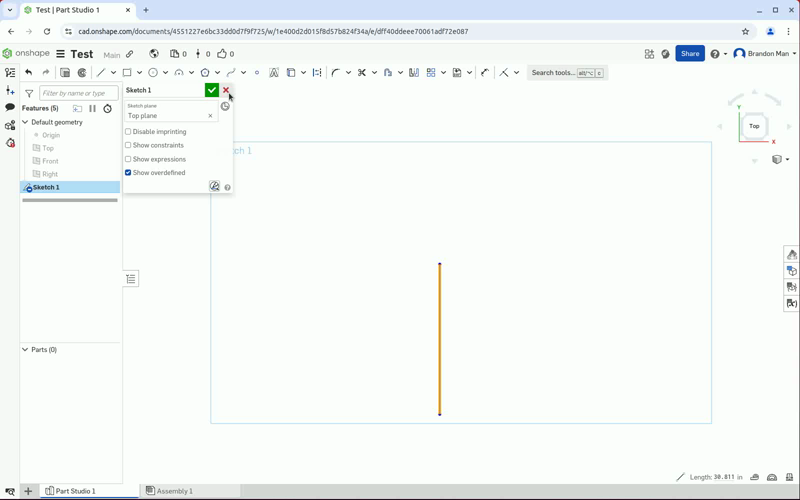
key(shift+h)
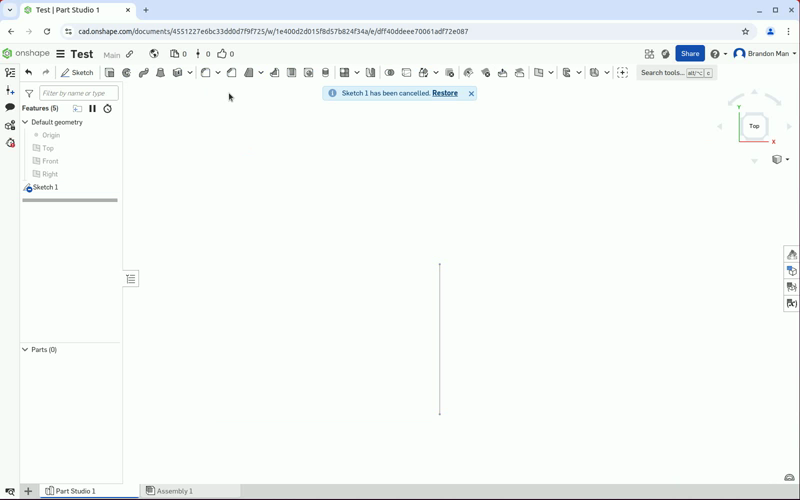
key(shift+s)
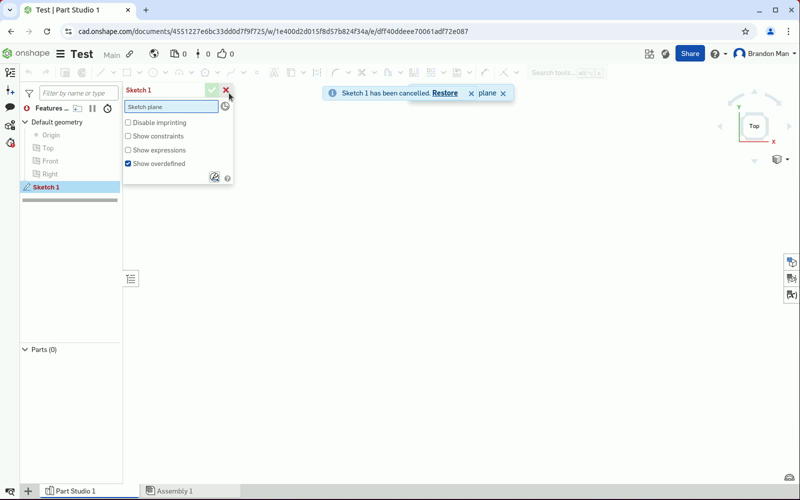
mouse_move(73, 150)
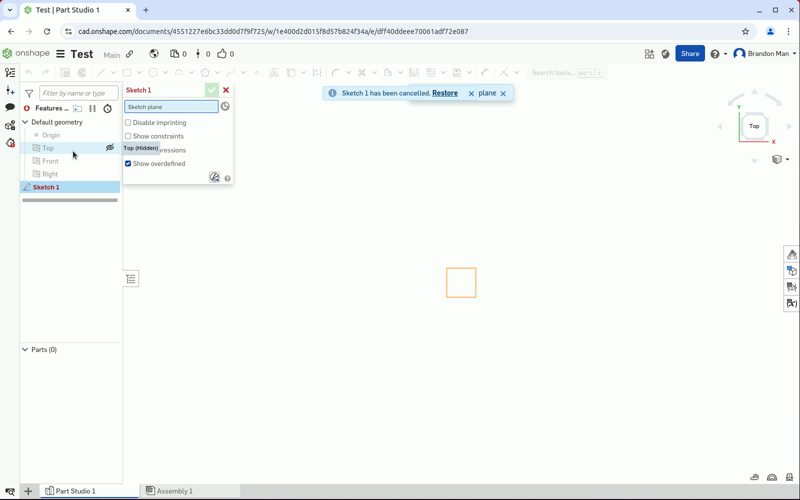
click(73, 150)
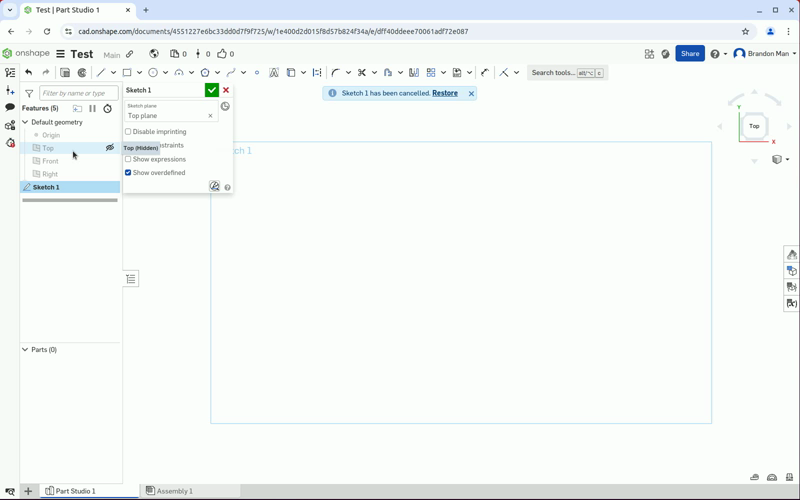
mouse_move(73, 352)
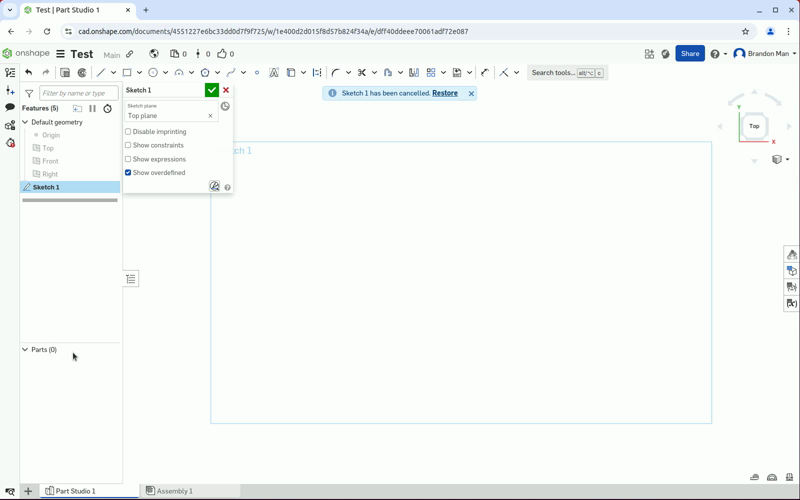
key(y)
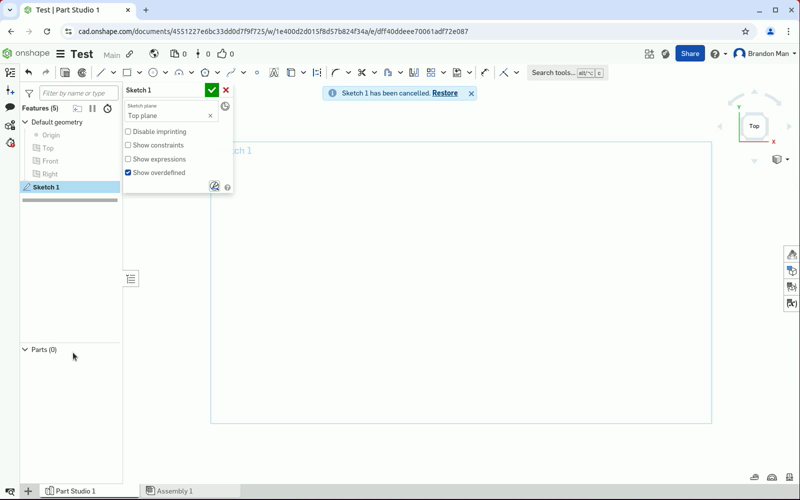
key(l)
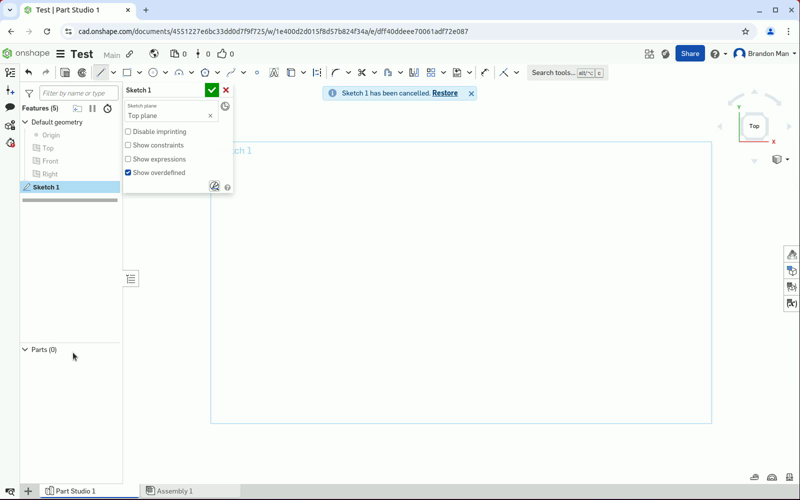
key_down(shift)
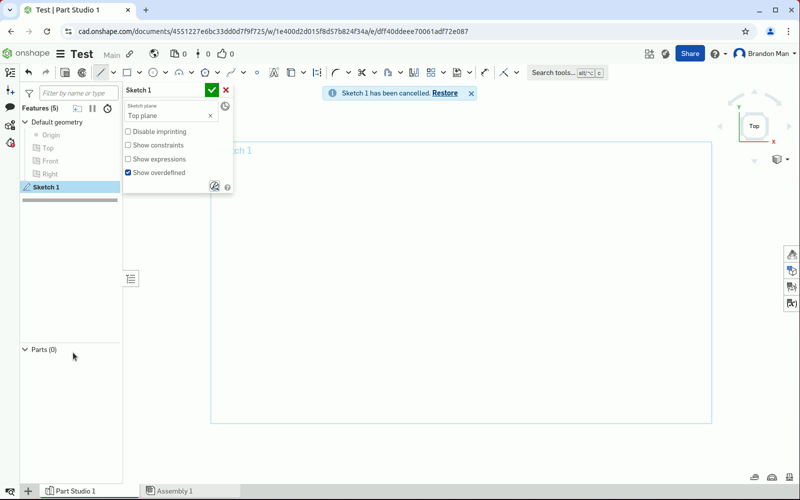
mouse_move(379, 251)
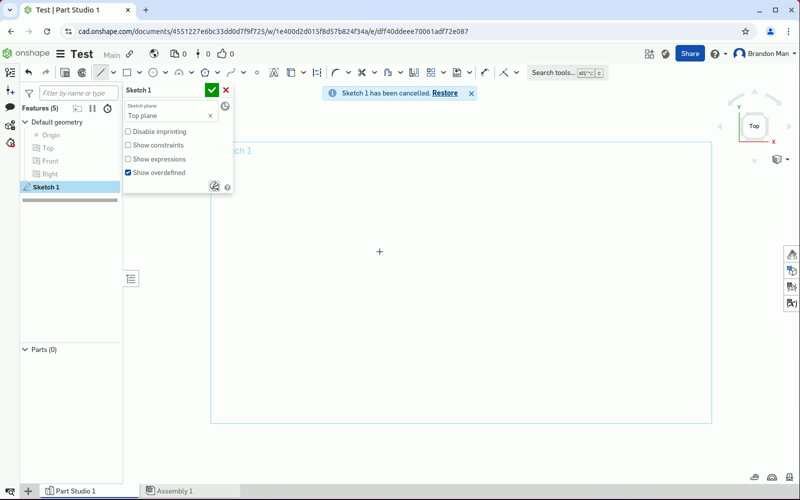
click(379, 251)
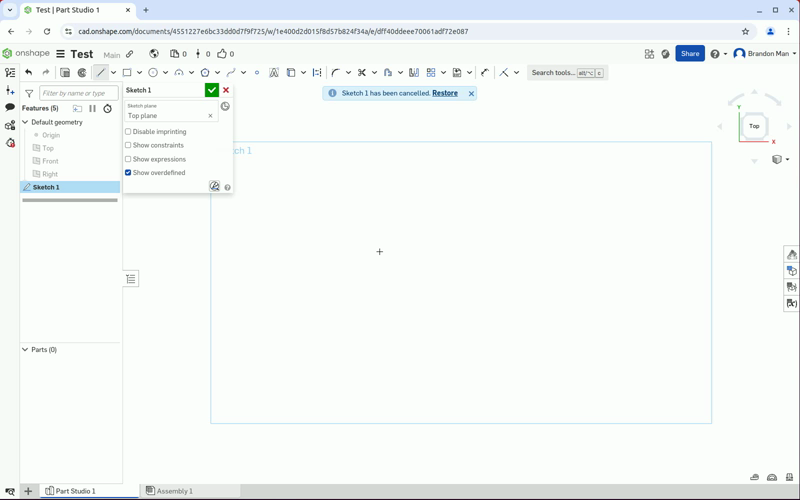
key_up(shift)
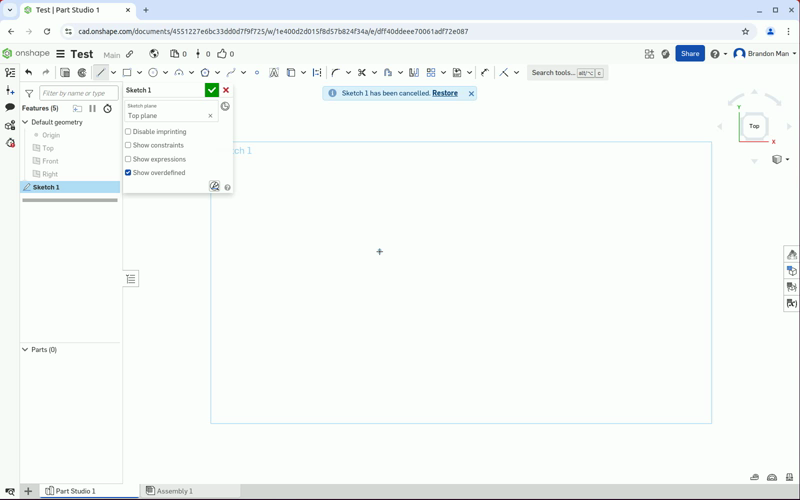
key_down(shift)
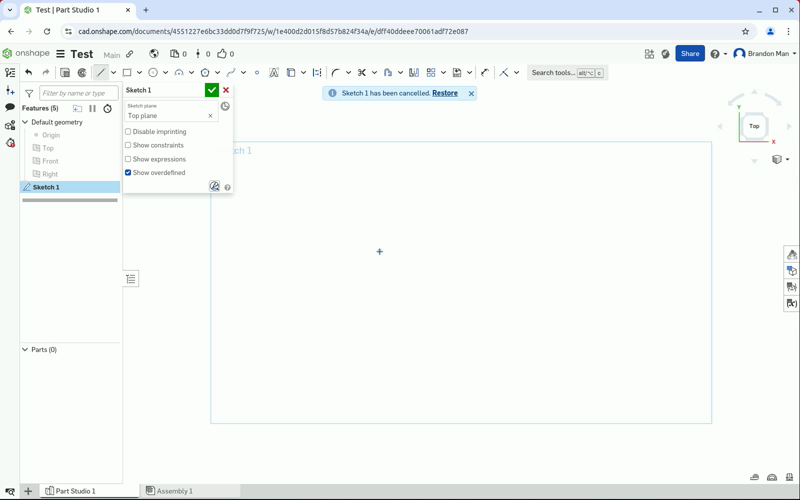
mouse_move(409, 251)
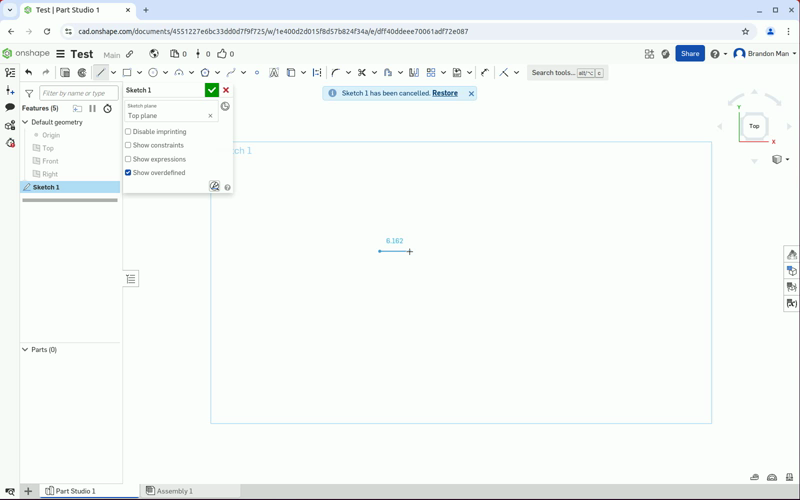
mouse_move(386, 252)
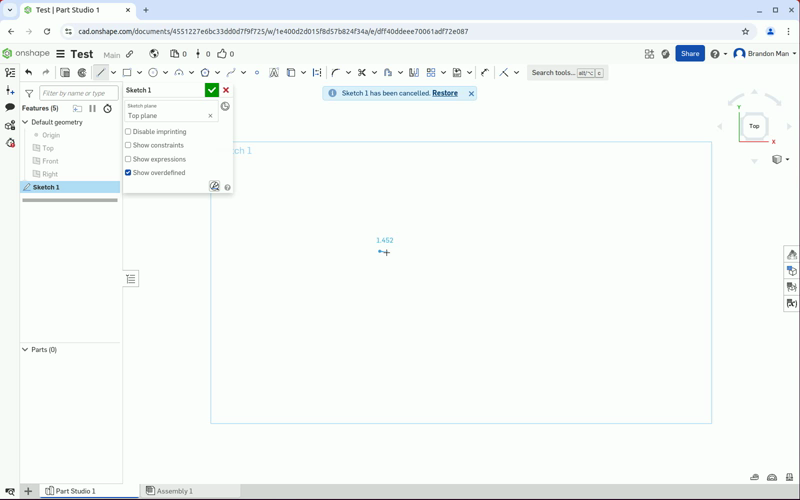
scroll(6)
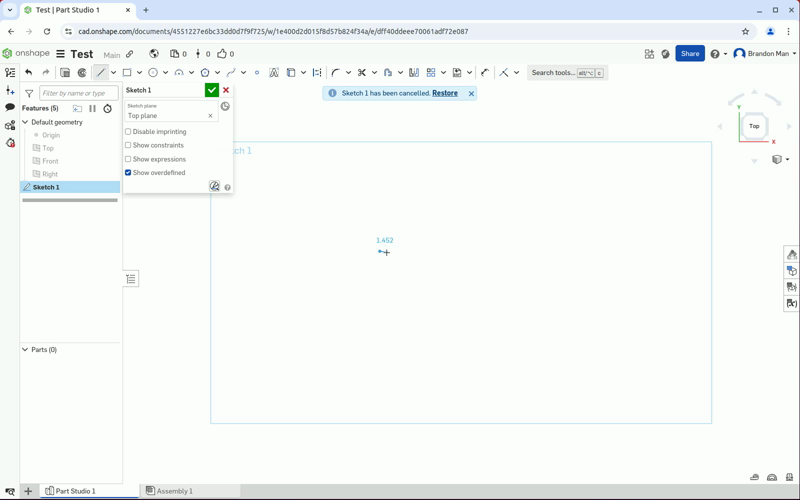
scroll(6)
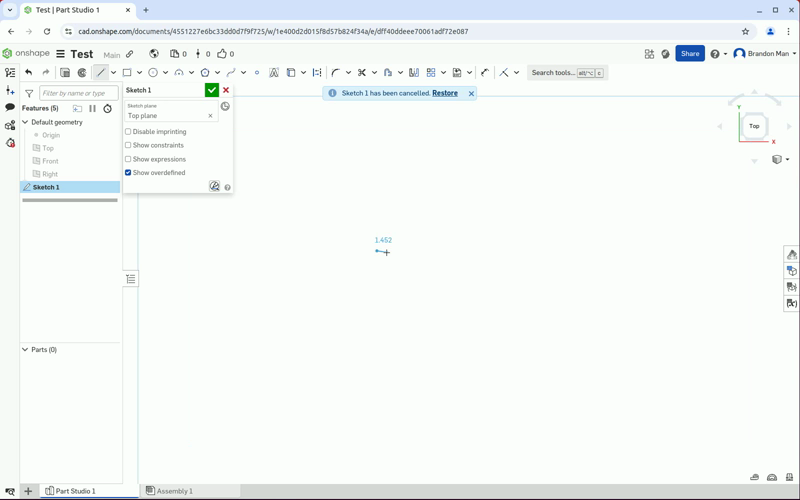
scroll(6)
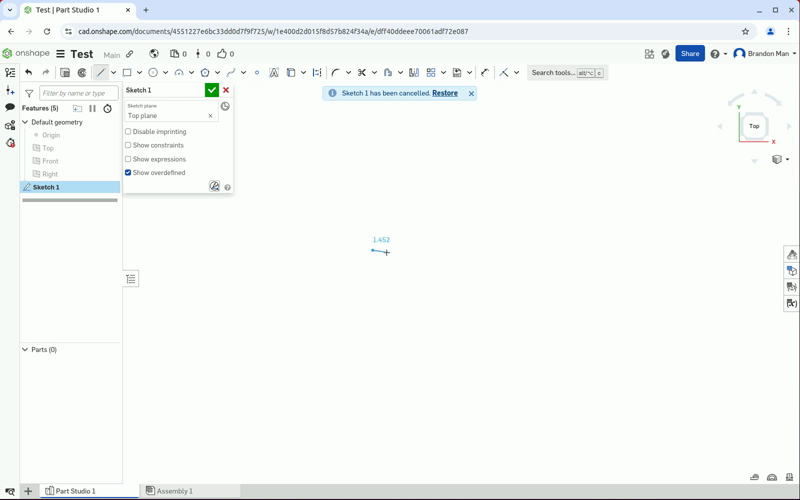
scroll(6)
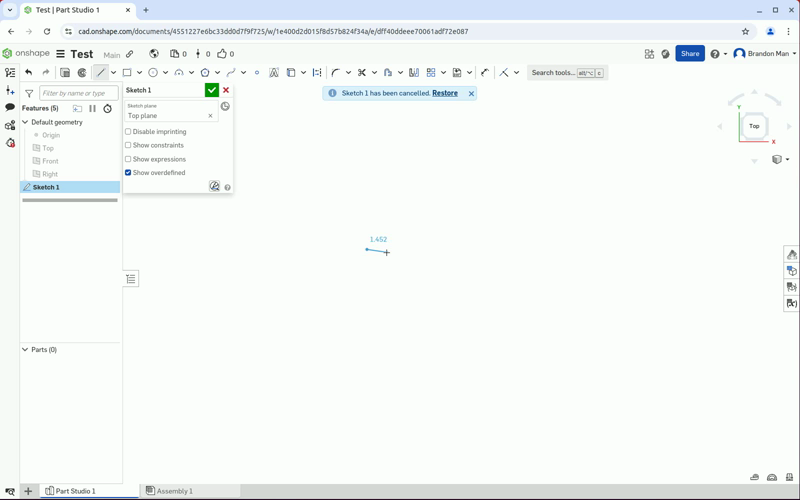
scroll(6)
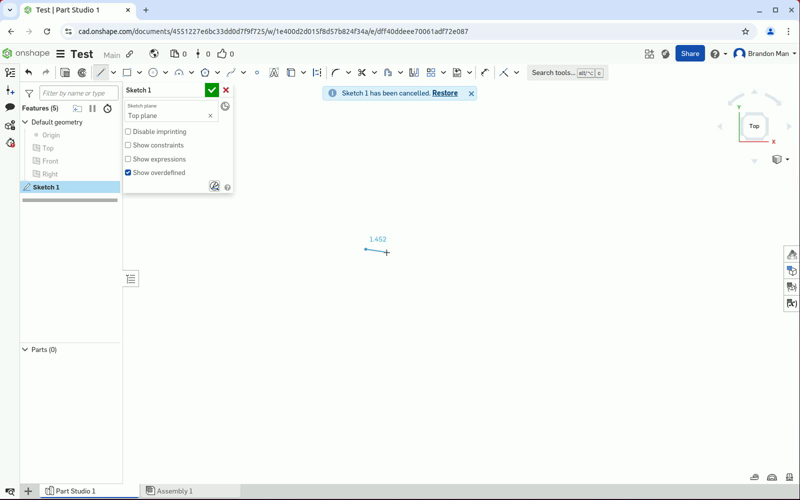
scroll(6)
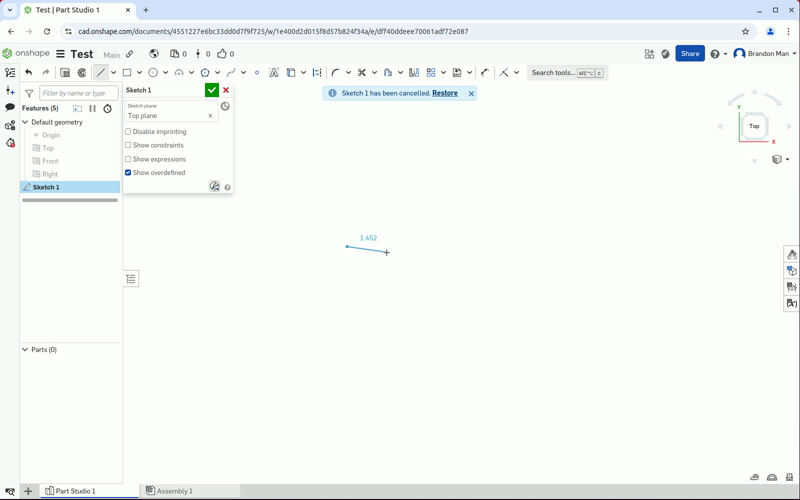
scroll(6)
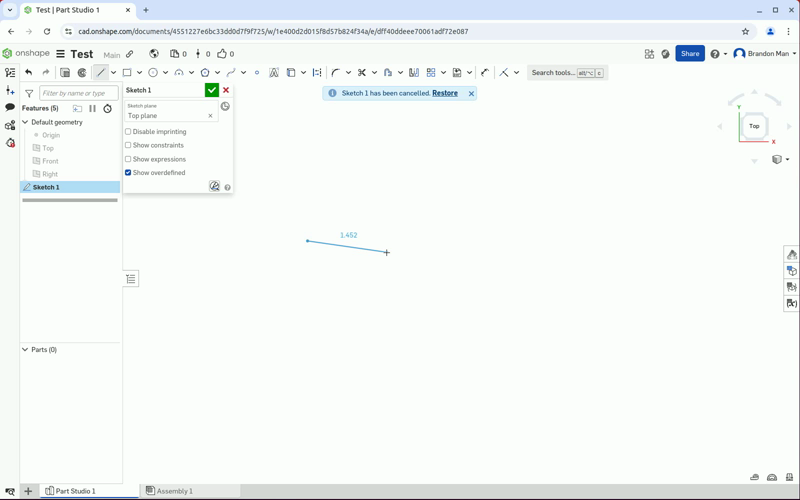
click(386, 252)
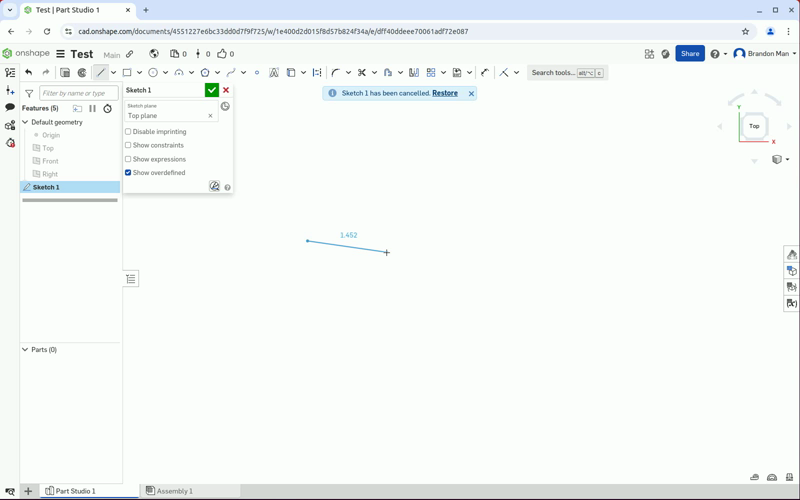
scroll(-6)
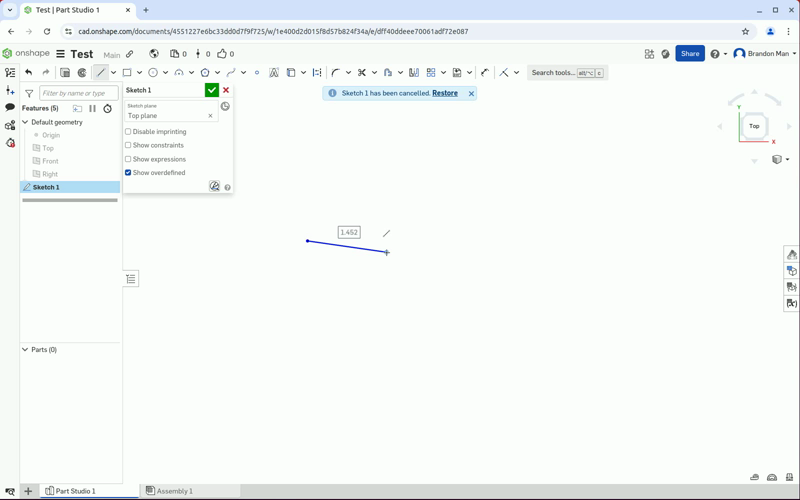
scroll(-6)
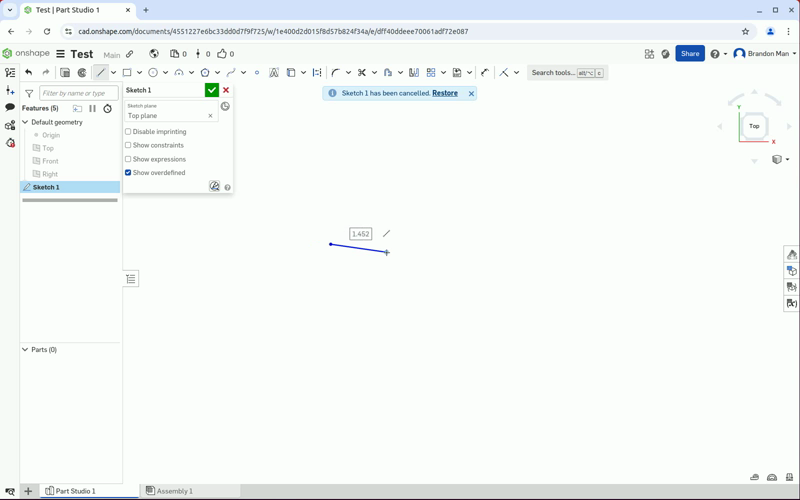
scroll(-6)
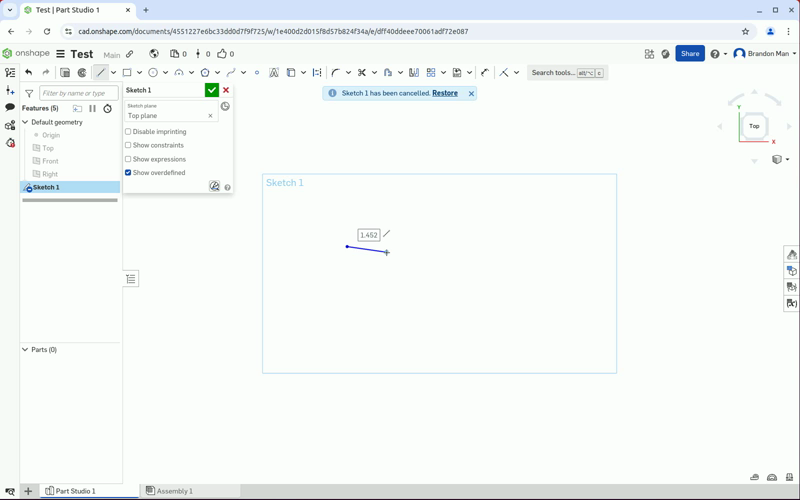
scroll(-6)
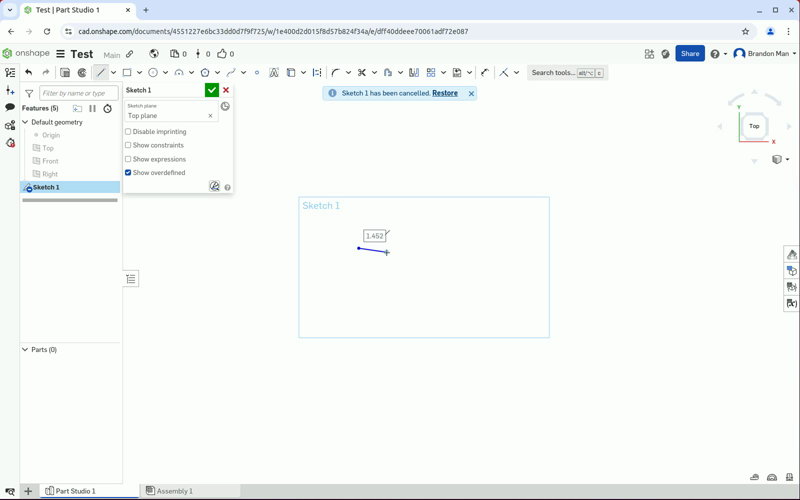
scroll(-6)
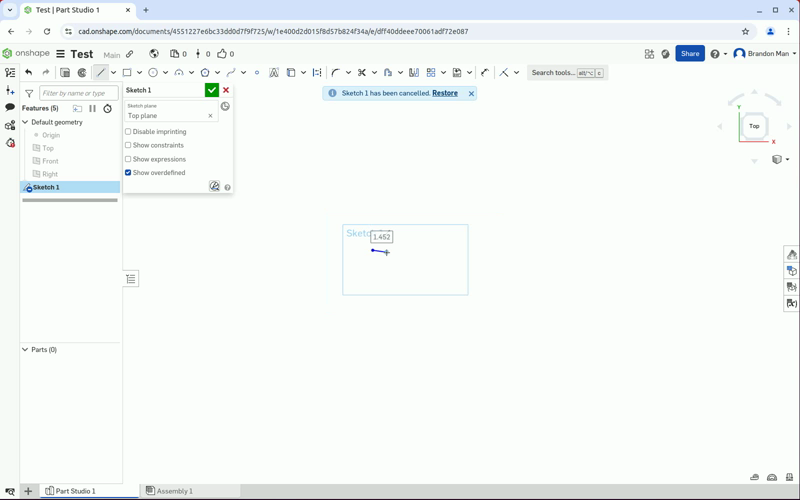
scroll(-6)
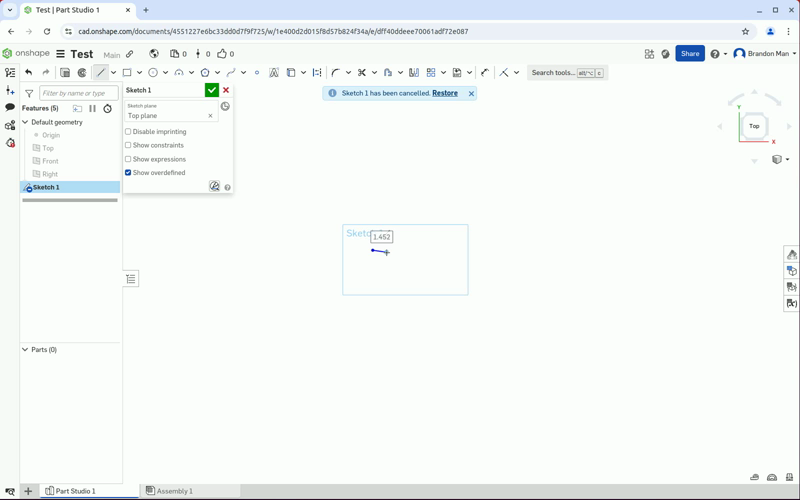
scroll(-6)
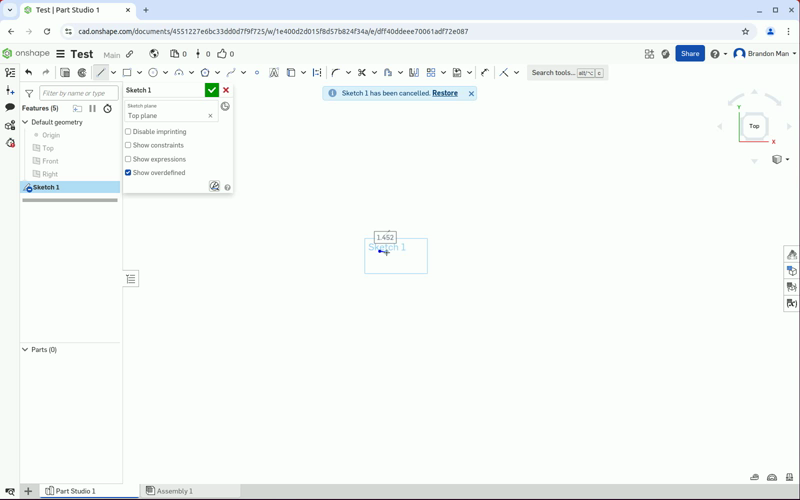
key_up(shift)
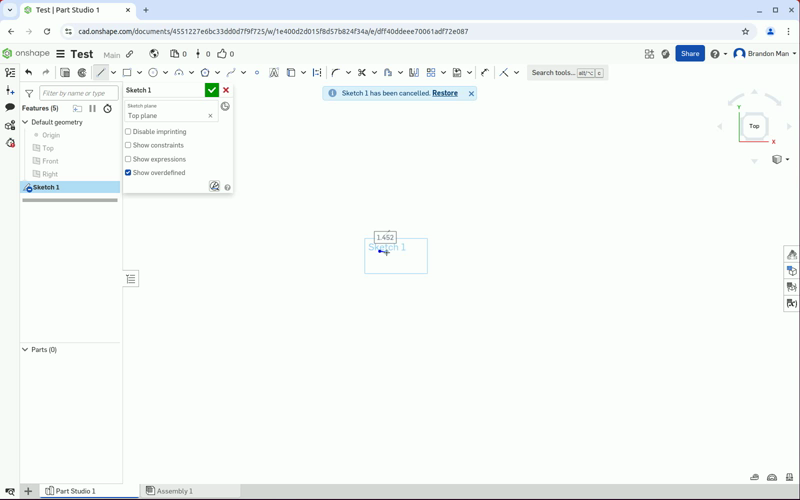
key(esc)
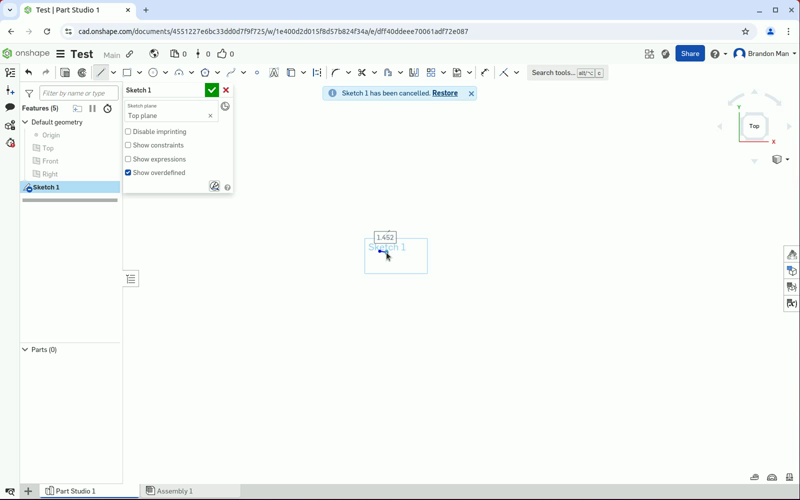
key(a)
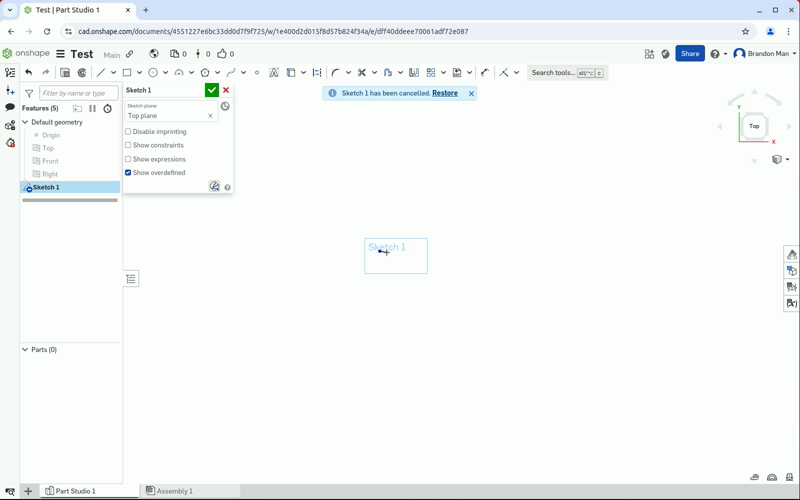
mouse_move(386, 252)
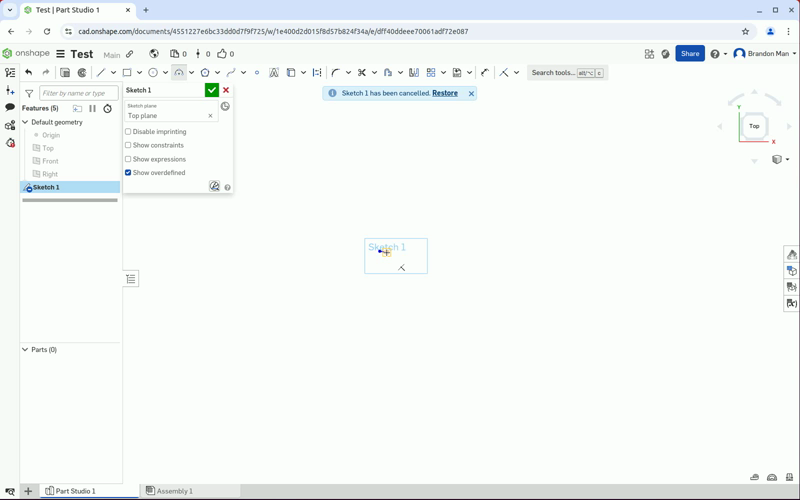
click(386, 252)
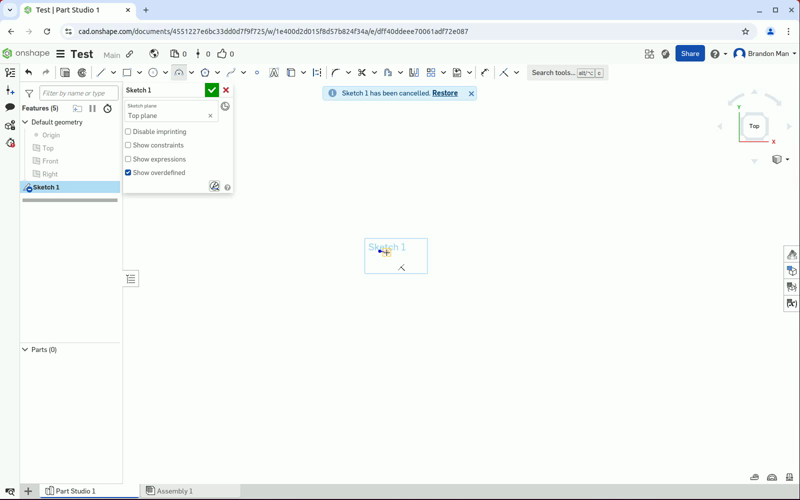
mouse_move(379, 251)
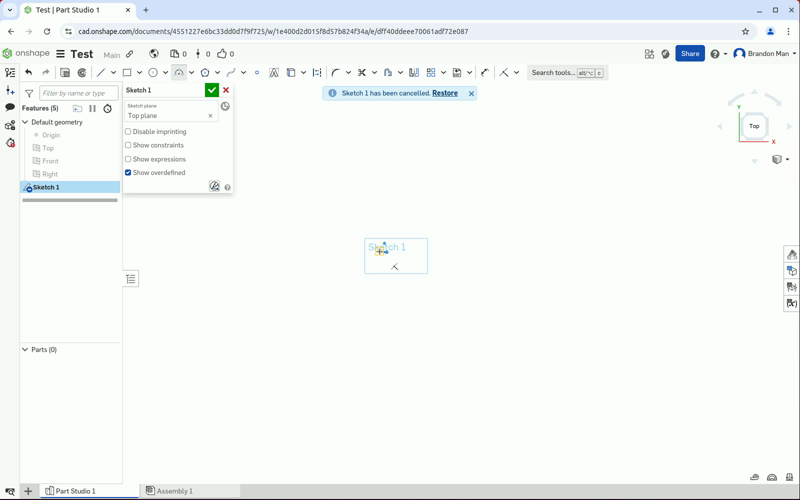
scroll(6)
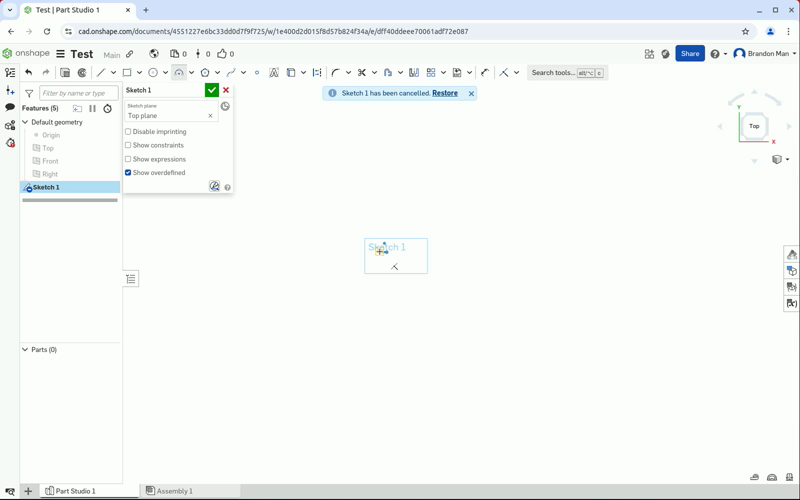
scroll(6)
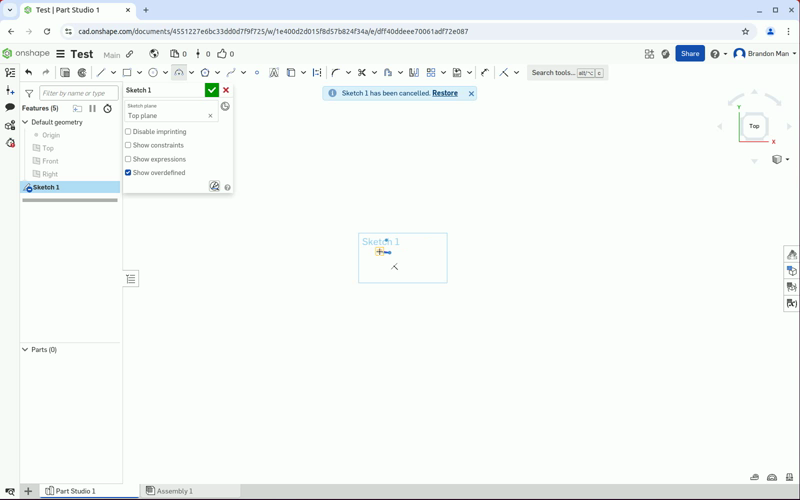
scroll(6)
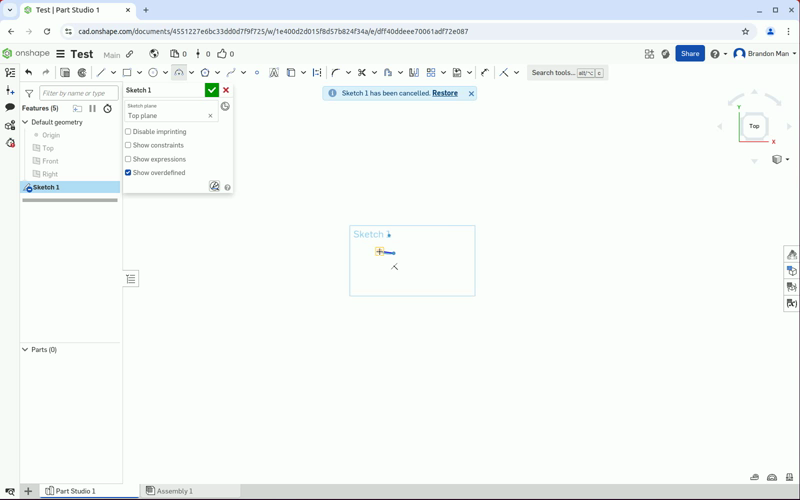
scroll(6)
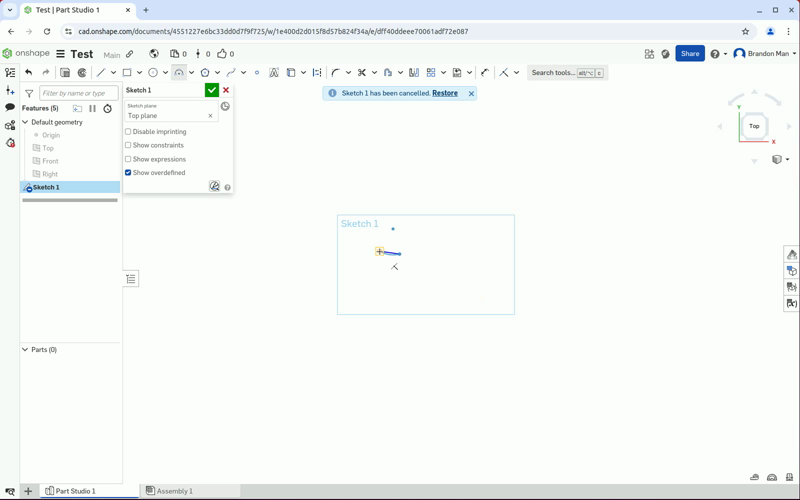
scroll(6)
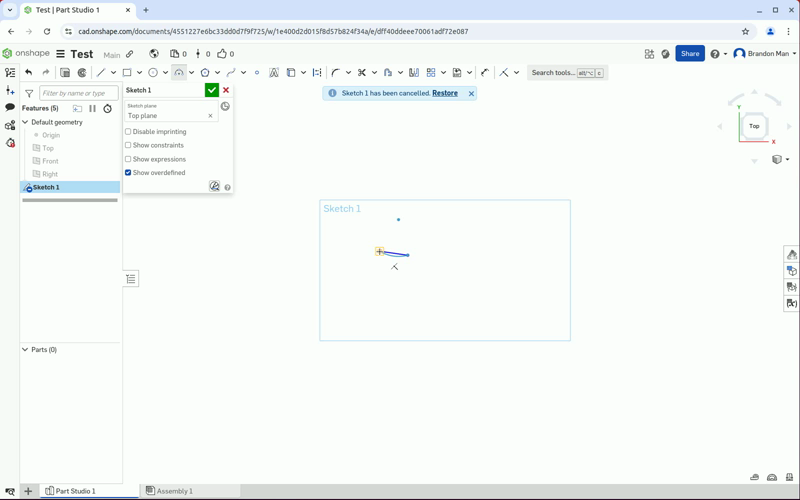
scroll(6)
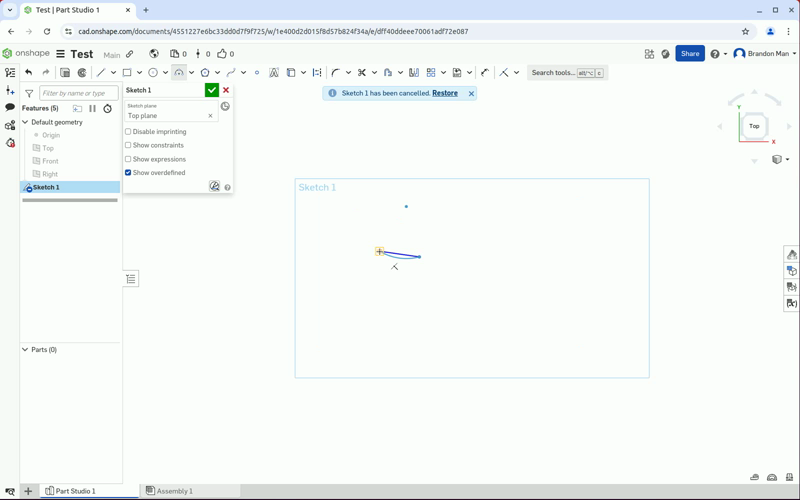
scroll(6)
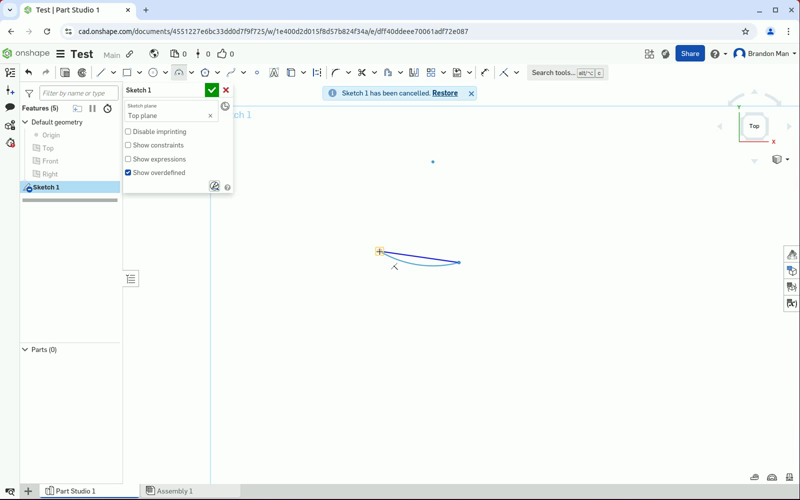
click(379, 251)
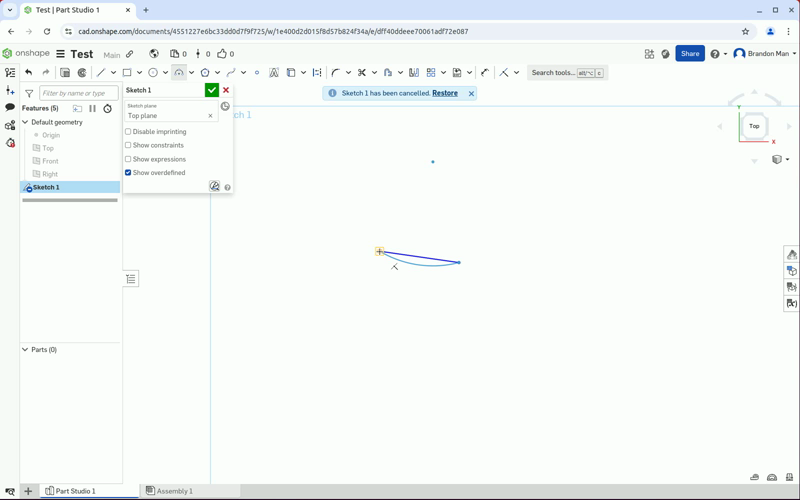
scroll(-6)
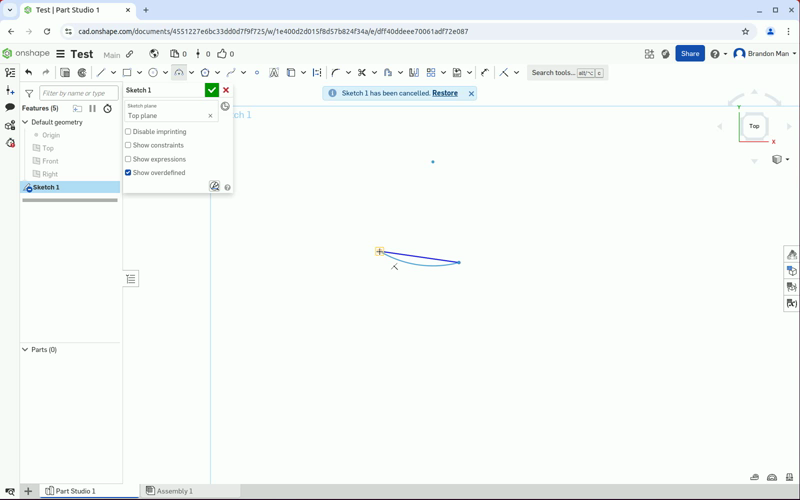
scroll(-6)
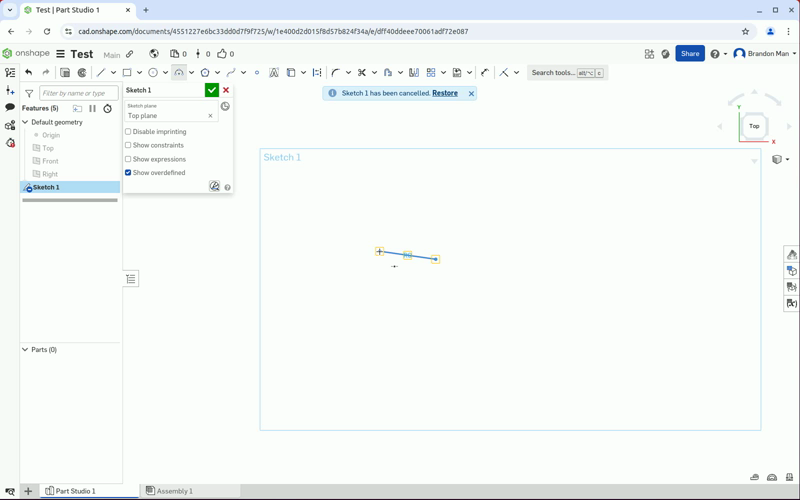
scroll(-6)
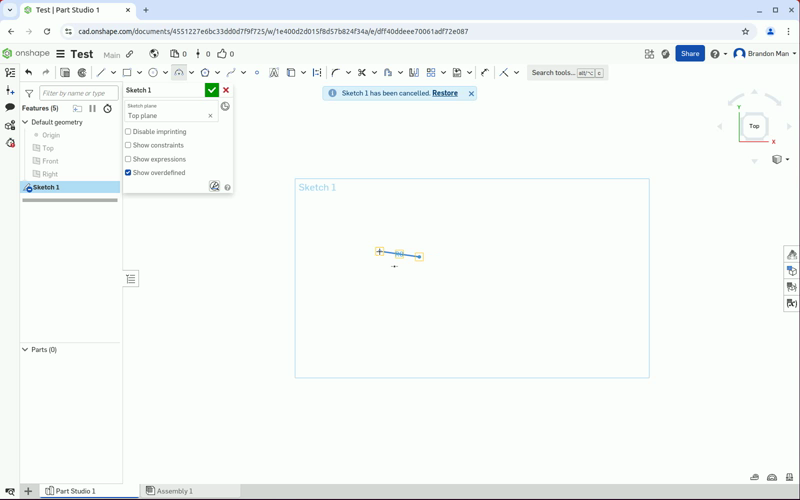
scroll(-6)
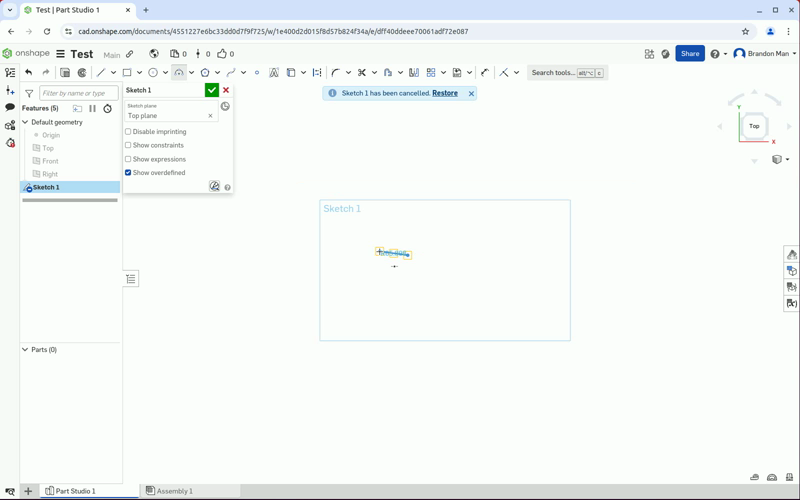
scroll(-6)
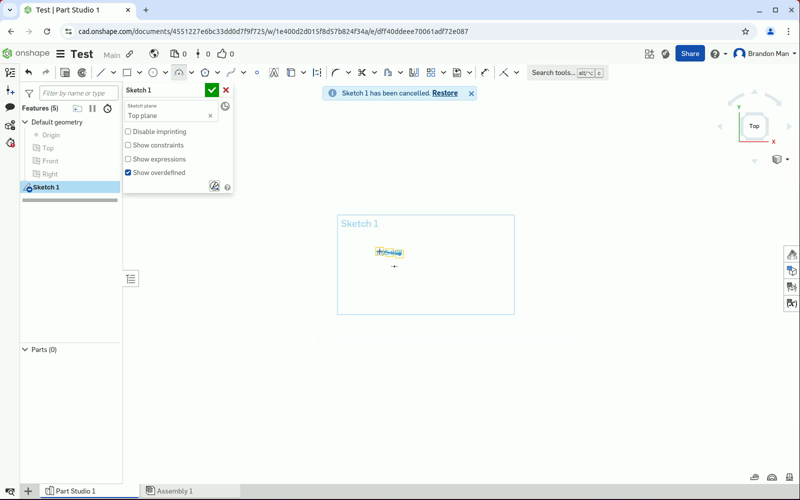
scroll(-6)
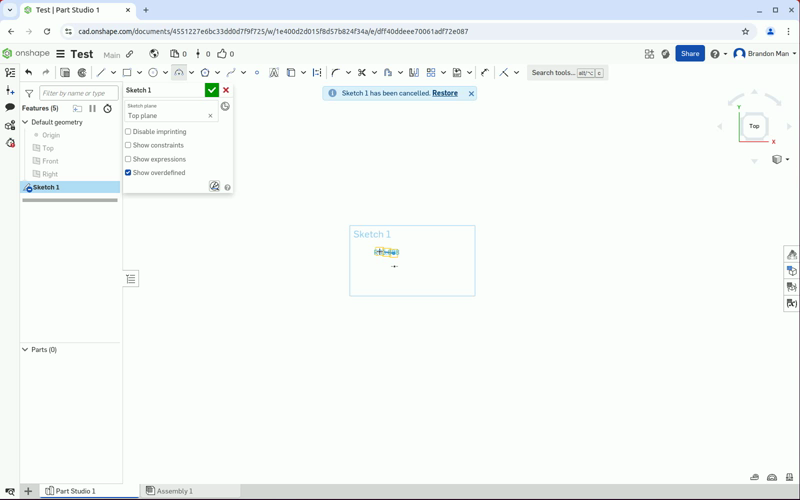
scroll(-6)
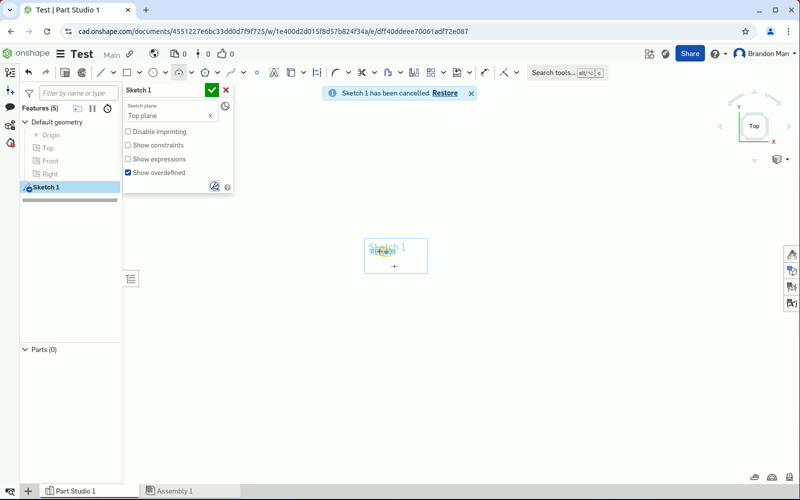
key_down(shift)
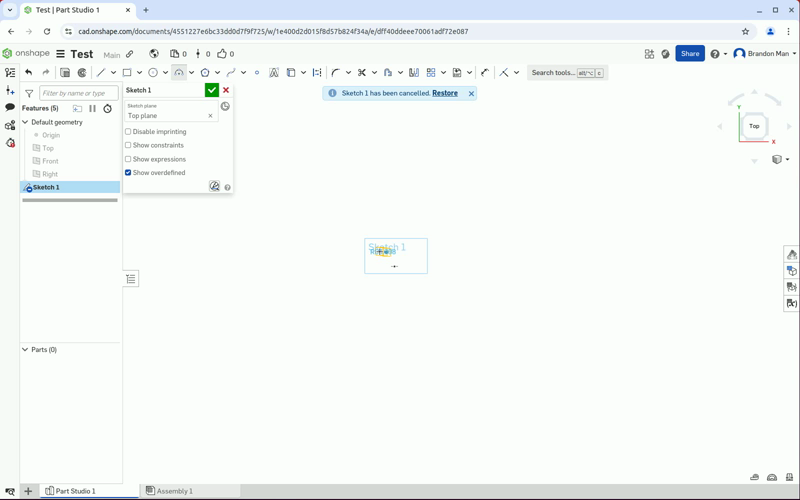
mouse_move(383, 250)
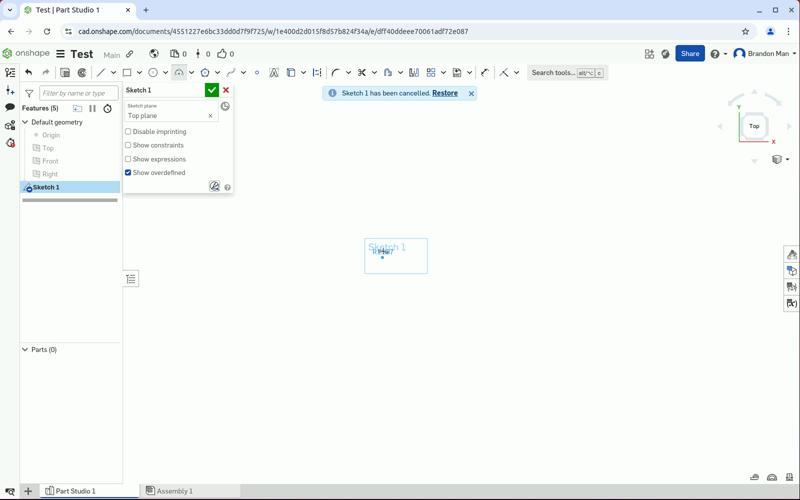
scroll(6)
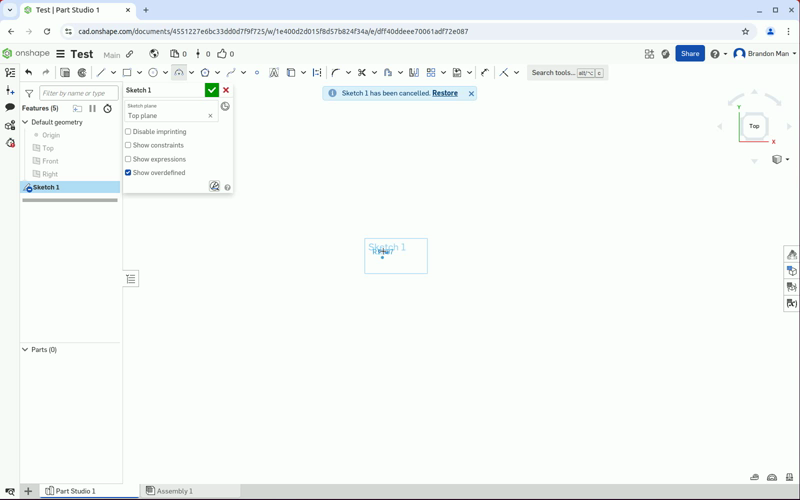
scroll(6)
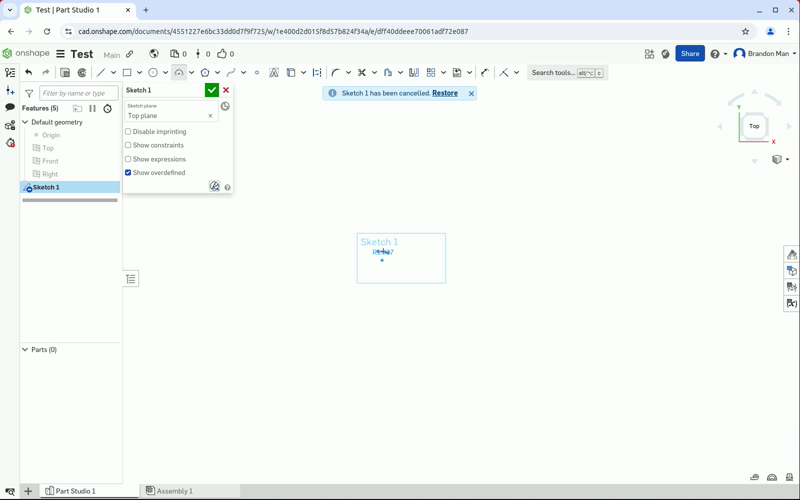
scroll(6)
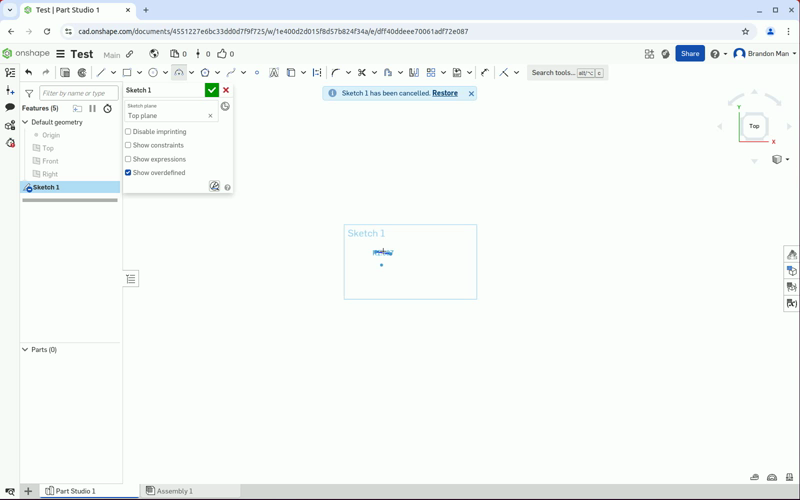
scroll(6)
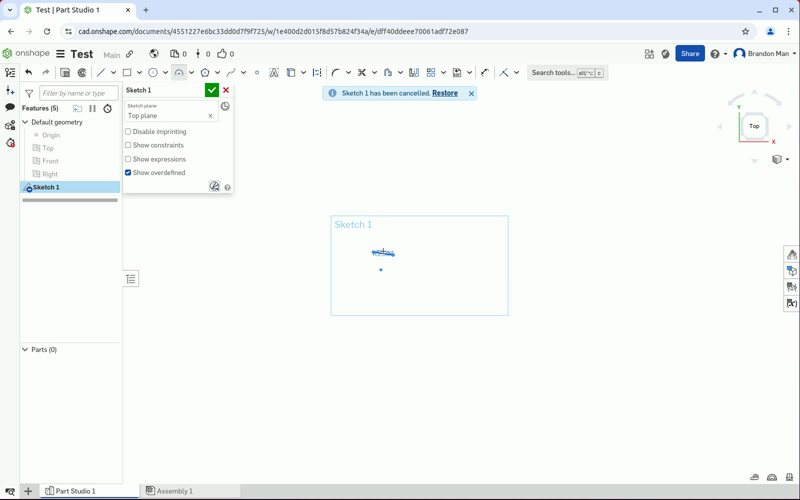
scroll(6)
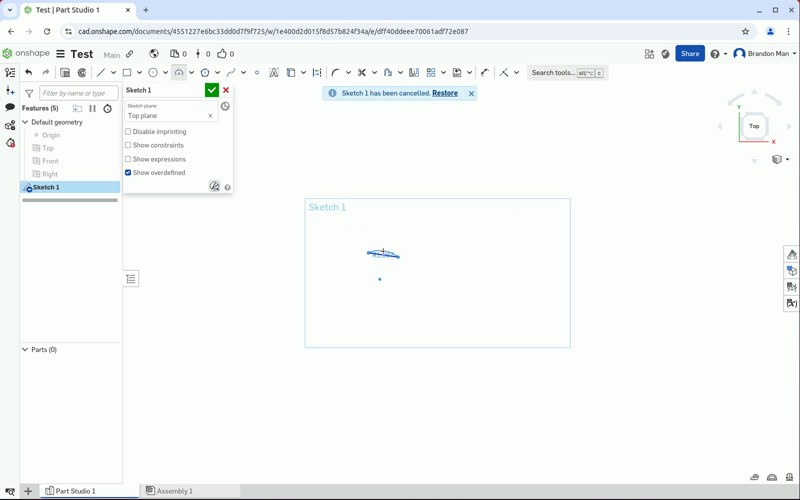
scroll(6)
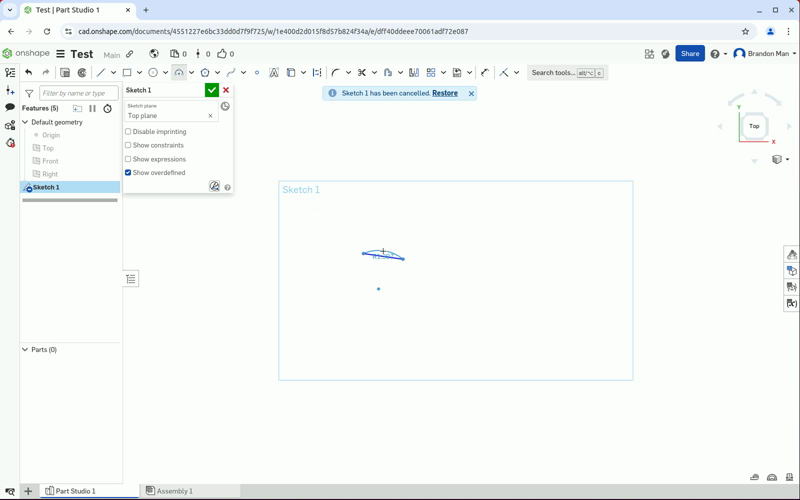
scroll(6)
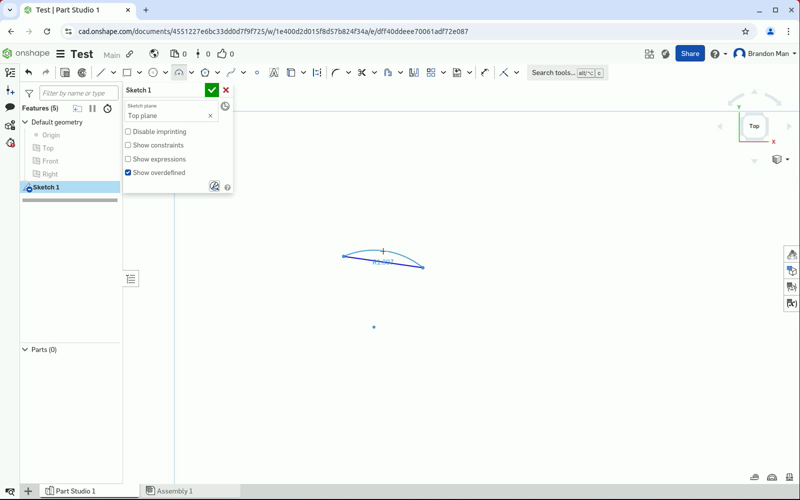
click(383, 250)
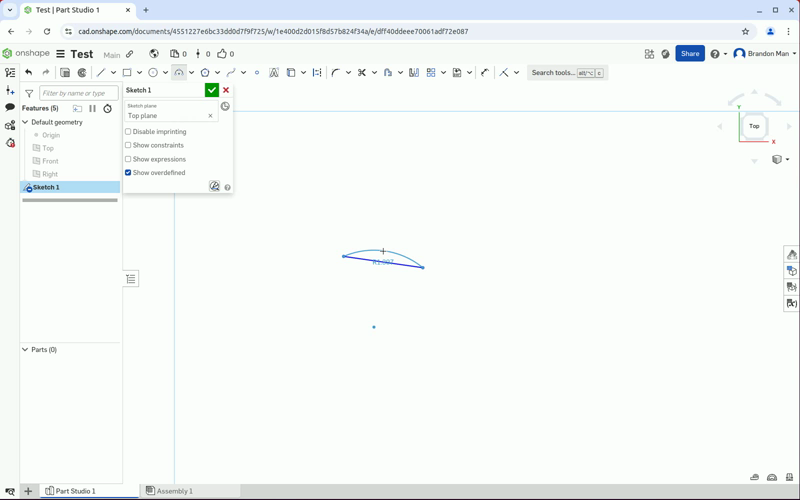
scroll(-6)
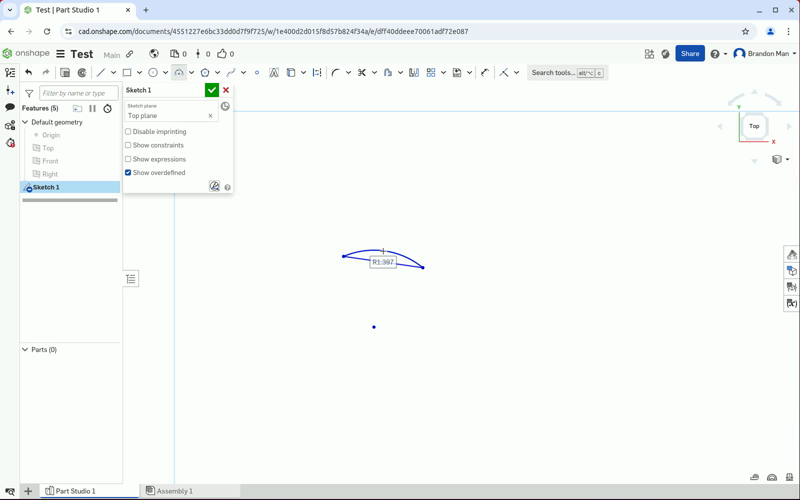
scroll(-6)
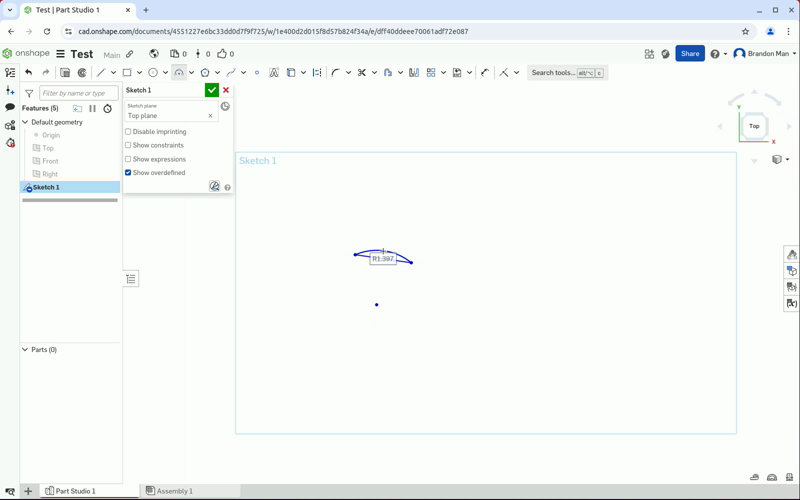
scroll(-6)
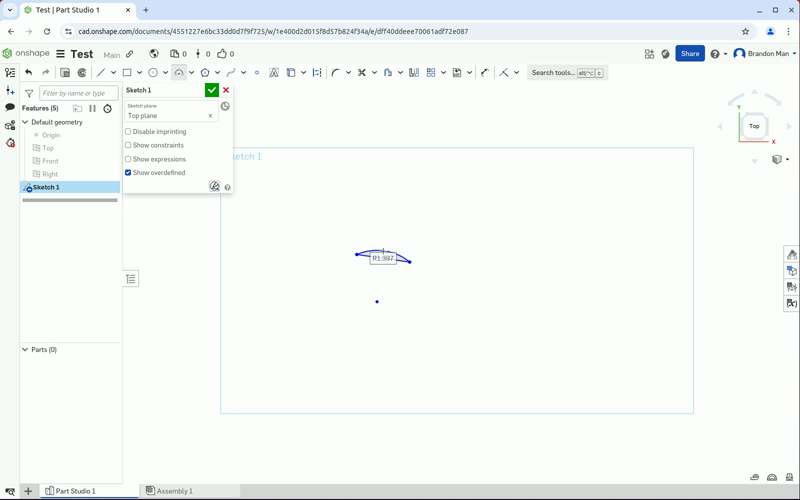
scroll(-6)
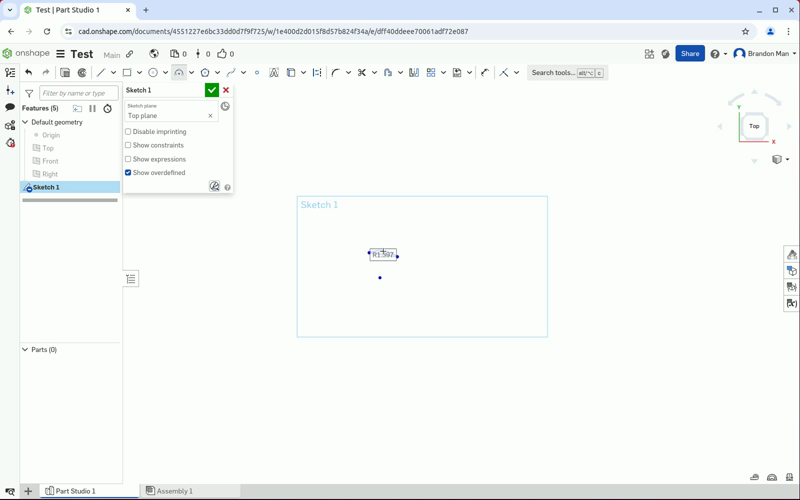
scroll(-6)
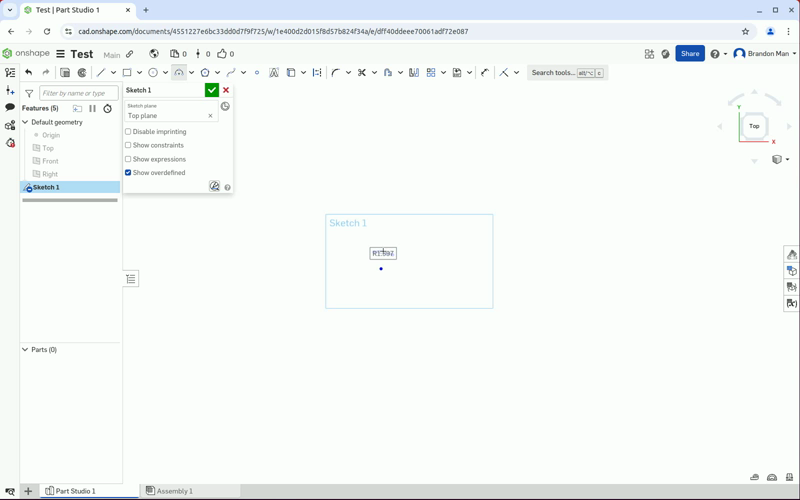
scroll(-6)
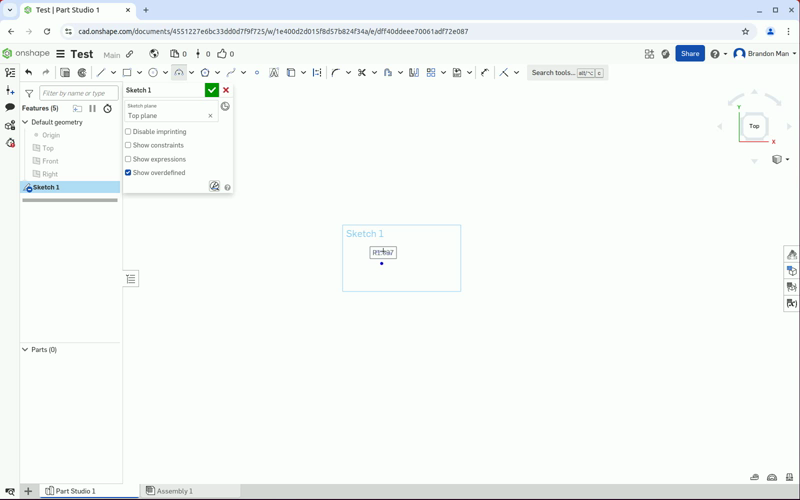
scroll(-6)
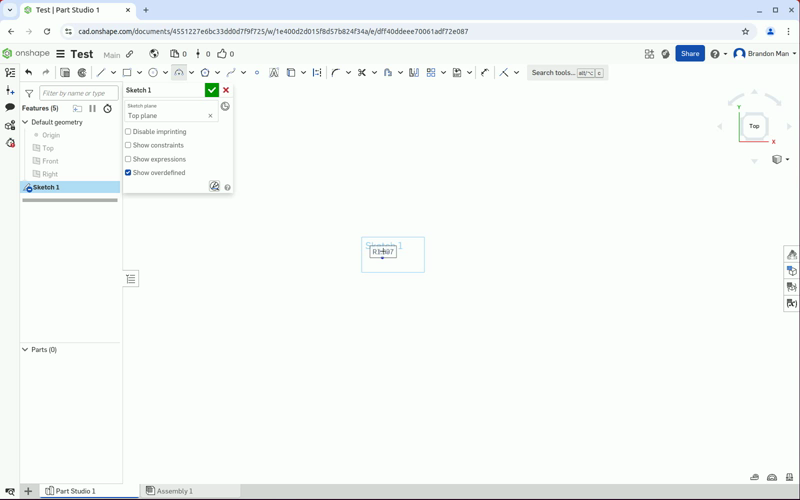
key_up(shift)
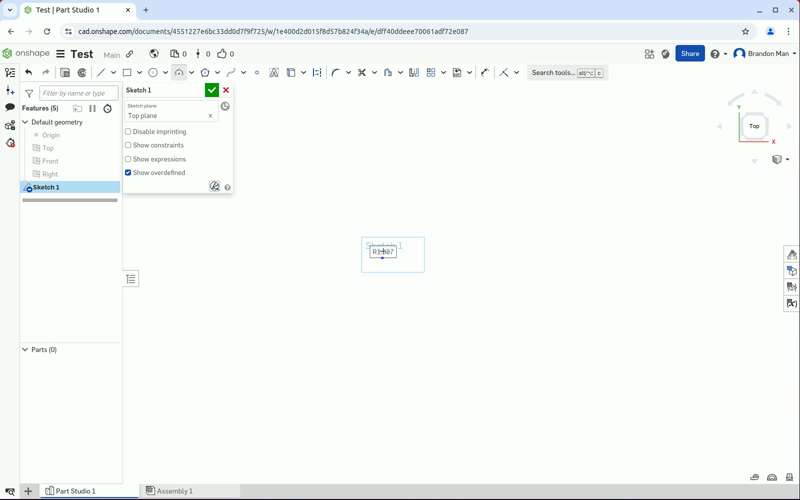
key(esc)
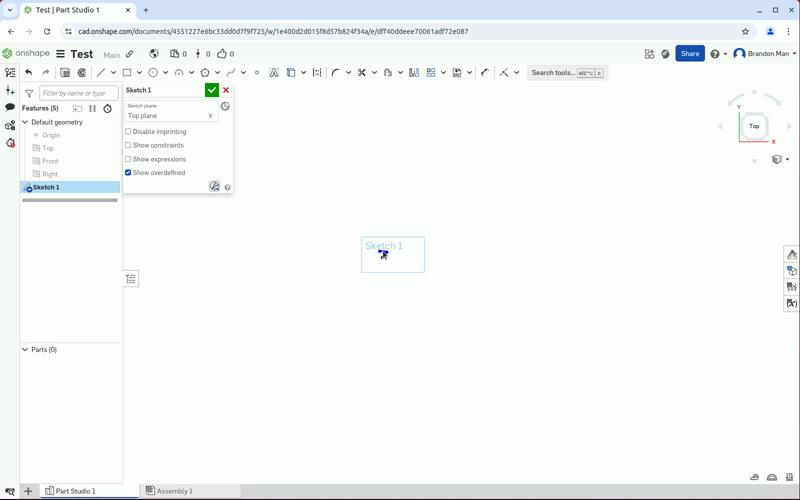
mouse_move(382, 251)
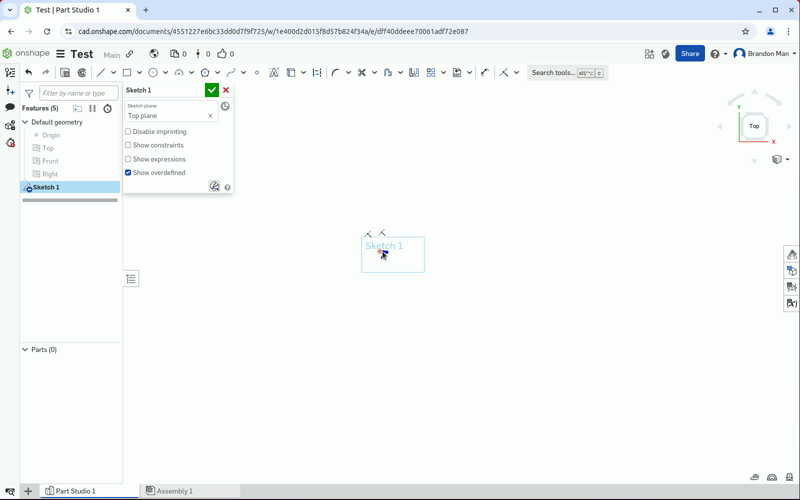
scroll(6)
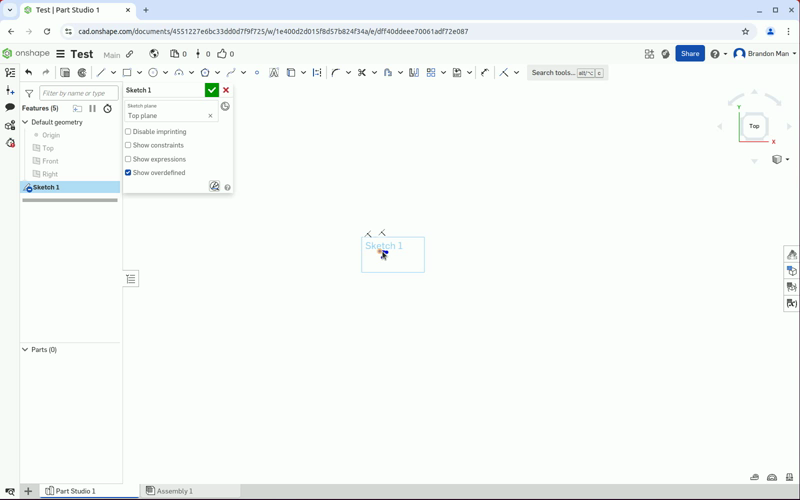
scroll(6)
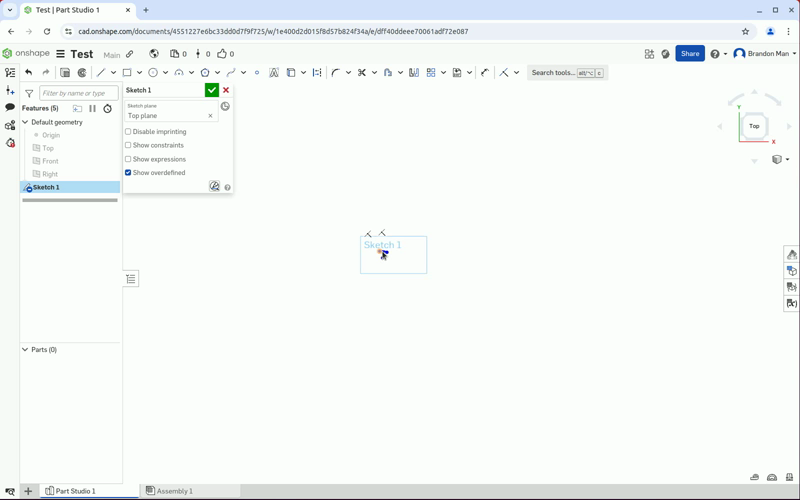
scroll(6)
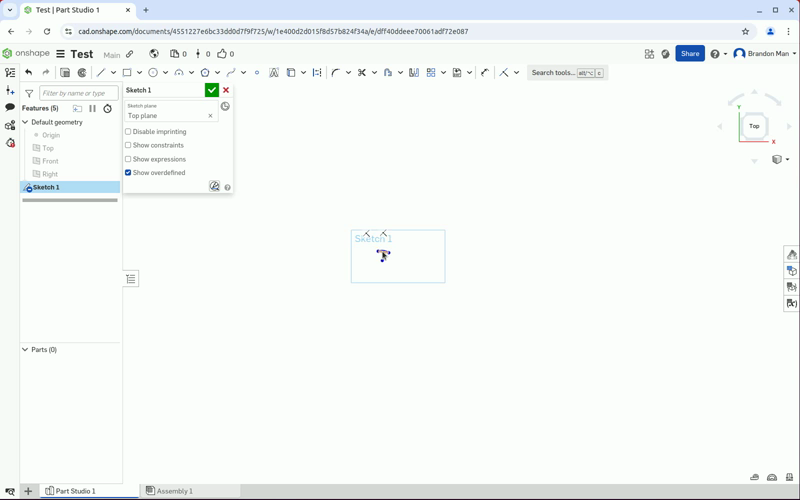
scroll(6)
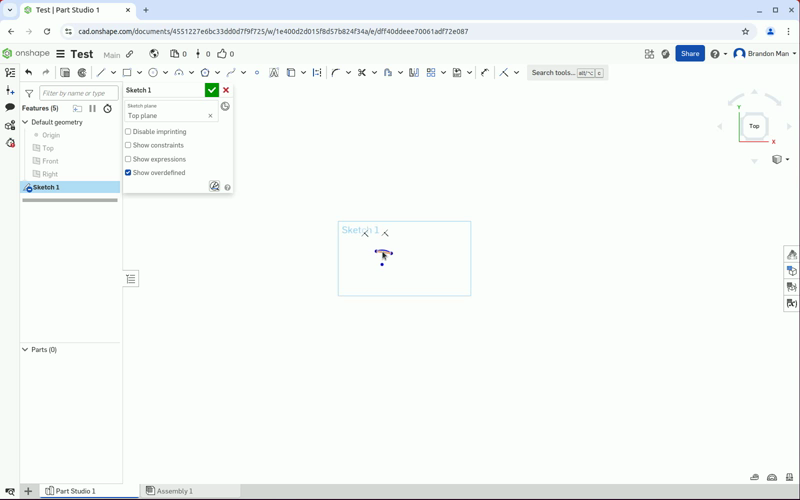
scroll(6)
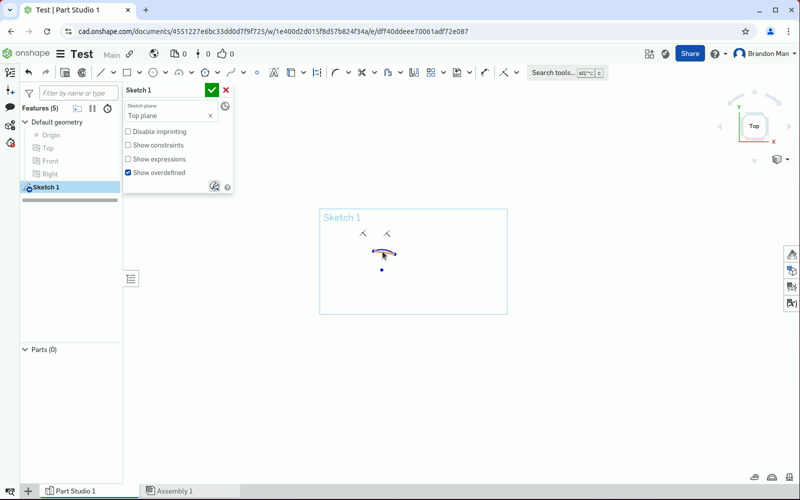
scroll(6)
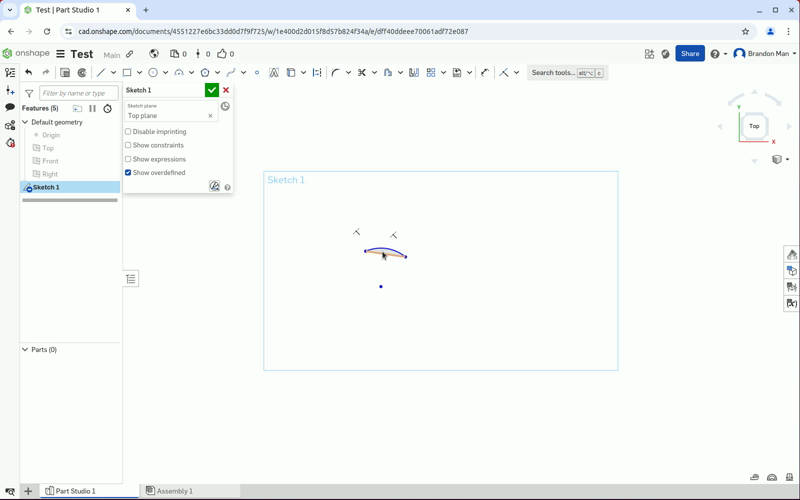
scroll(6)
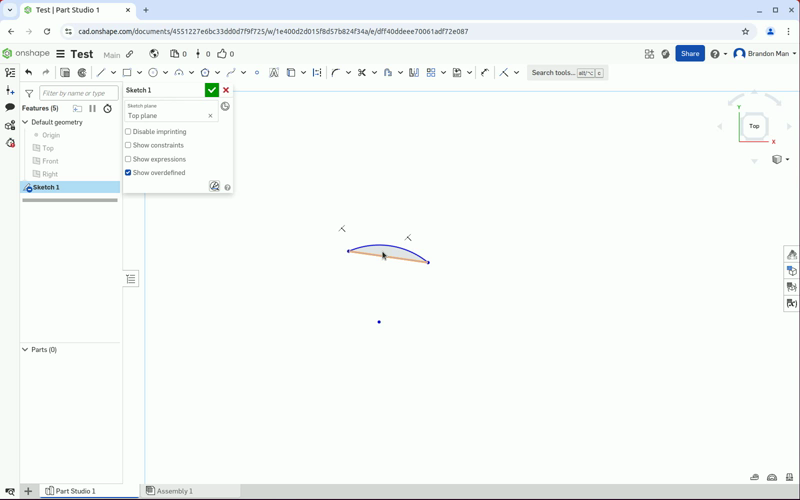
click(382, 251)
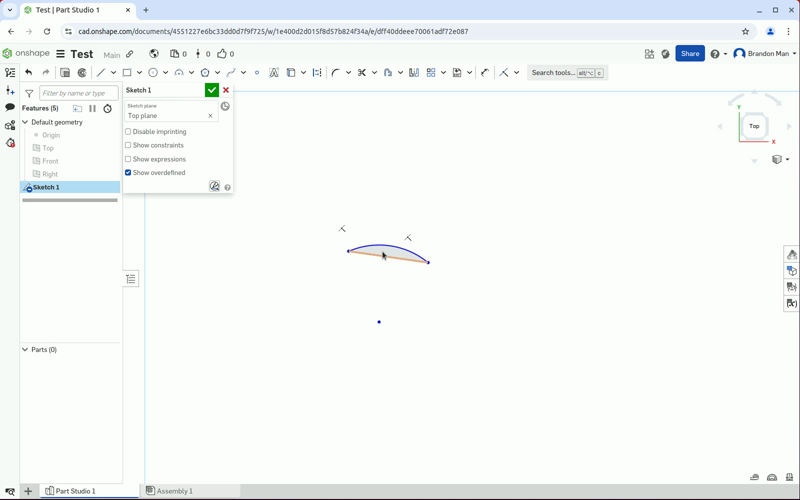
scroll(-6)
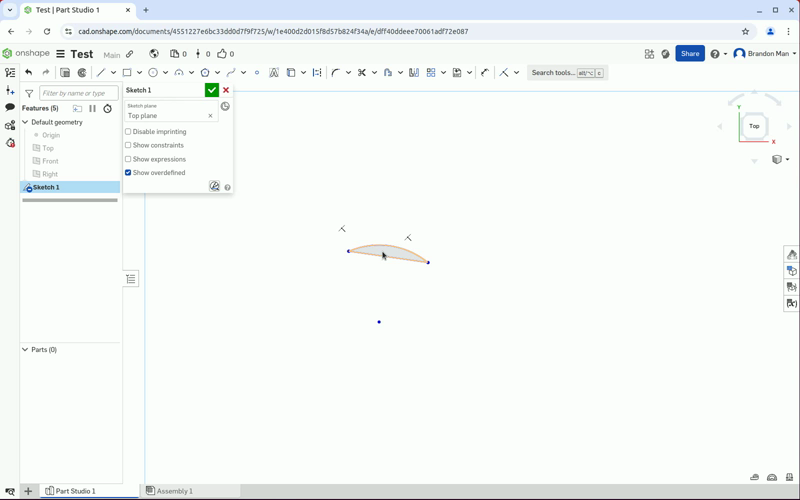
scroll(-6)
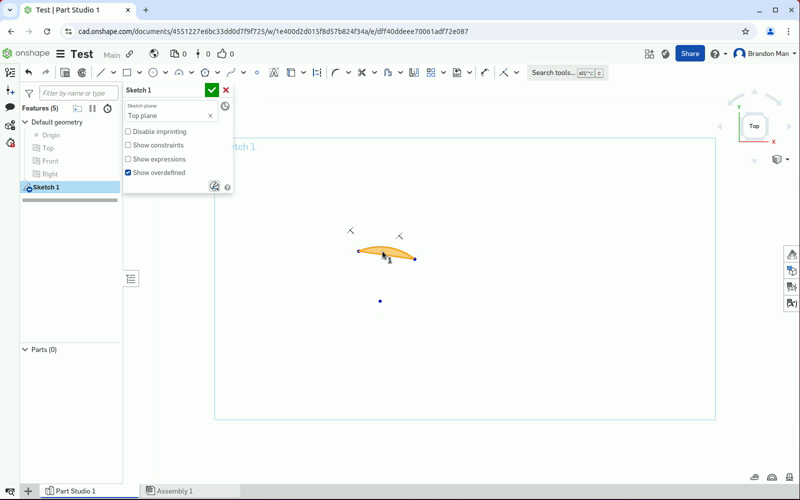
scroll(-6)
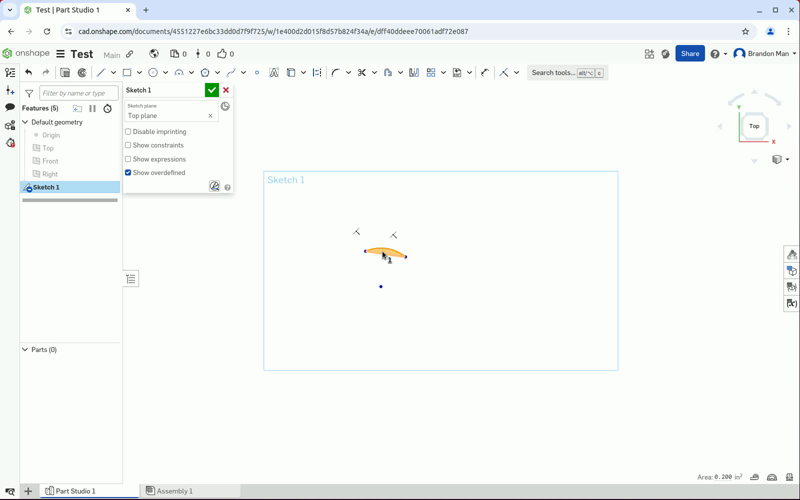
scroll(-6)
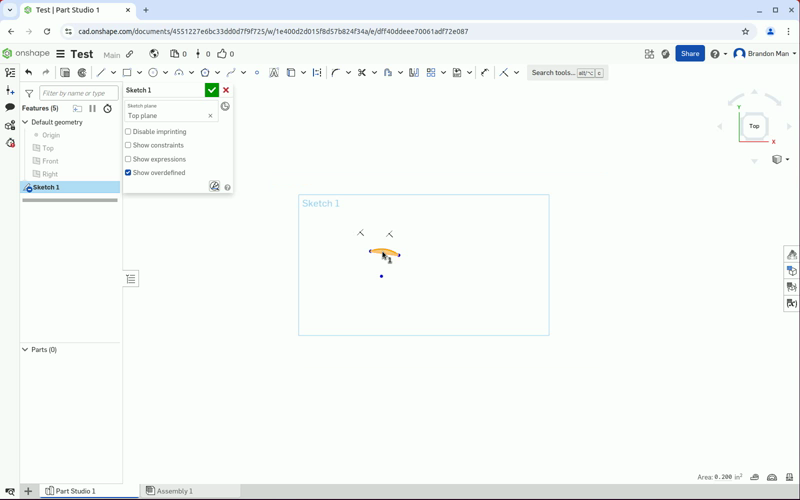
scroll(-6)
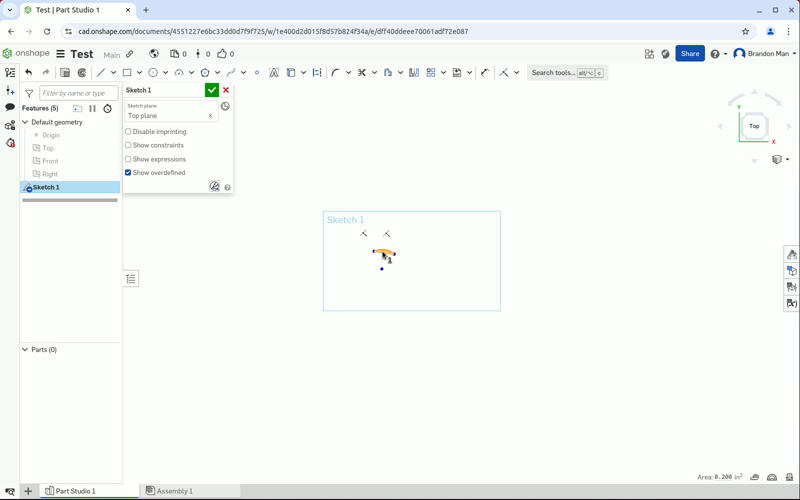
scroll(-6)
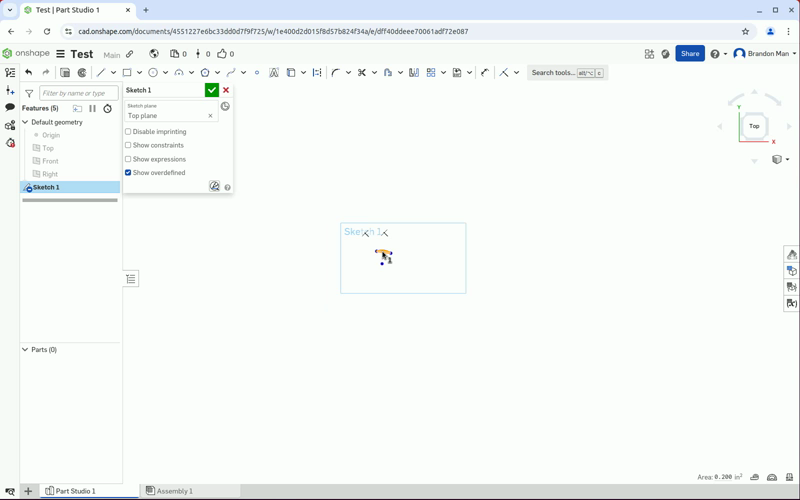
scroll(-6)
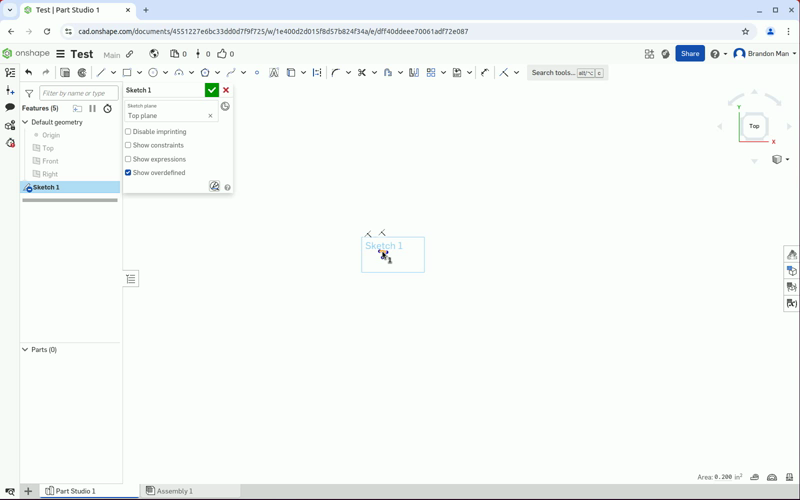
mouse_move(73, 352)
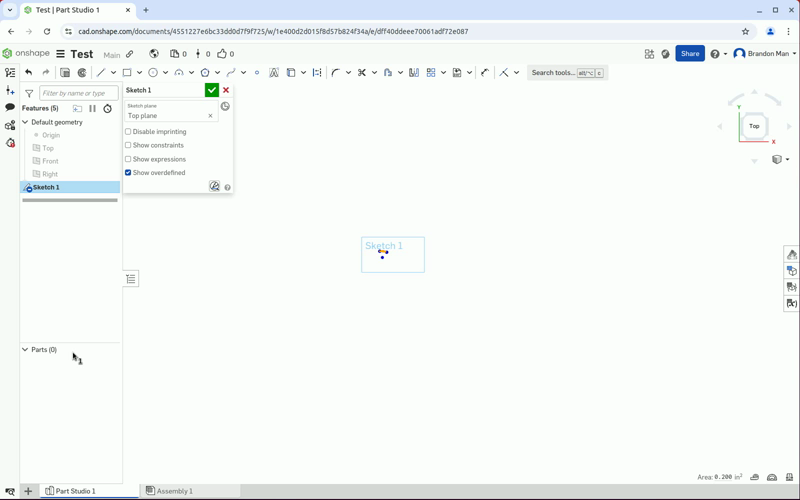
key(shift+y)
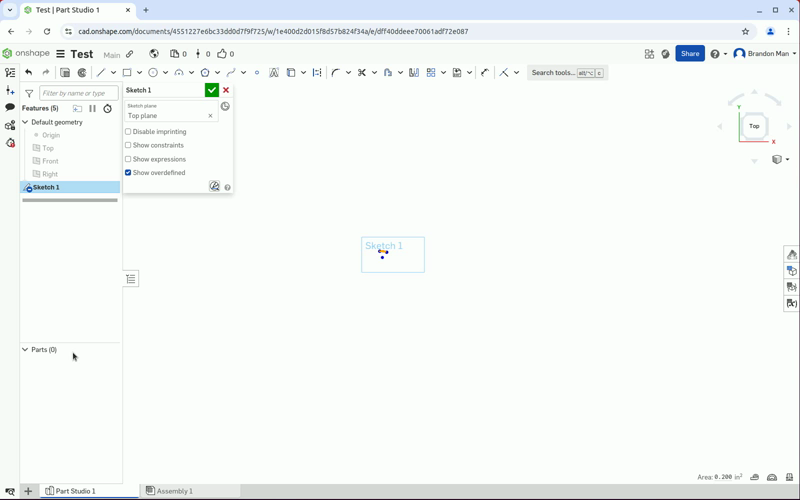
key(shift+e)
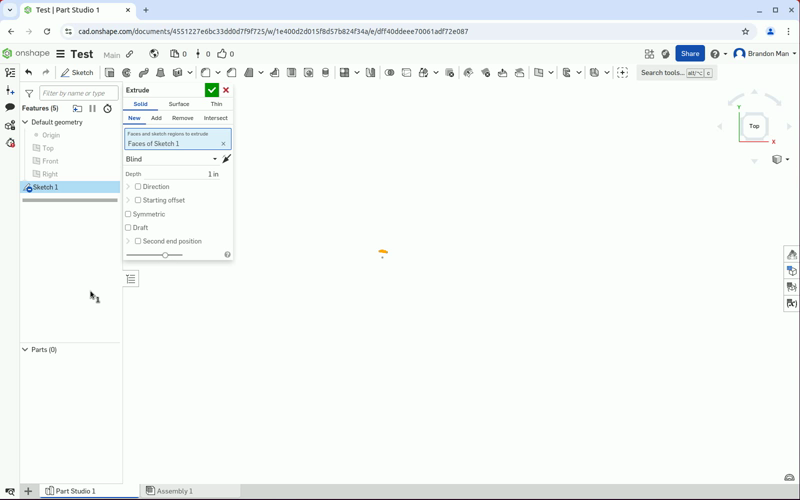
mouse_move(143, 106)
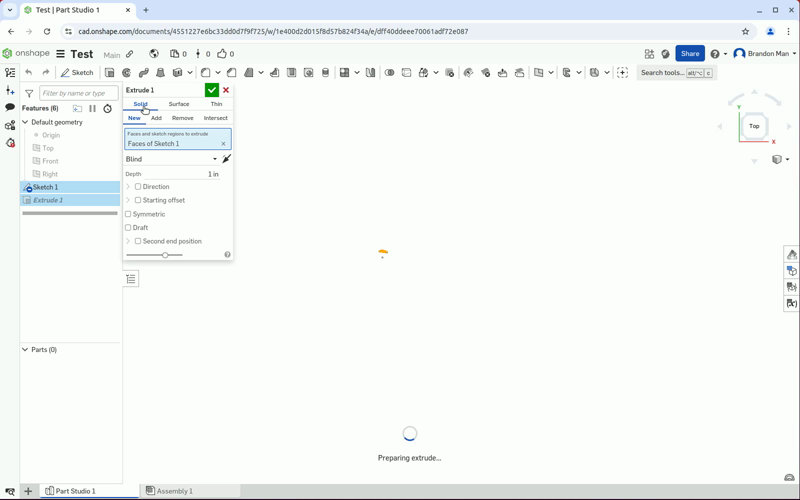
click(143, 106)
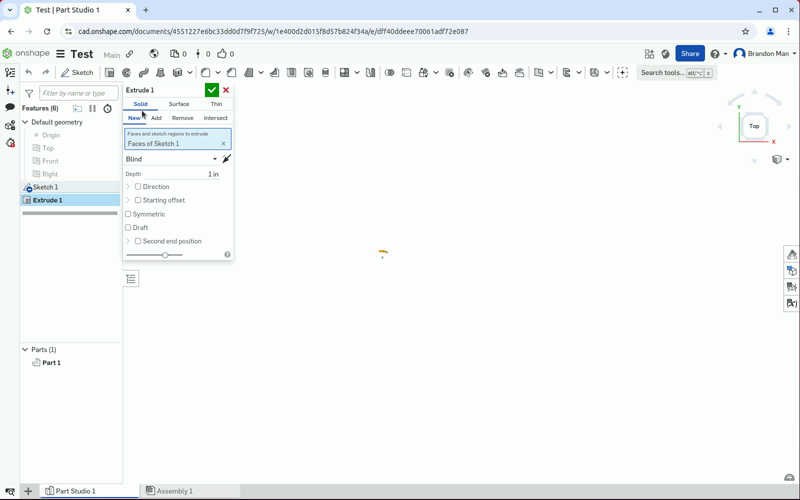
mouse_move(137, 120)
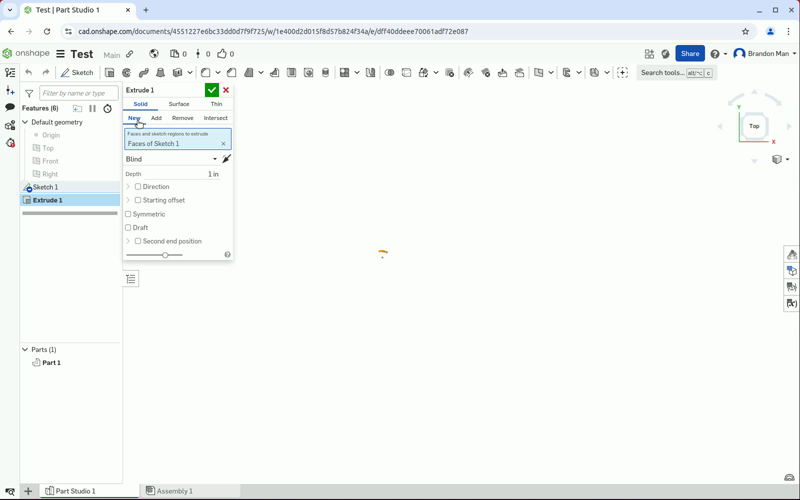
click(137, 120)
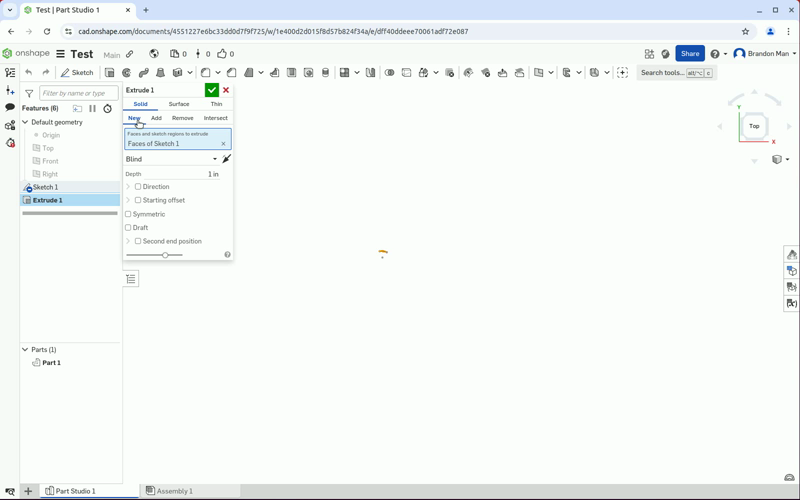
key(tab, 4)
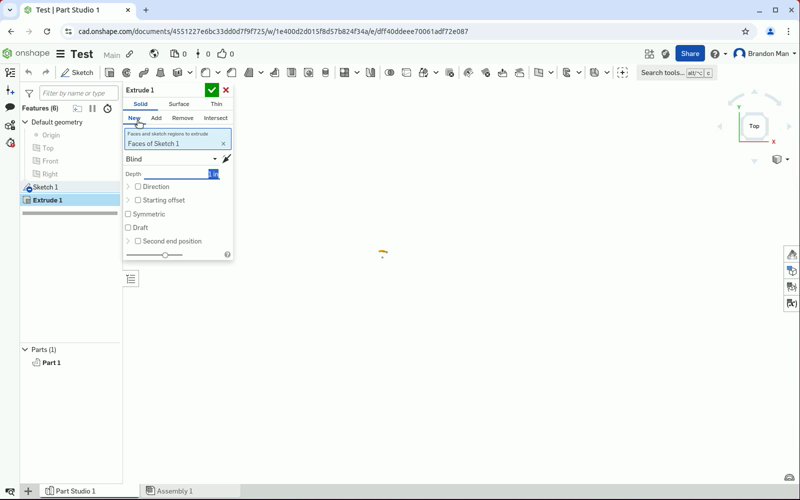
text(6.499)
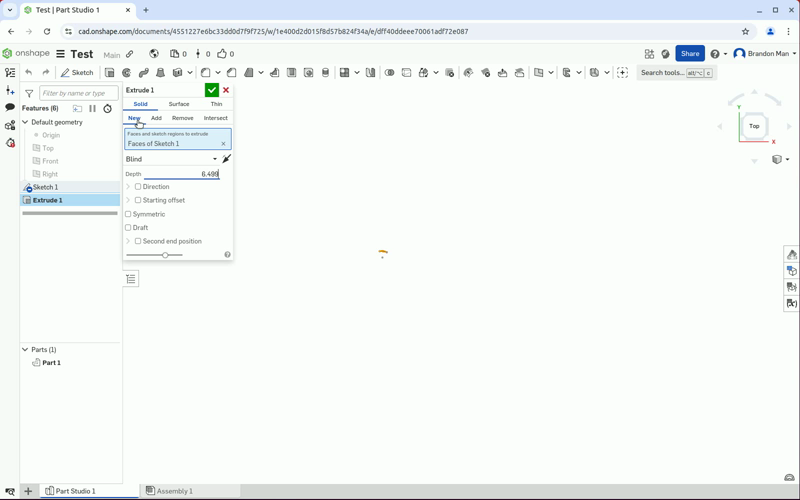
key(enter)
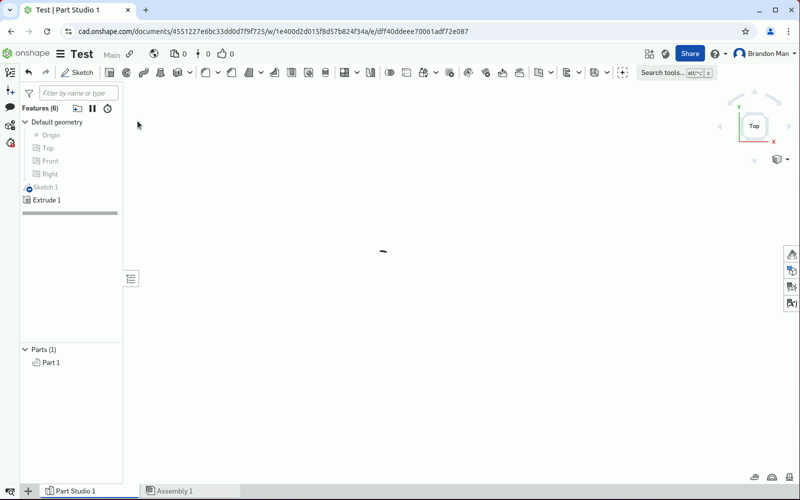
key(shift+h)
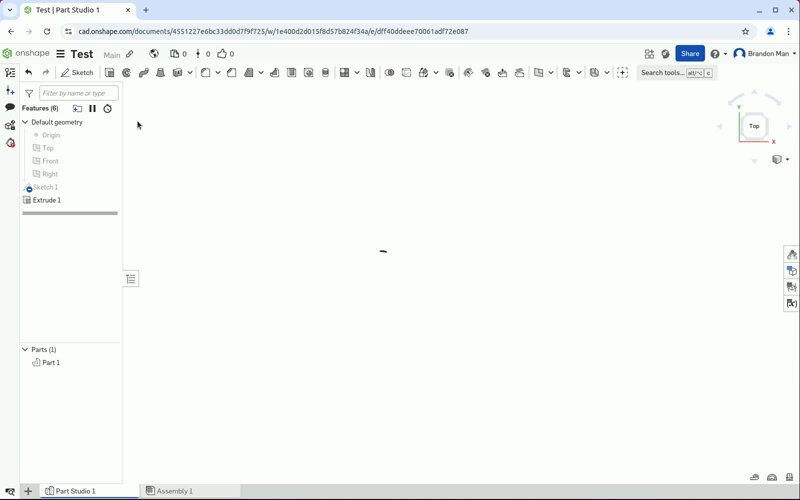
key(shift+h)
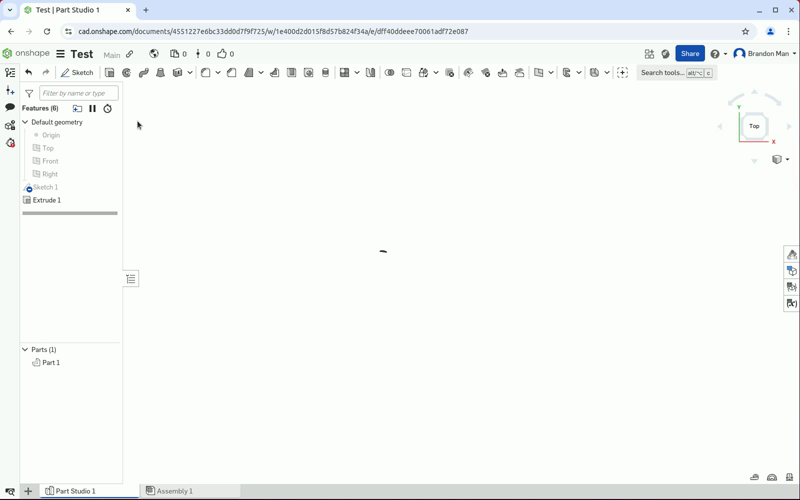
mouse_move(73, 189)
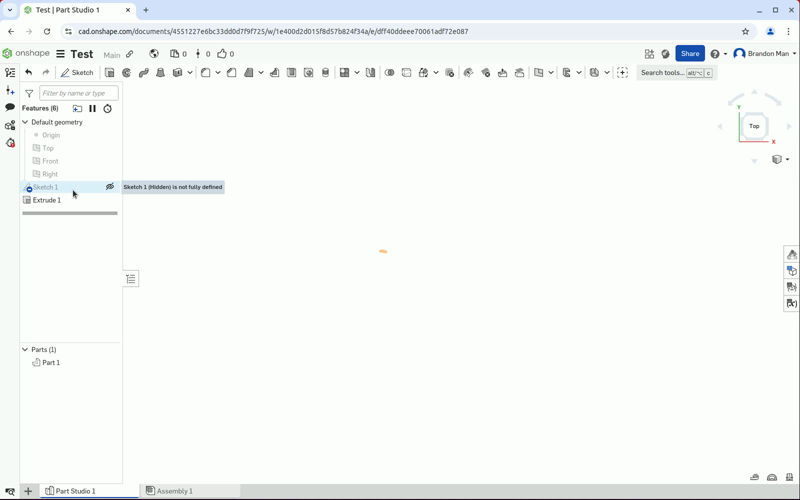
click(73, 189)
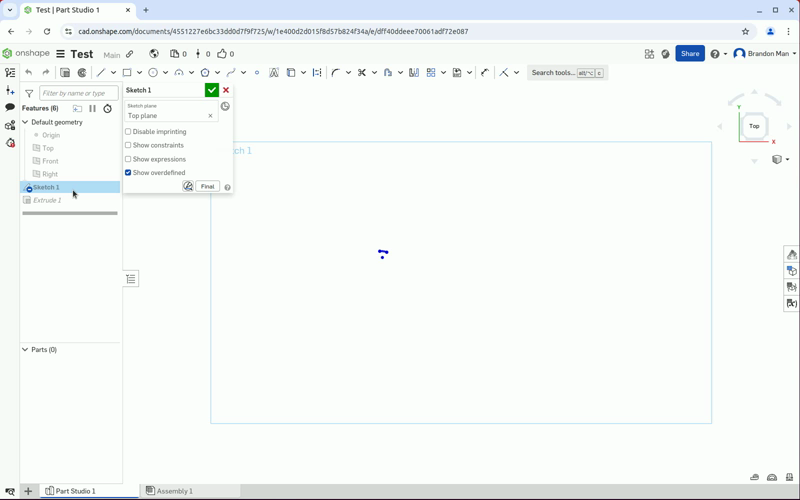
mouse_move(229, 92)
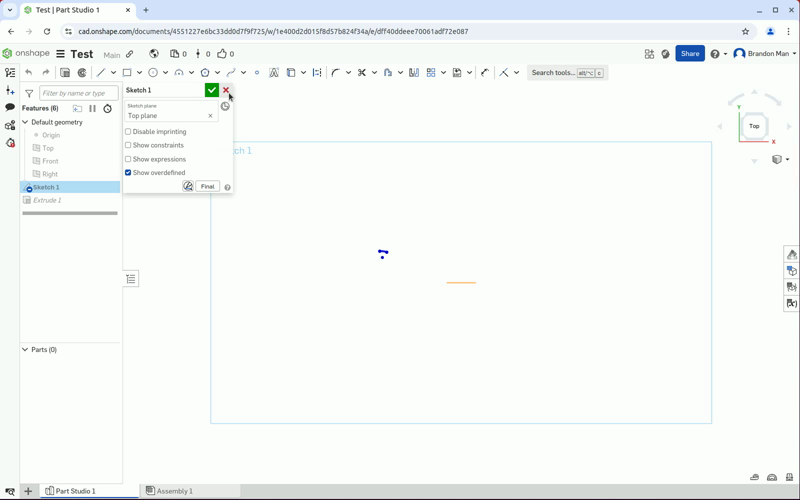
click(229, 92)
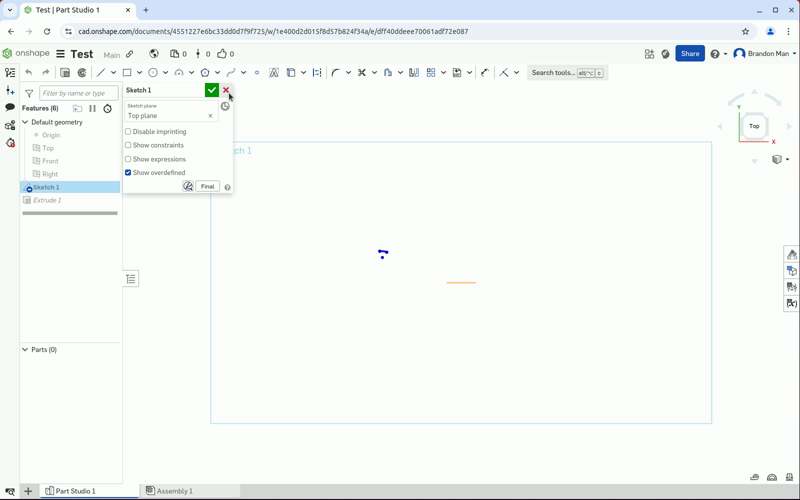
key(shift+s)
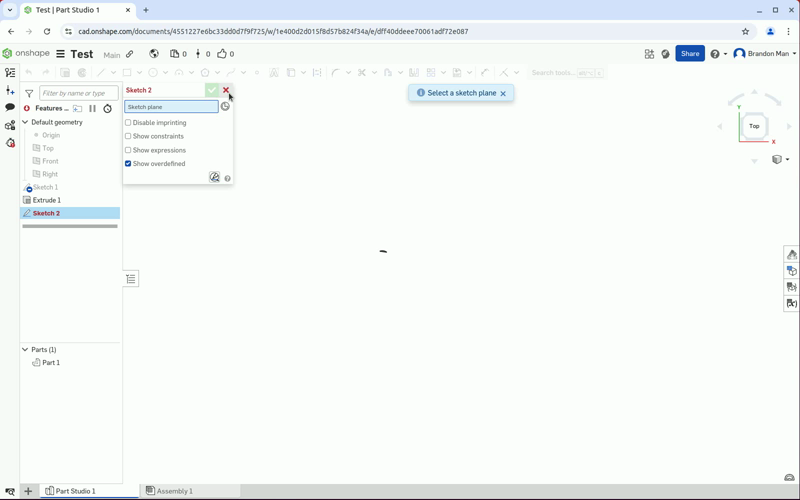
mouse_move(73, 150)
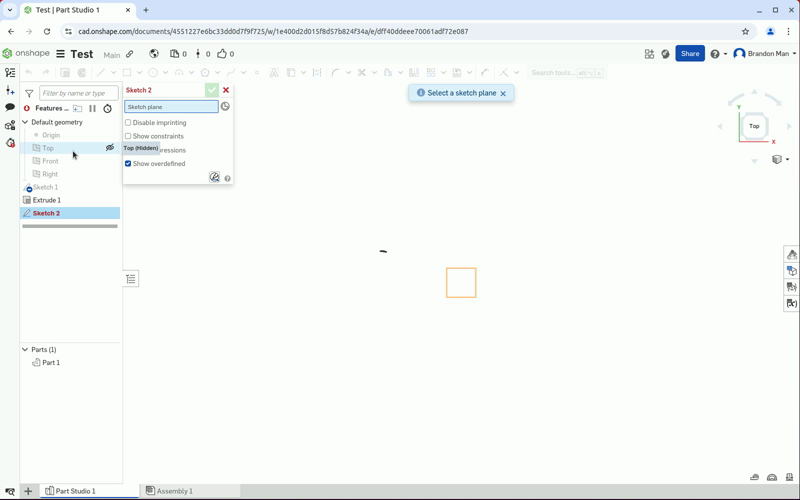
click(73, 150)
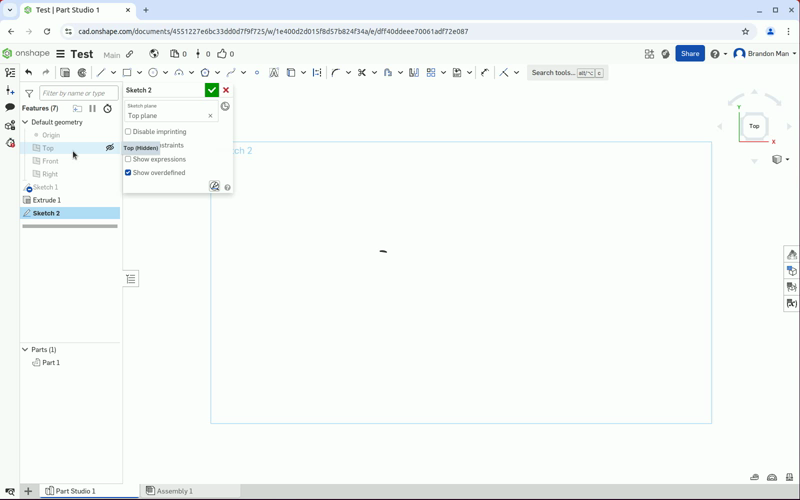
mouse_move(73, 352)
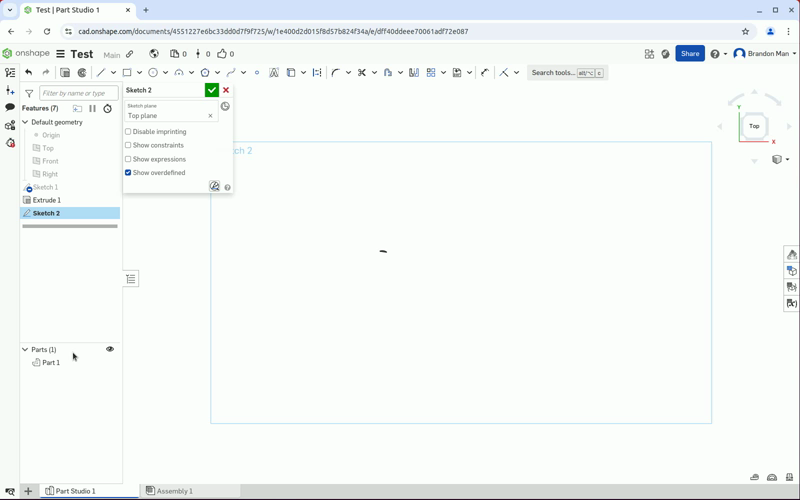
key(y)
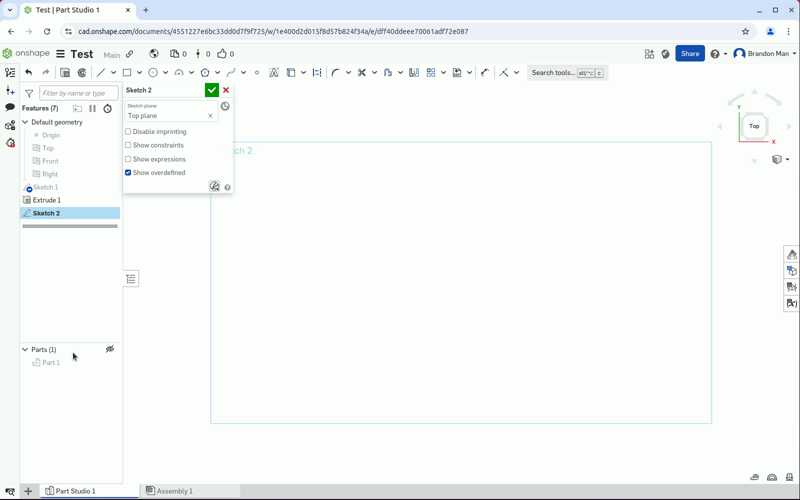
key(a)
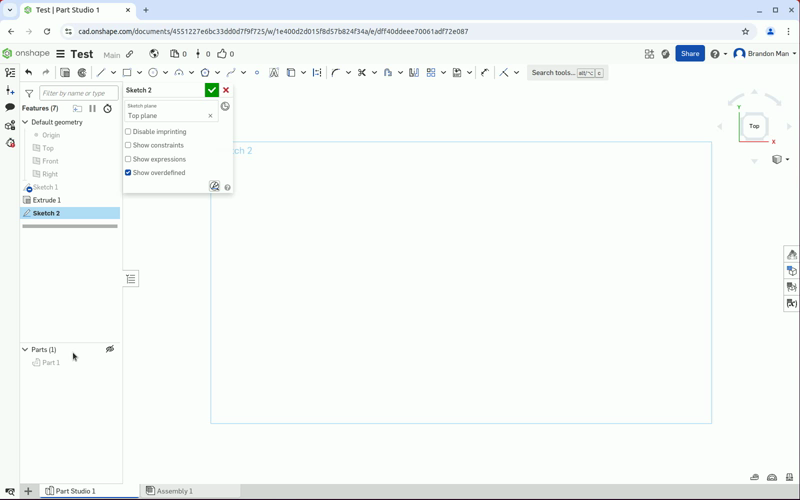
key_down(shift)
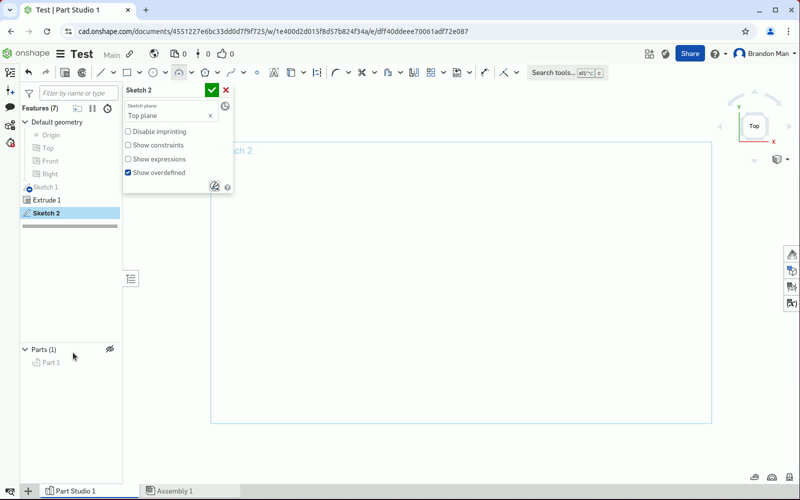
mouse_move(379, 314)
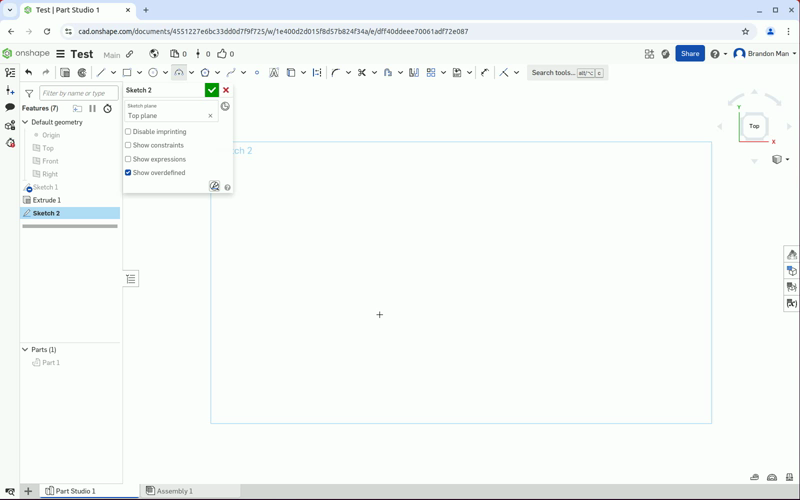
click(379, 314)
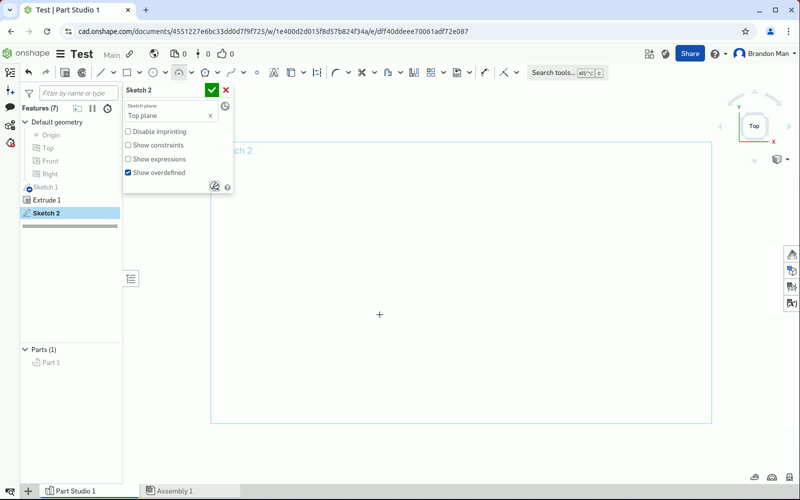
key_up(shift)
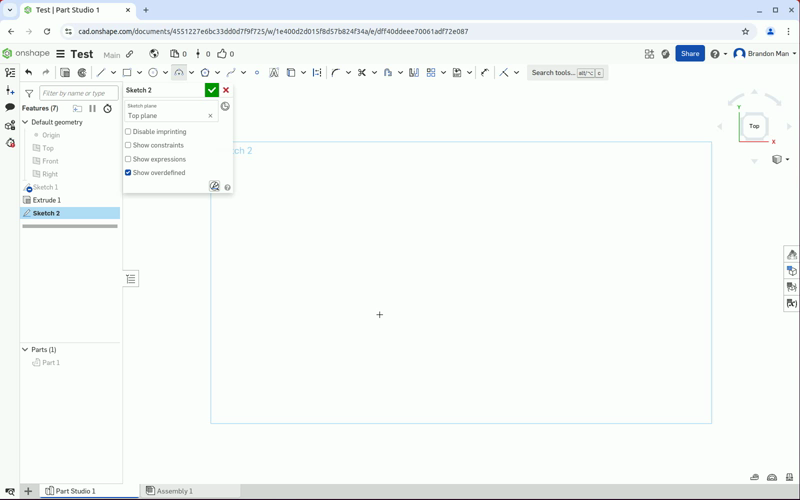
key_down(shift)
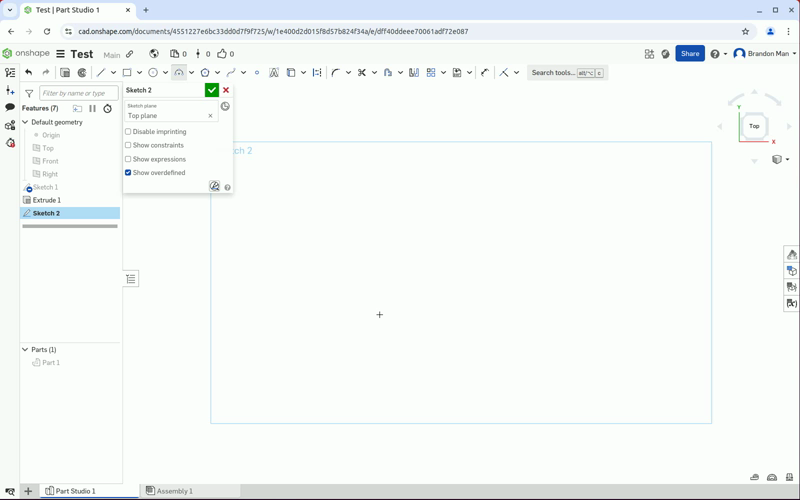
mouse_move(386, 313)
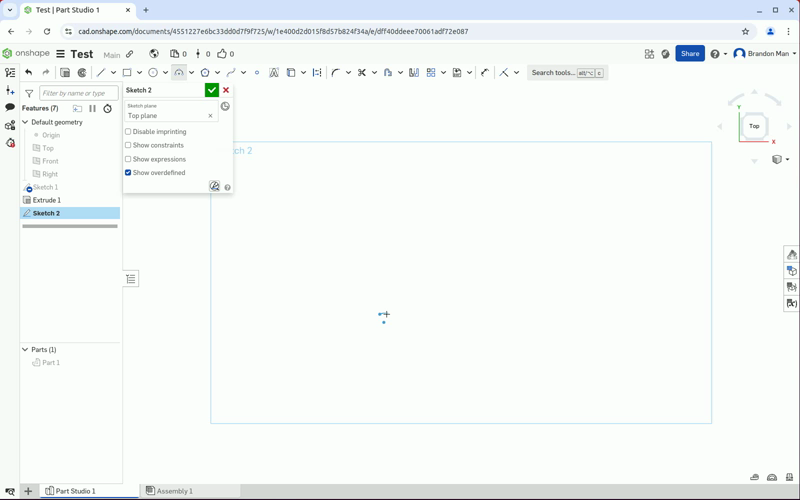
scroll(6)
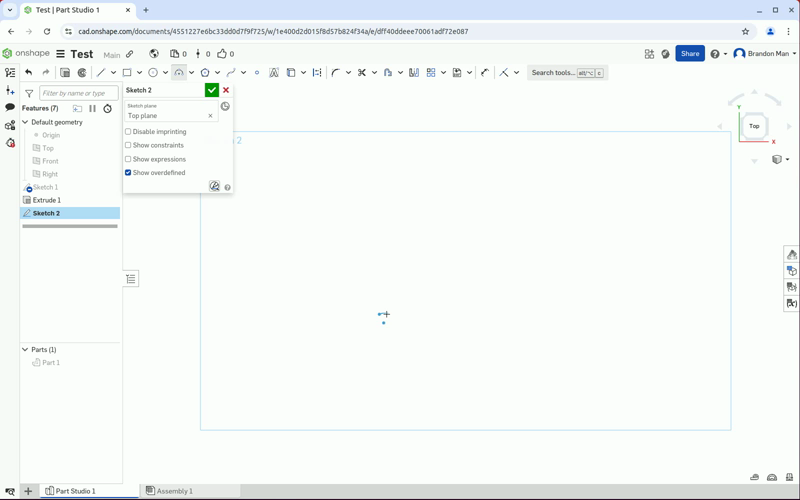
scroll(6)
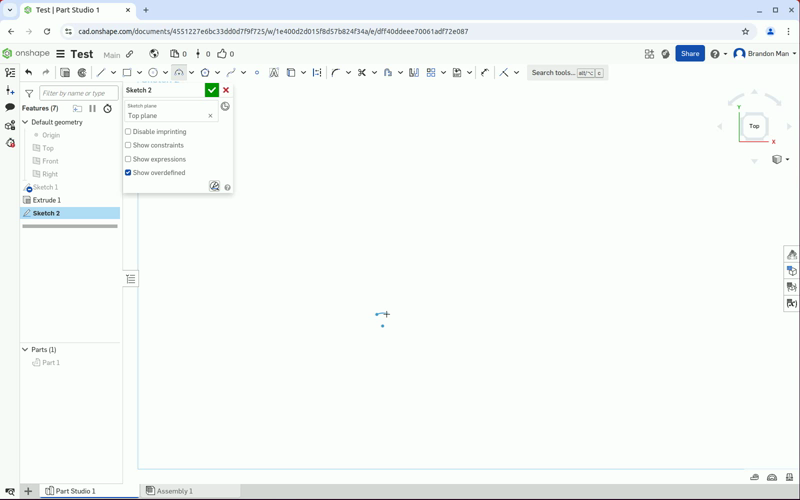
scroll(6)
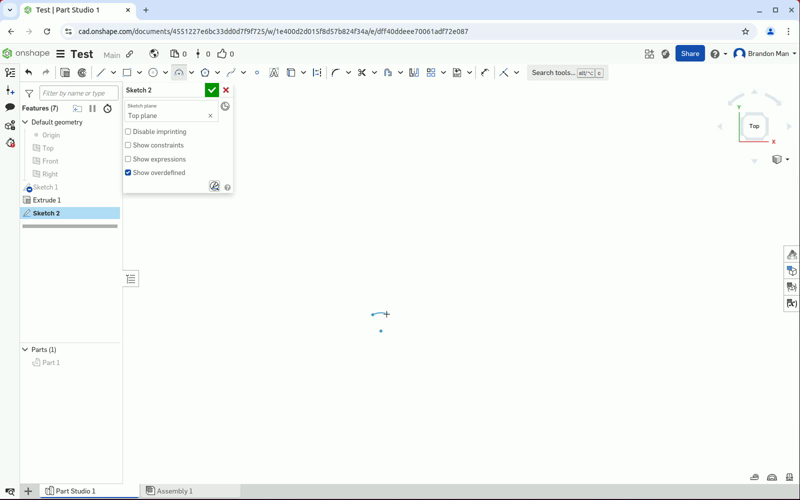
scroll(6)
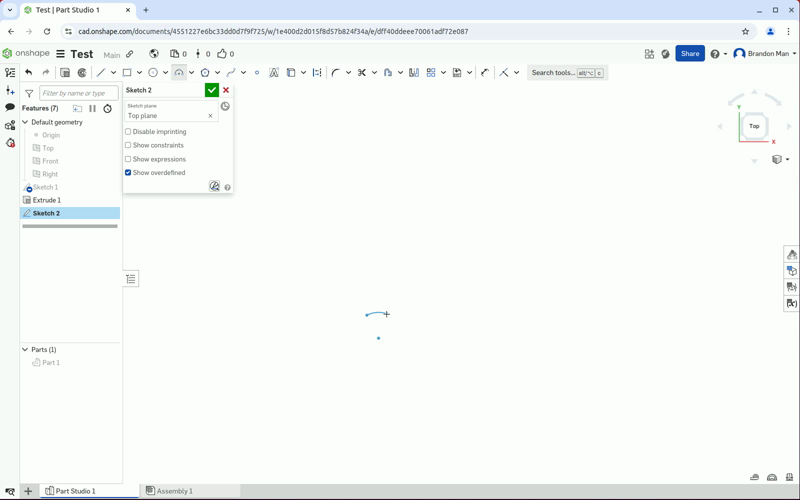
scroll(6)
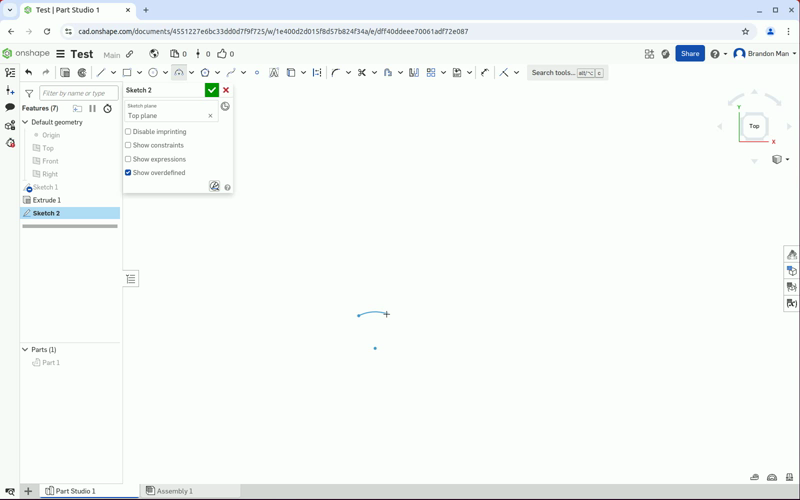
scroll(6)
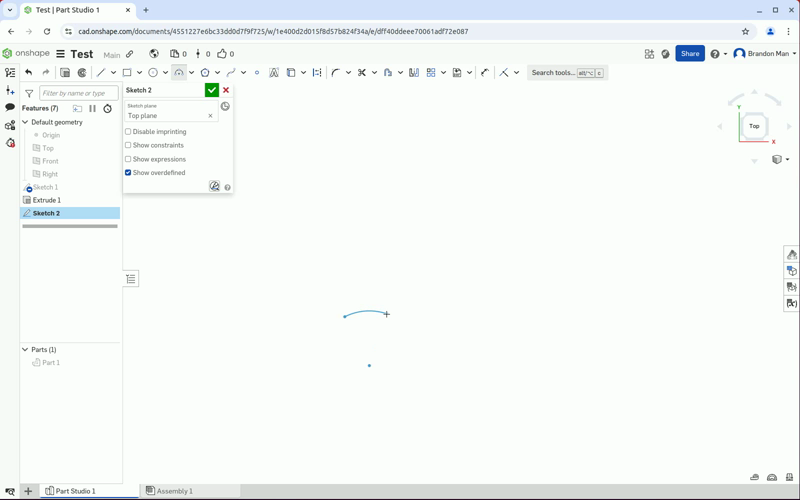
scroll(6)
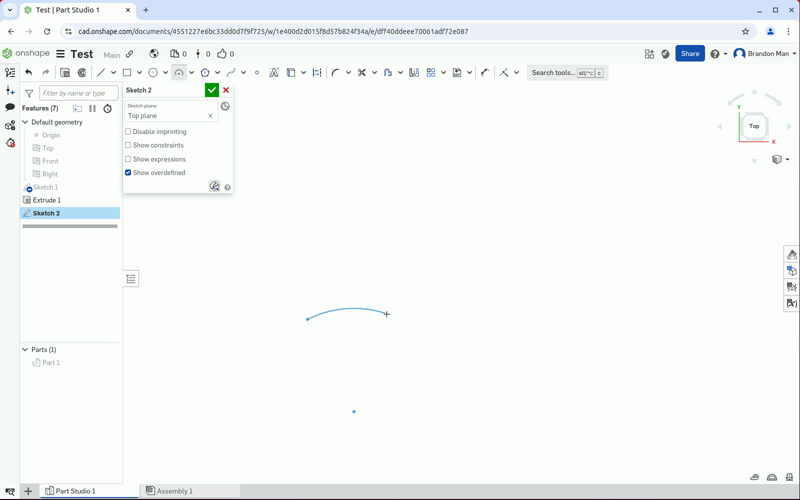
click(386, 313)
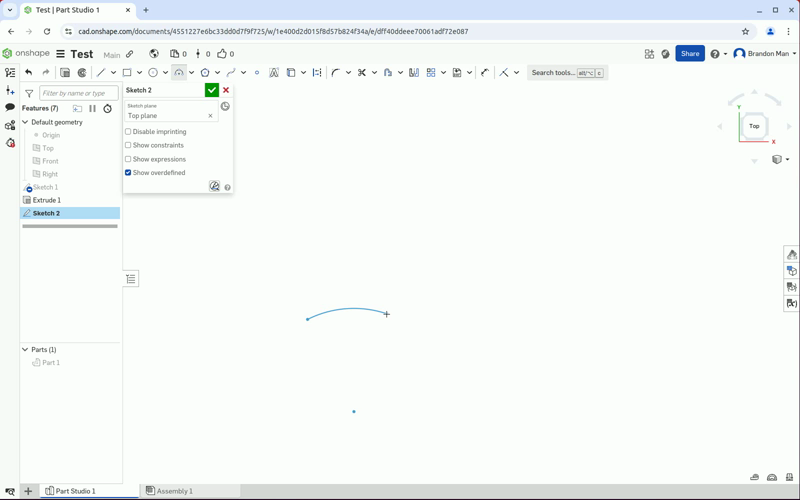
scroll(-6)
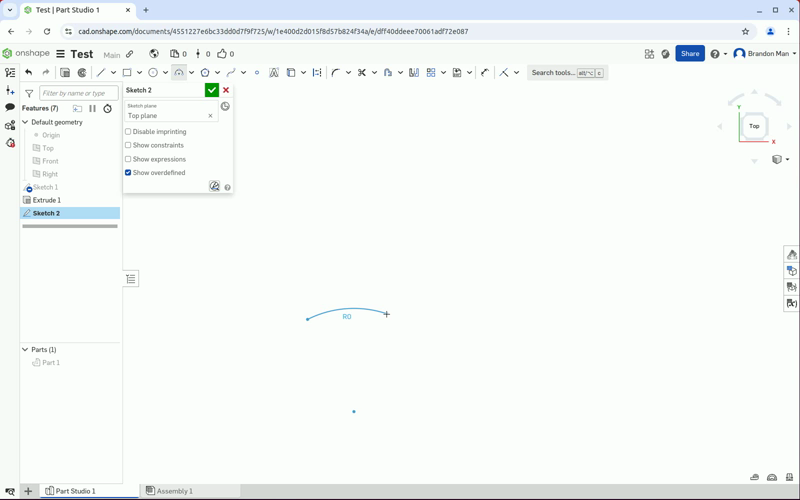
scroll(-6)
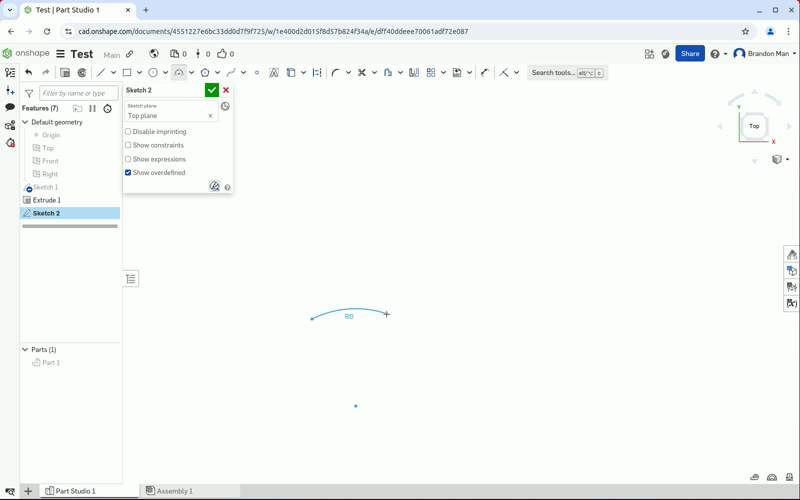
scroll(-6)
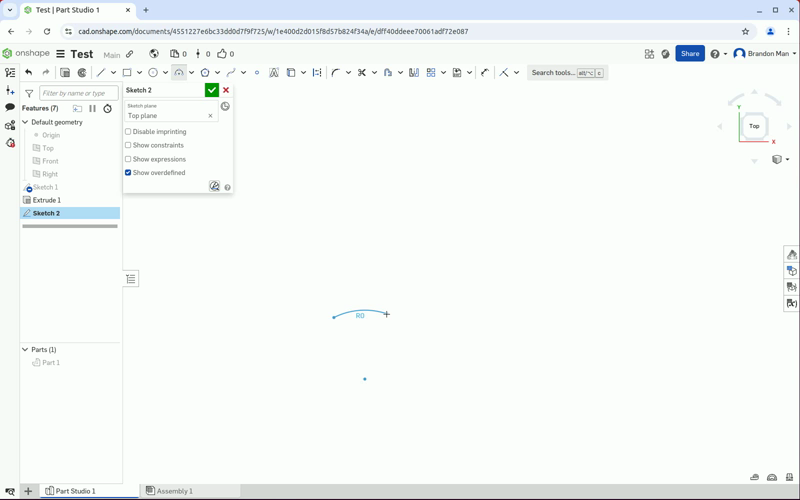
scroll(-6)
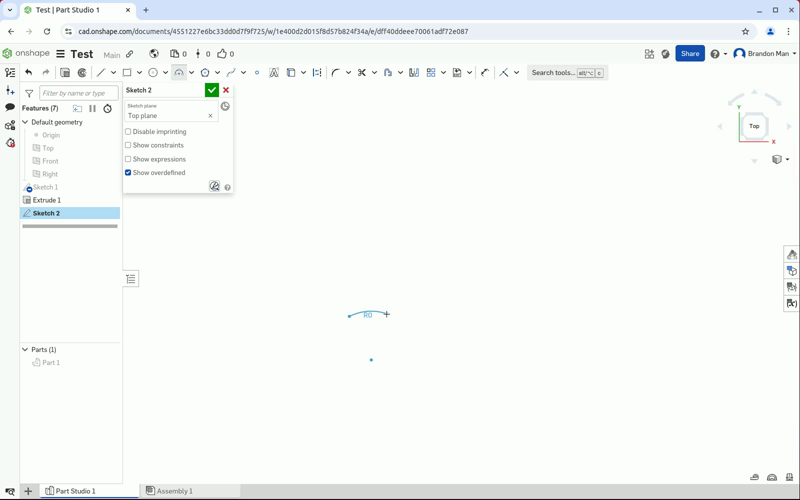
scroll(-6)
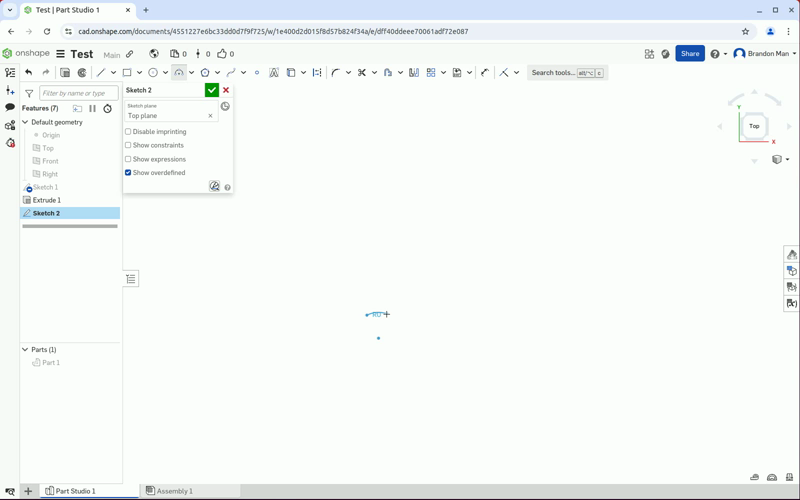
scroll(-6)
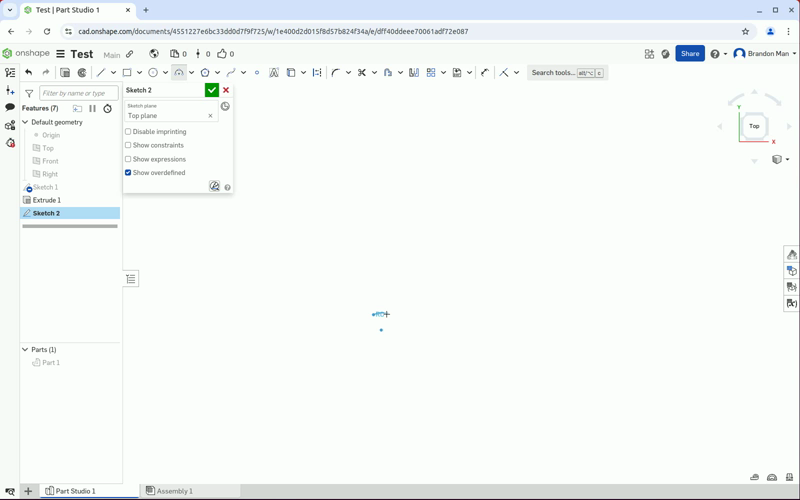
scroll(-6)
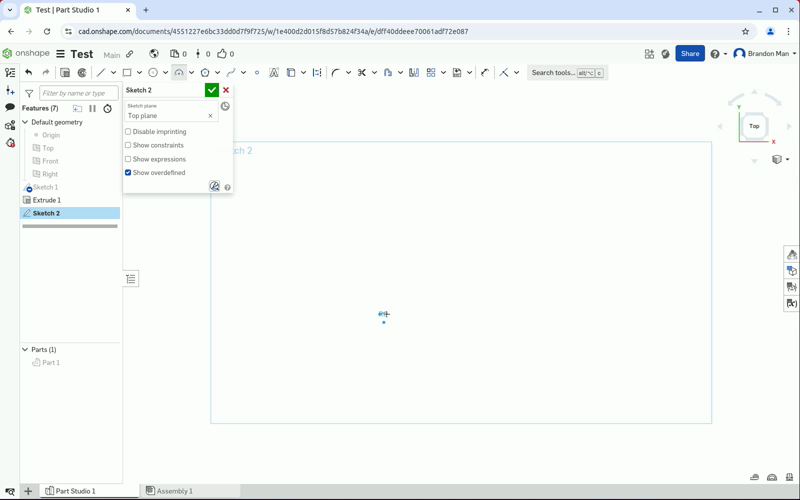
mouse_move(383, 315)
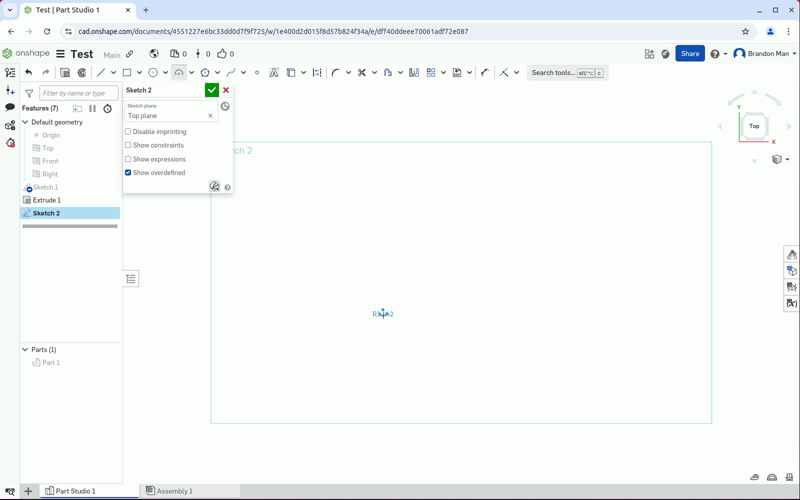
scroll(6)
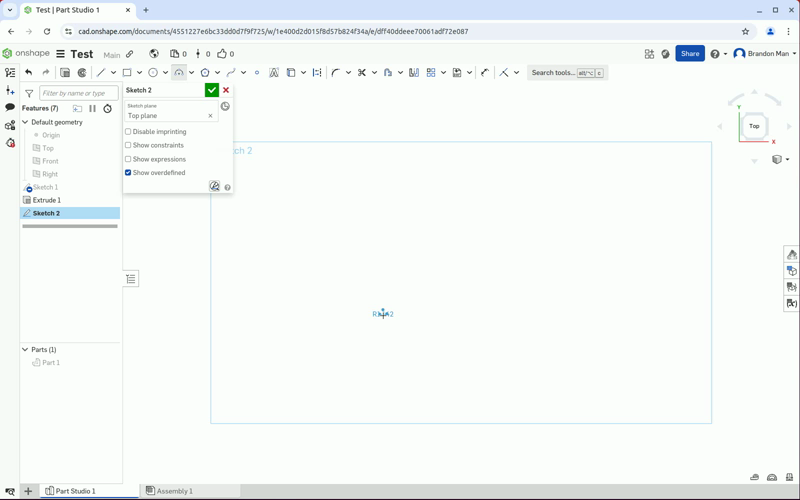
scroll(6)
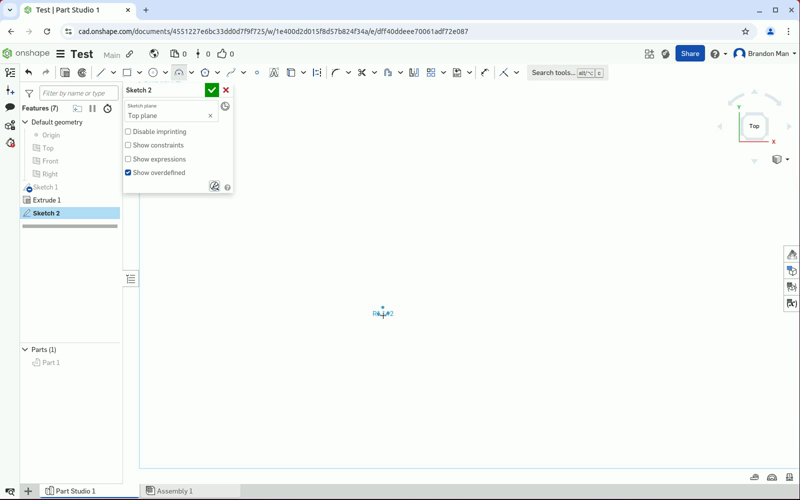
scroll(6)
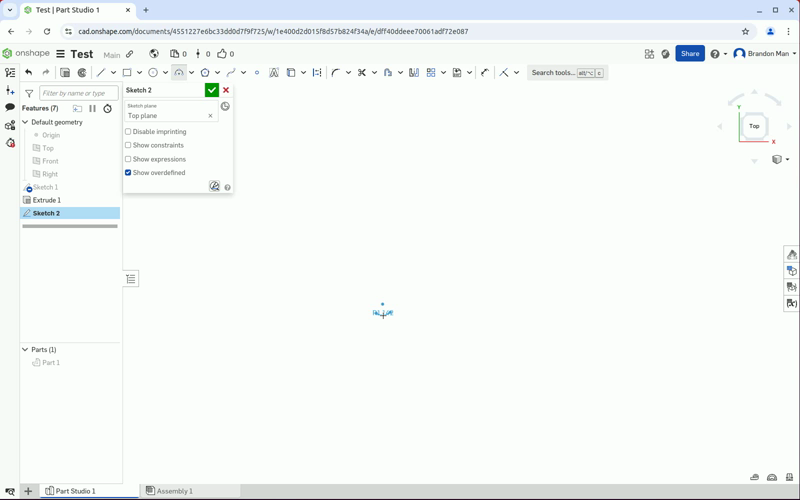
scroll(6)
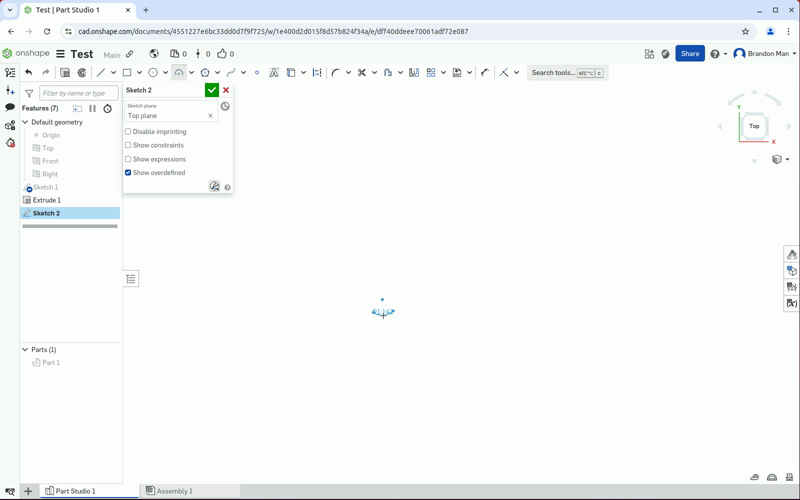
scroll(6)
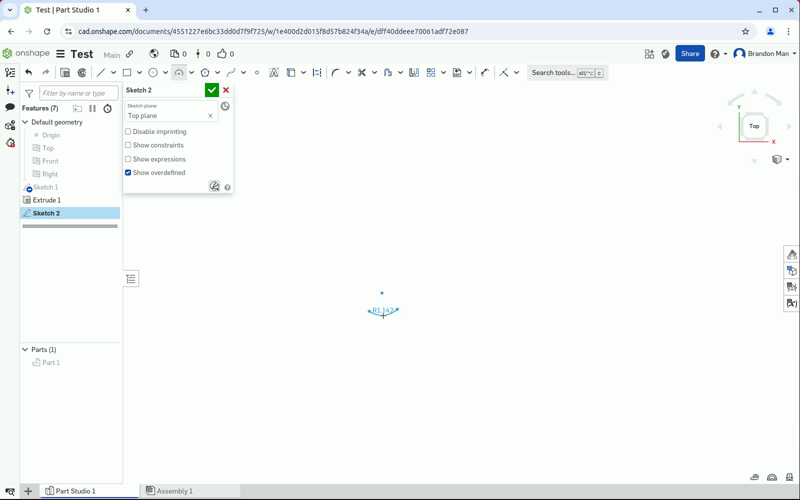
scroll(6)
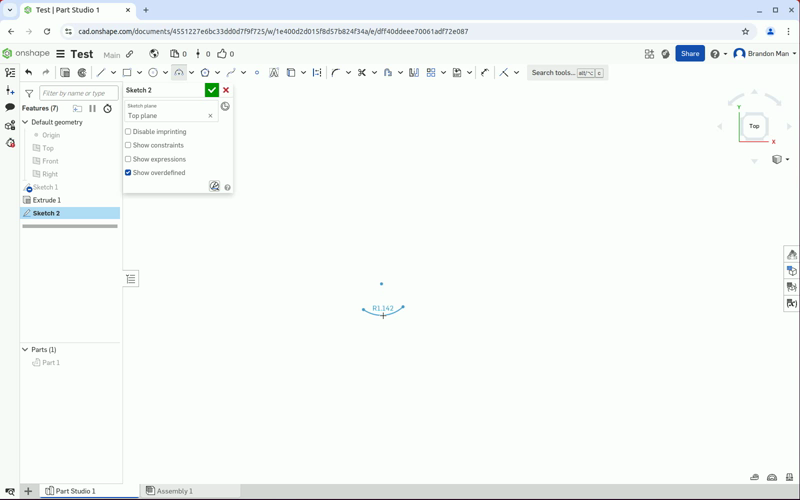
scroll(6)
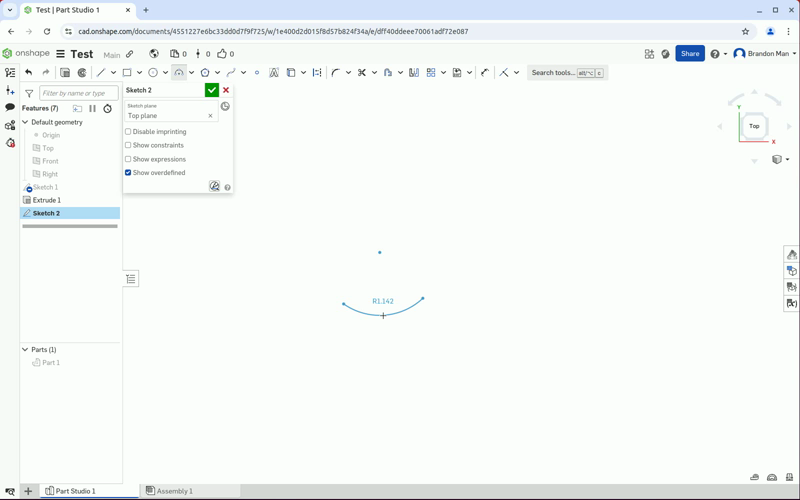
click(383, 315)
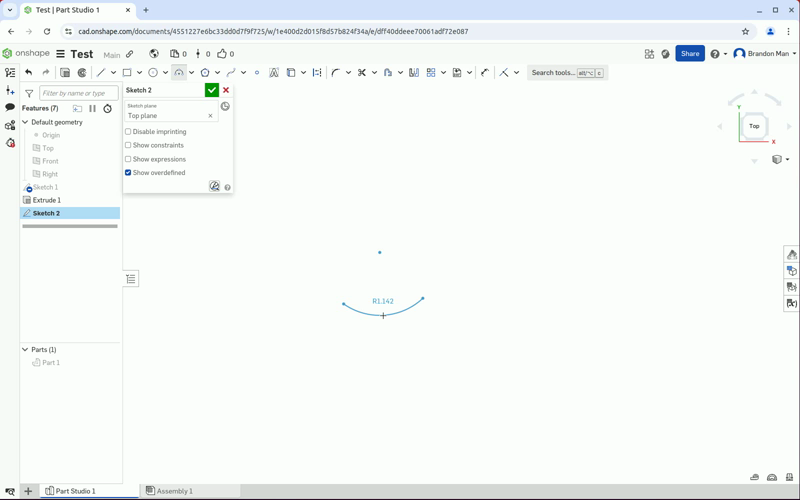
scroll(-6)
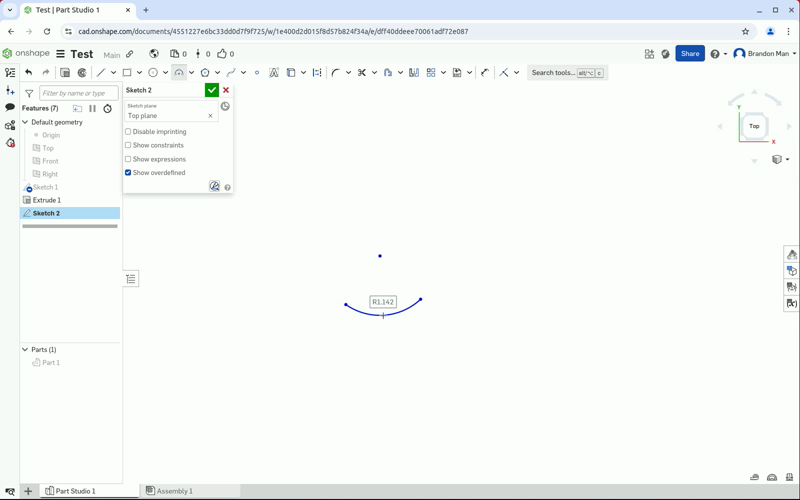
scroll(-6)
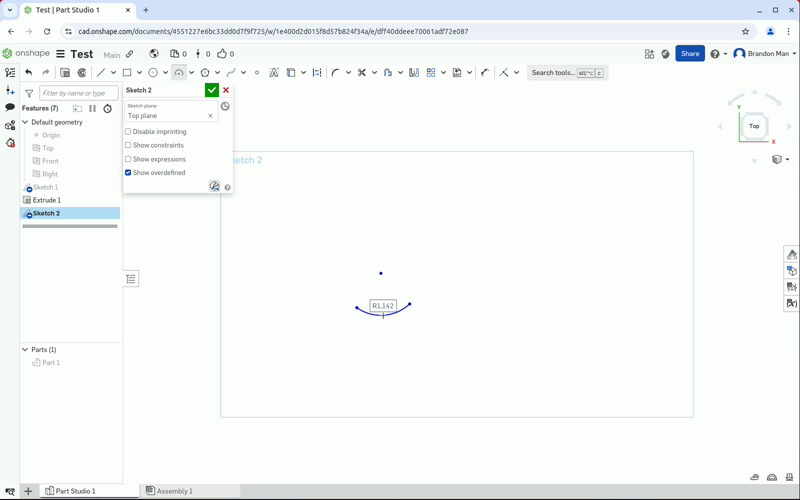
scroll(-6)
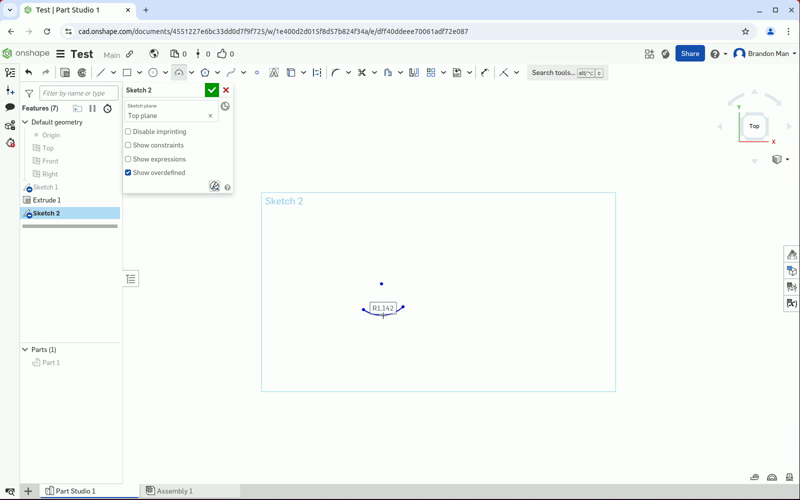
scroll(-6)
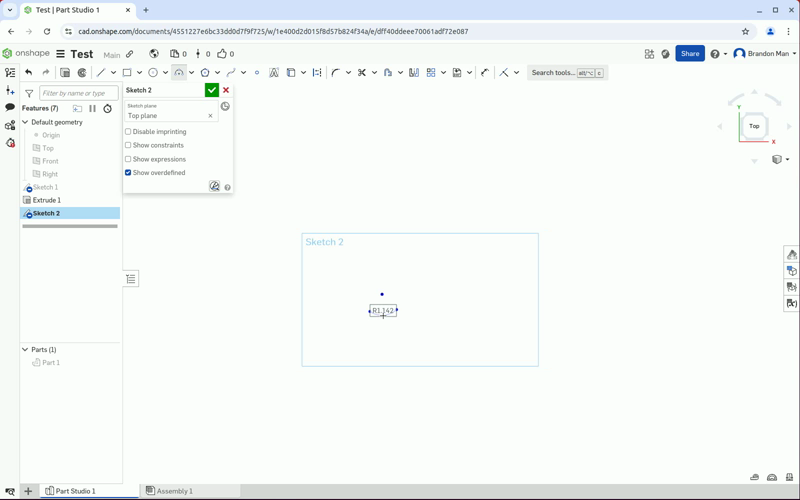
scroll(-6)
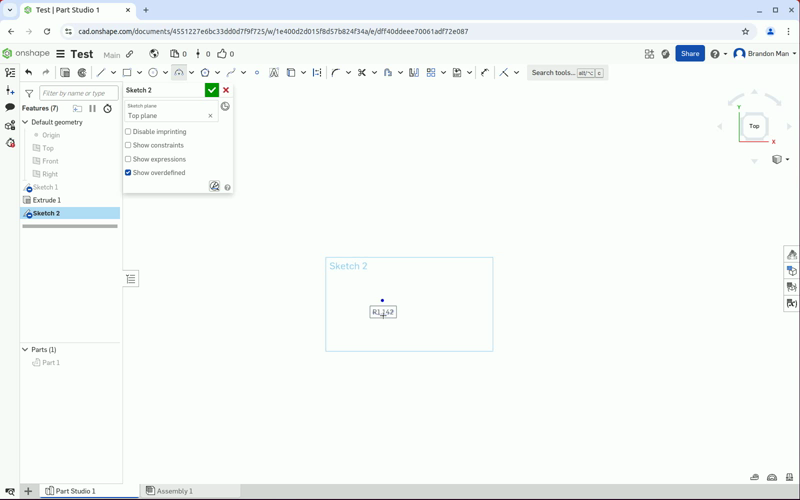
scroll(-6)
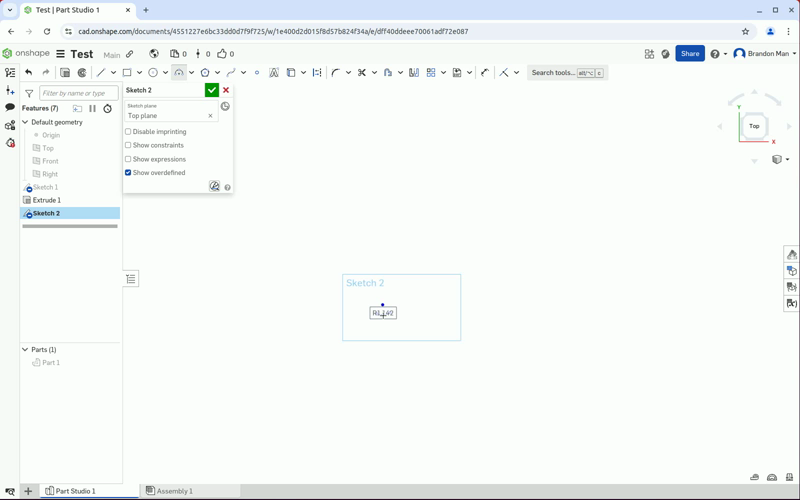
scroll(-6)
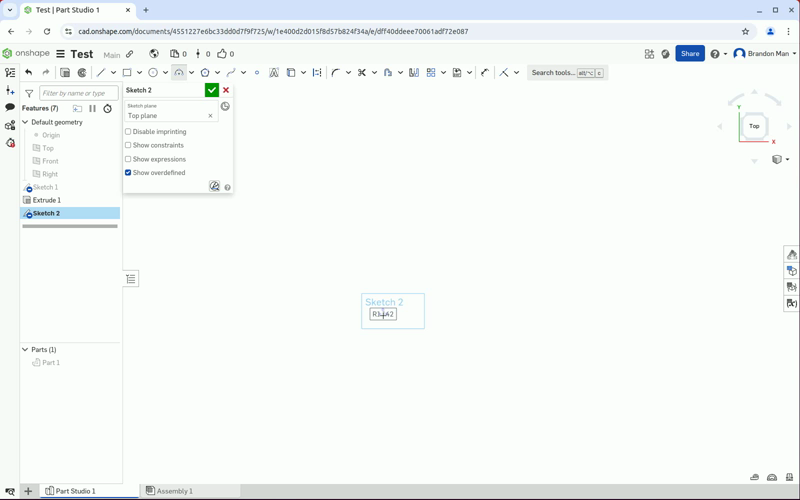
key_up(shift)
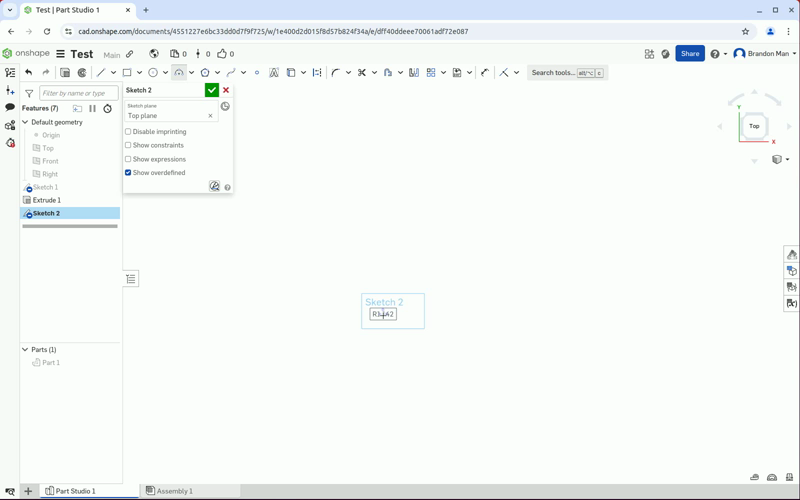
key(esc)
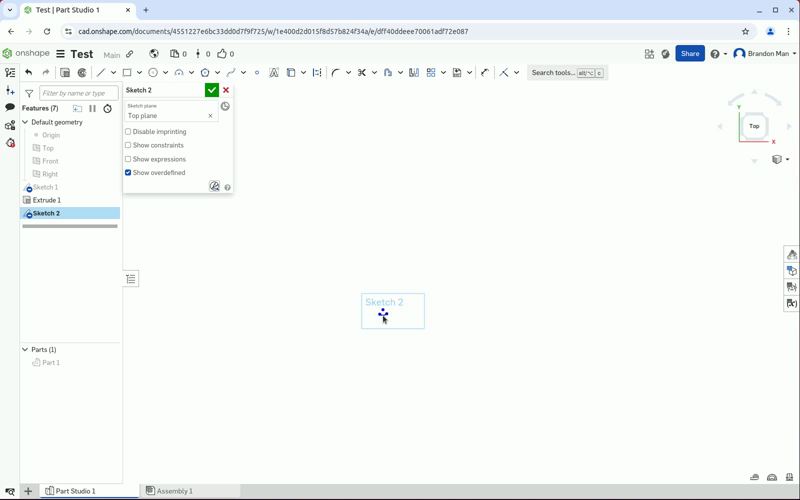
key(l)
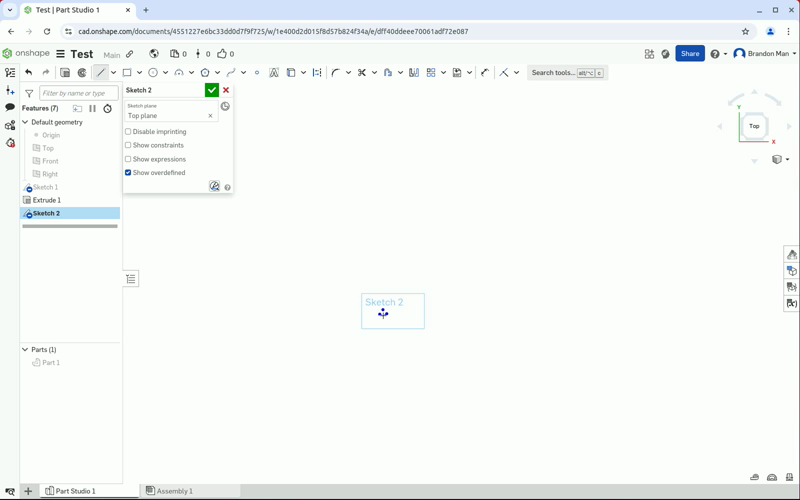
mouse_move(386, 313)
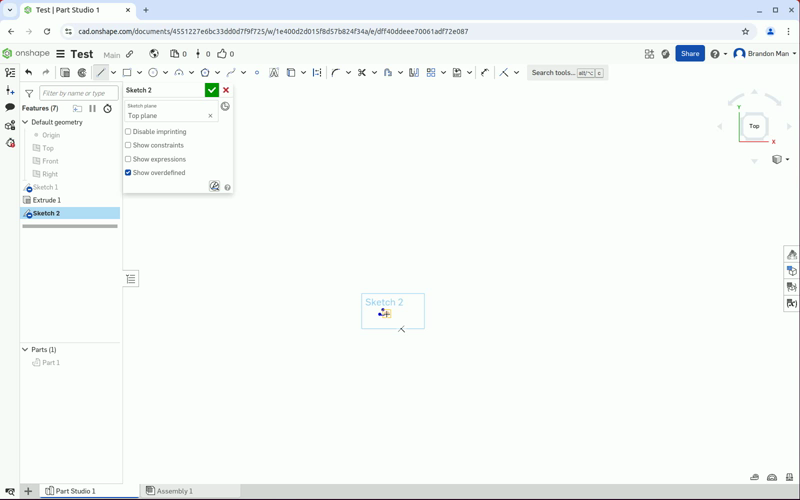
scroll(6)
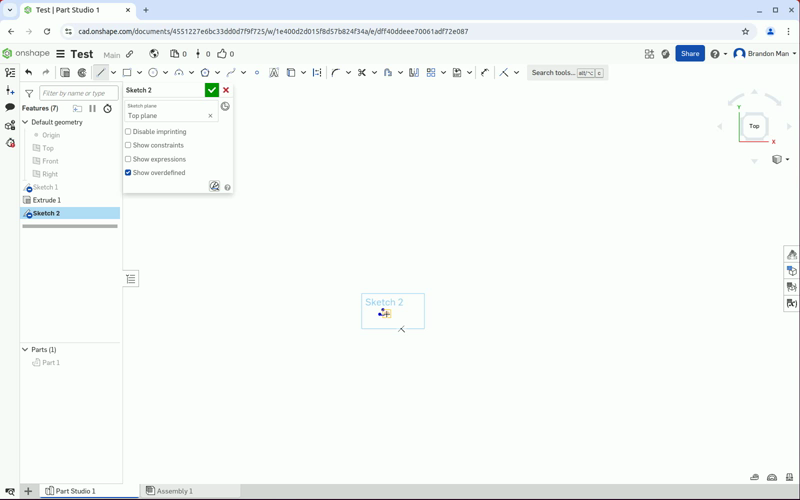
scroll(6)
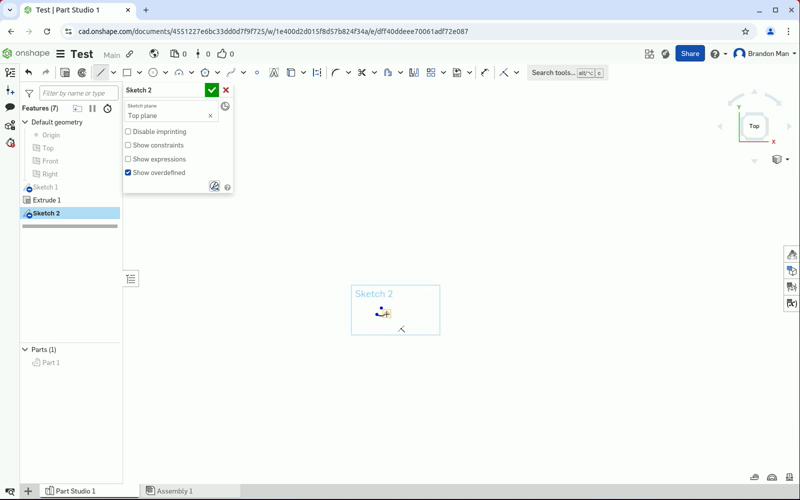
scroll(6)
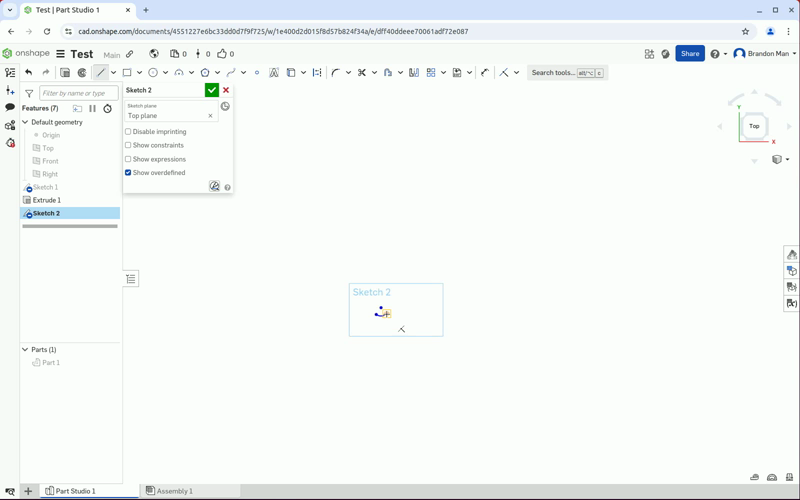
scroll(6)
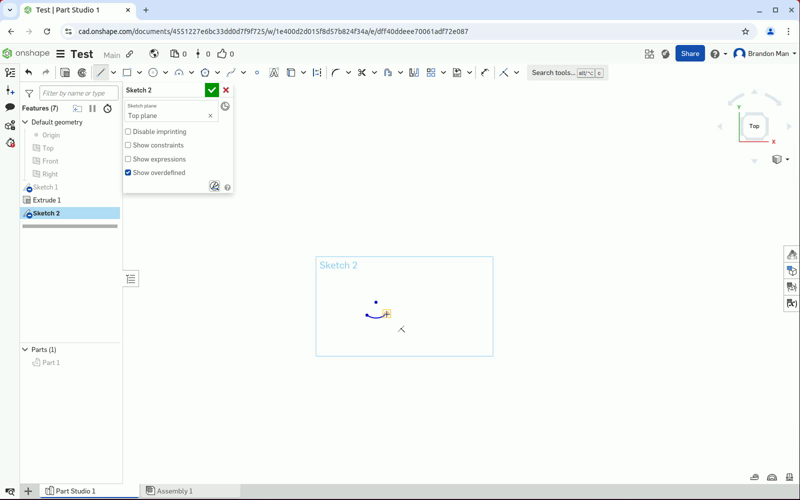
scroll(6)
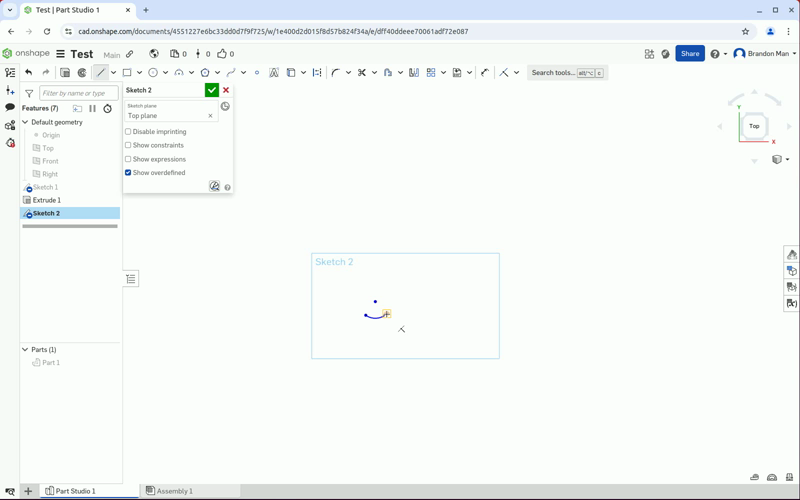
scroll(6)
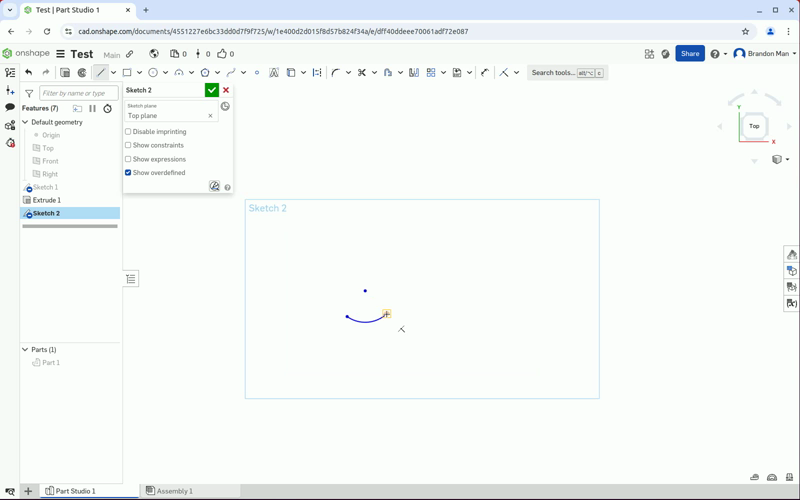
scroll(6)
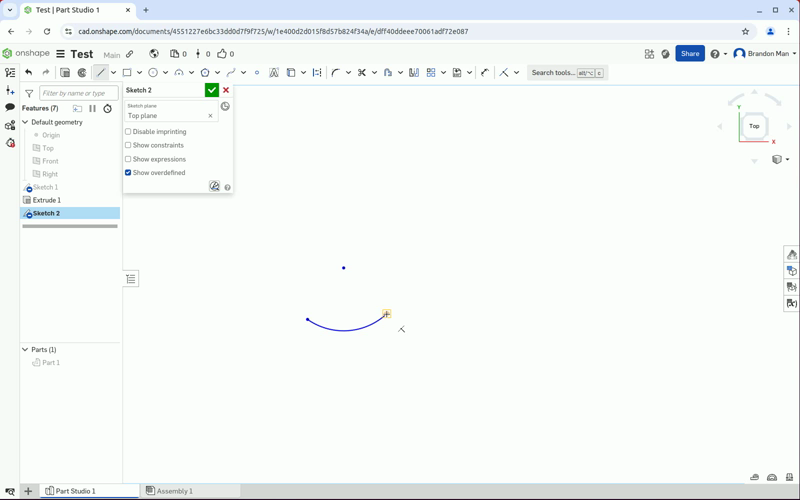
click(386, 313)
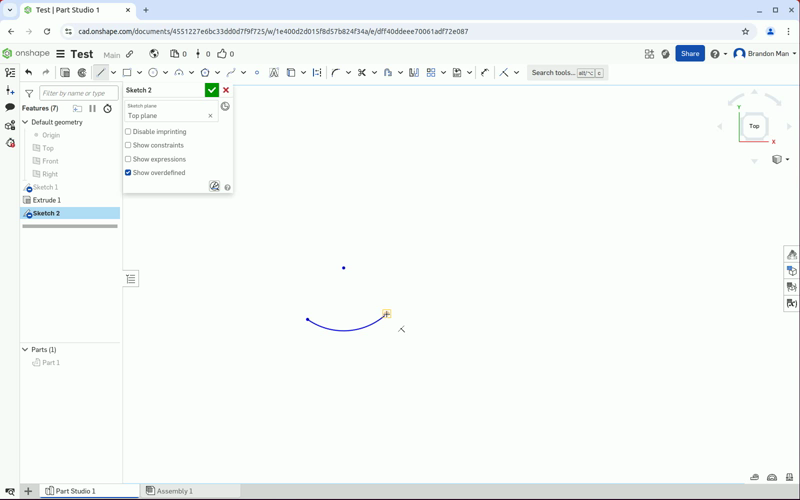
scroll(-6)
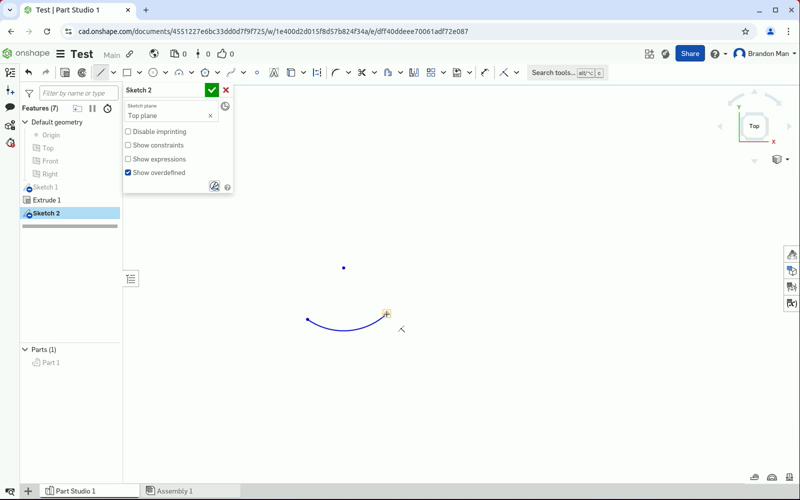
scroll(-6)
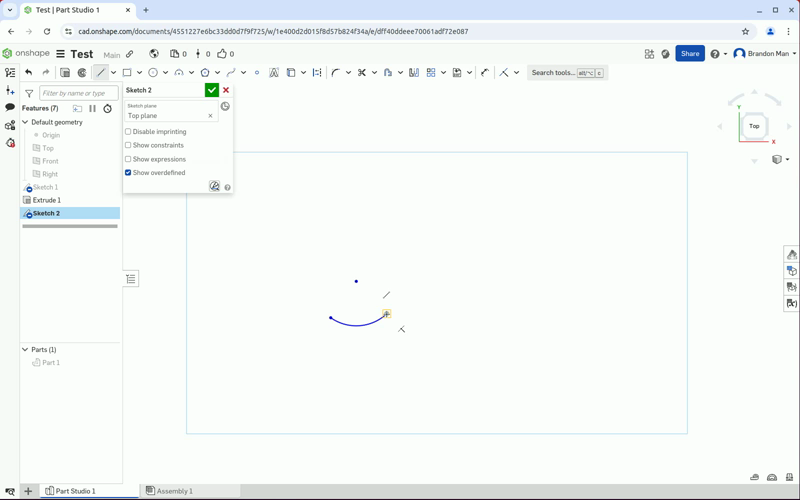
scroll(-6)
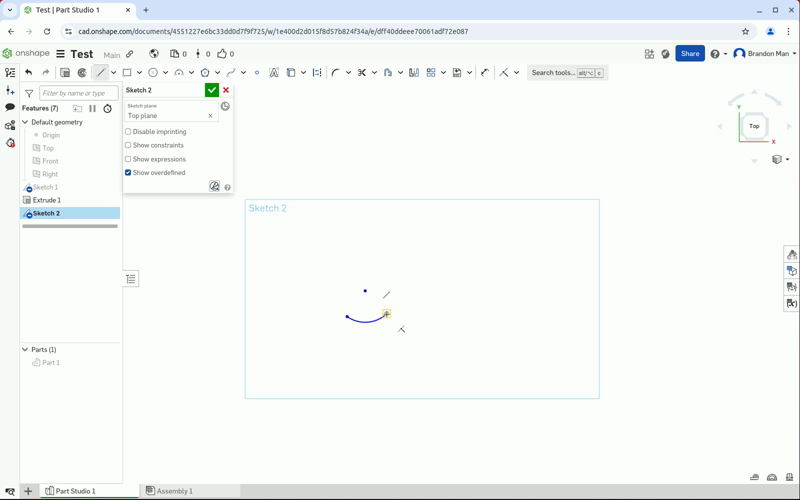
scroll(-6)
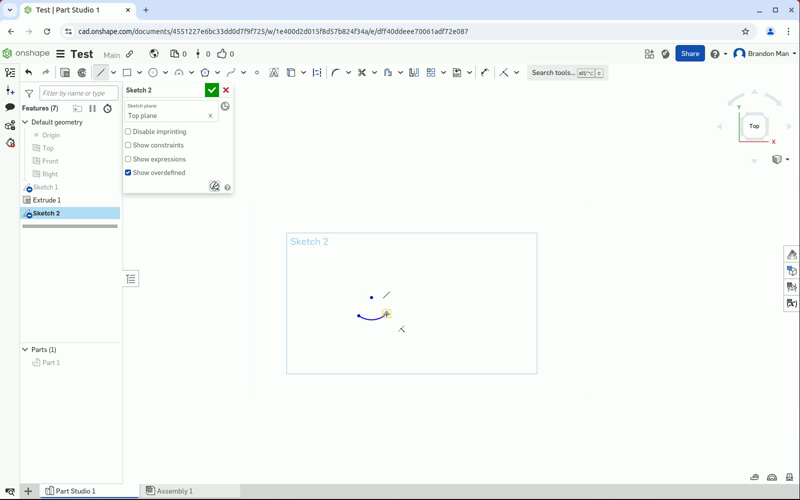
scroll(-6)
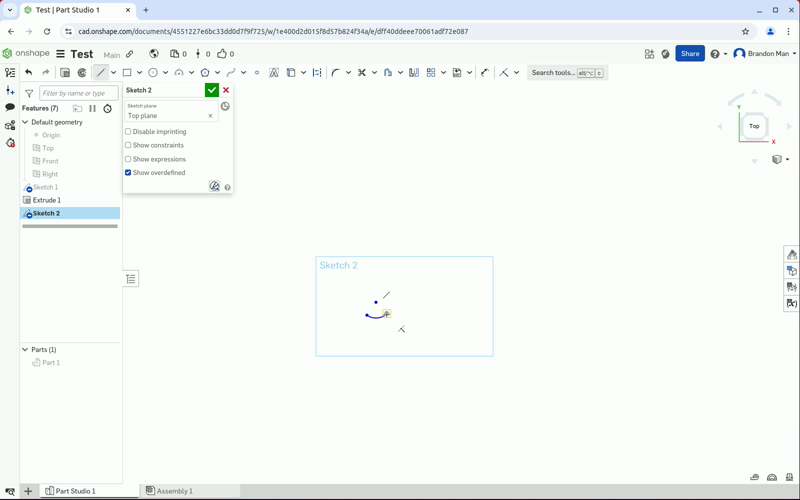
scroll(-6)
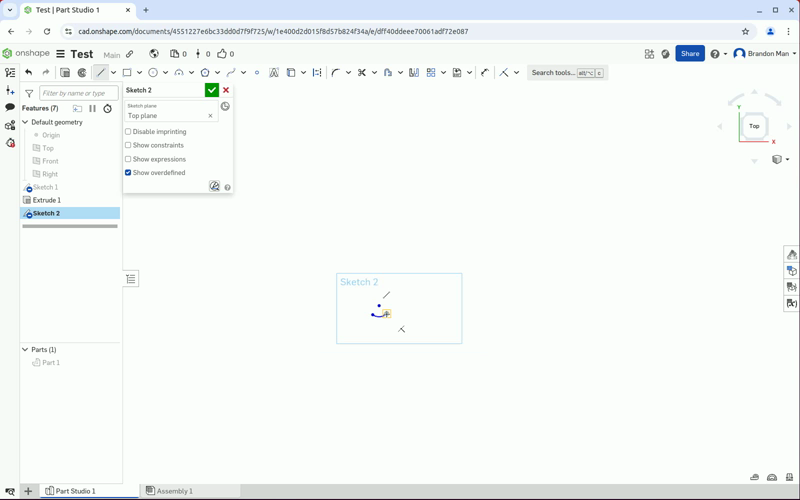
scroll(-6)
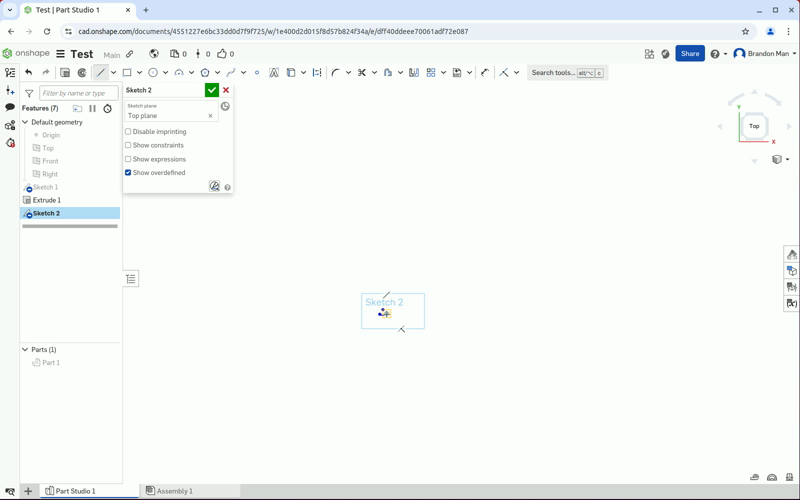
mouse_move(417, 313)
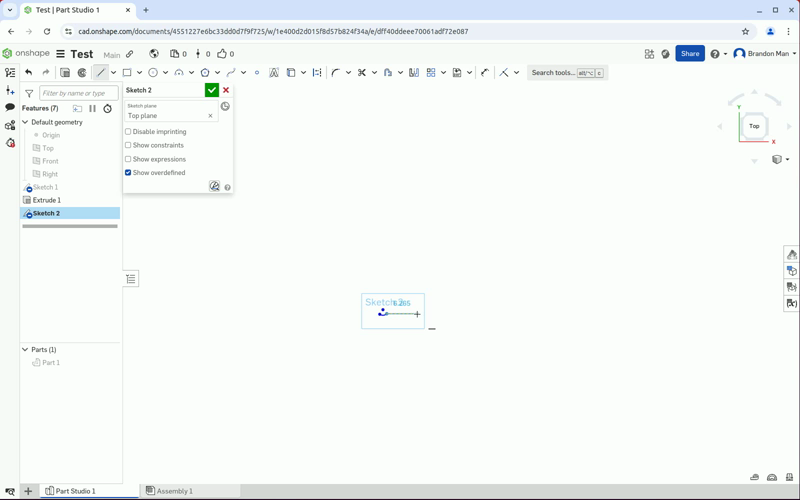
key_down(shift)
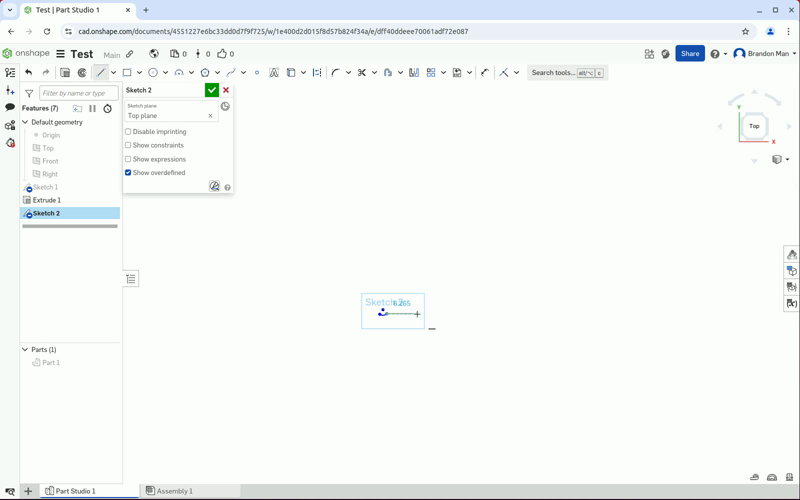
mouse_move(379, 314)
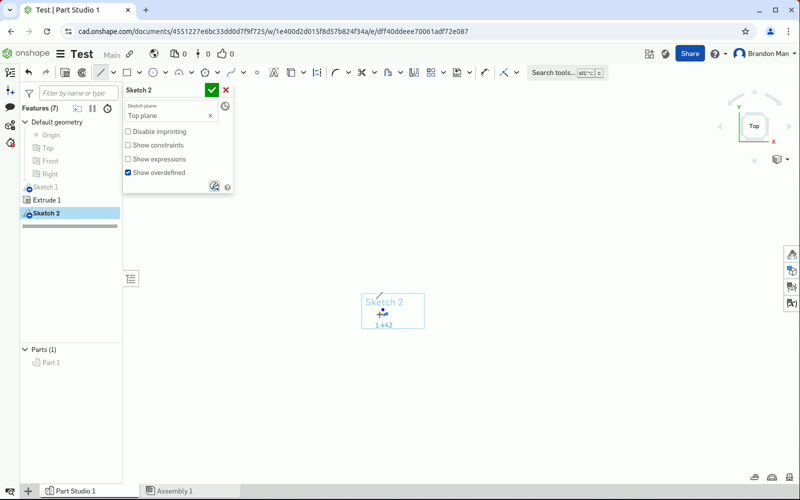
scroll(6)
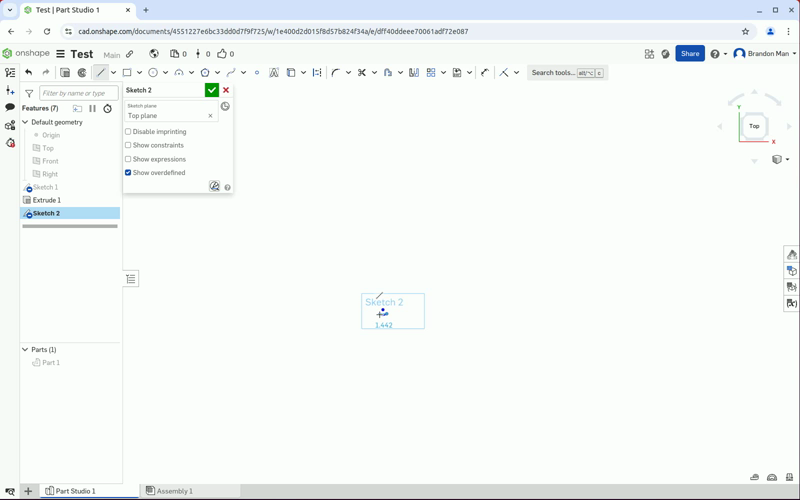
scroll(6)
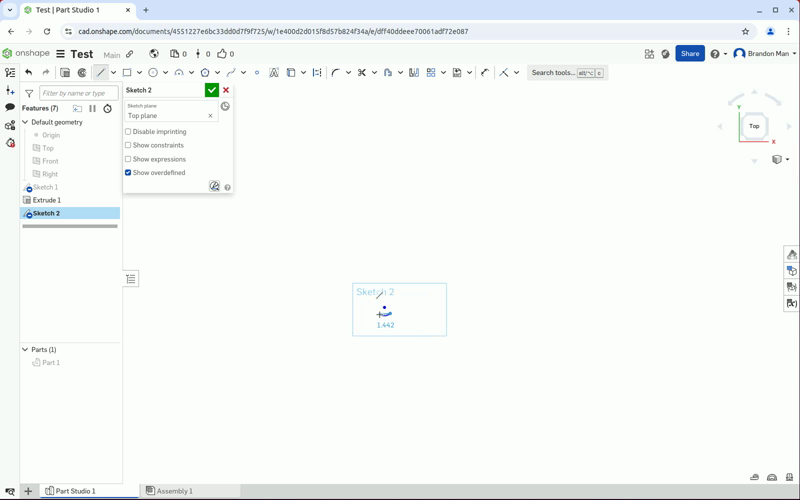
scroll(6)
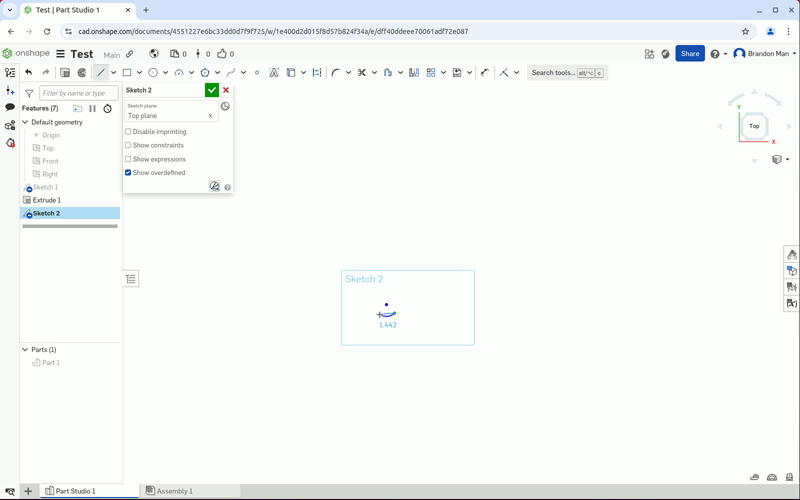
scroll(6)
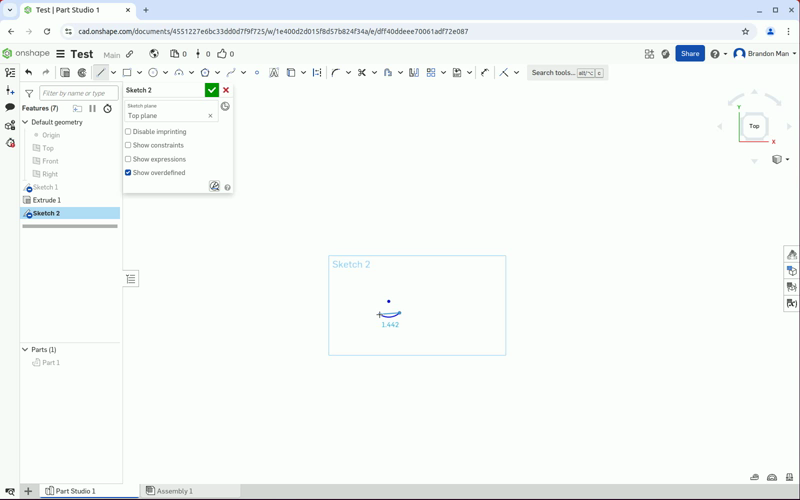
scroll(6)
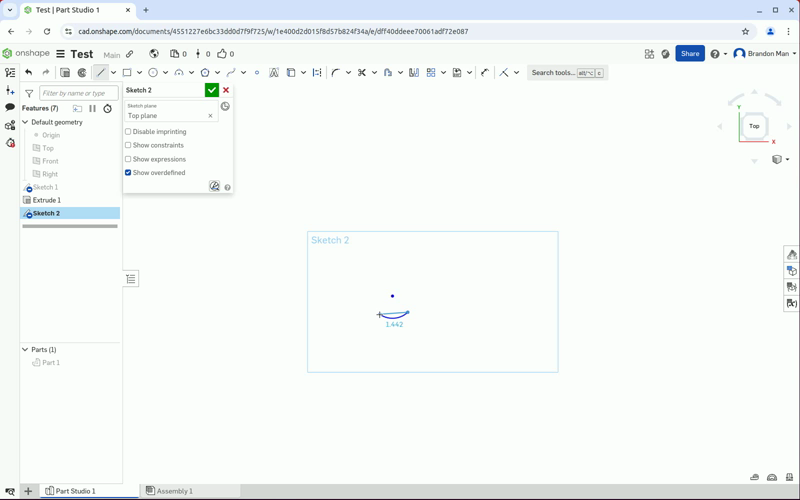
scroll(6)
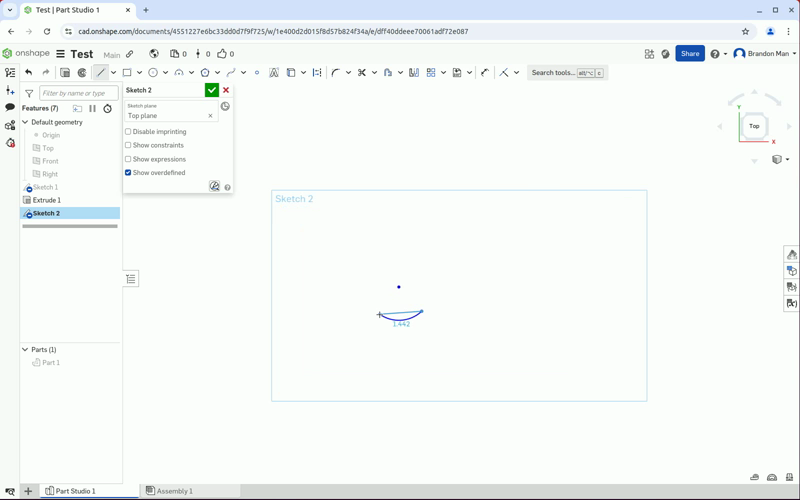
scroll(6)
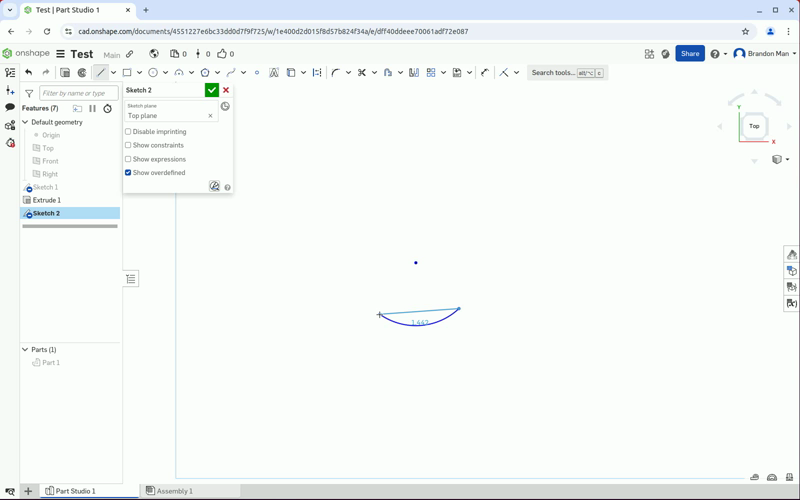
key_up(shift)
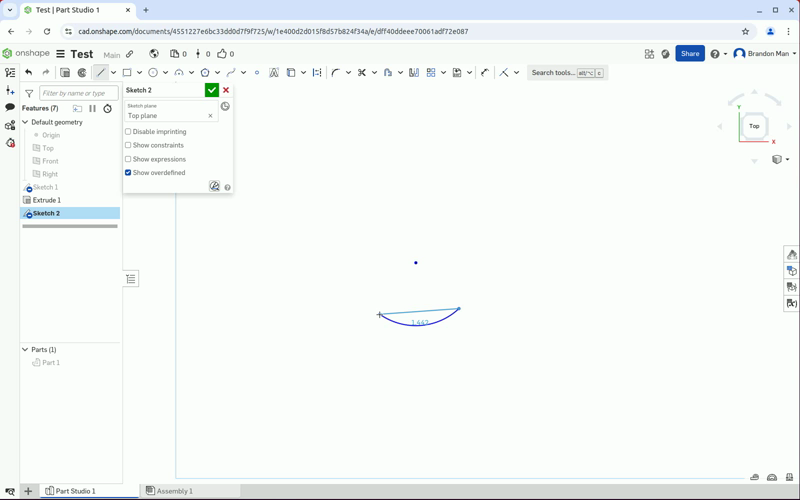
click(379, 314)
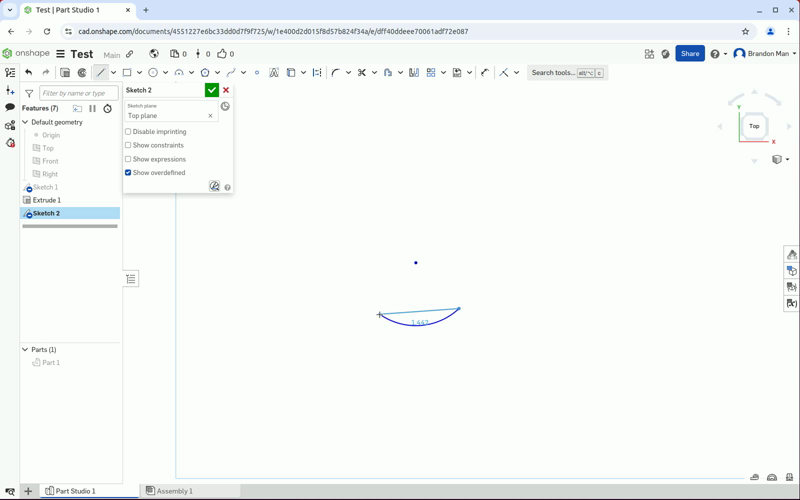
scroll(-6)
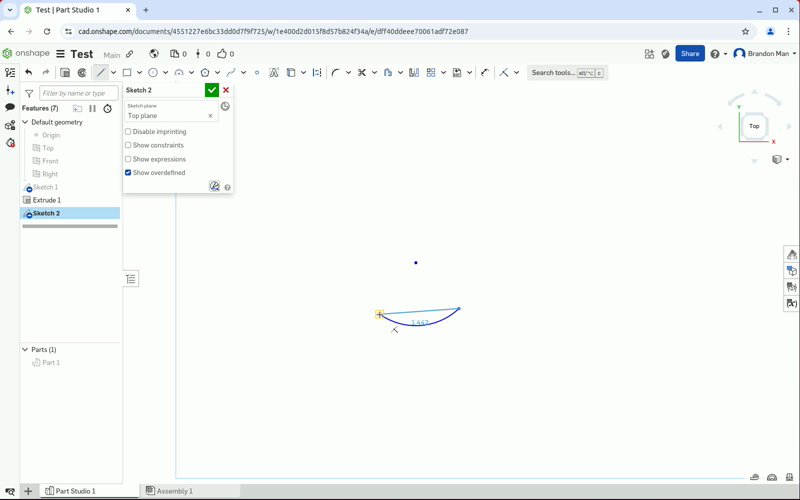
scroll(-6)
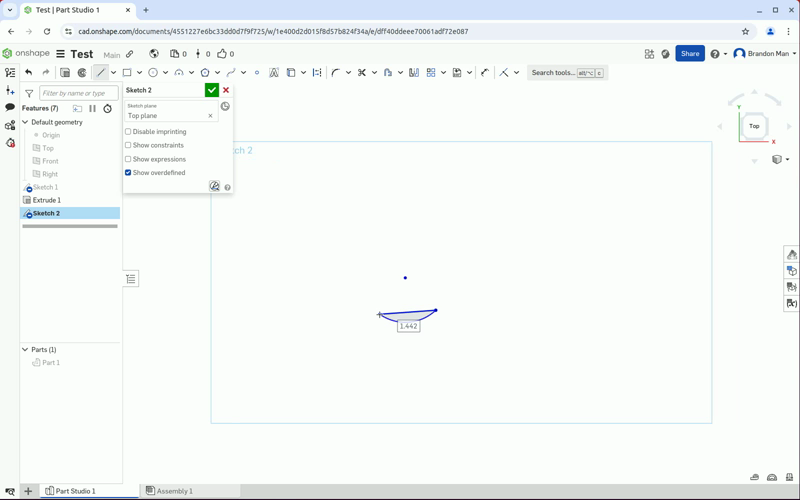
scroll(-6)
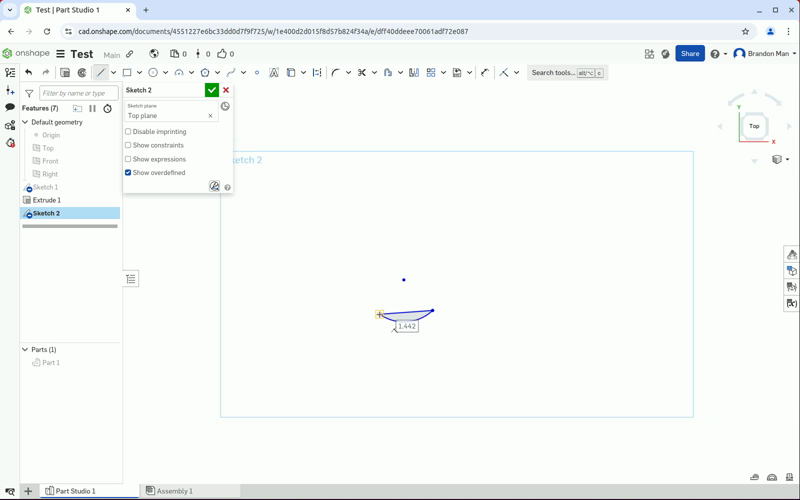
scroll(-6)
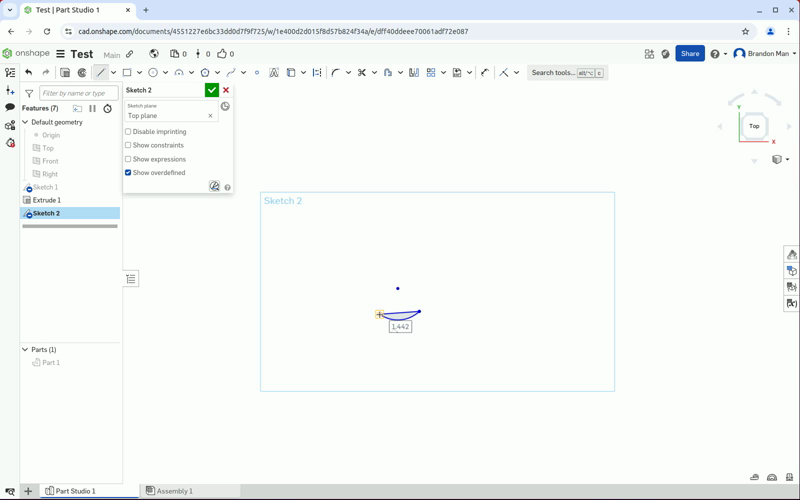
scroll(-6)
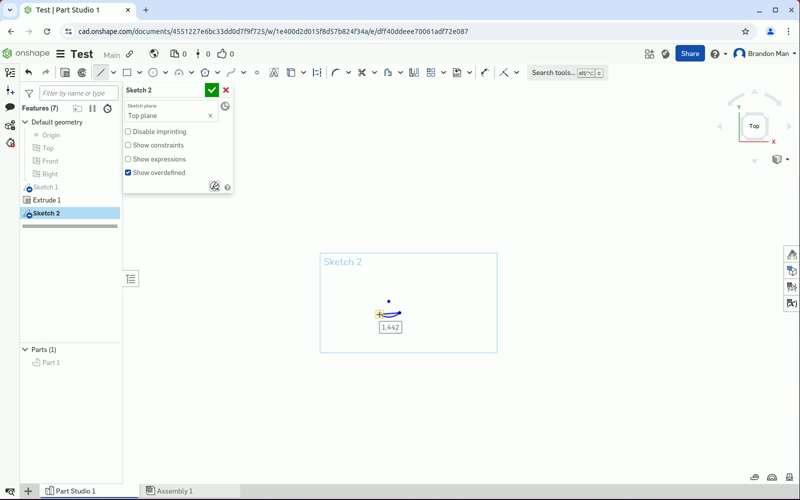
scroll(-6)
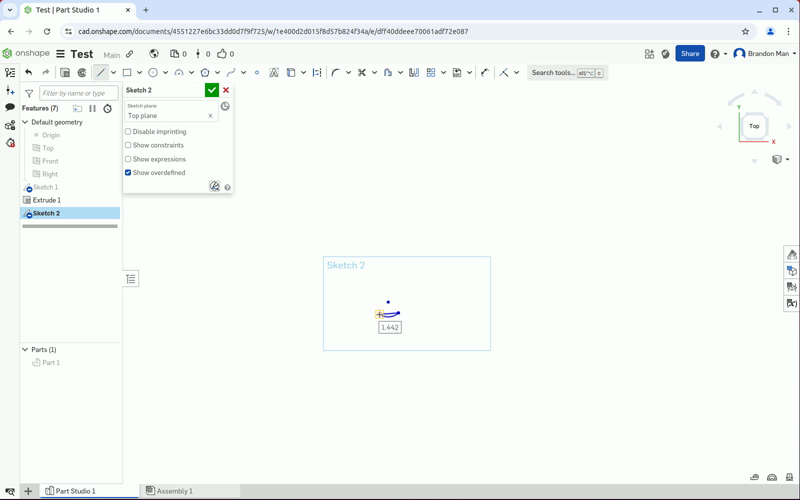
scroll(-6)
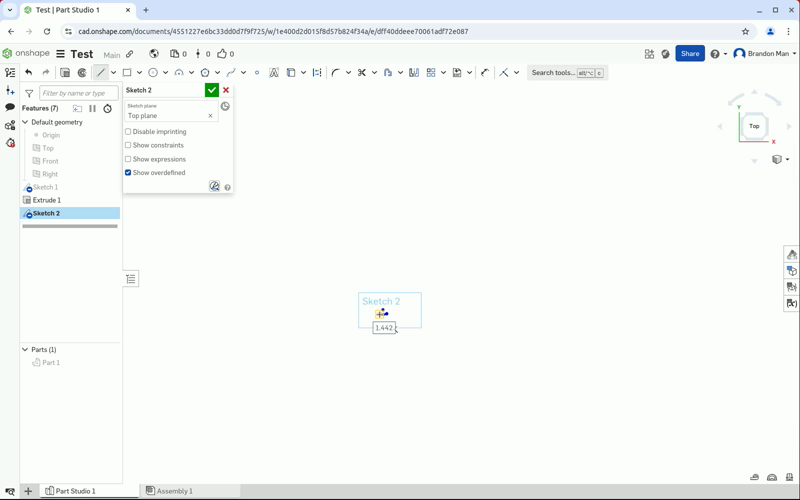
key(esc)
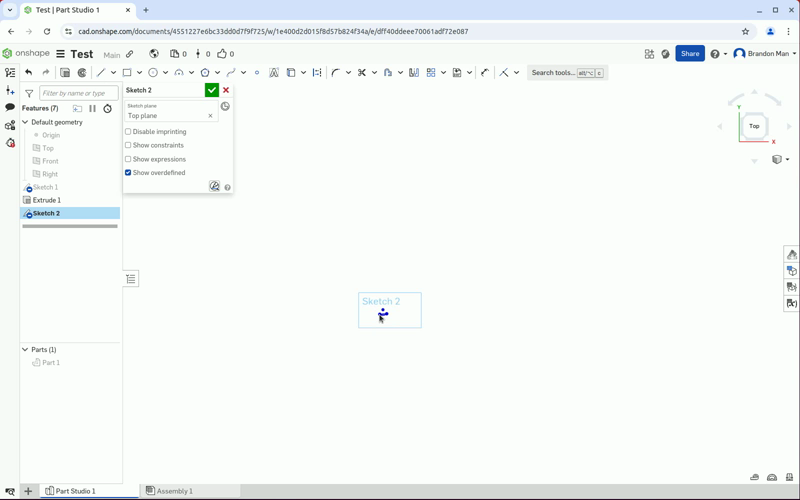
mouse_move(383, 314)
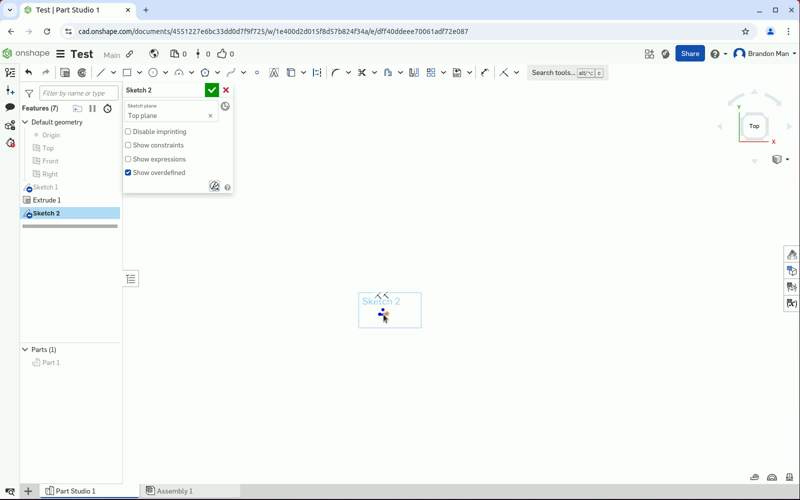
scroll(6)
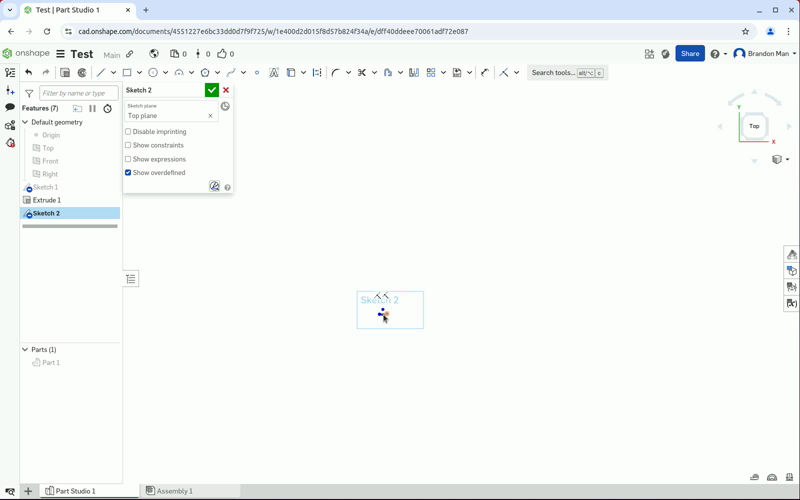
scroll(6)
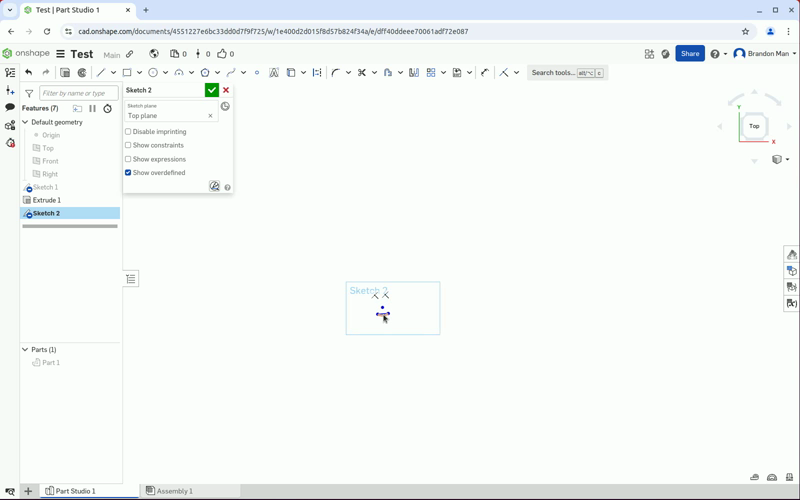
scroll(6)
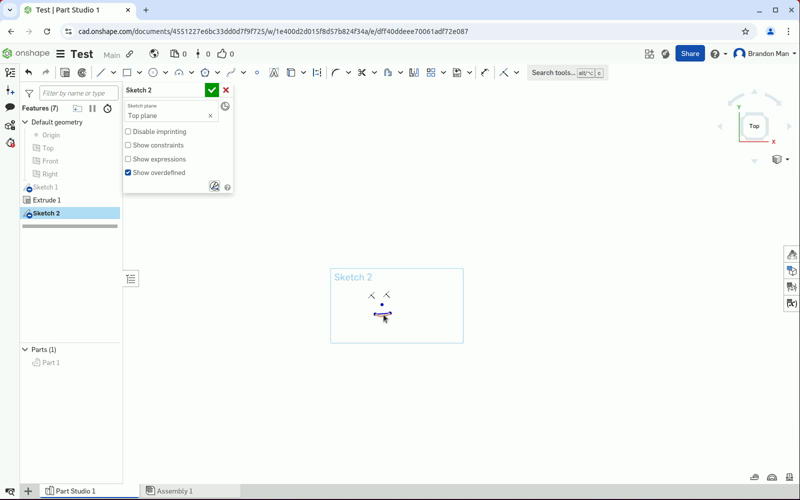
scroll(6)
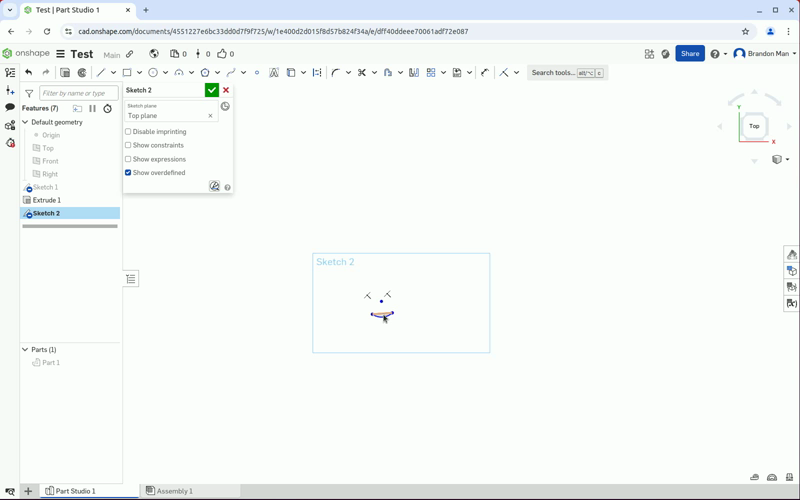
scroll(6)
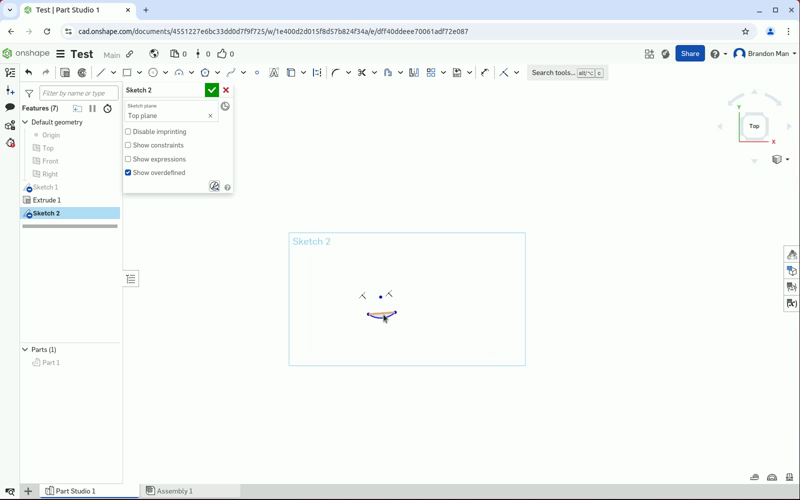
scroll(6)
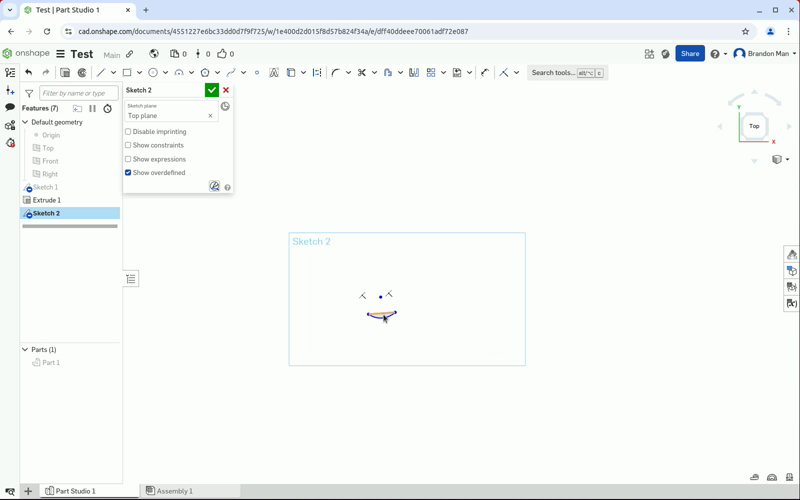
scroll(6)
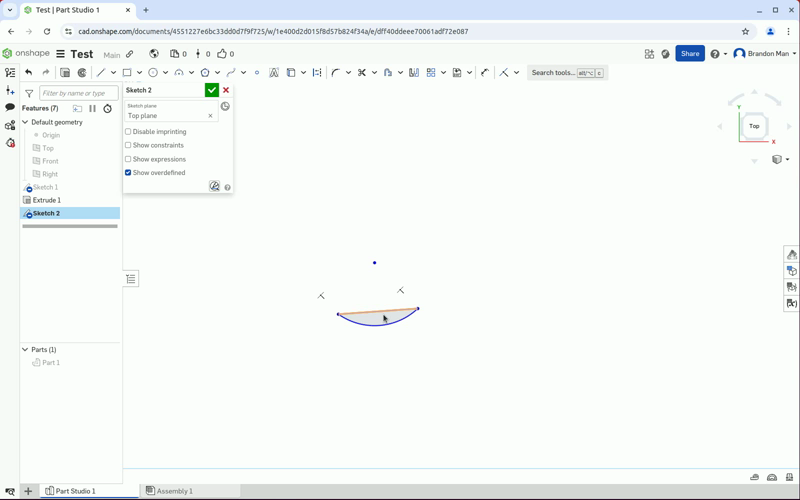
click(383, 314)
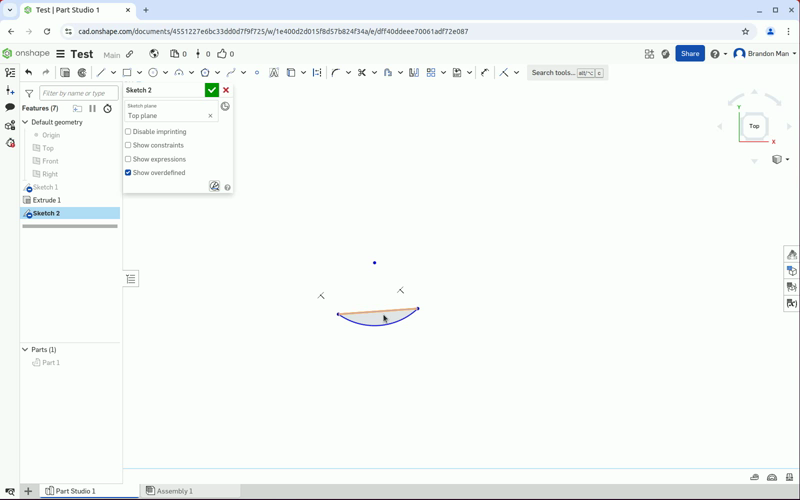
scroll(-6)
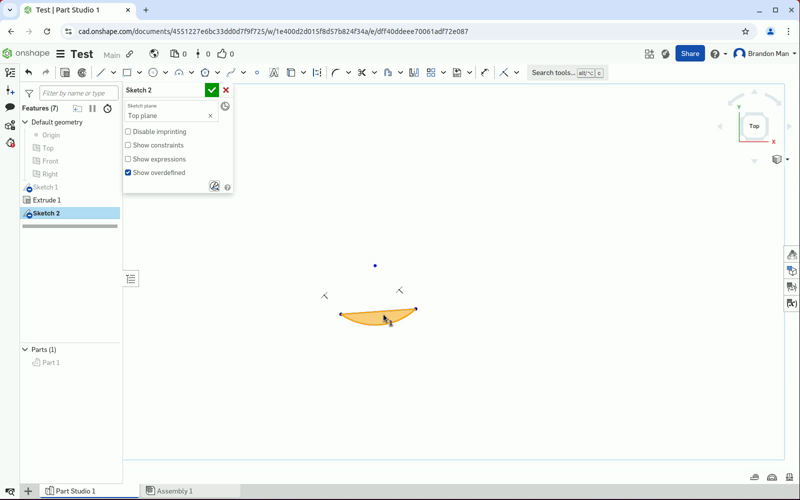
scroll(-6)
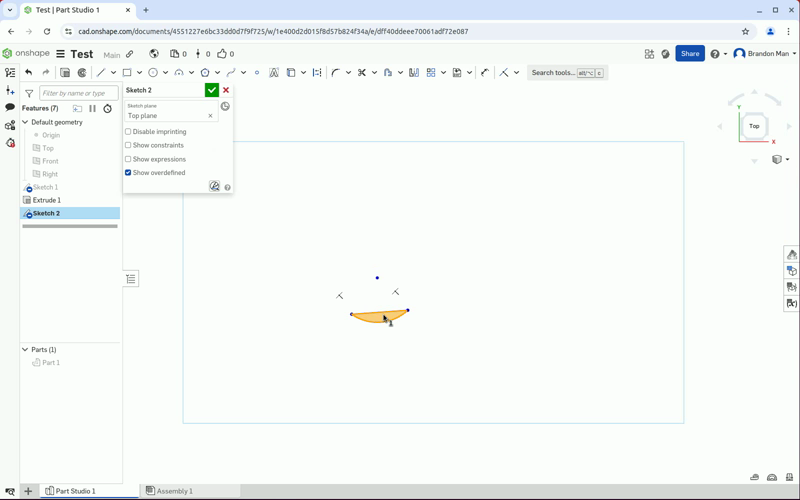
scroll(-6)
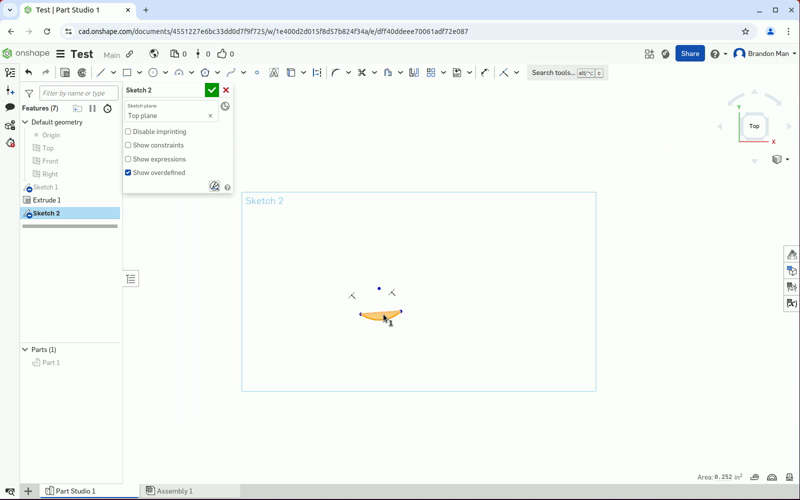
scroll(-6)
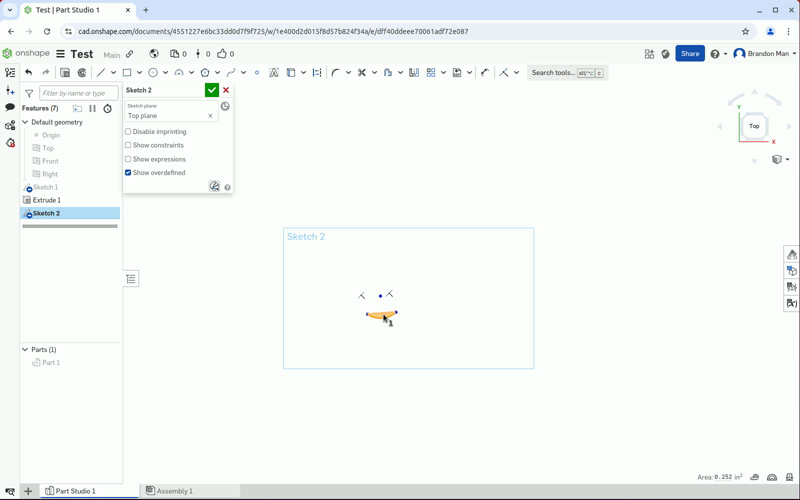
scroll(-6)
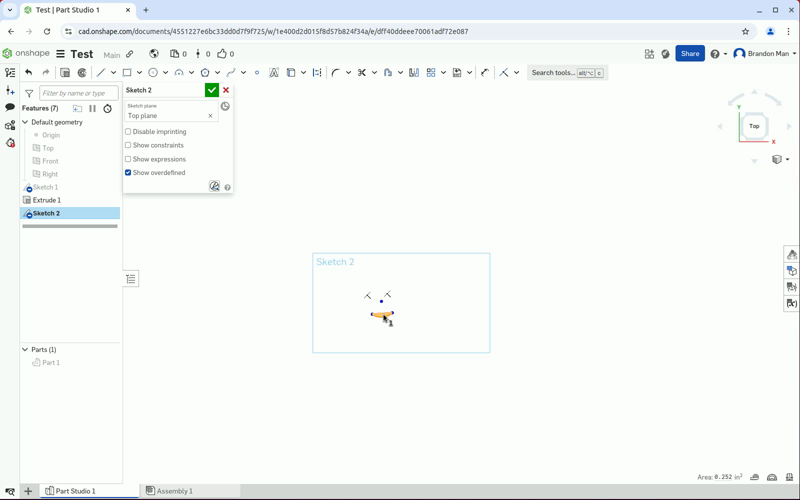
scroll(-6)
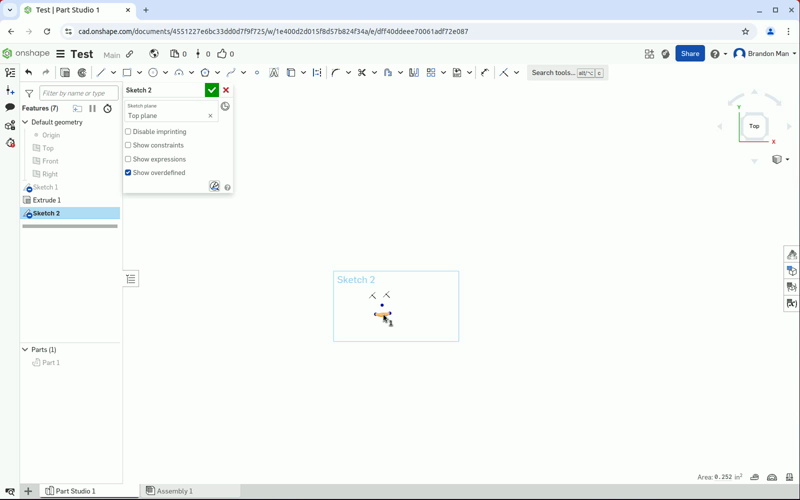
scroll(-6)
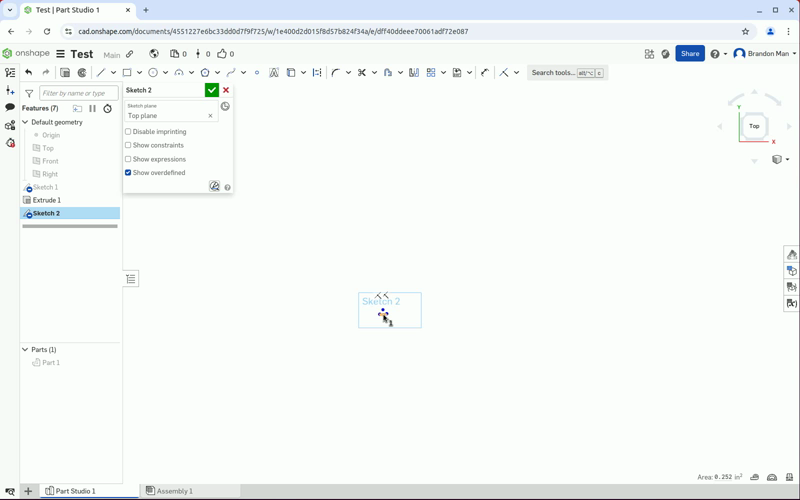
mouse_move(73, 352)
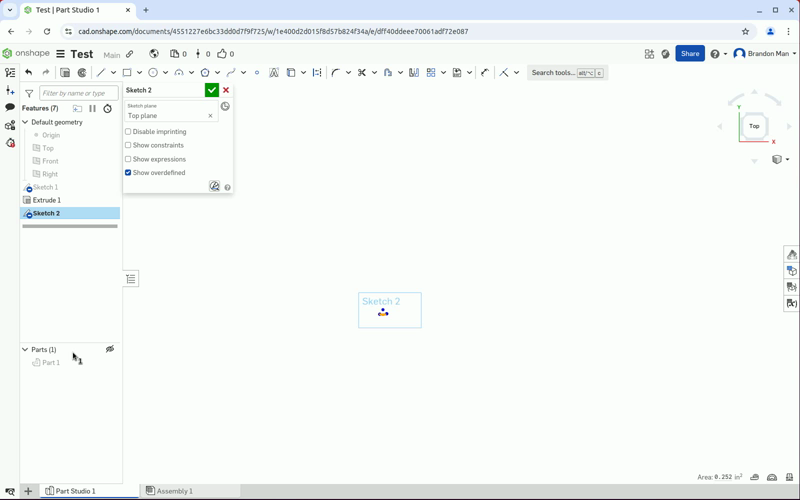
key(shift+y)
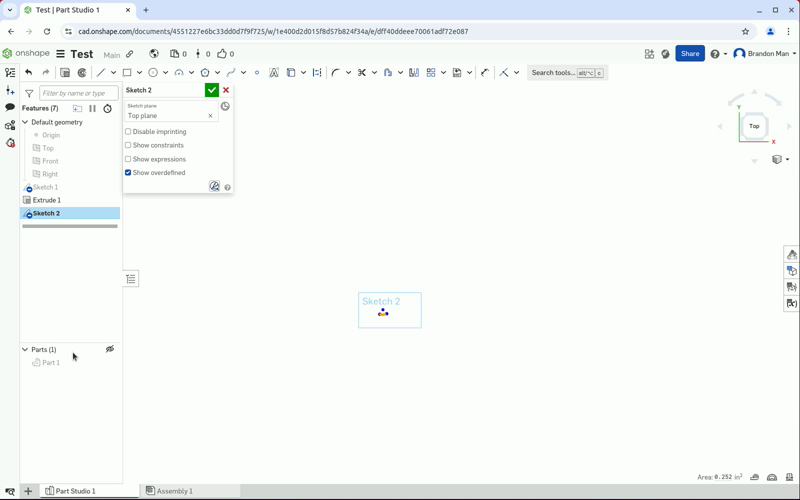
key(shift+e)
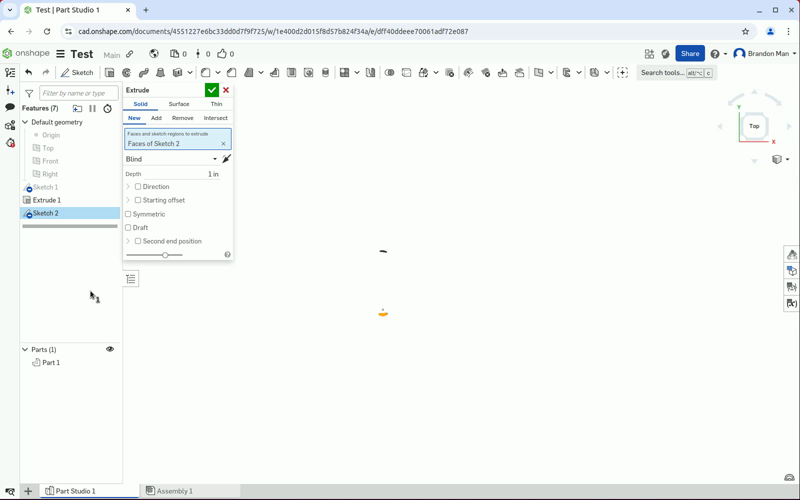
mouse_move(143, 106)
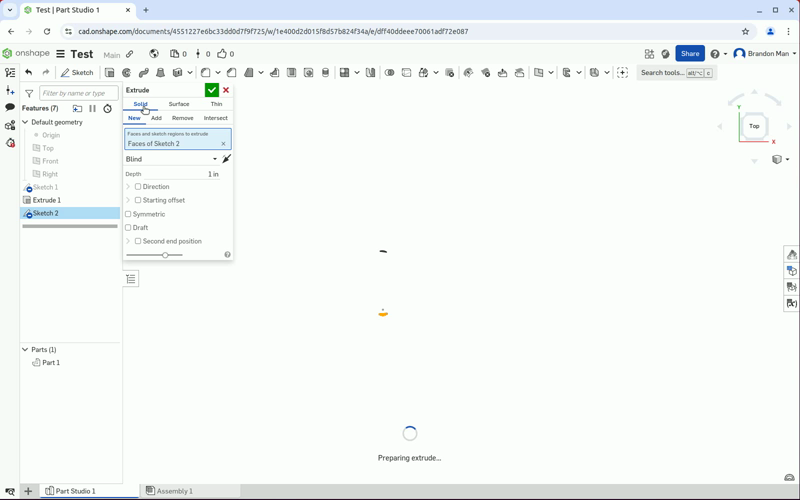
click(143, 106)
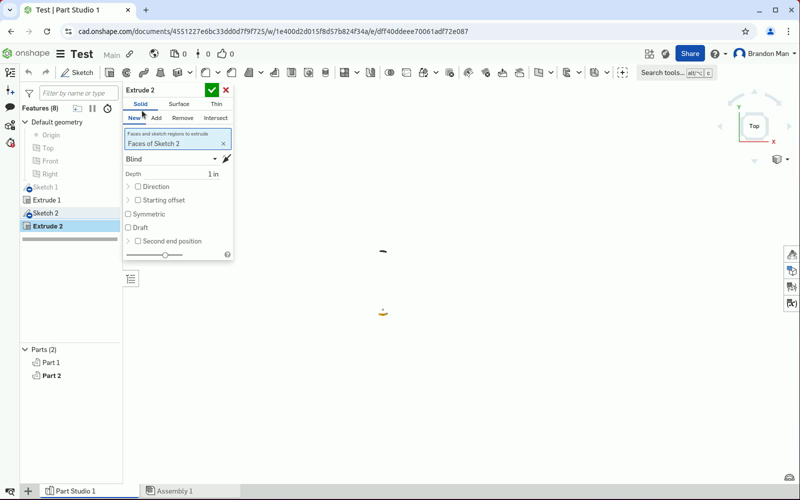
mouse_move(137, 120)
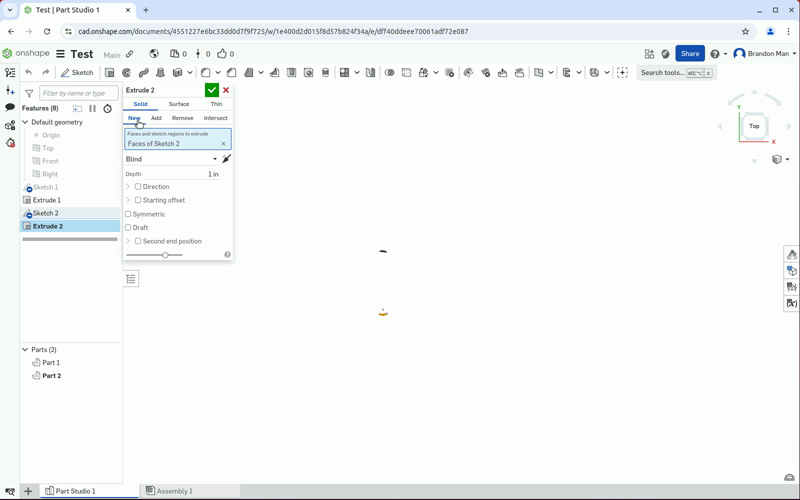
click(137, 120)
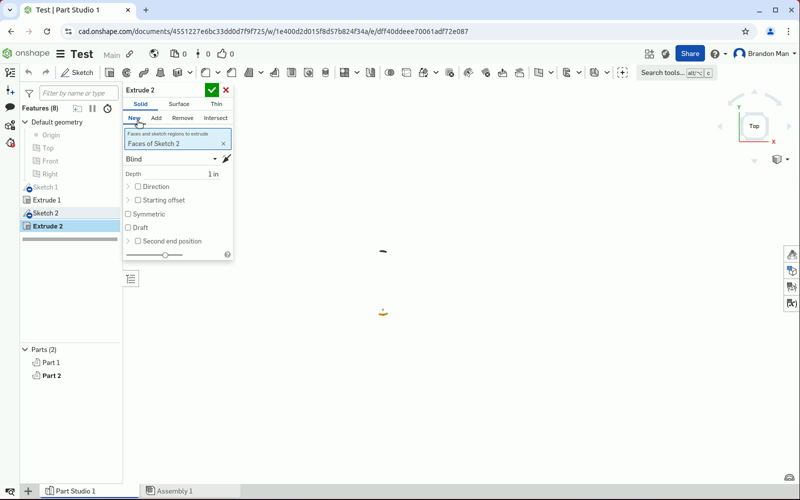
key(tab, 4)
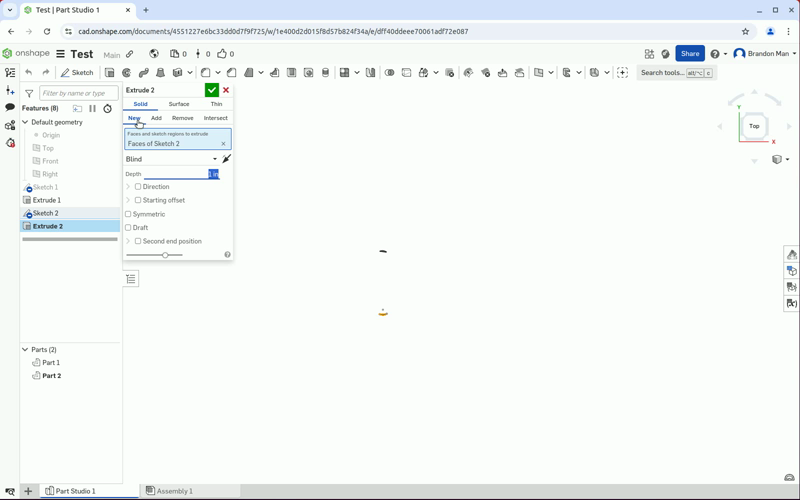
text(6.499)
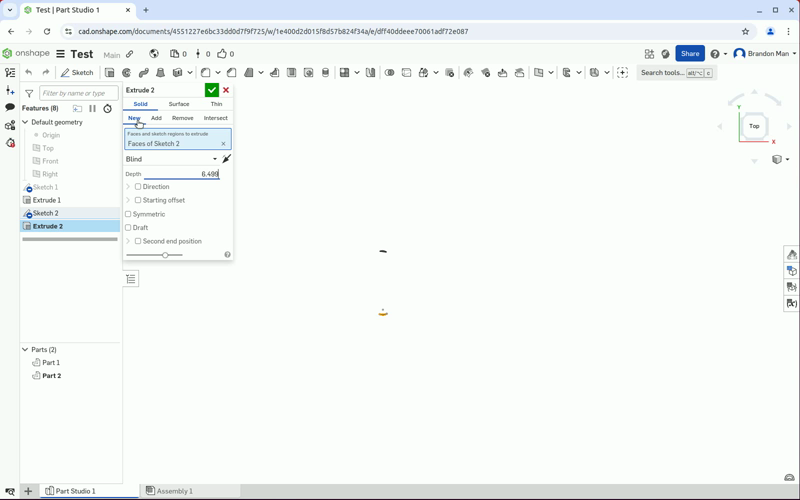
key(enter)
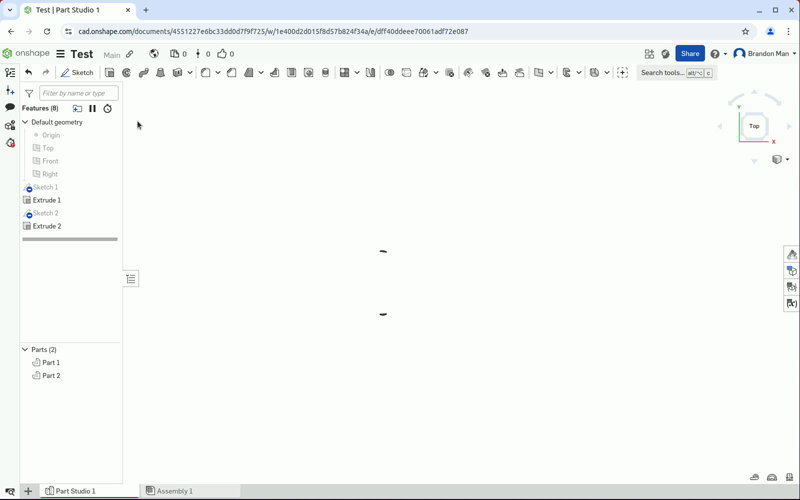
key(shift+h)
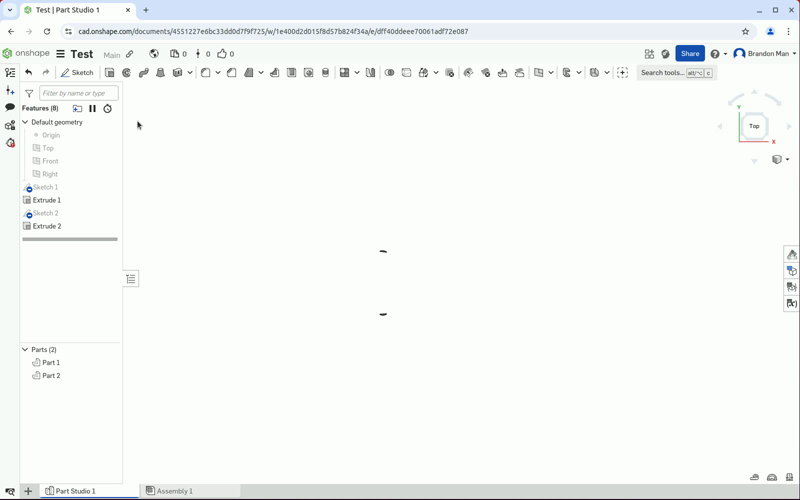
key(shift+h)
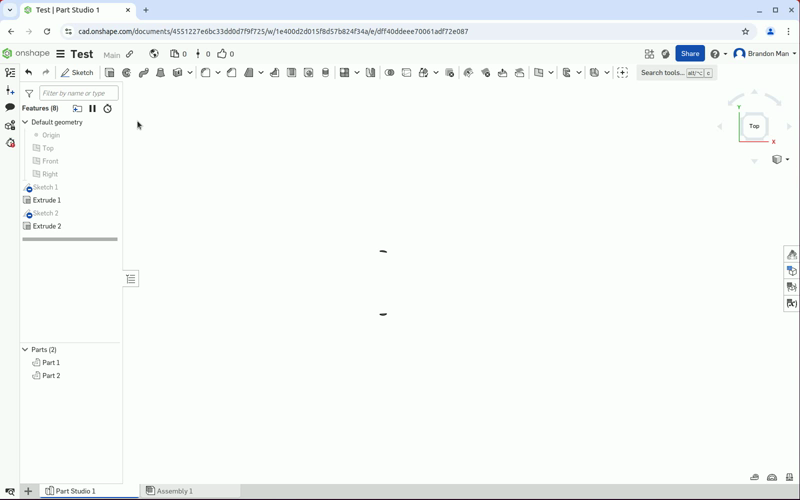
mouse_move(73, 189)
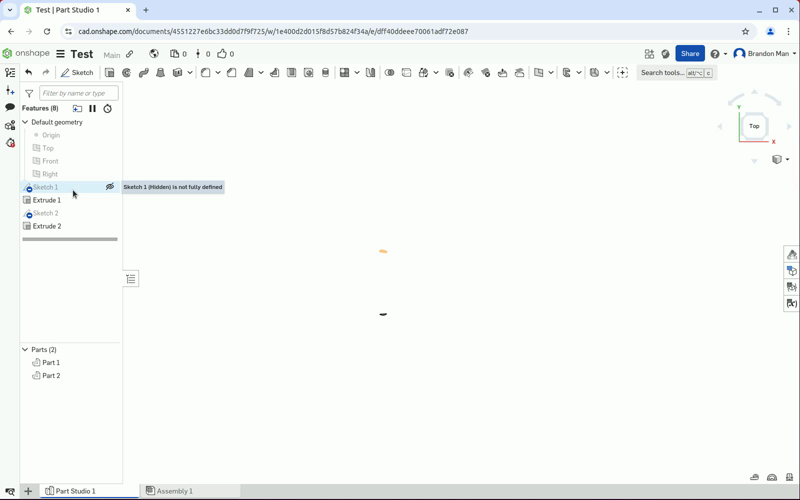
click(73, 189)
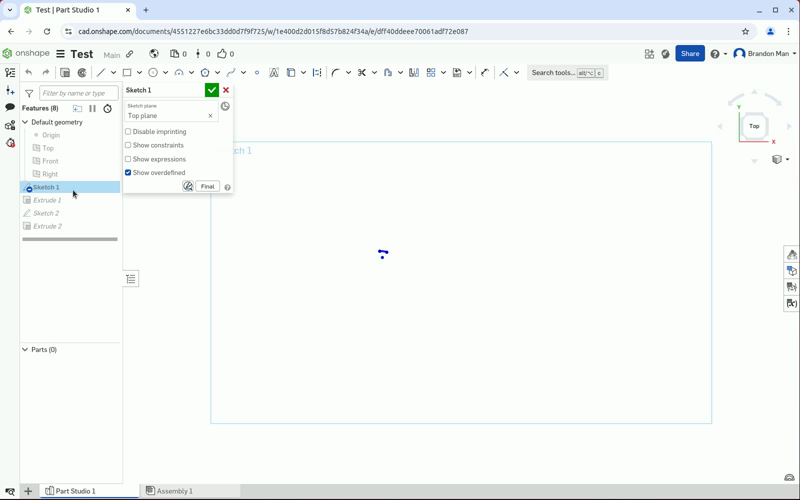
mouse_move(229, 92)
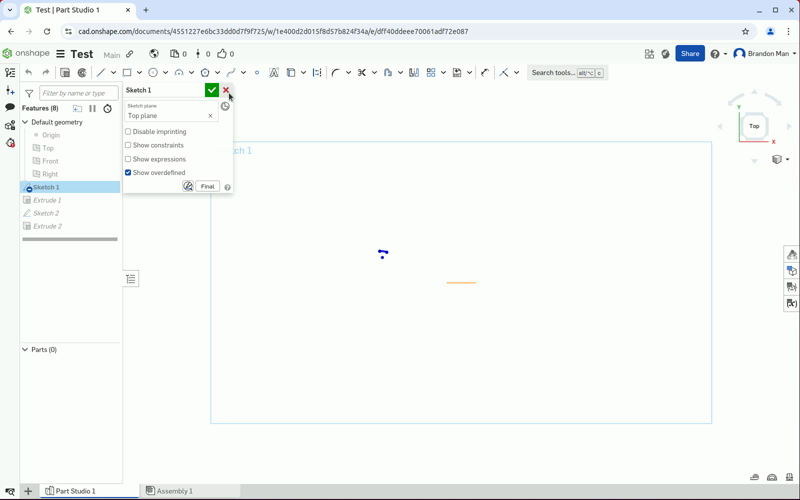
click(229, 92)
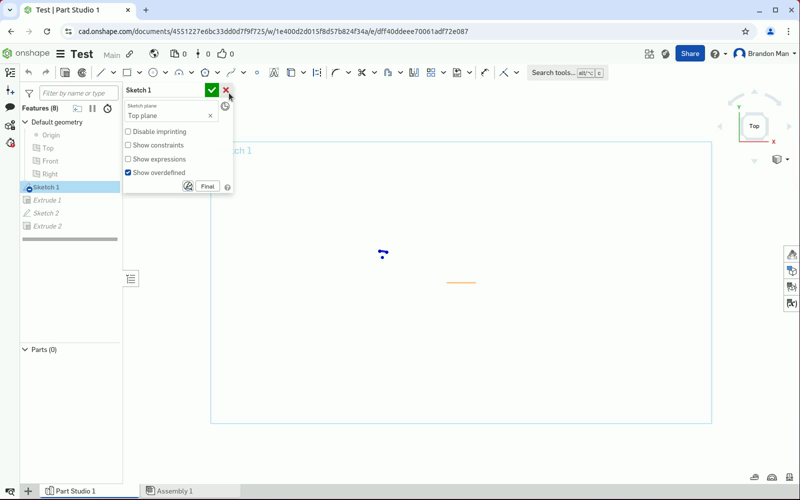
key(shift+s)
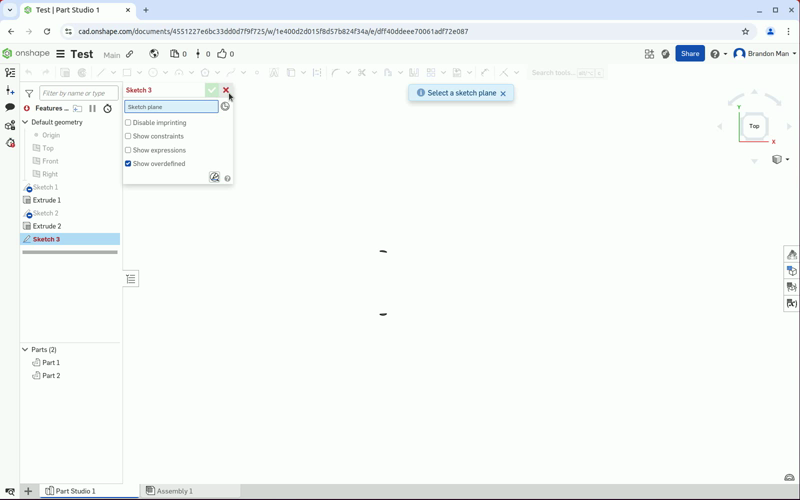
mouse_move(73, 150)
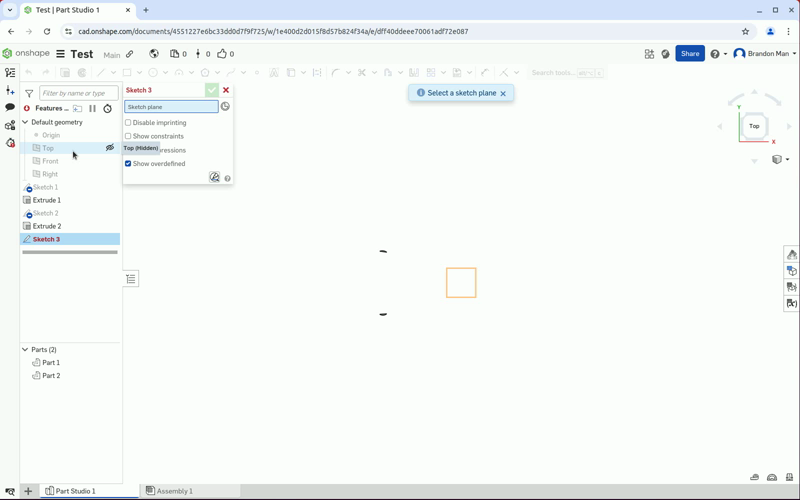
click(73, 150)
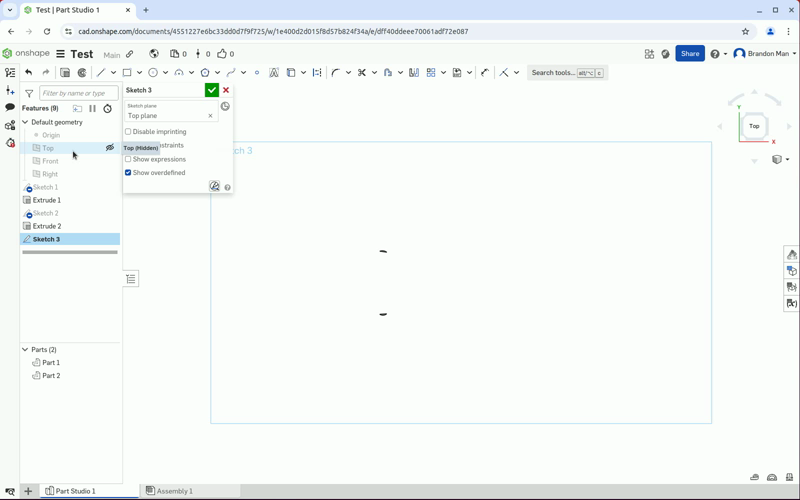
mouse_move(73, 352)
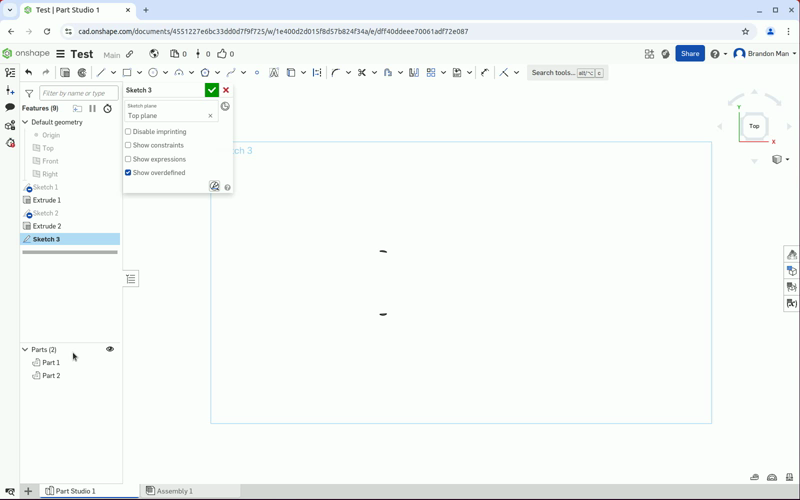
key(y)
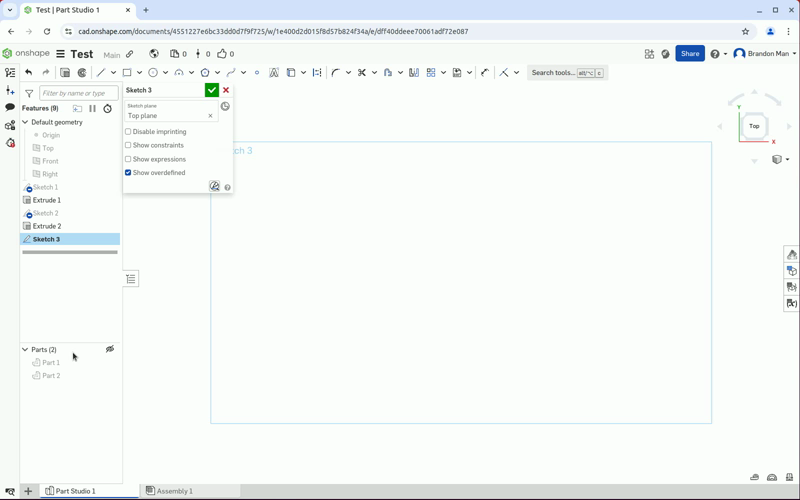
key(l)
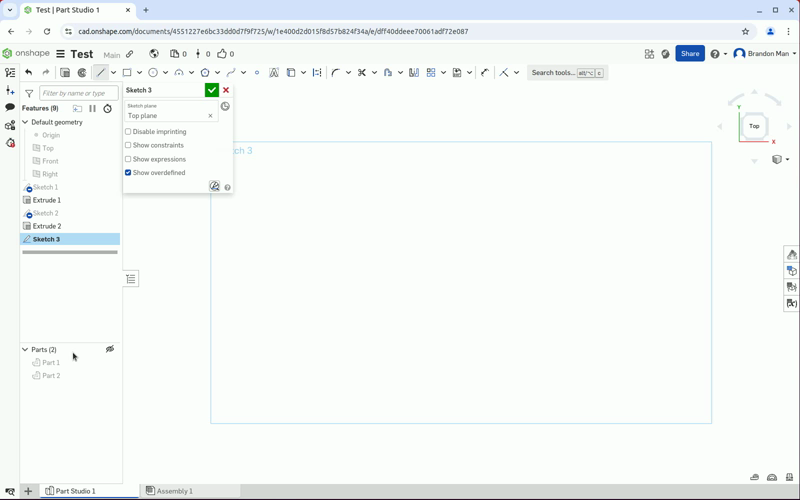
key_down(shift)
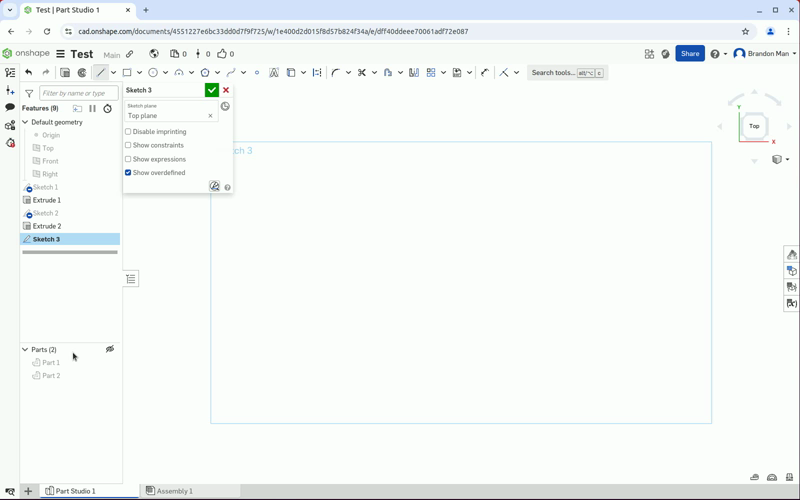
mouse_move(386, 314)
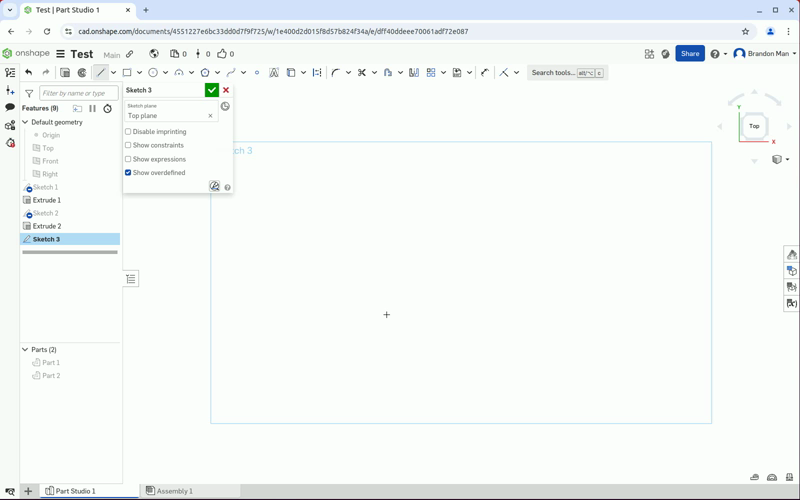
click(386, 314)
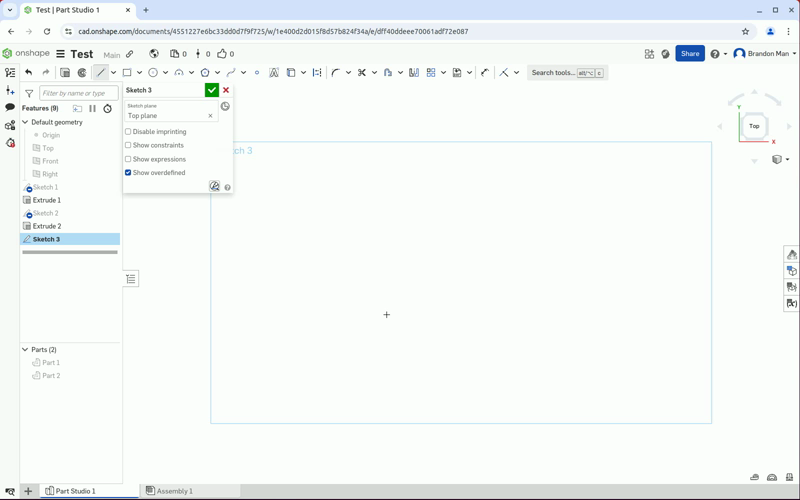
key_up(shift)
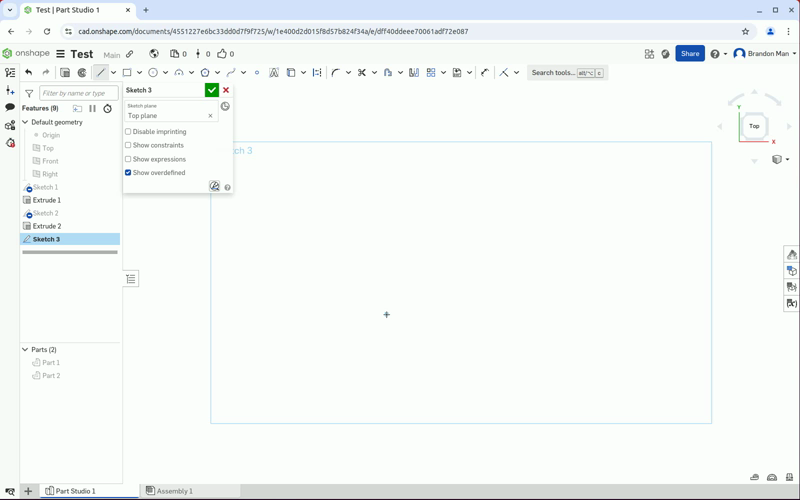
key_down(shift)
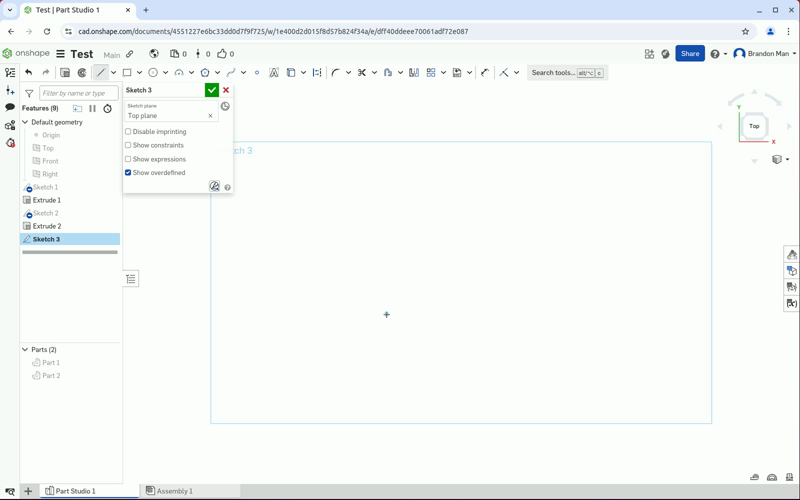
mouse_move(541, 298)
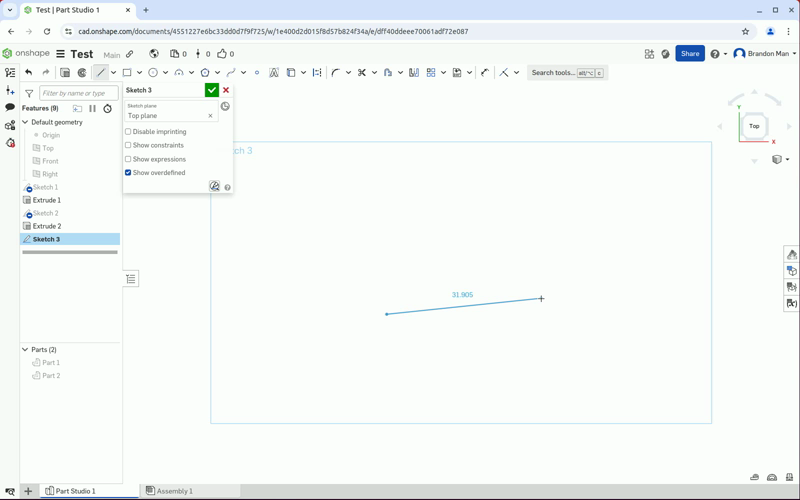
click(541, 298)
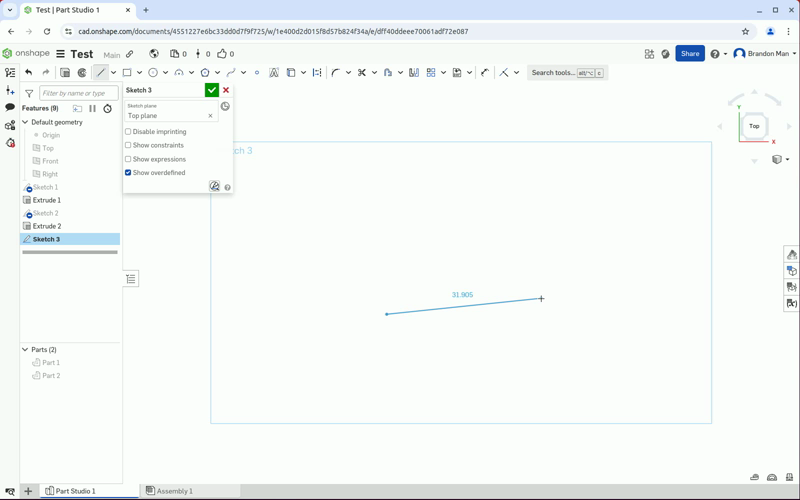
key_up(shift)
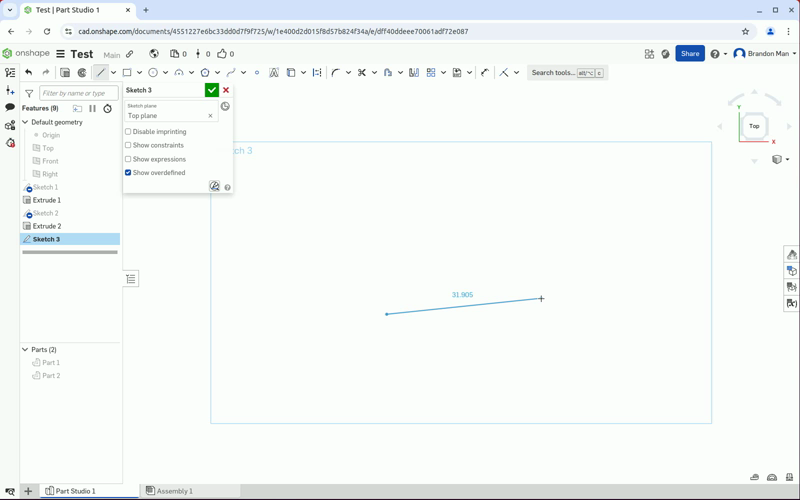
key(esc)
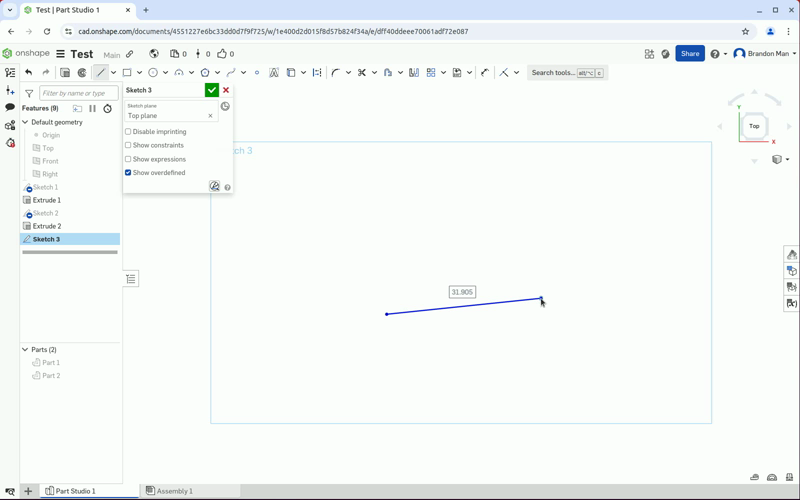
key(a)
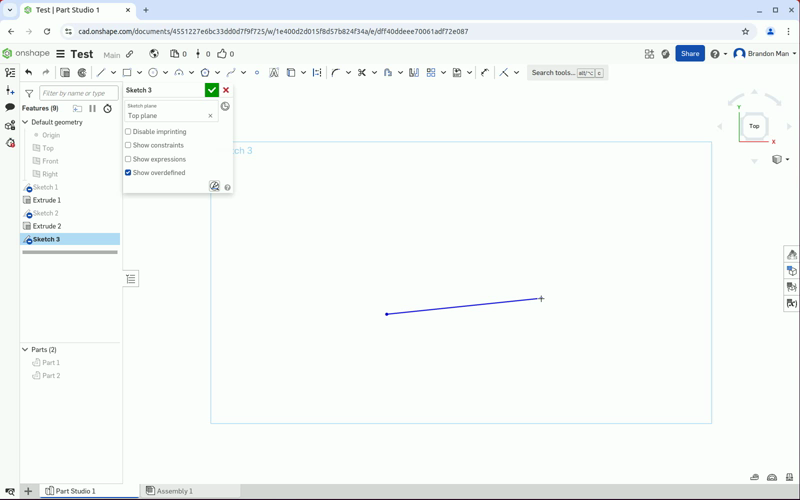
mouse_move(541, 298)
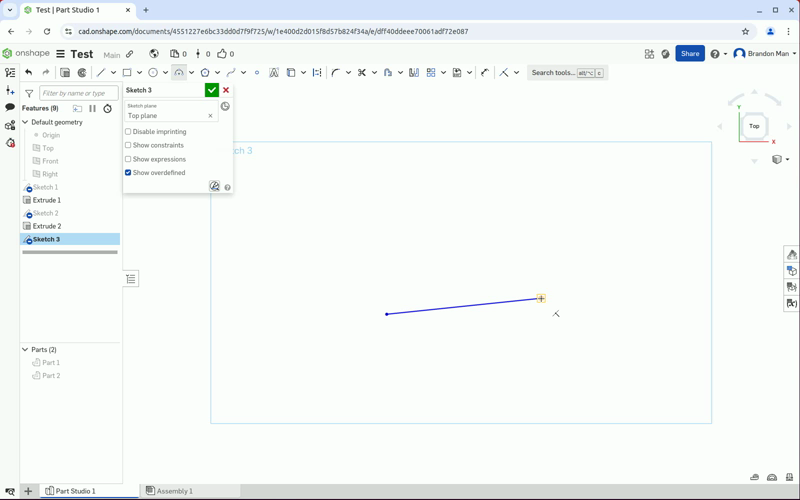
click(541, 298)
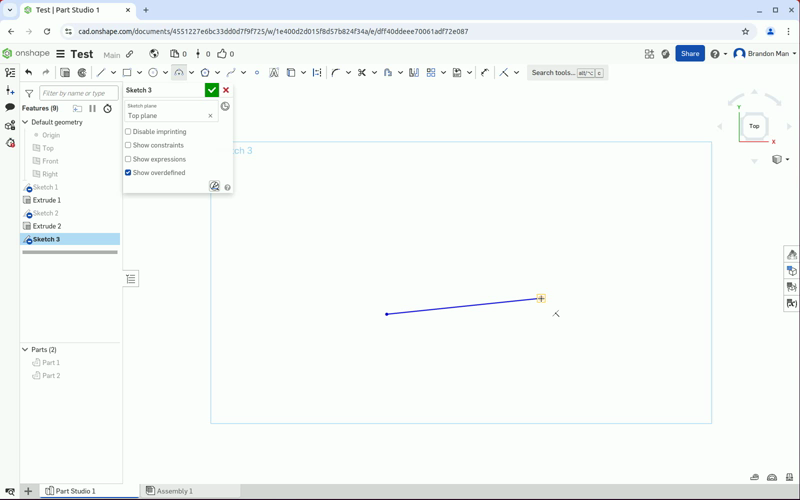
key_down(shift)
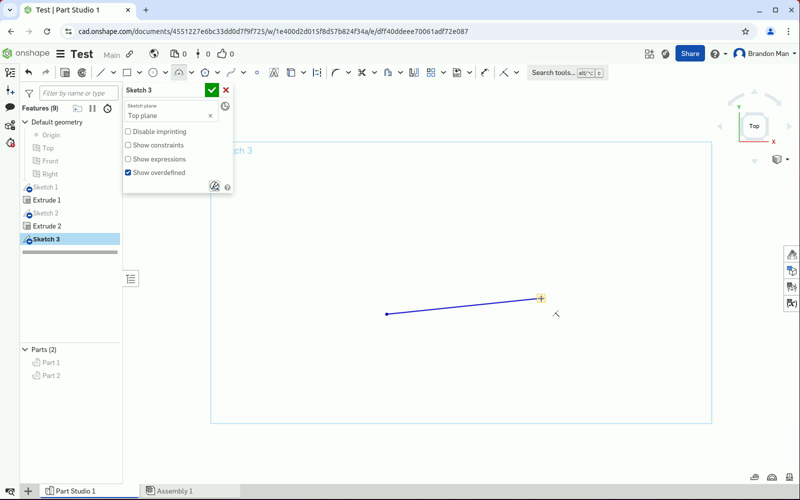
mouse_move(541, 267)
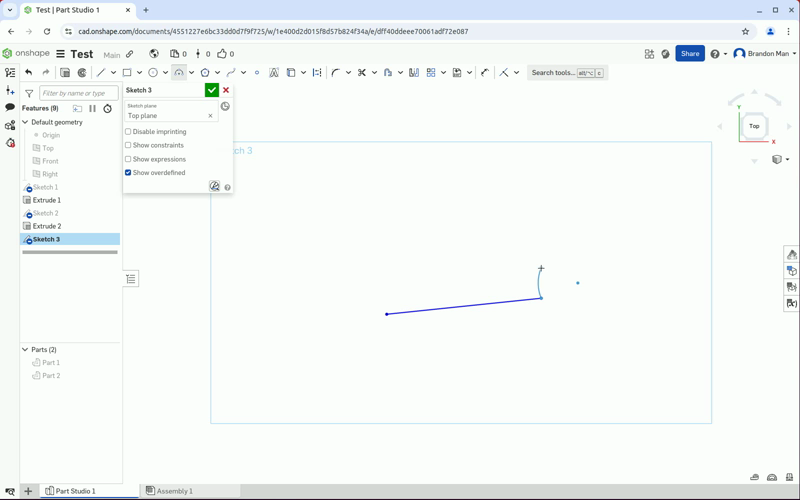
click(541, 267)
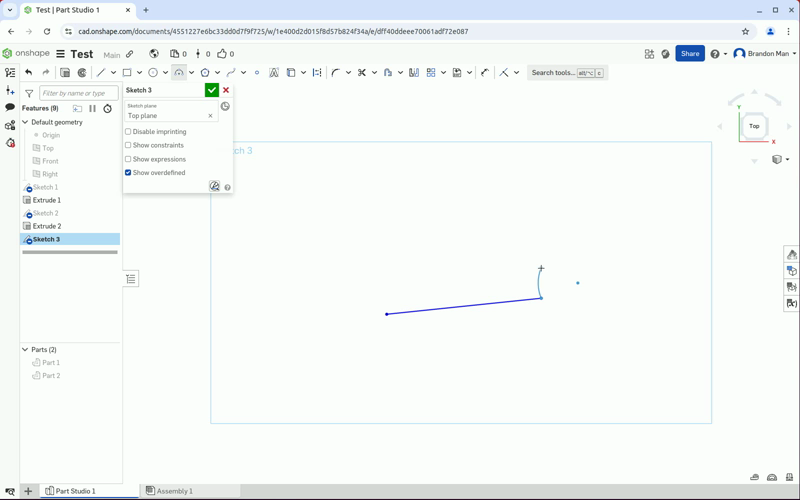
mouse_move(525, 282)
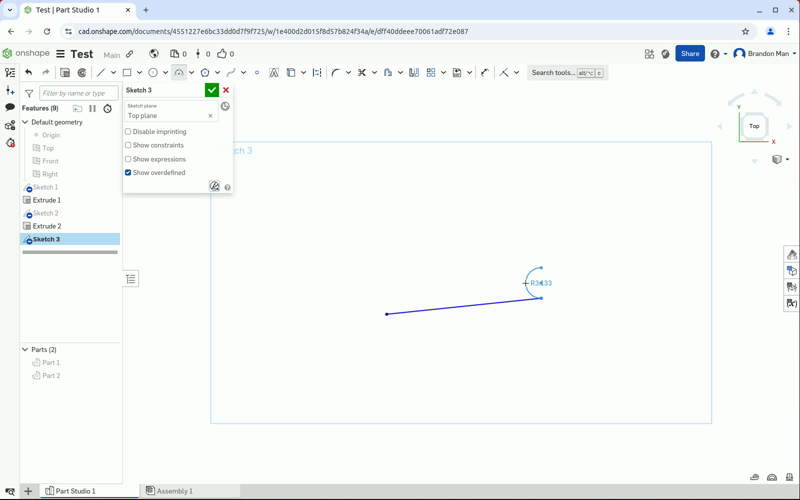
click(525, 282)
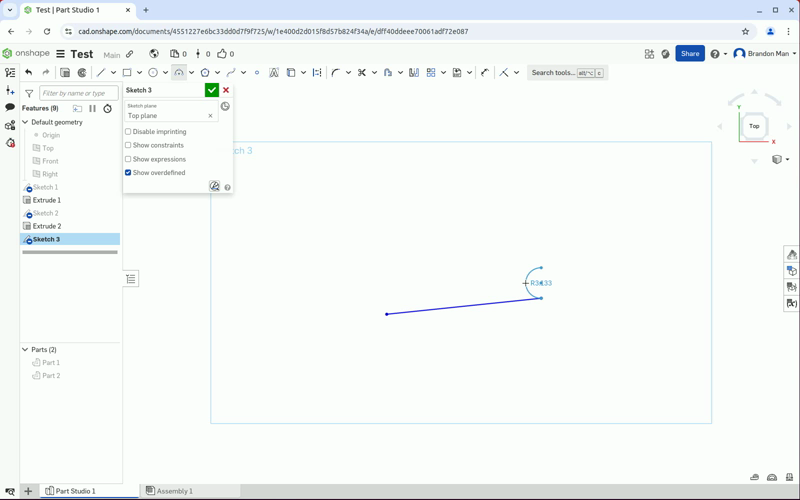
key_up(shift)
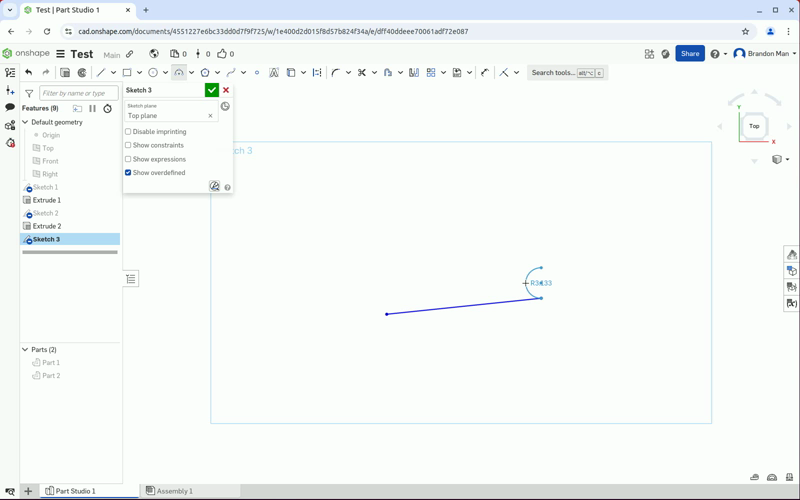
key(esc)
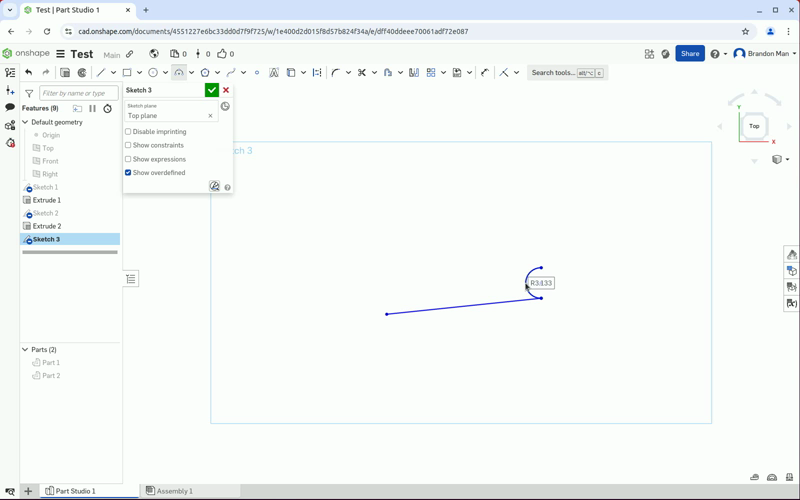
key(l)
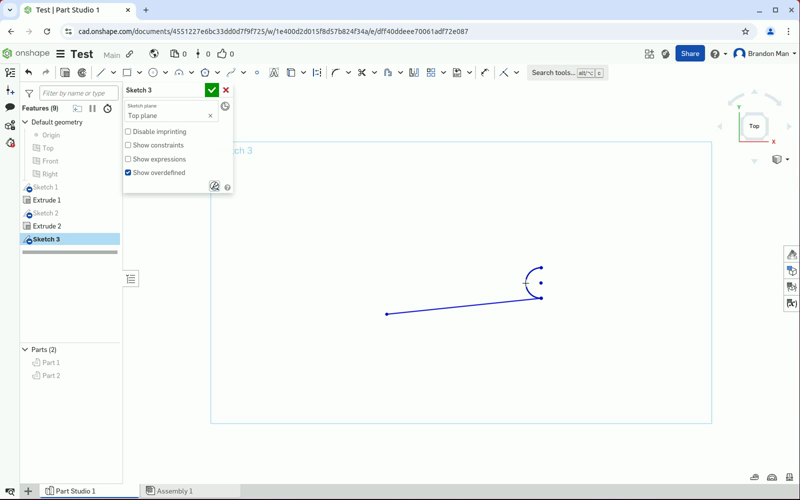
mouse_move(541, 267)
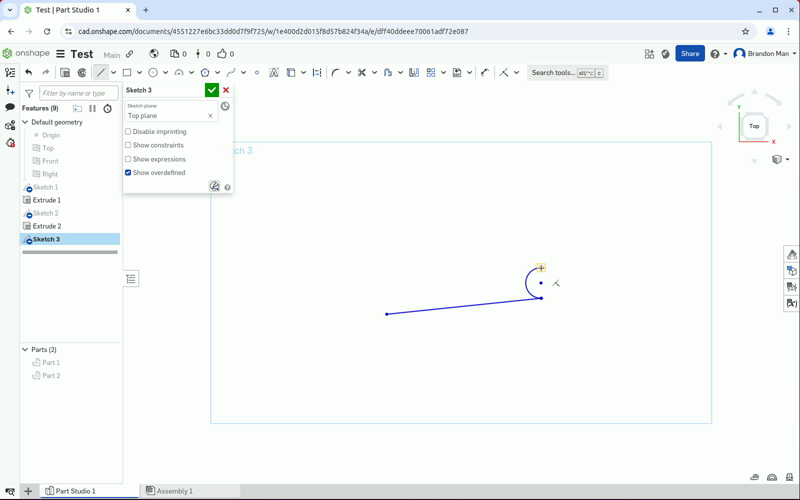
click(541, 267)
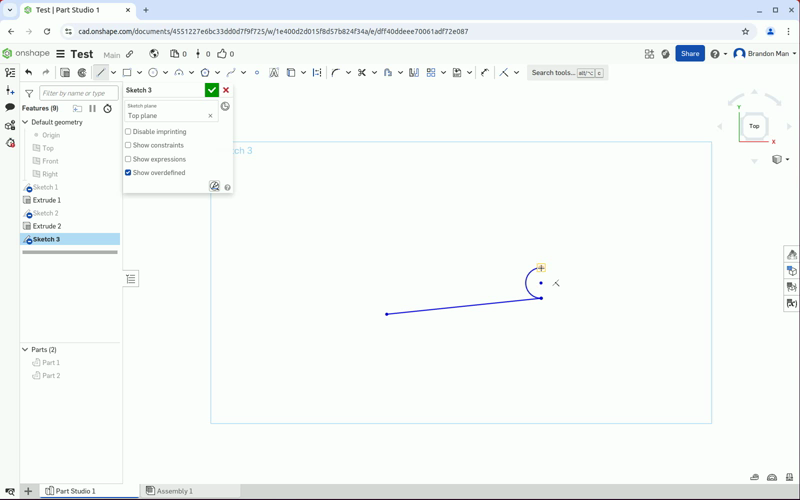
key_down(shift)
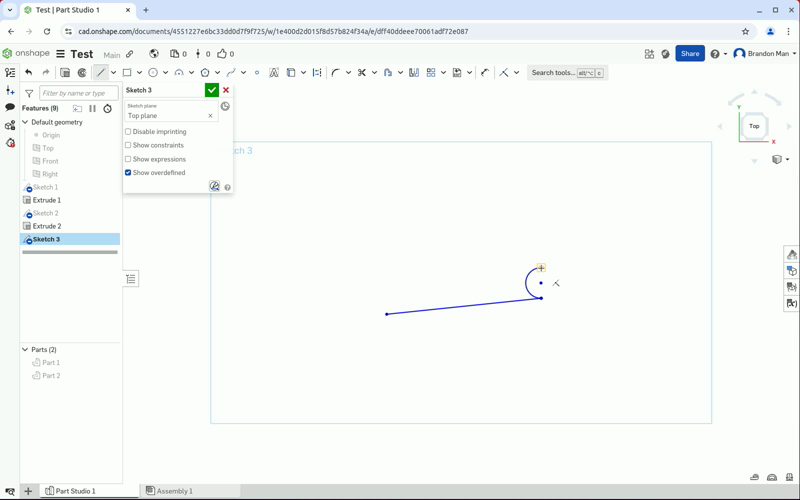
mouse_move(386, 251)
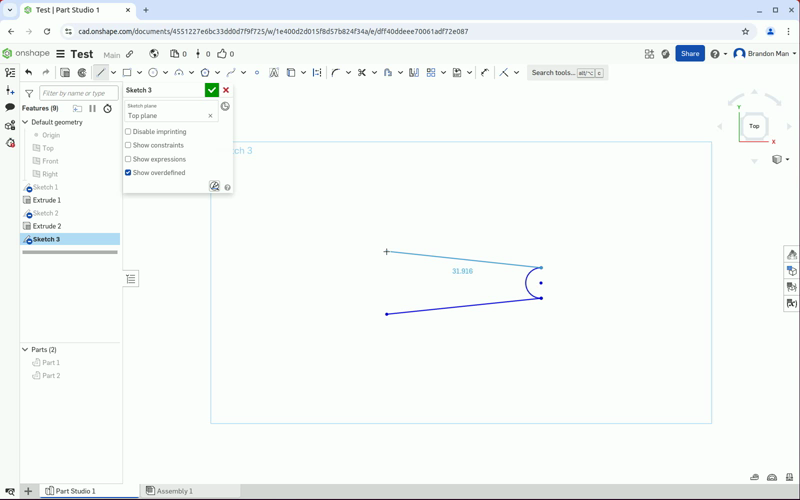
click(386, 251)
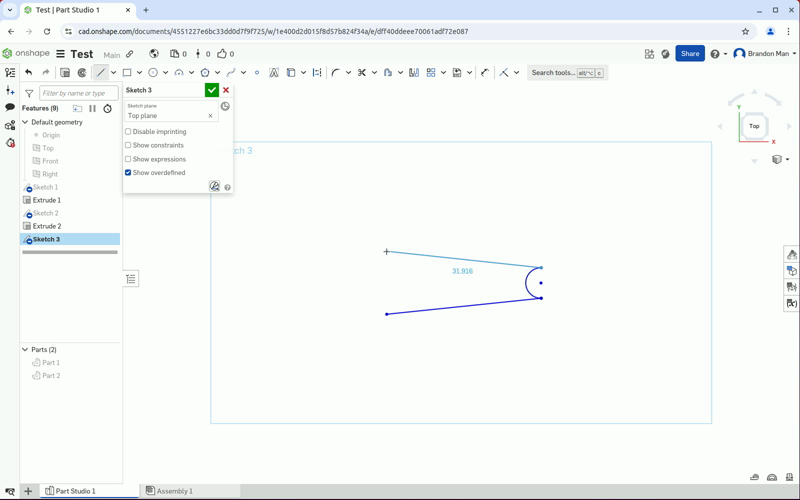
key_up(shift)
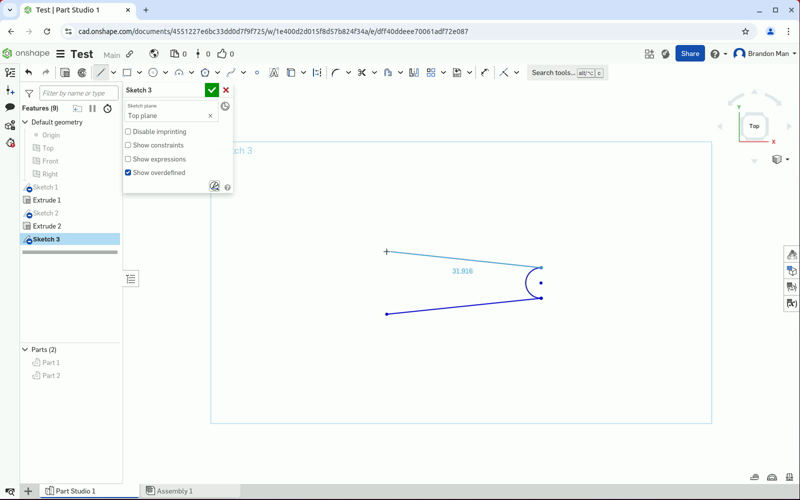
key(esc)
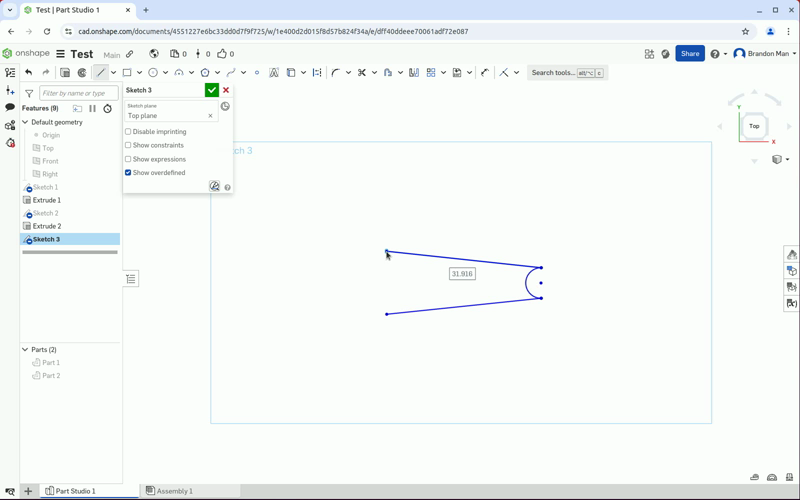
key(a)
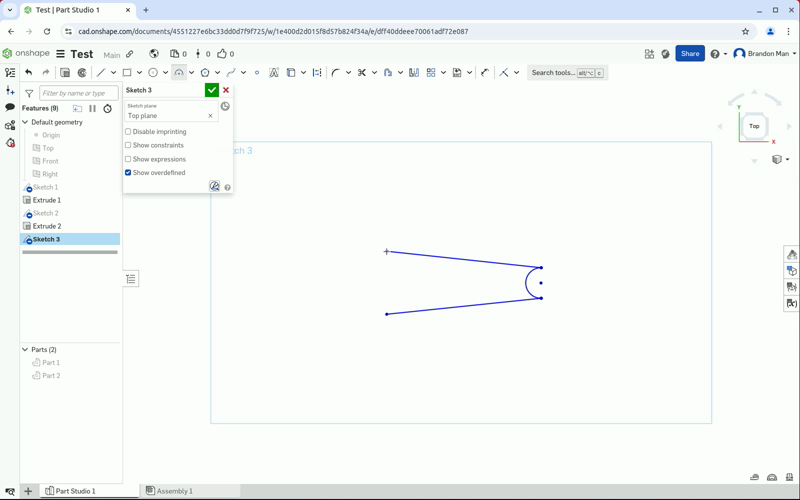
mouse_move(386, 251)
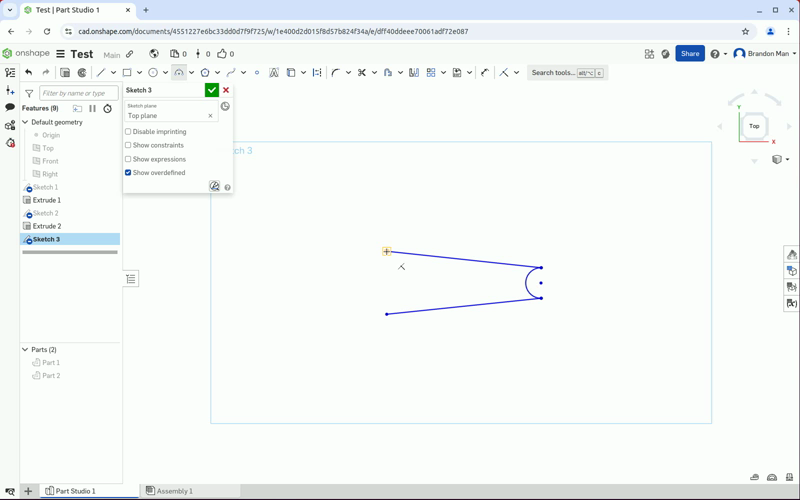
click(386, 251)
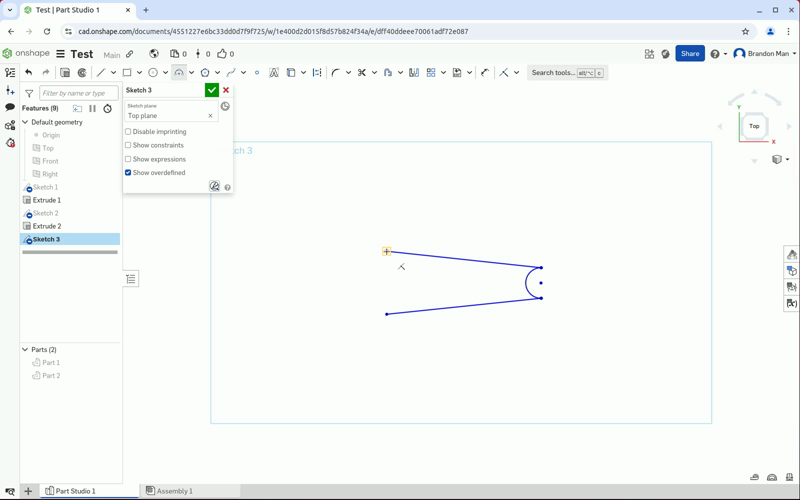
mouse_move(386, 314)
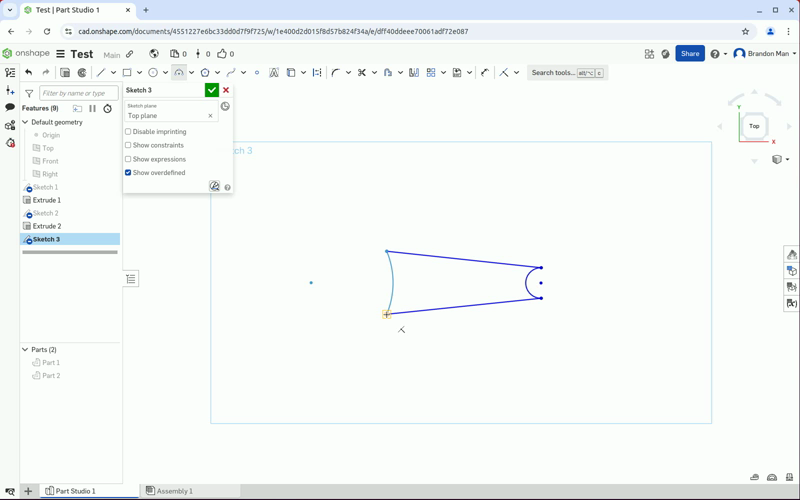
click(386, 314)
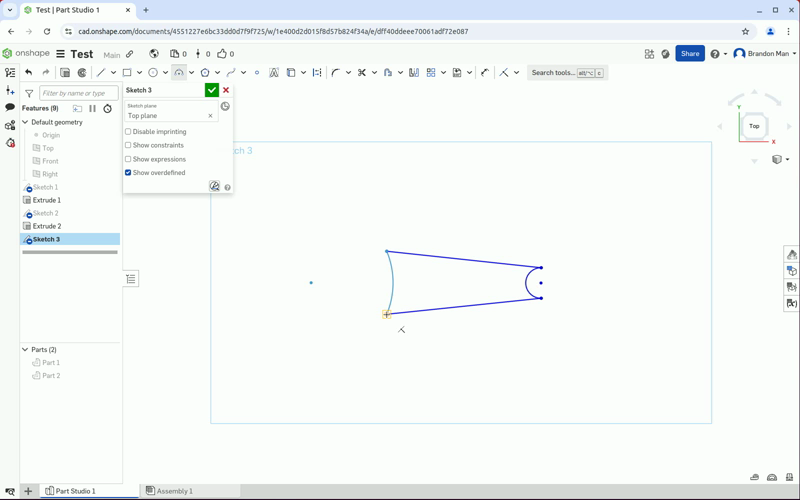
key_down(shift)
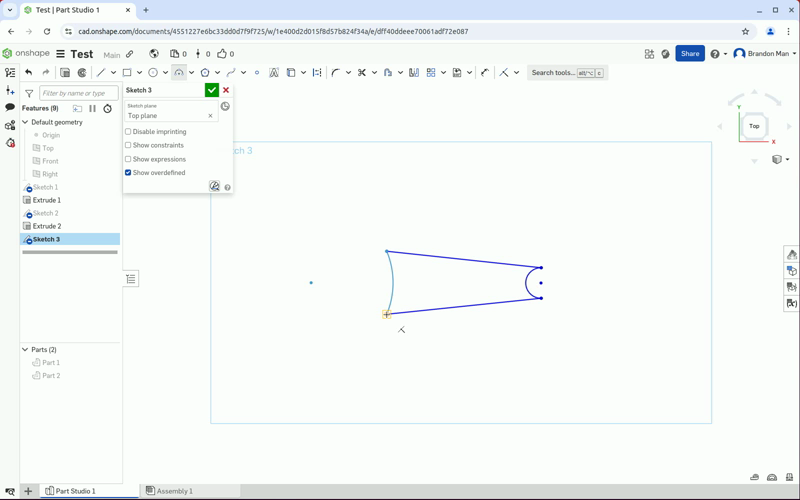
mouse_move(413, 282)
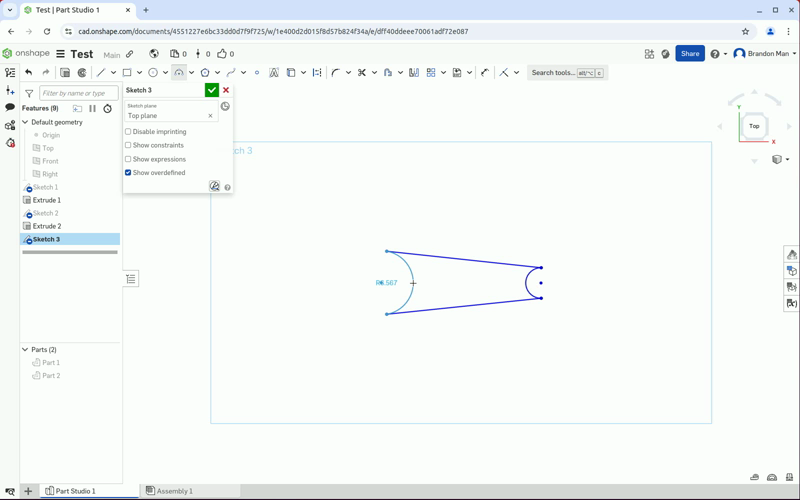
click(413, 282)
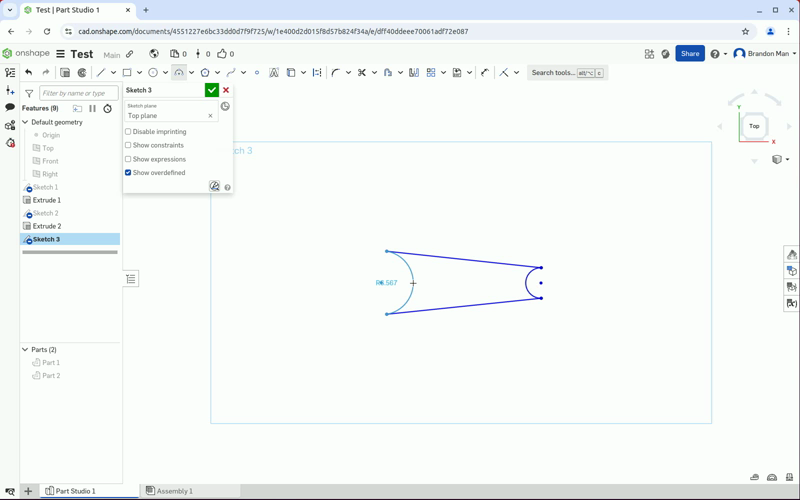
key_up(shift)
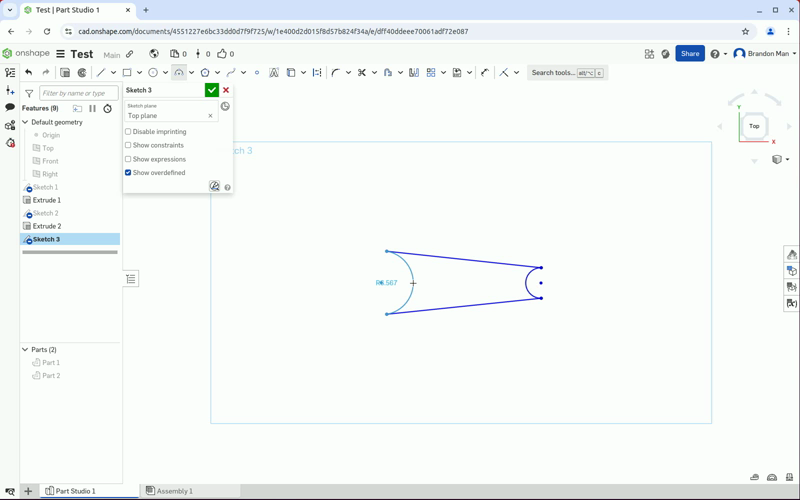
key(esc)
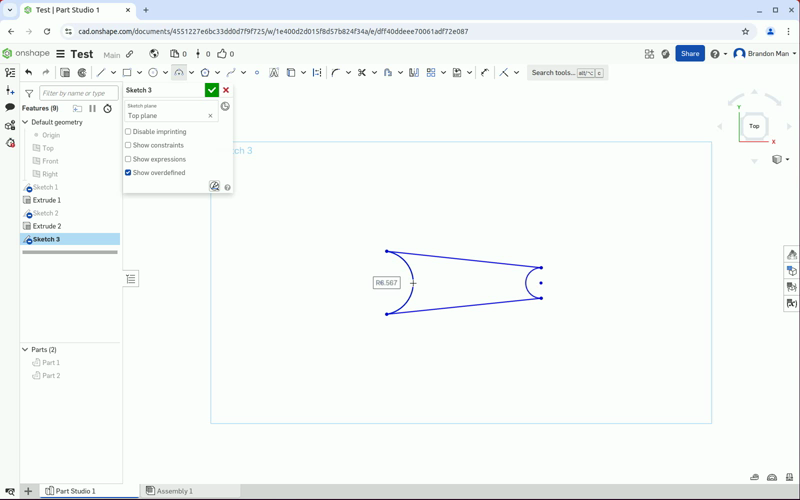
key(l)
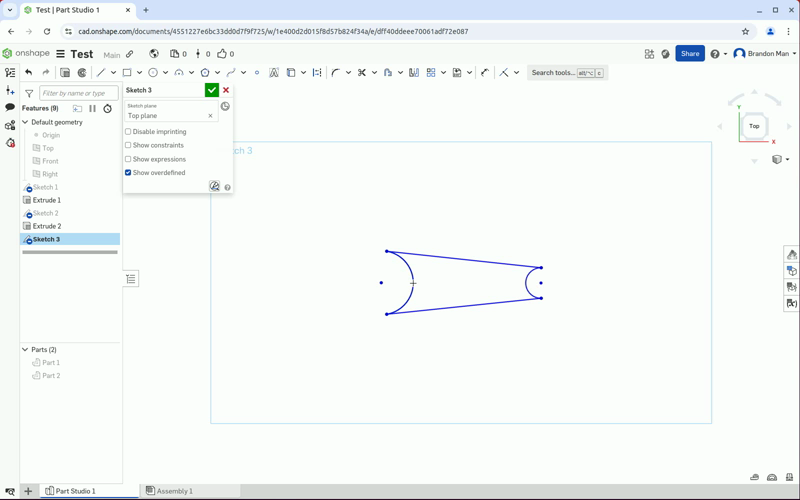
key_down(shift)
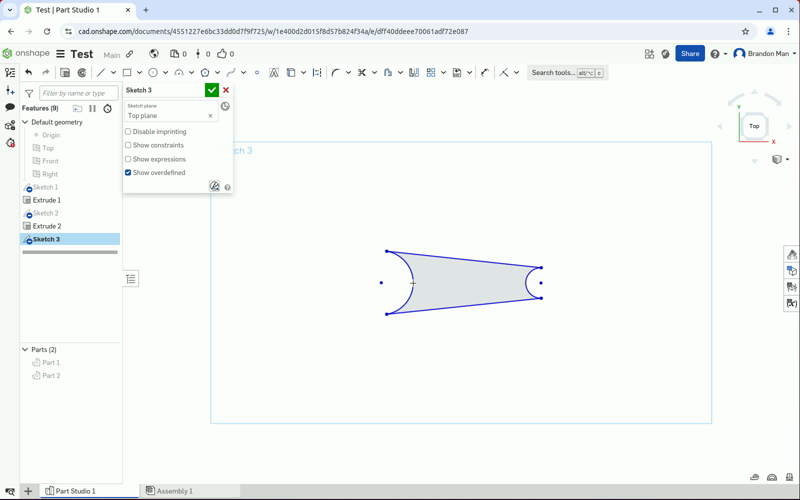
mouse_move(429, 291)
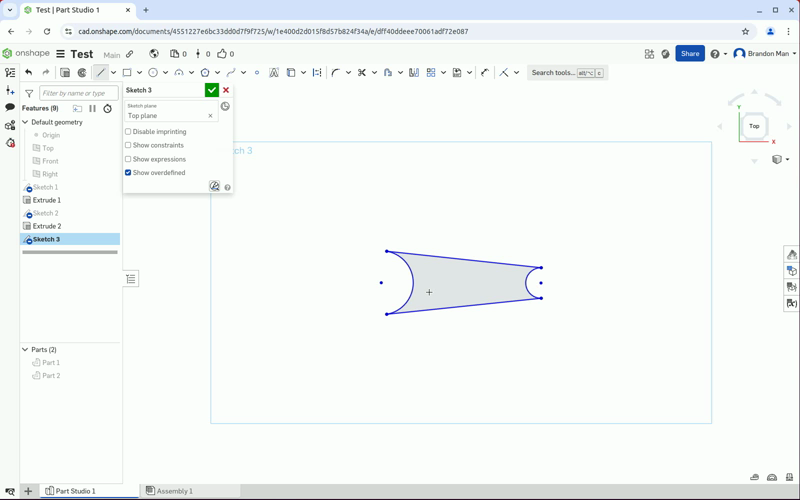
click(429, 291)
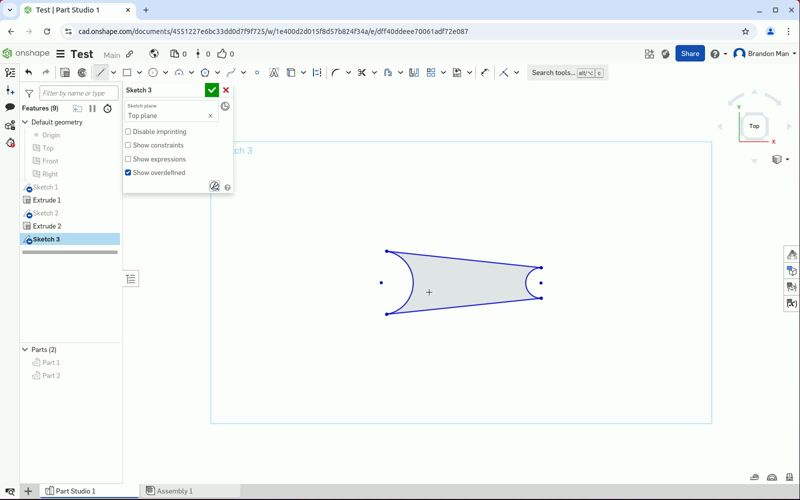
key_up(shift)
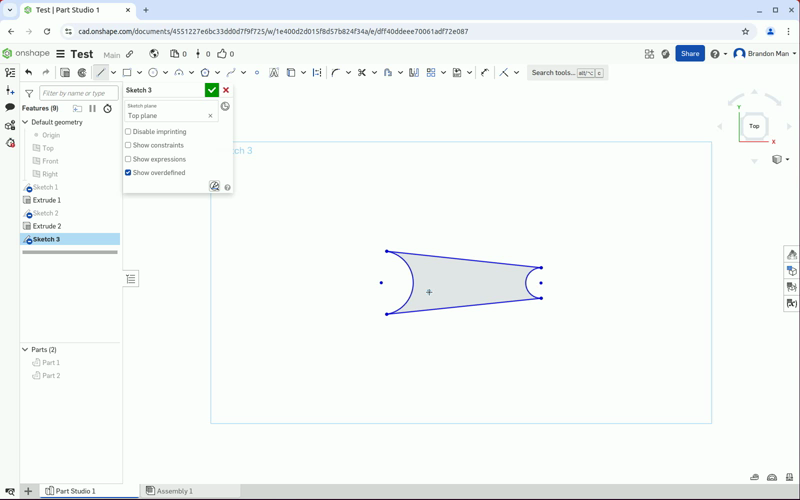
key_down(shift)
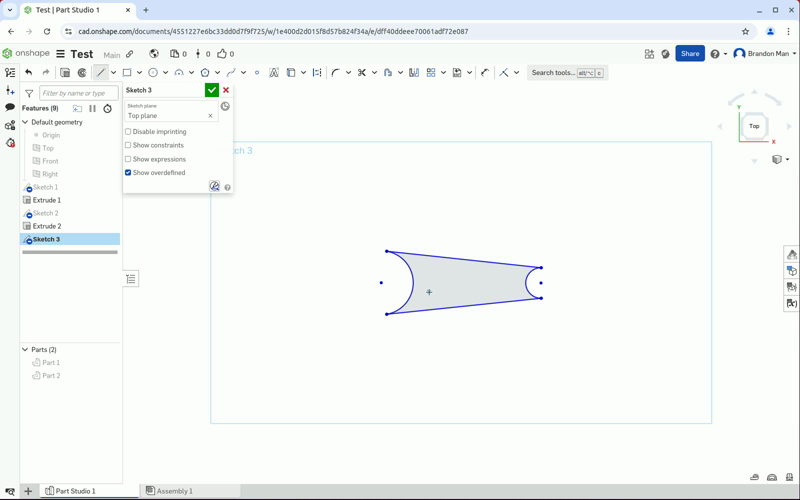
mouse_move(492, 291)
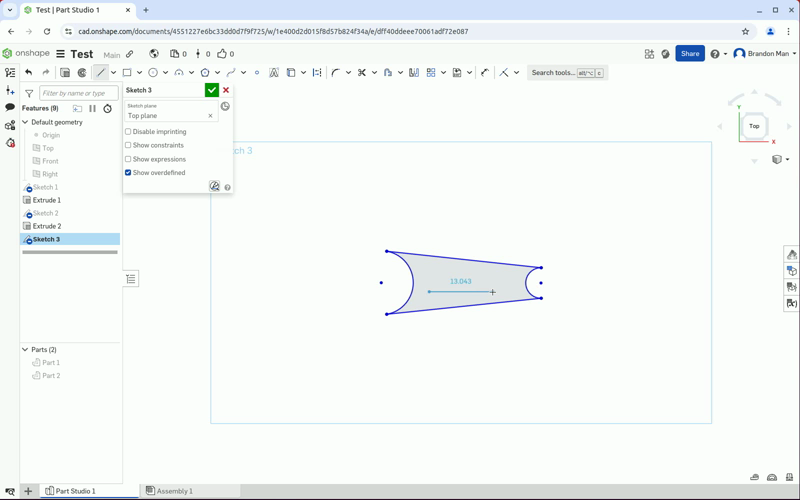
click(492, 291)
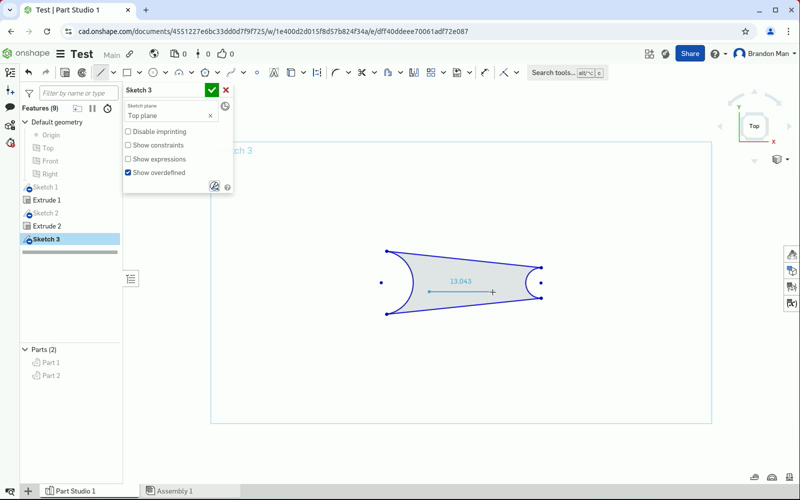
key_up(shift)
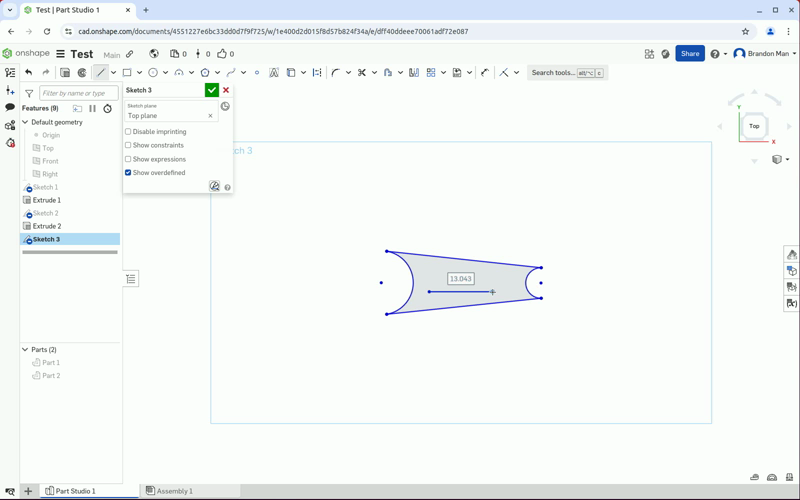
key(esc)
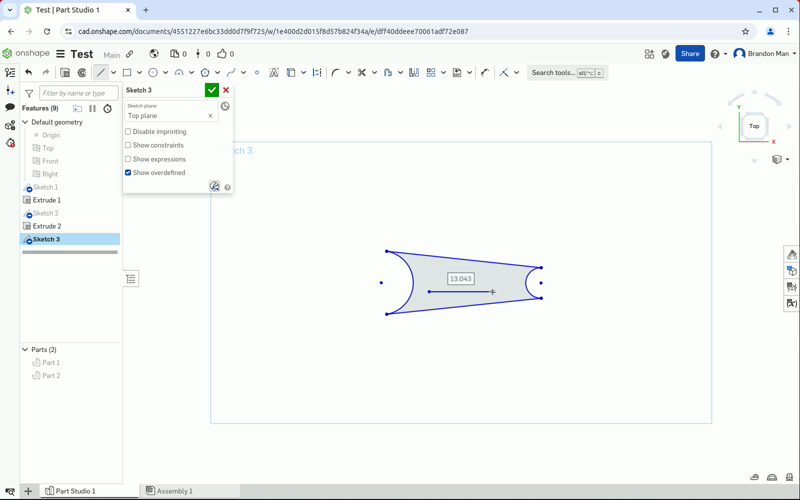
key(a)
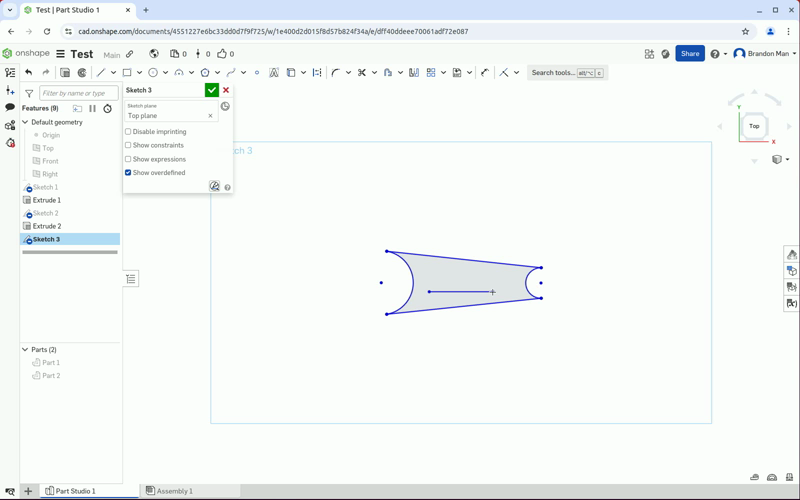
mouse_move(492, 291)
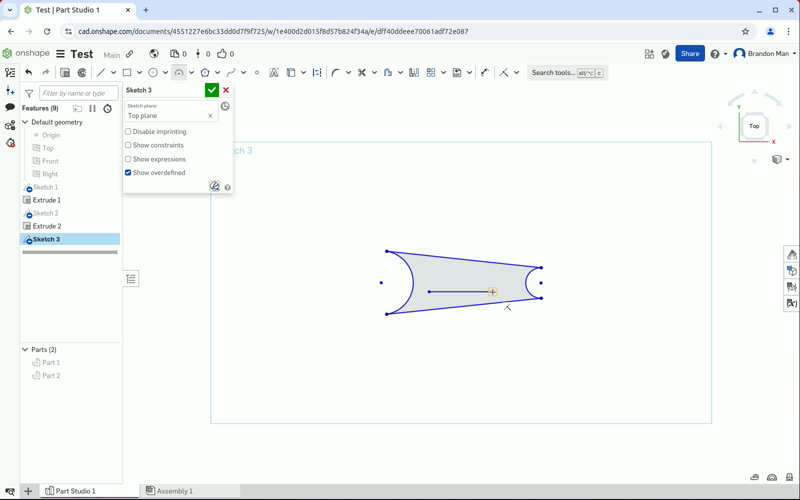
click(492, 291)
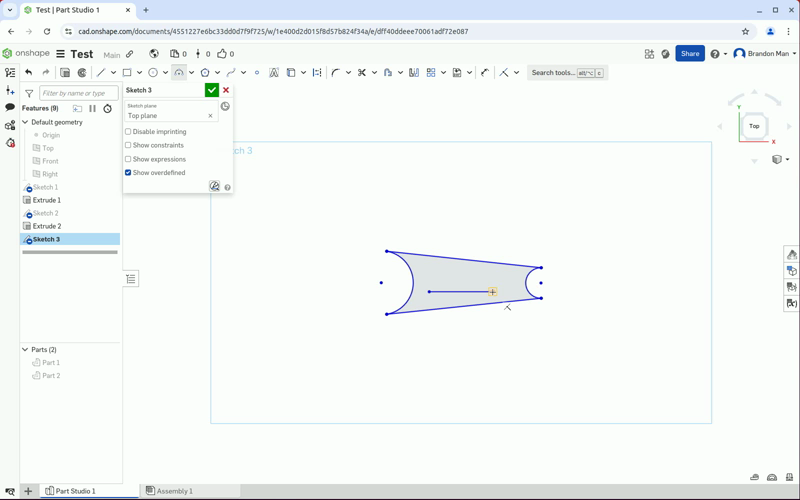
key_down(shift)
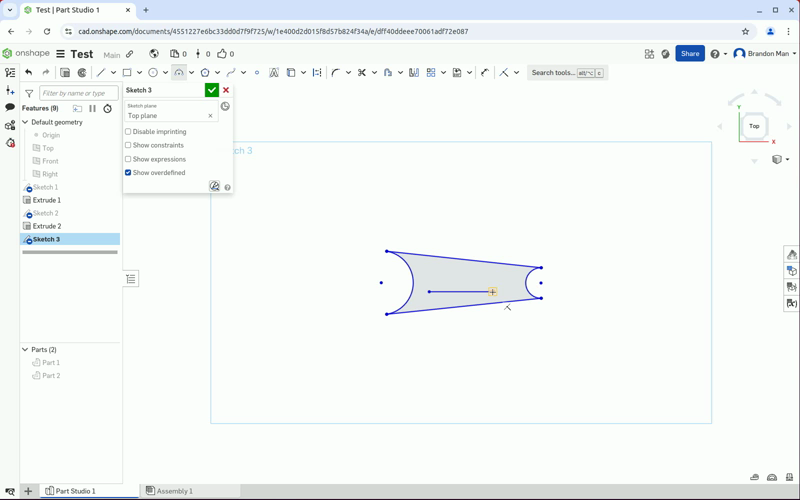
mouse_move(492, 275)
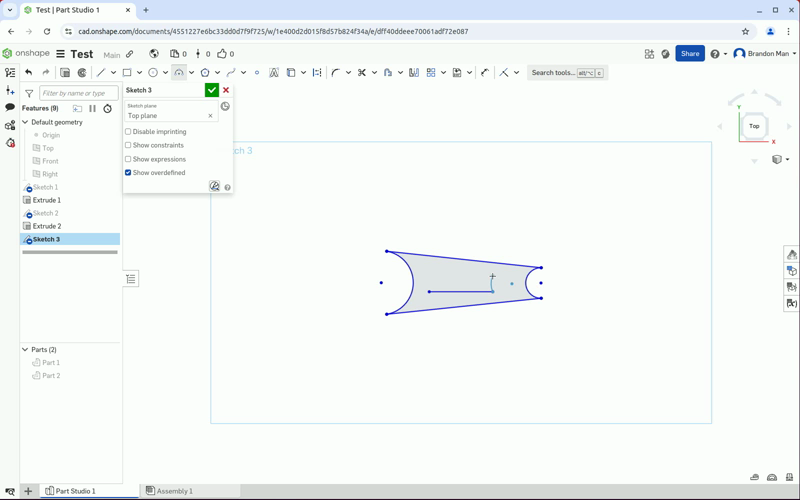
click(492, 275)
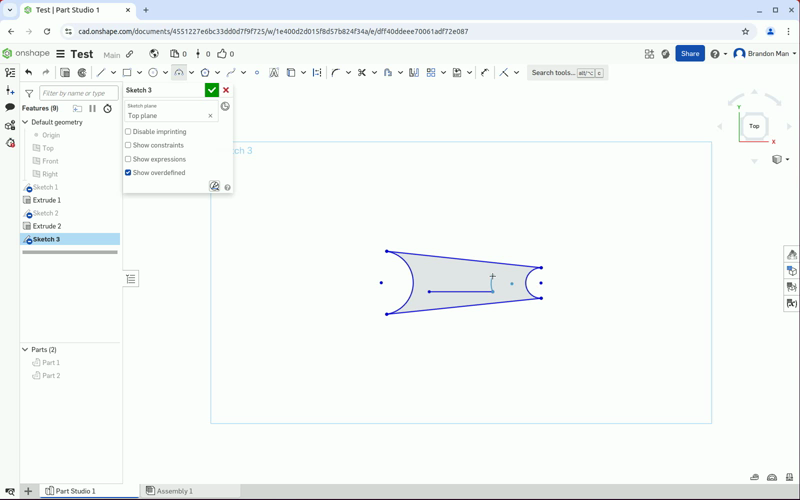
mouse_move(500, 283)
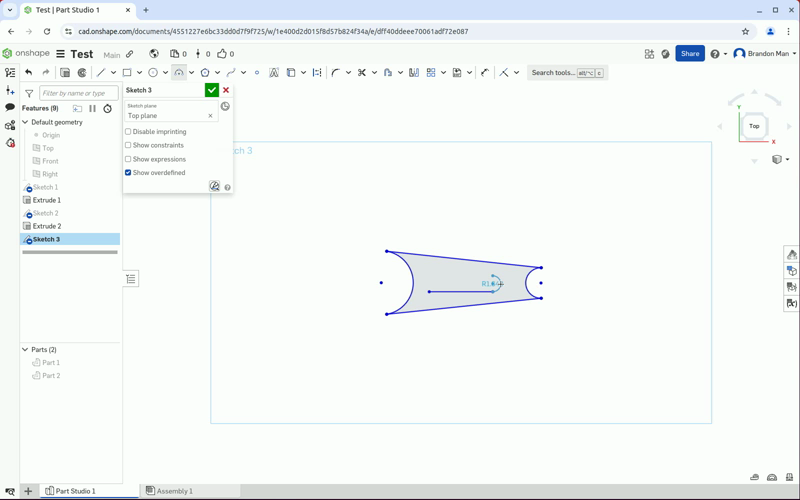
click(500, 283)
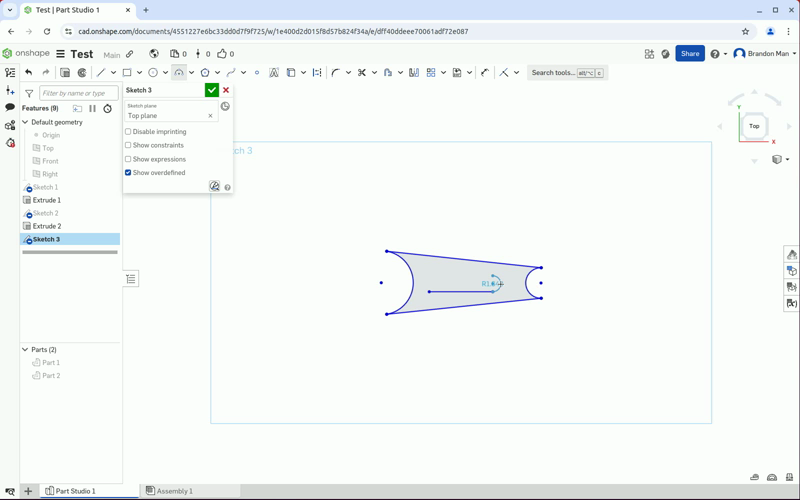
key_up(shift)
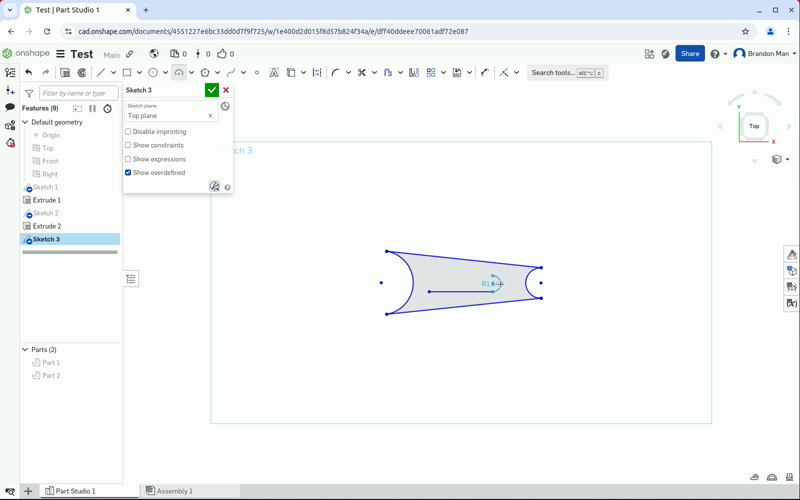
key(esc)
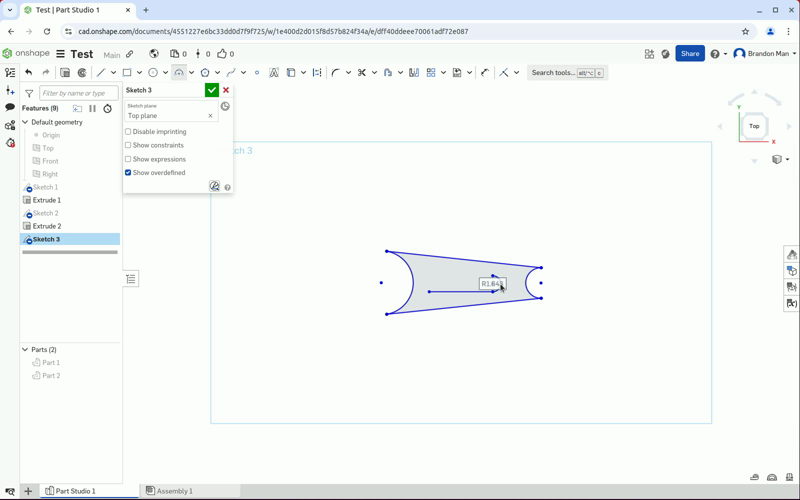
key(l)
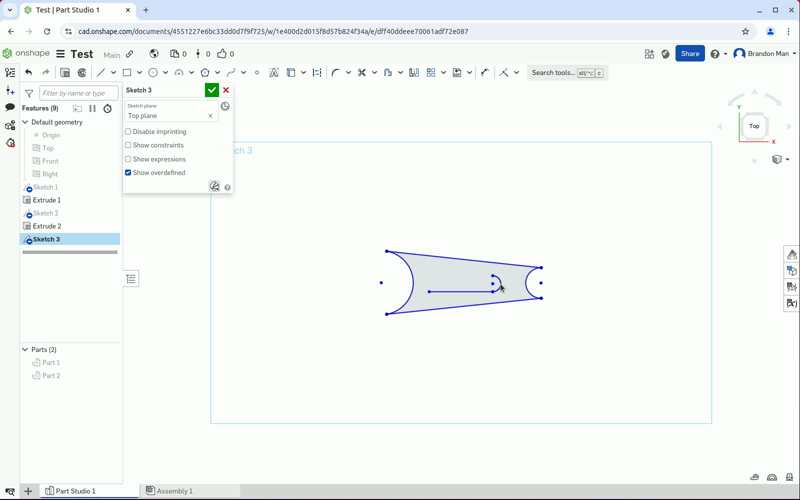
mouse_move(492, 275)
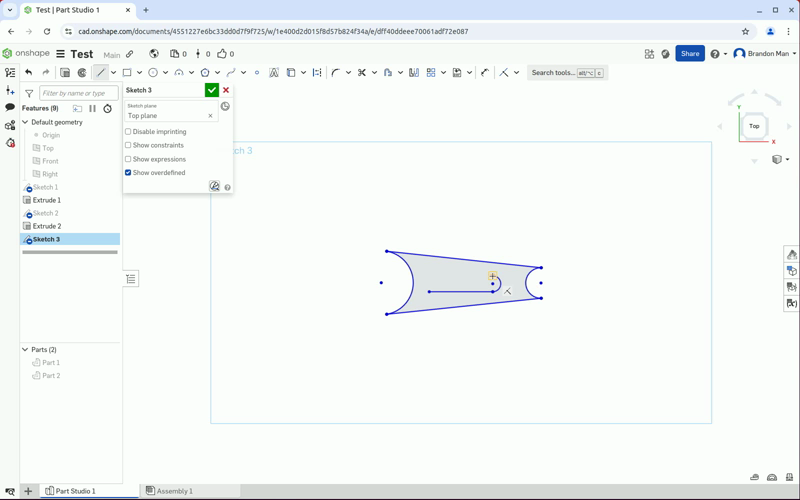
click(492, 275)
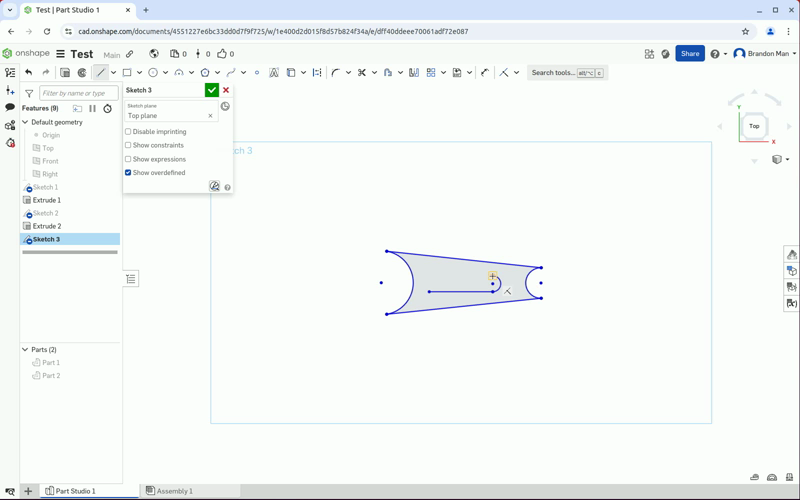
key_down(shift)
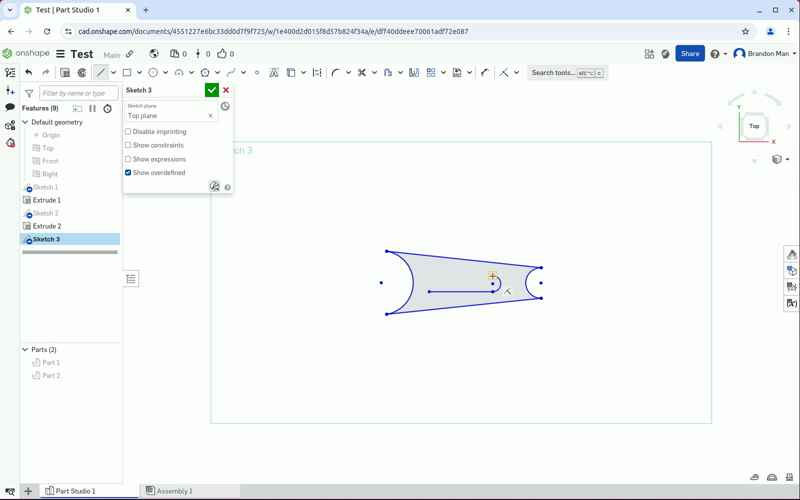
mouse_move(429, 275)
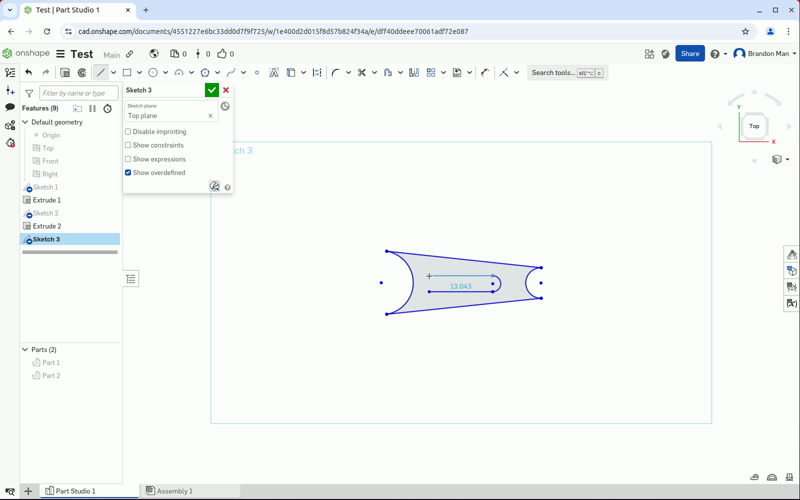
click(429, 275)
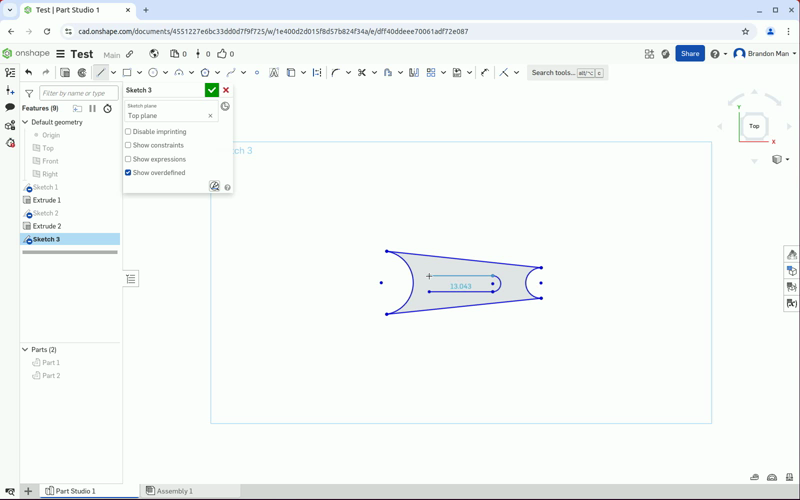
key_up(shift)
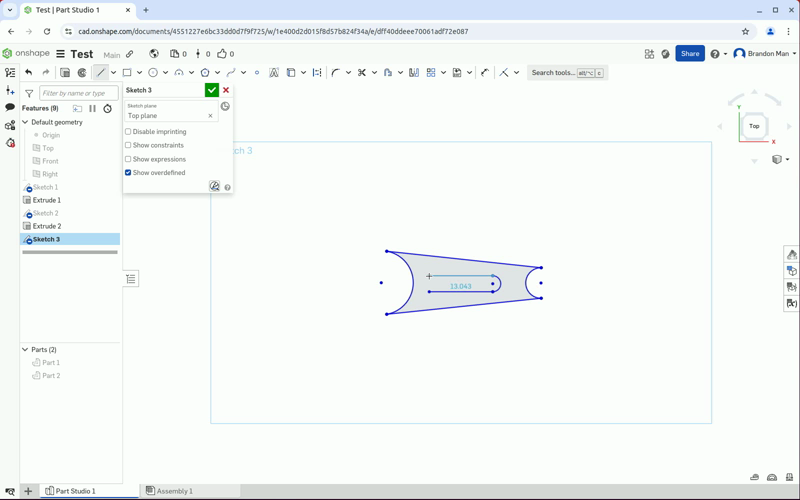
key(esc)
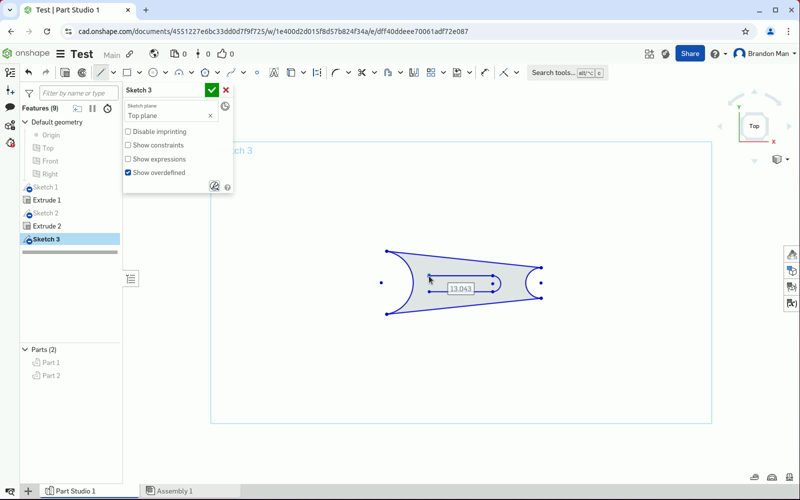
key(a)
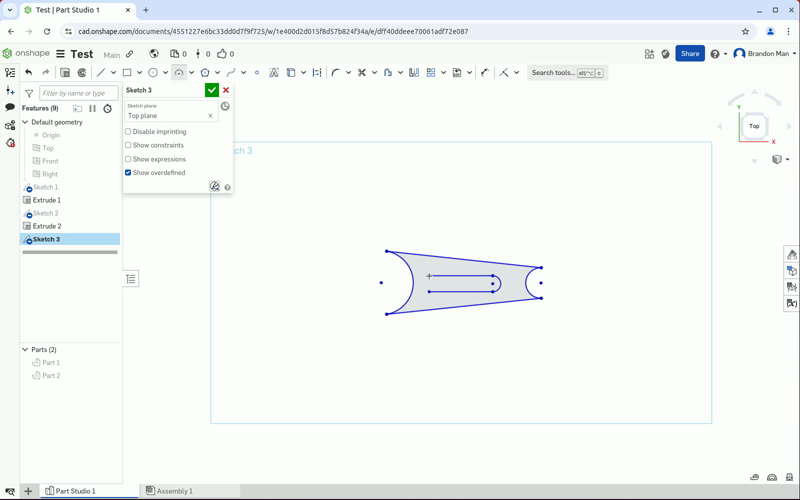
mouse_move(429, 275)
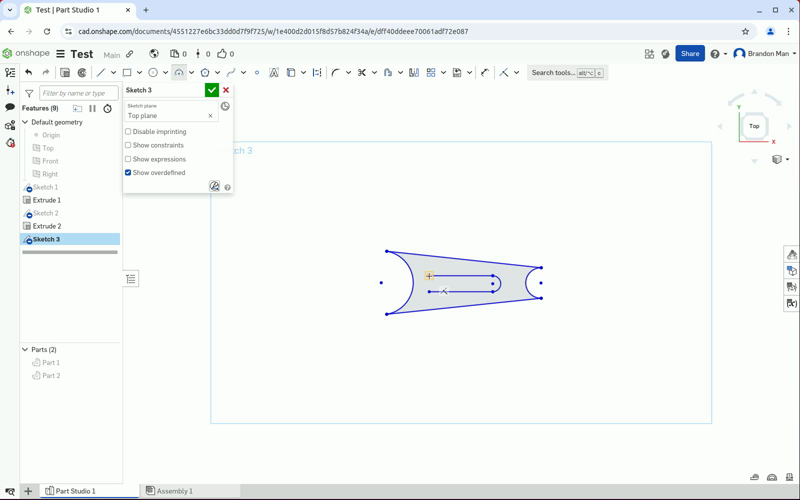
click(429, 275)
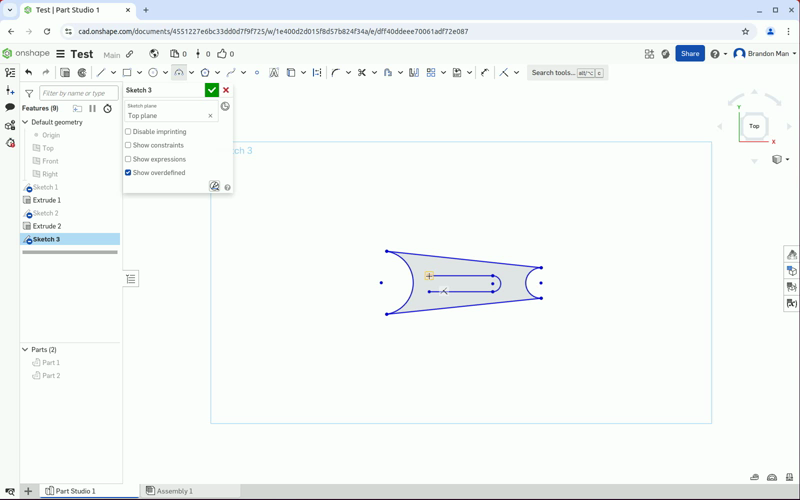
mouse_move(429, 291)
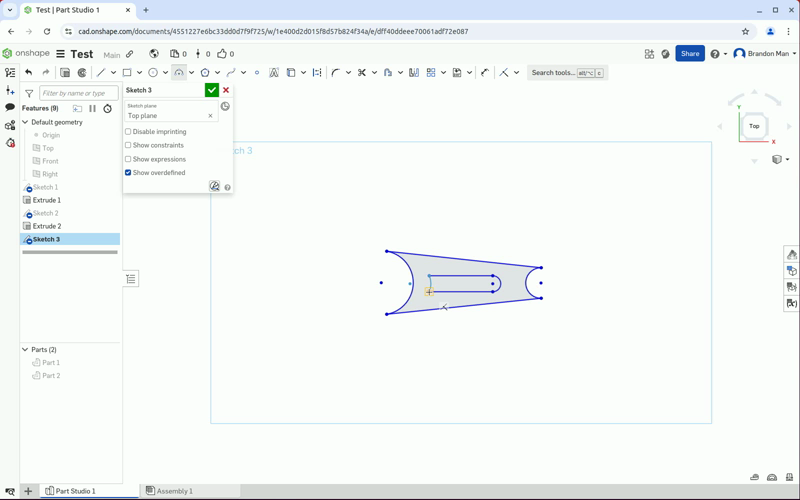
click(429, 291)
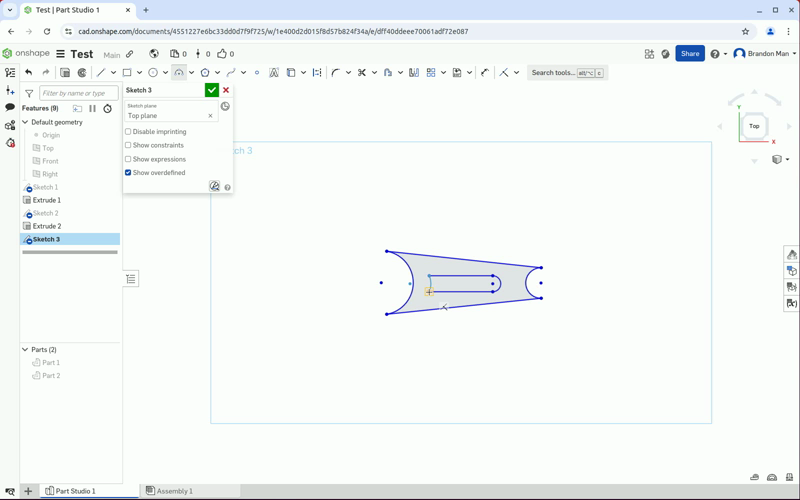
key_down(shift)
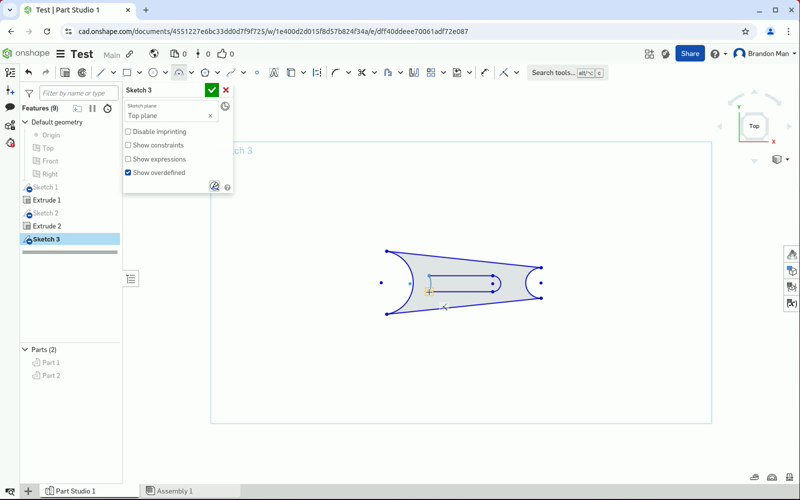
mouse_move(421, 283)
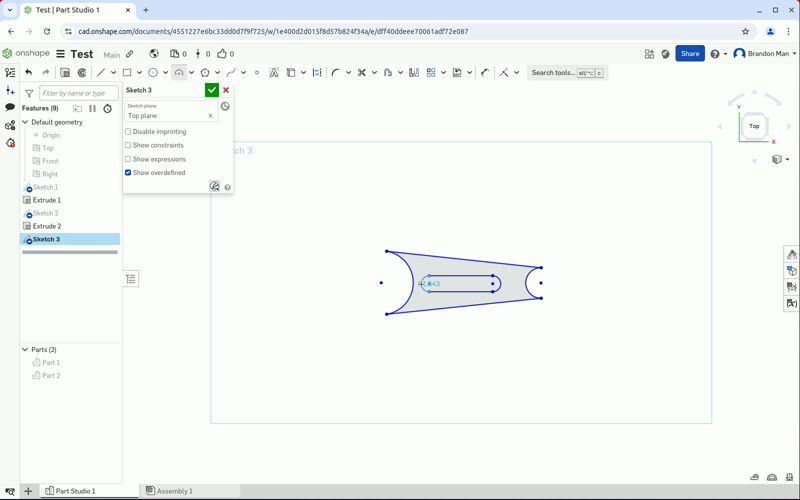
click(421, 283)
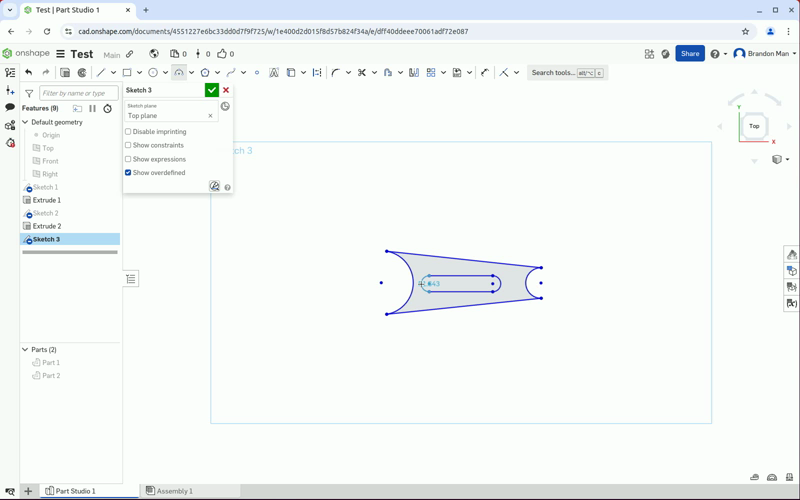
key_up(shift)
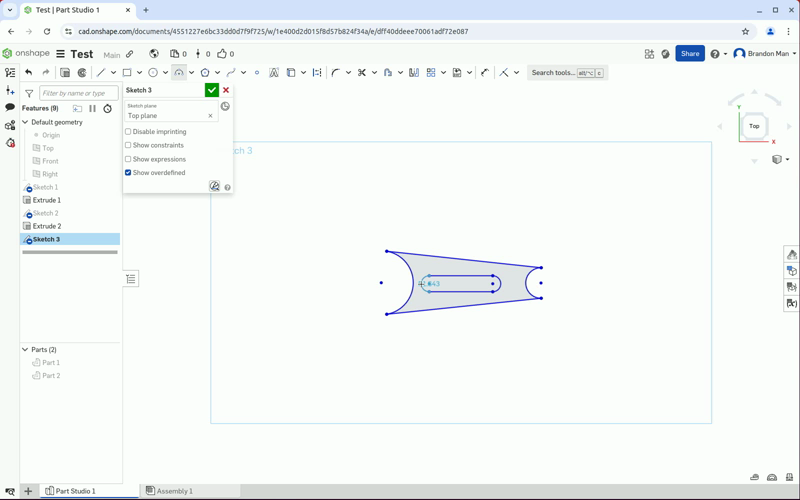
key(esc)
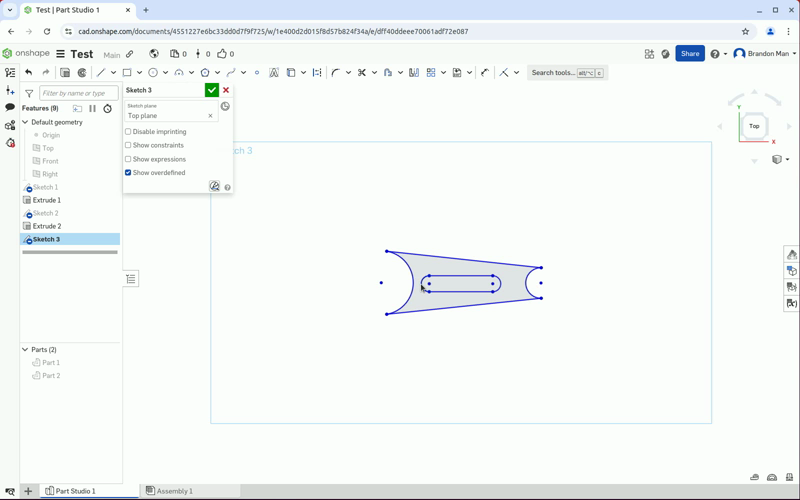
mouse_move(490, 268)
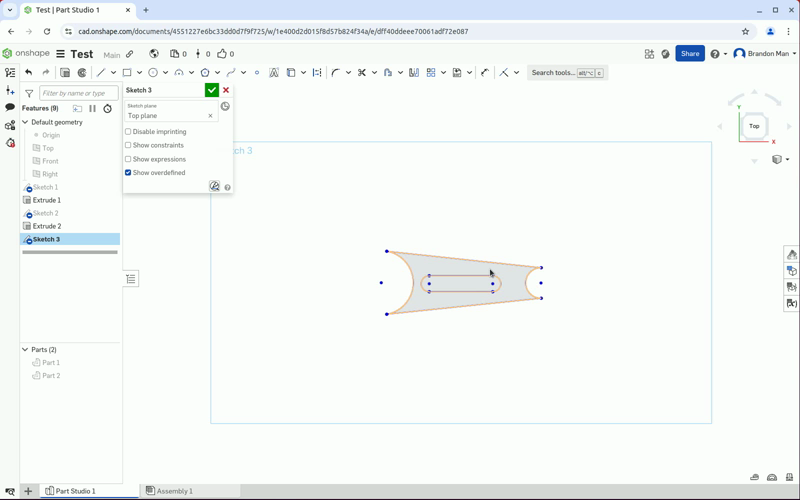
click(490, 268)
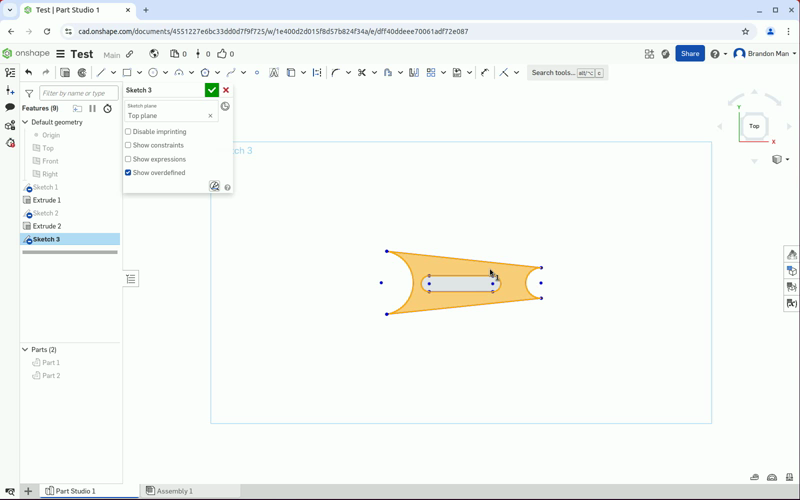
mouse_move(73, 352)
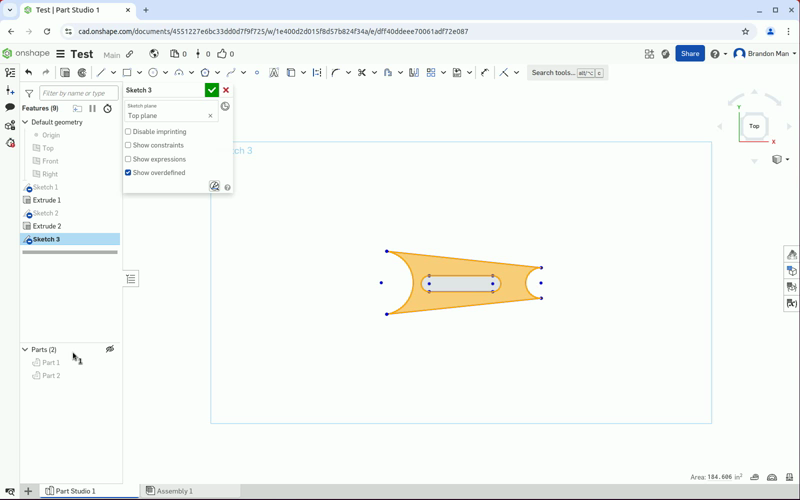
key(shift+y)
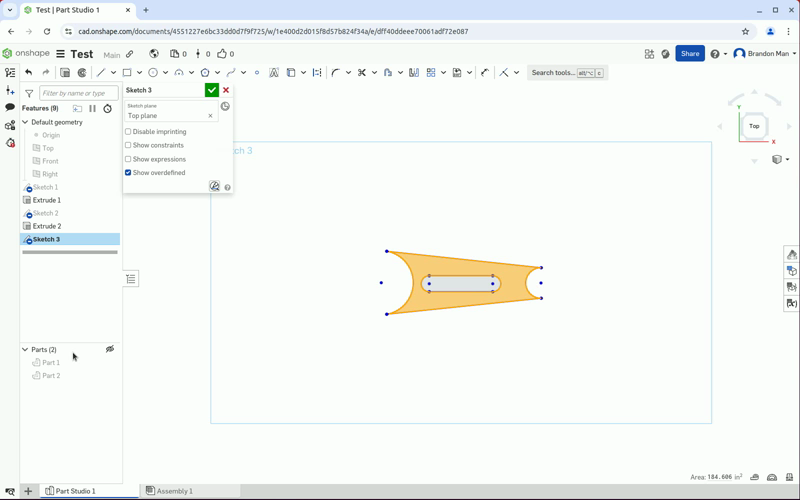
key(shift+e)
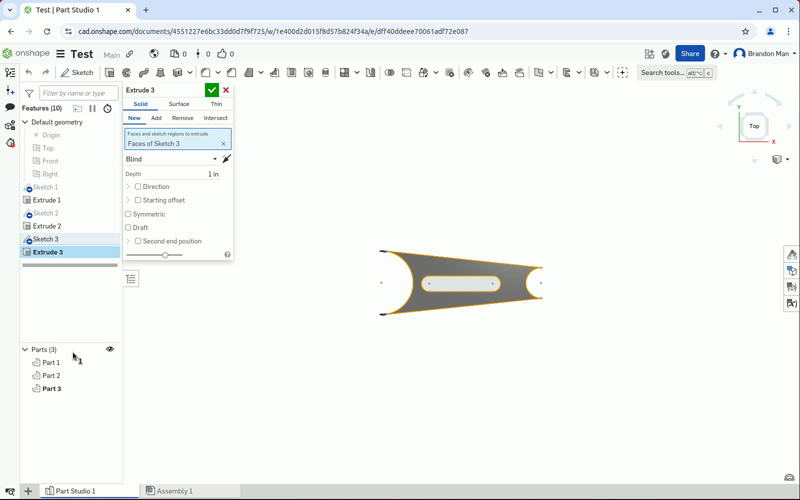
mouse_move(143, 106)
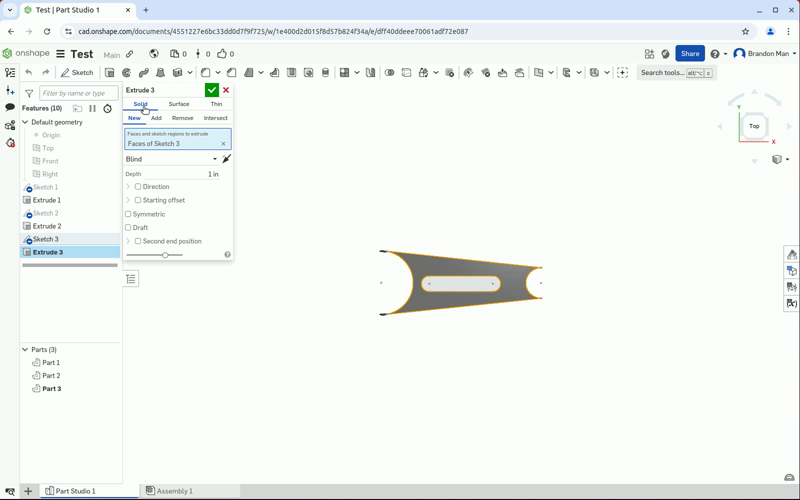
click(143, 106)
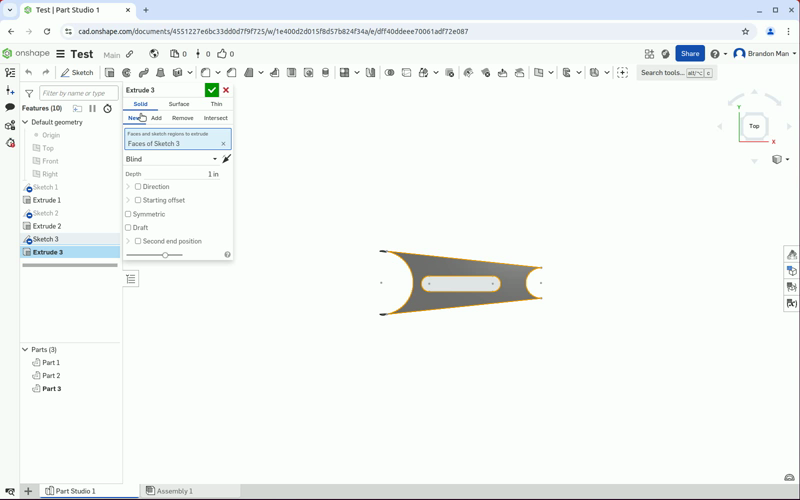
mouse_move(137, 120)
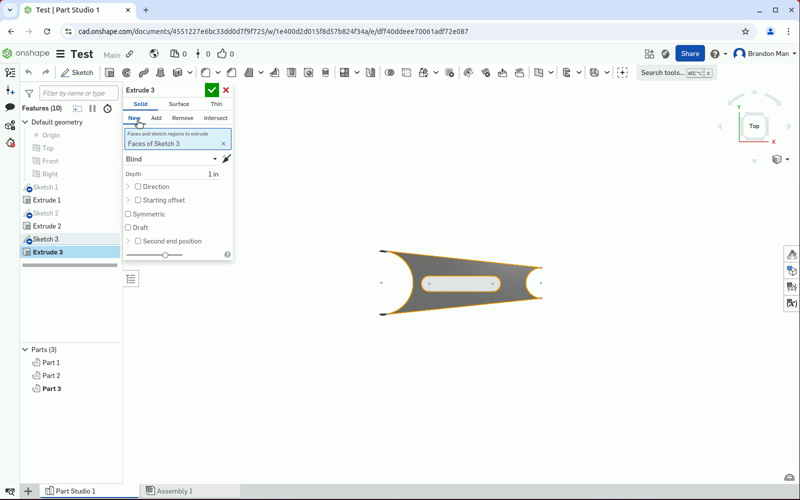
click(137, 120)
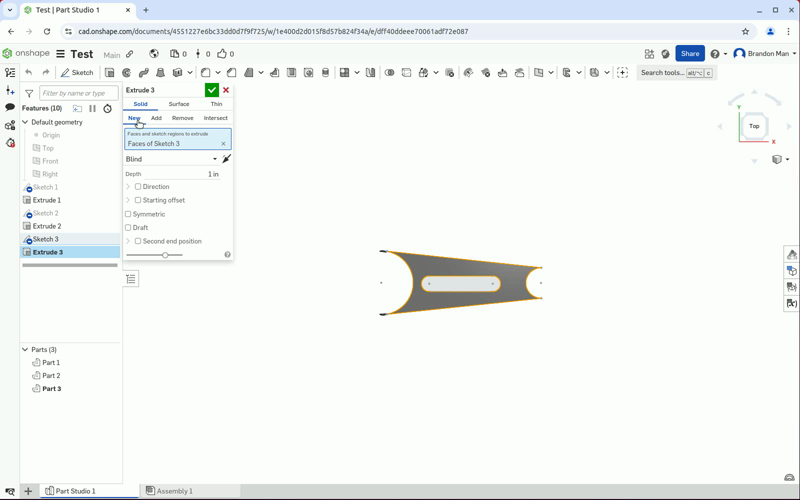
key(tab, 4)
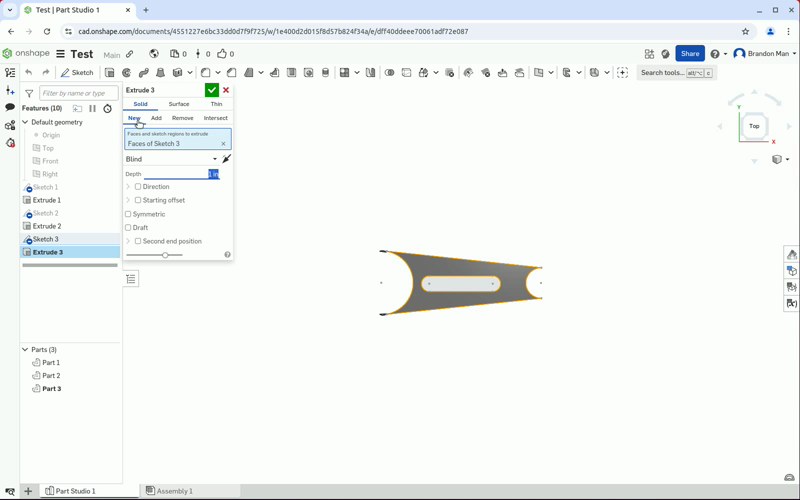
text(6.499)
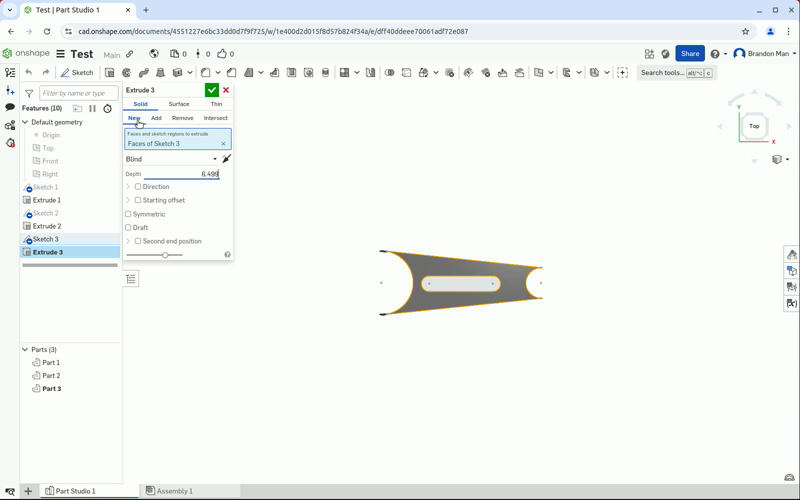
key(enter)
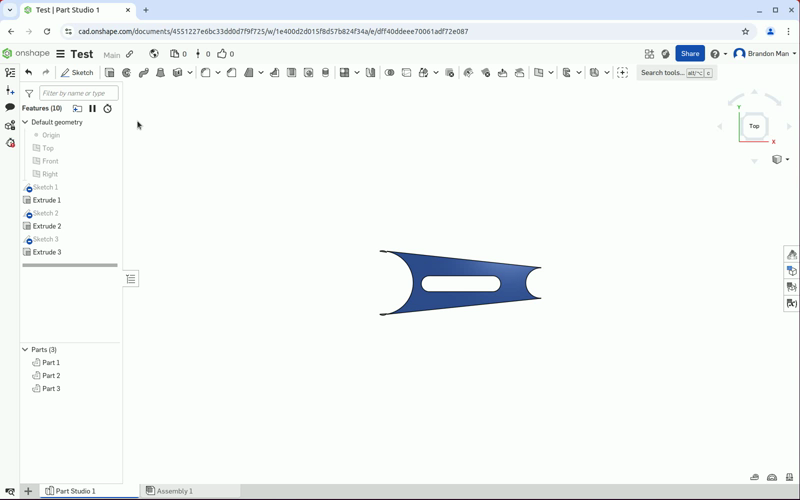
key(shift+h)
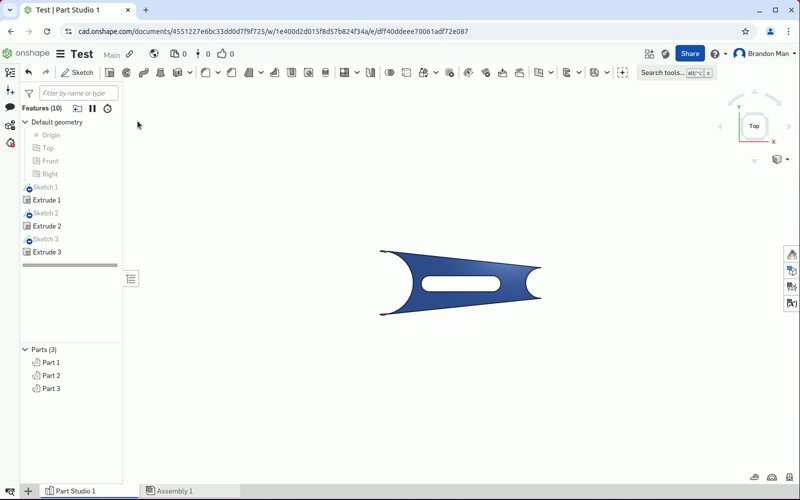
key(shift+h)
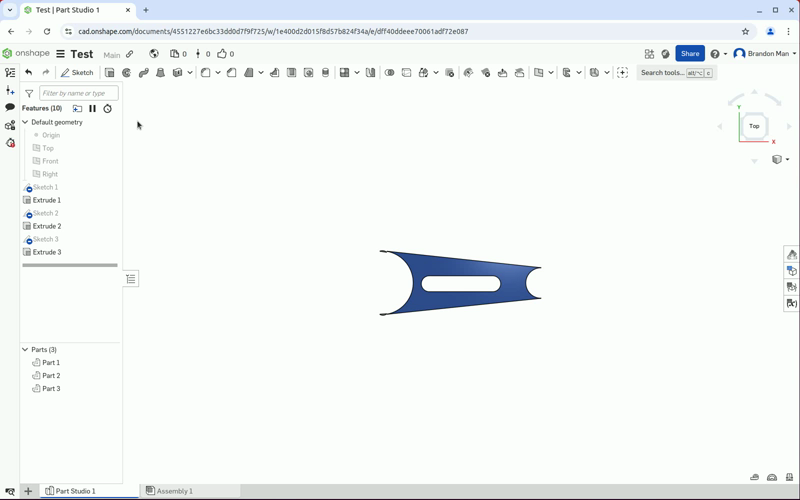
mouse_move(73, 189)
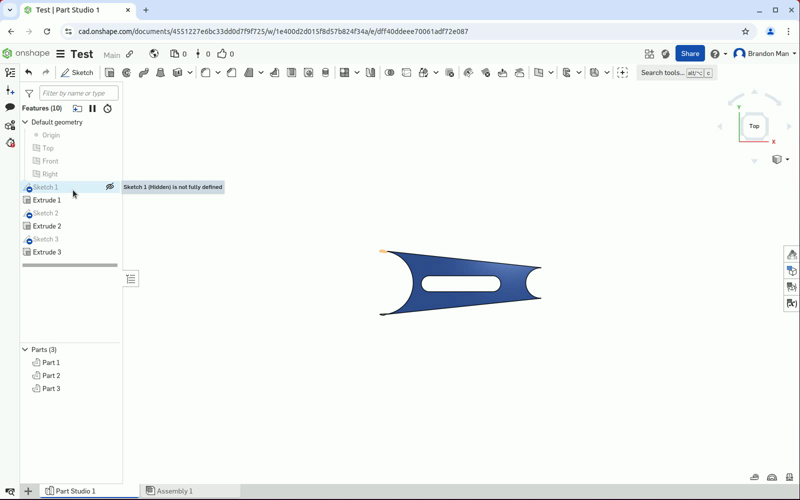
click(73, 189)
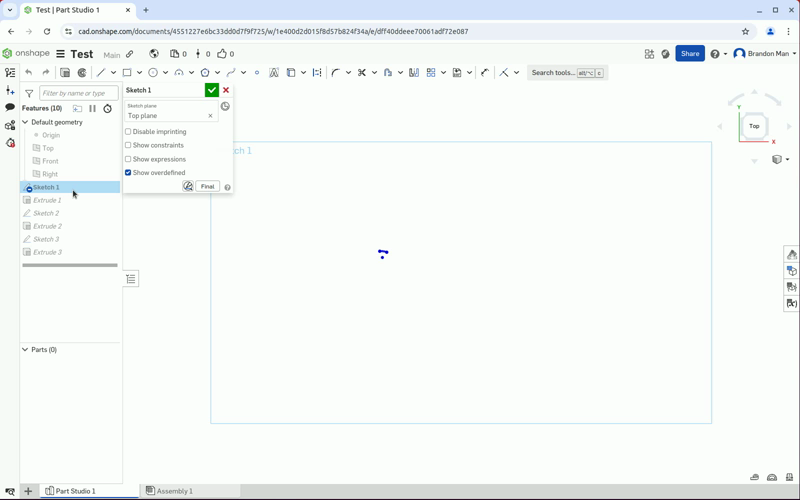
mouse_move(229, 92)
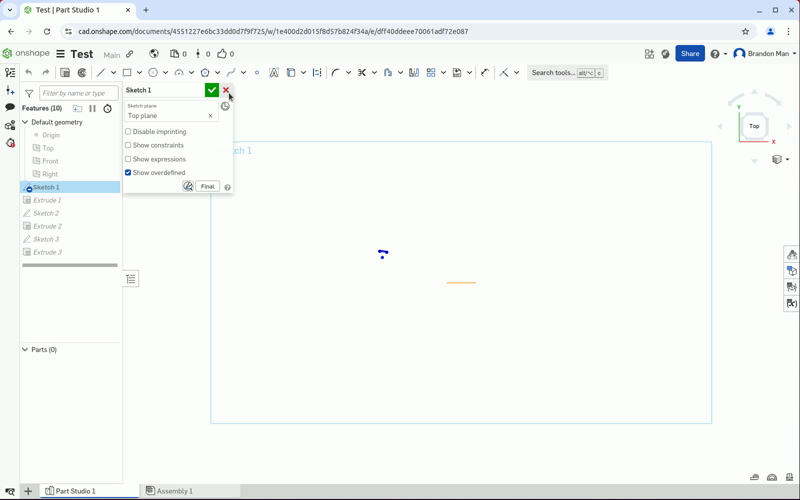
click(229, 92)
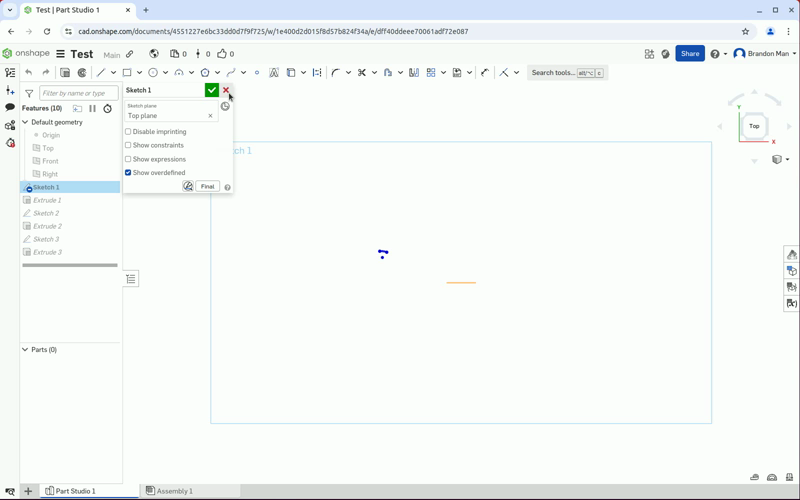
key(shift+s)
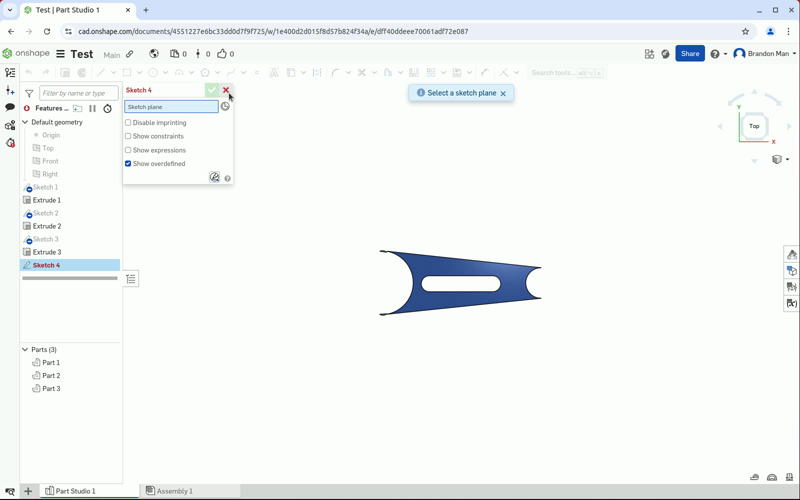
mouse_move(73, 150)
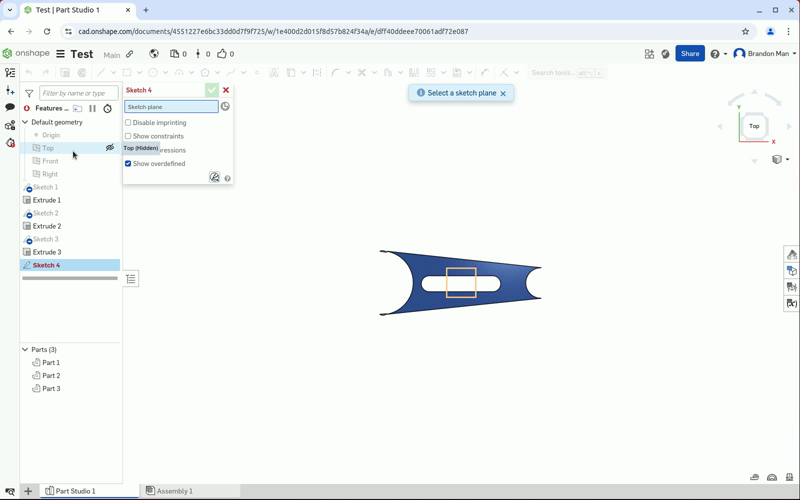
click(73, 150)
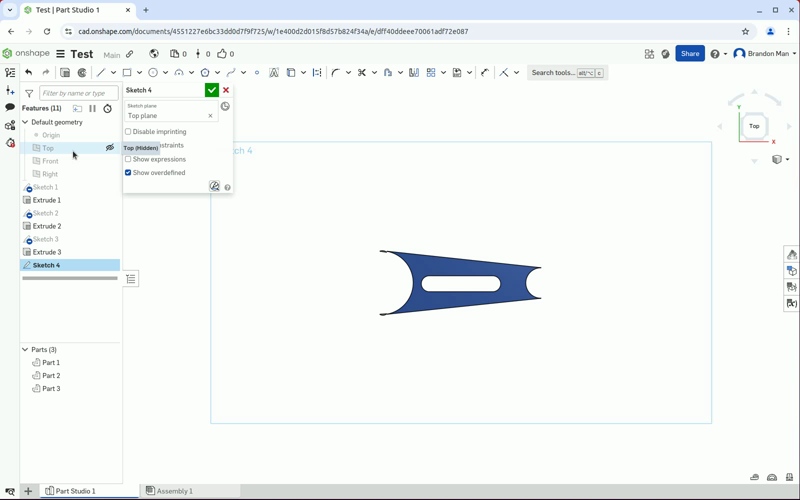
mouse_move(73, 352)
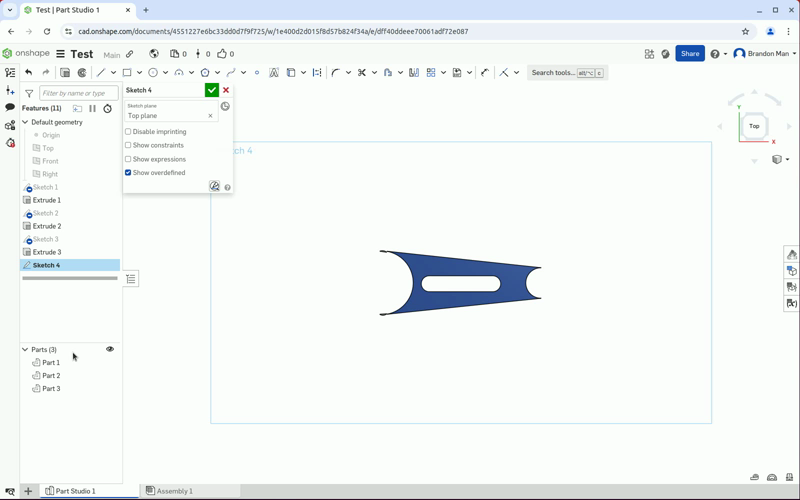
key(y)
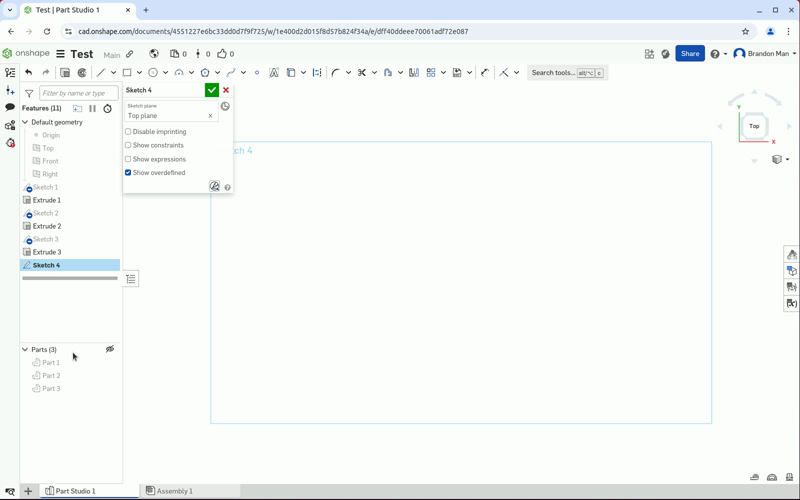
key(l)
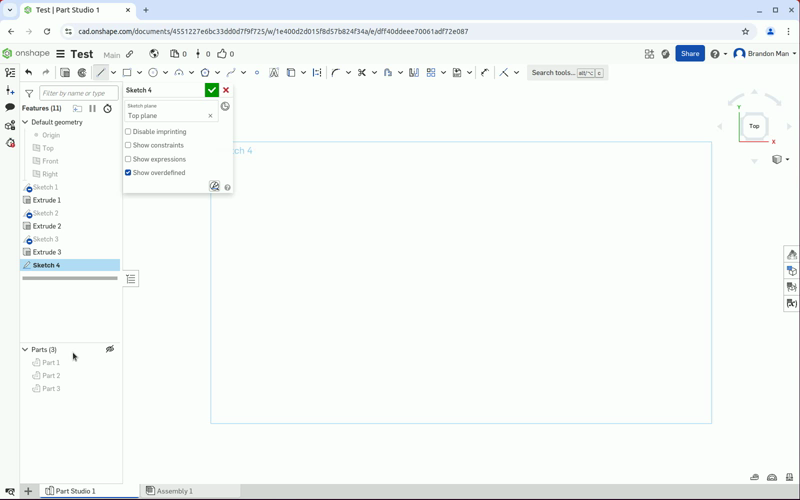
key_down(shift)
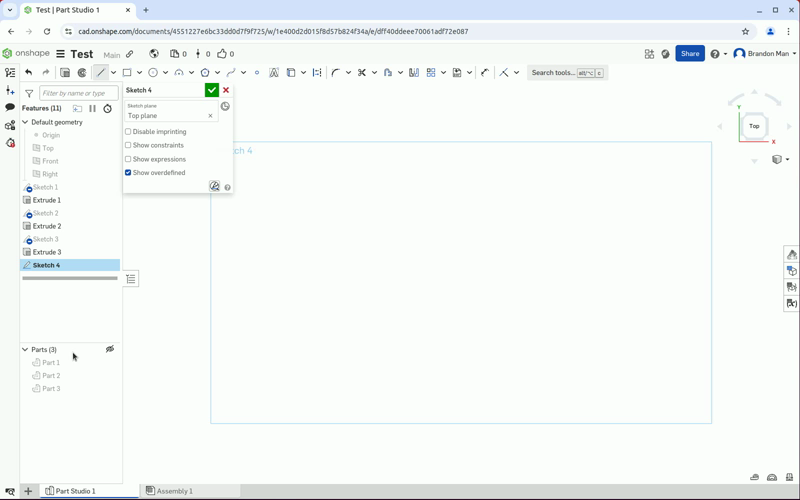
mouse_move(379, 314)
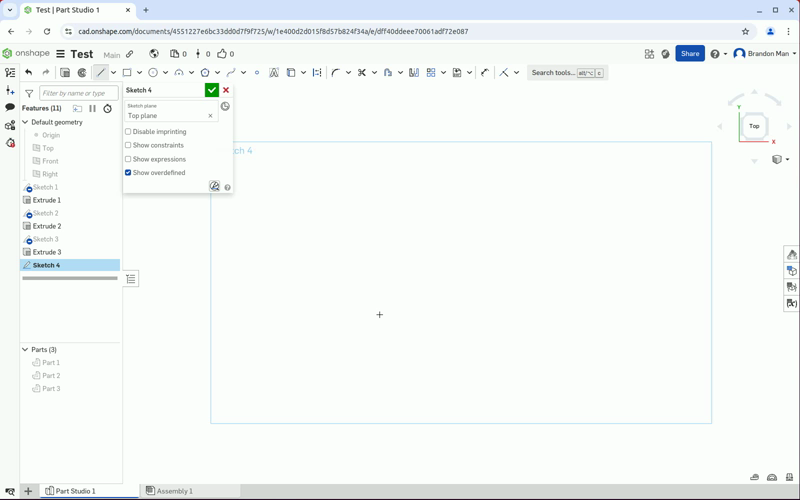
click(379, 314)
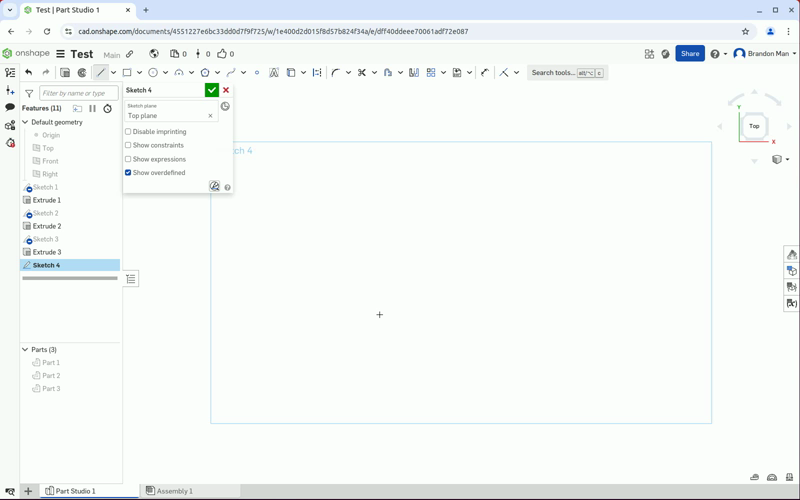
key_up(shift)
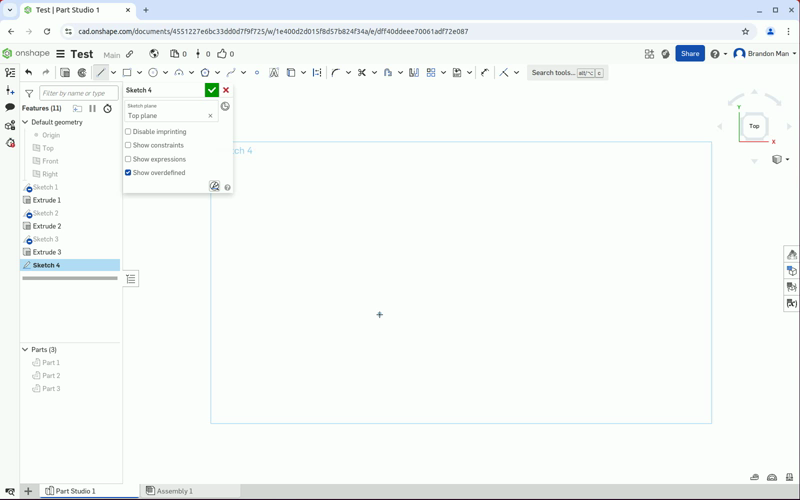
key_down(shift)
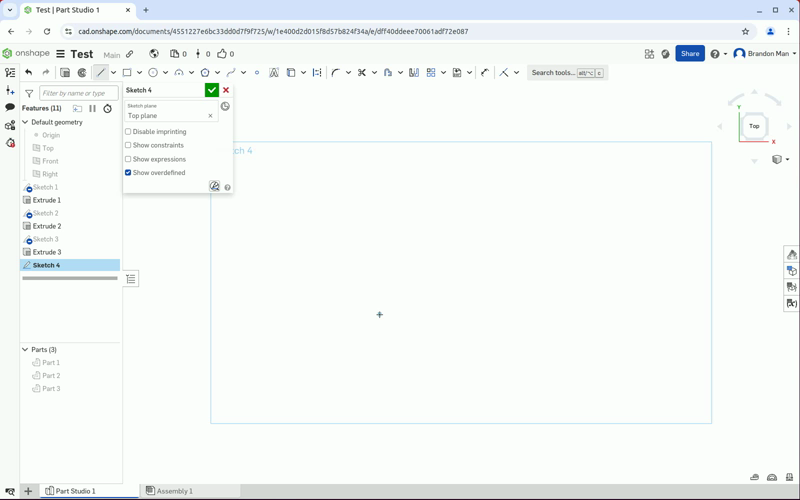
mouse_move(409, 314)
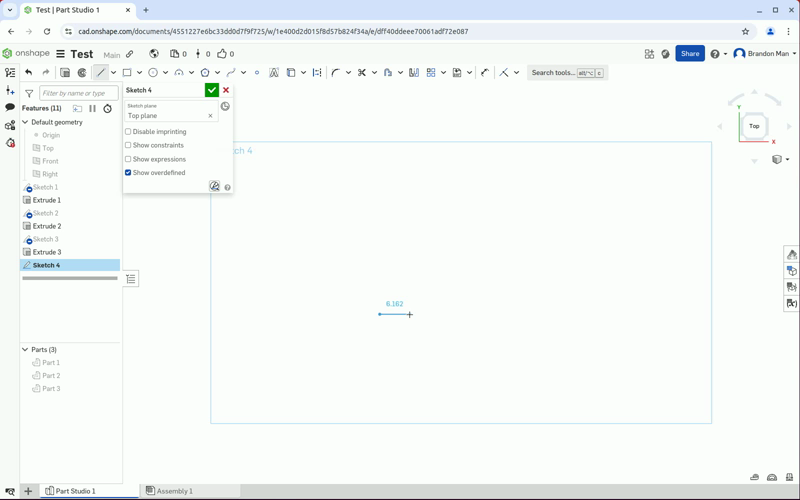
mouse_move(386, 313)
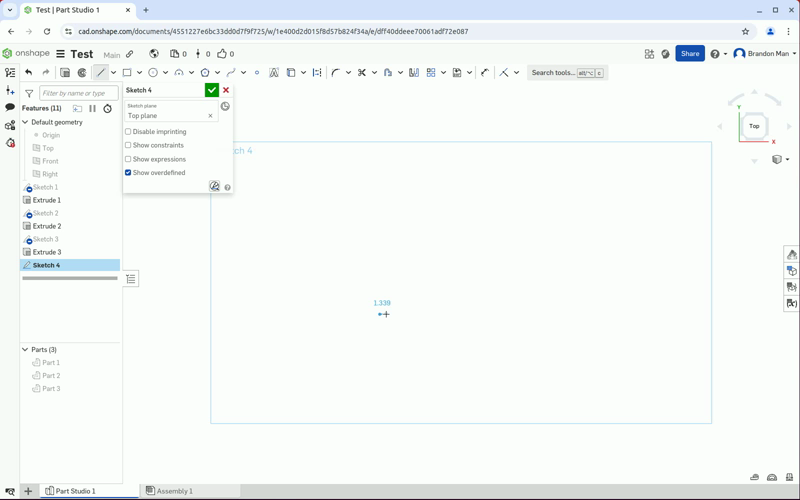
scroll(6)
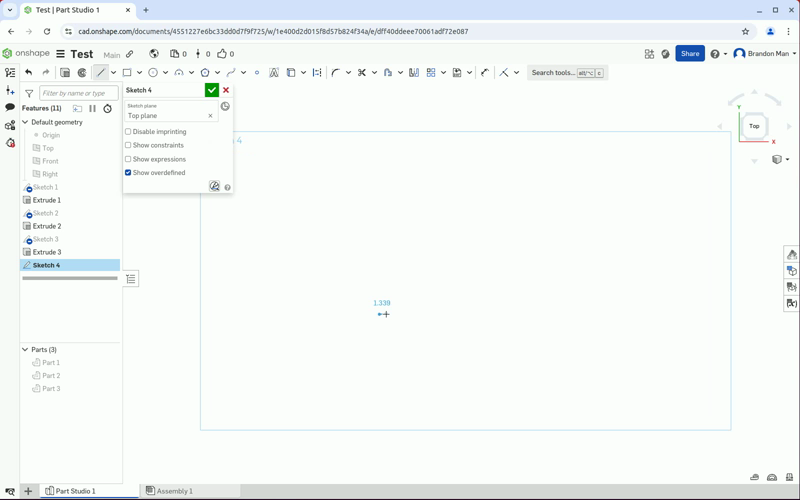
scroll(6)
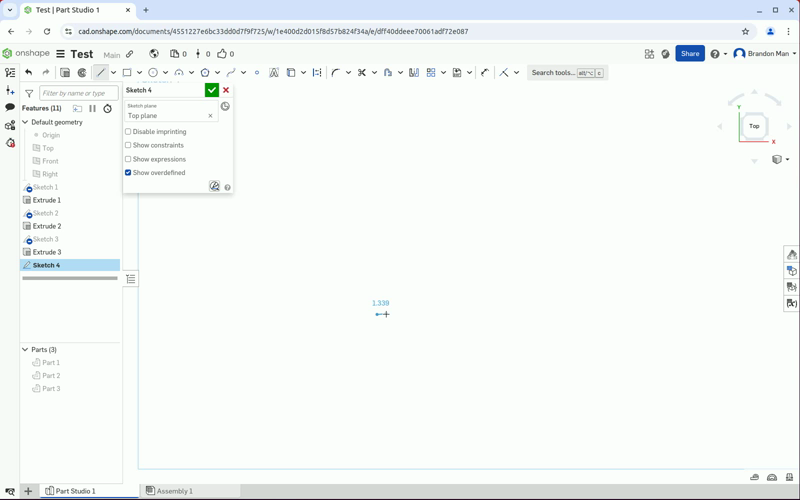
scroll(6)
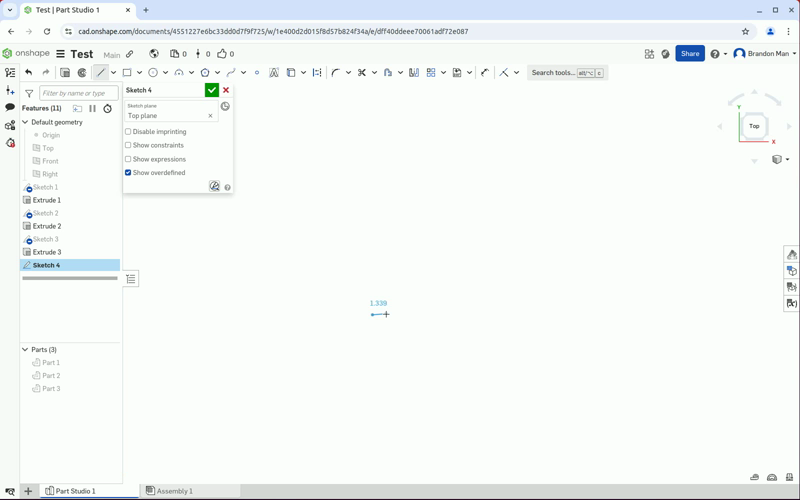
scroll(6)
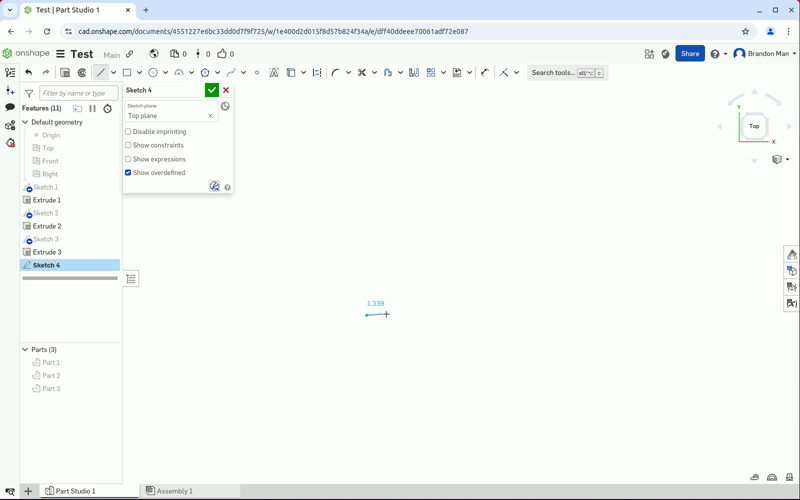
scroll(6)
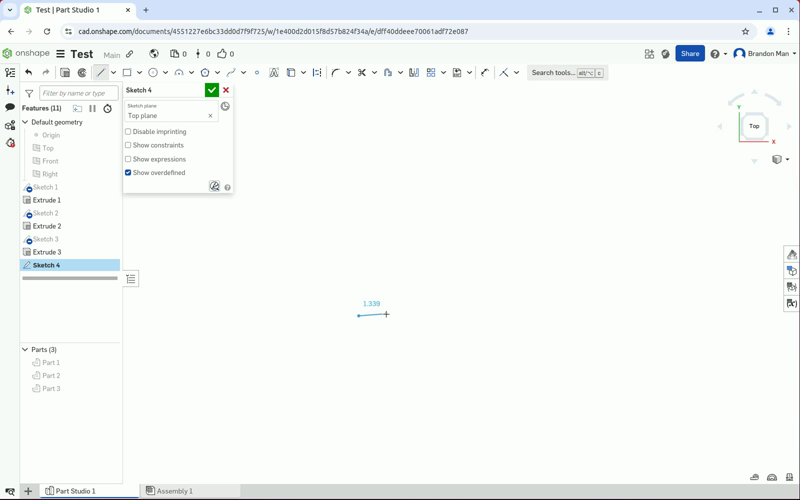
scroll(6)
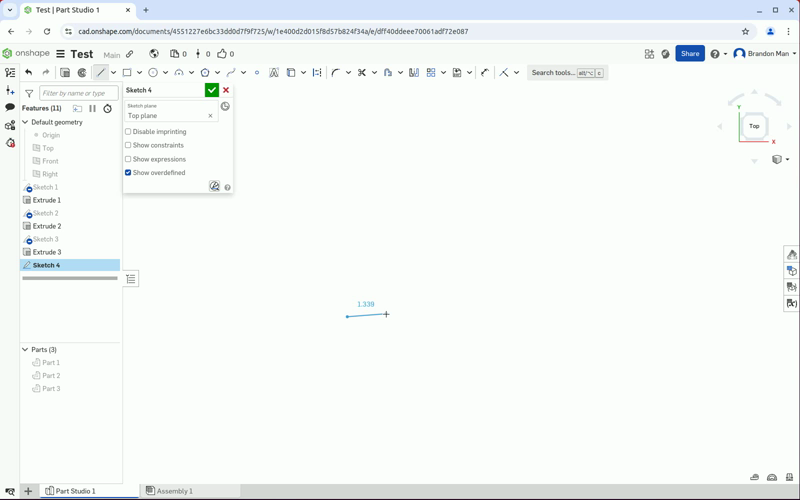
scroll(6)
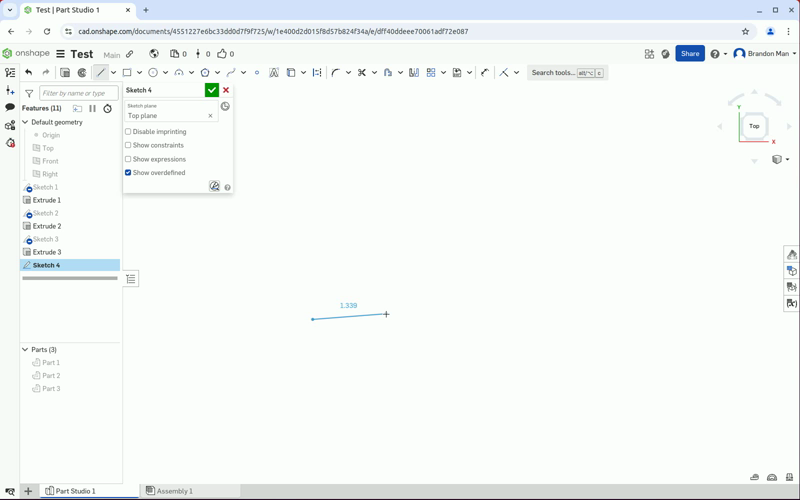
click(386, 313)
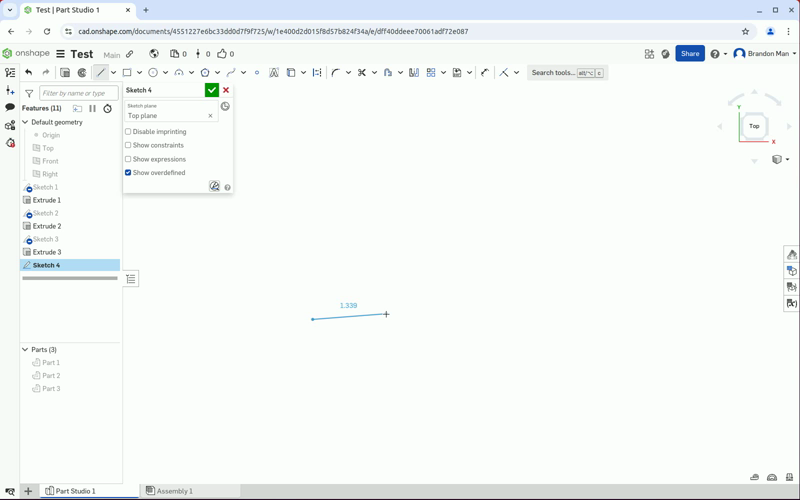
scroll(-6)
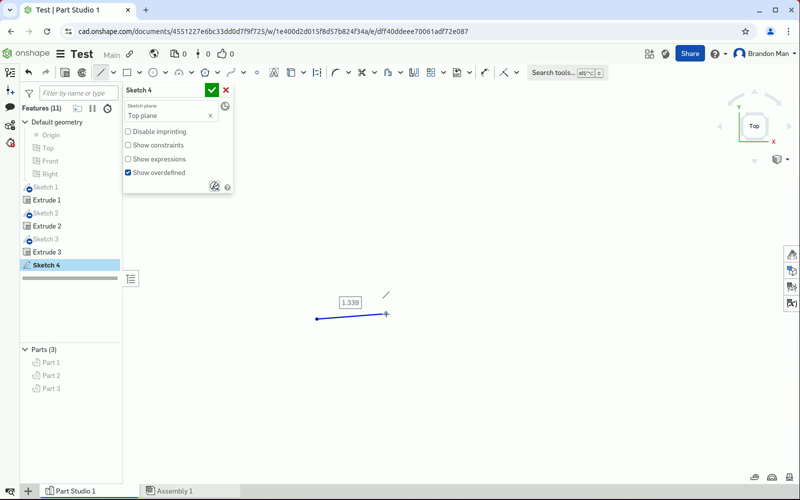
scroll(-6)
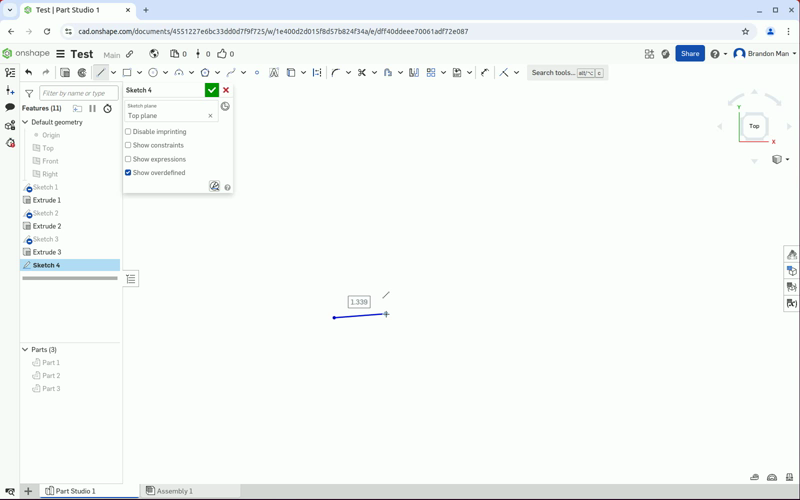
scroll(-6)
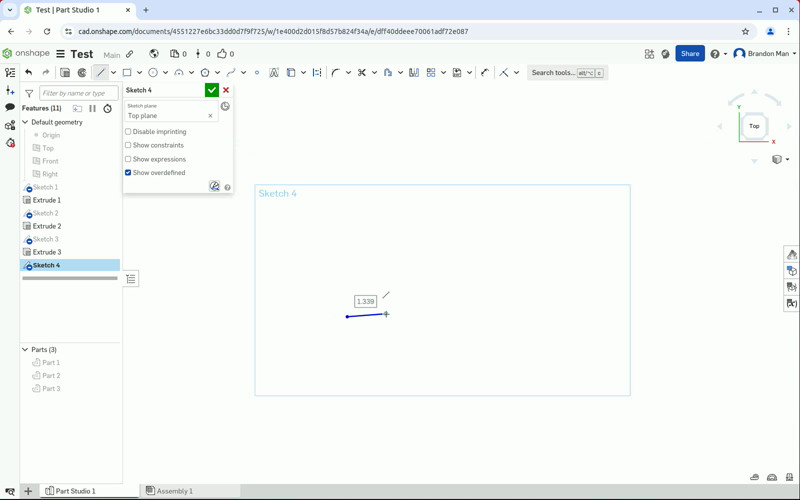
scroll(-6)
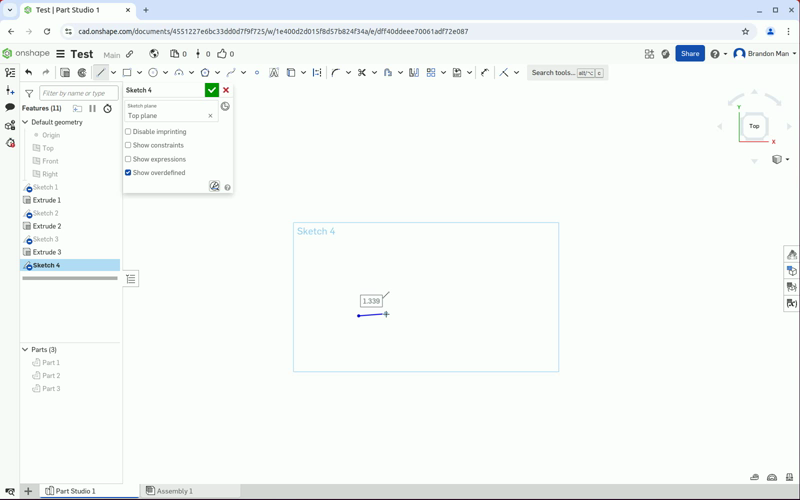
scroll(-6)
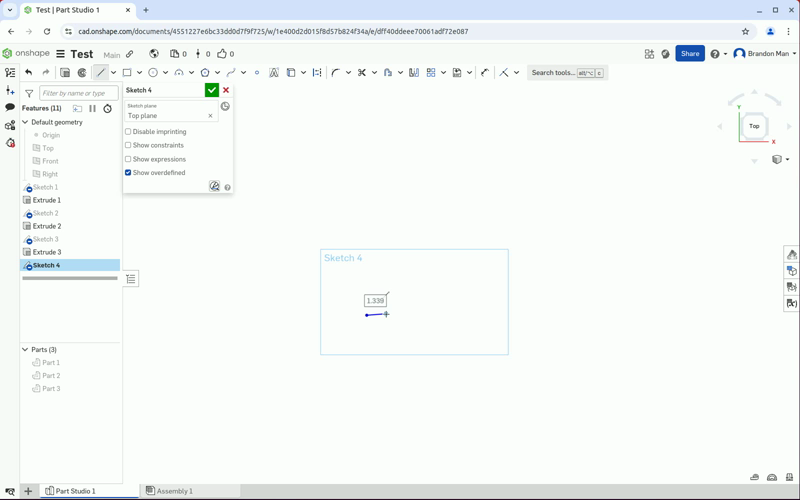
scroll(-6)
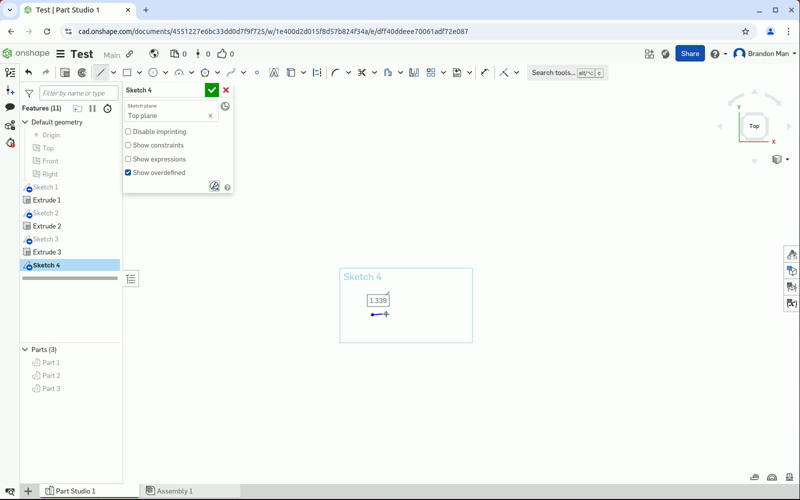
scroll(-6)
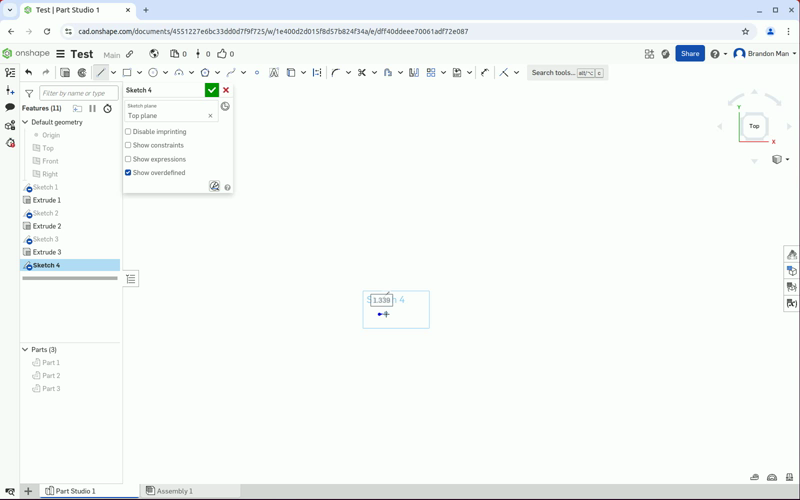
key_up(shift)
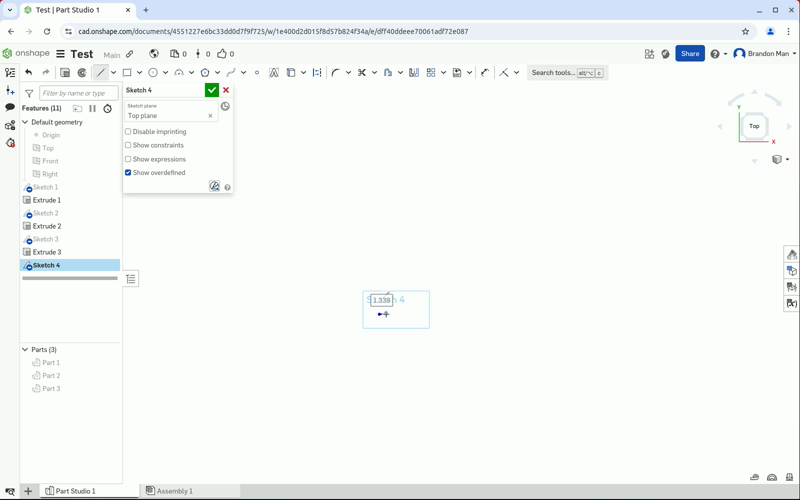
key(esc)
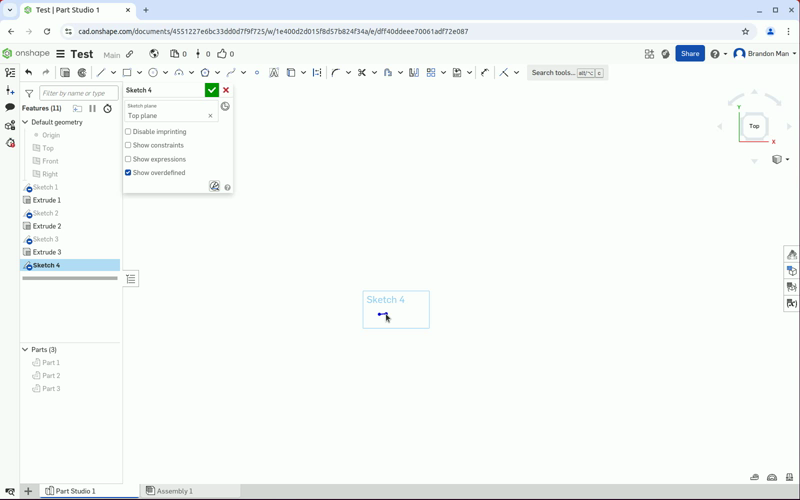
key(a)
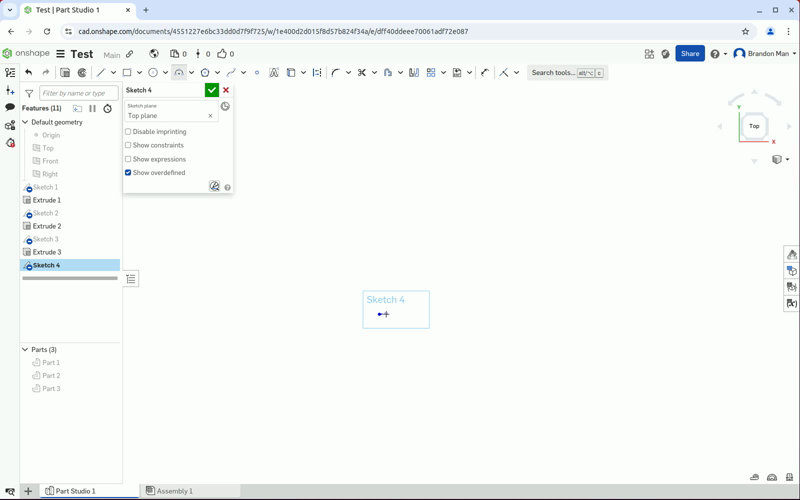
mouse_move(386, 313)
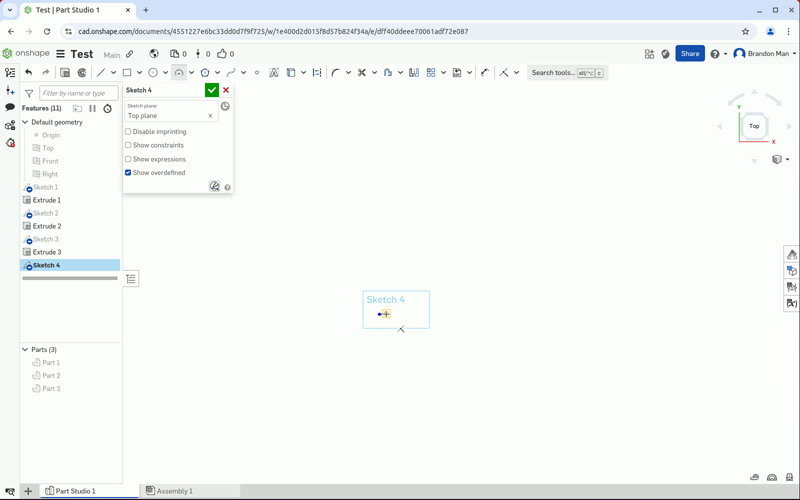
click(386, 313)
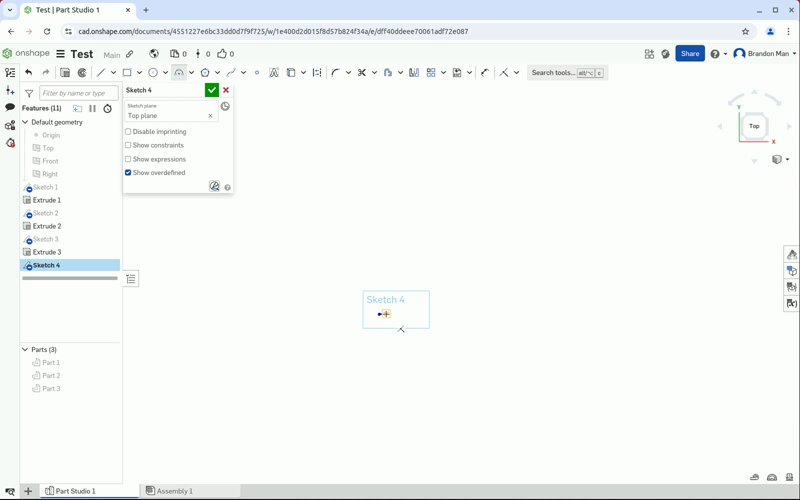
key_down(shift)
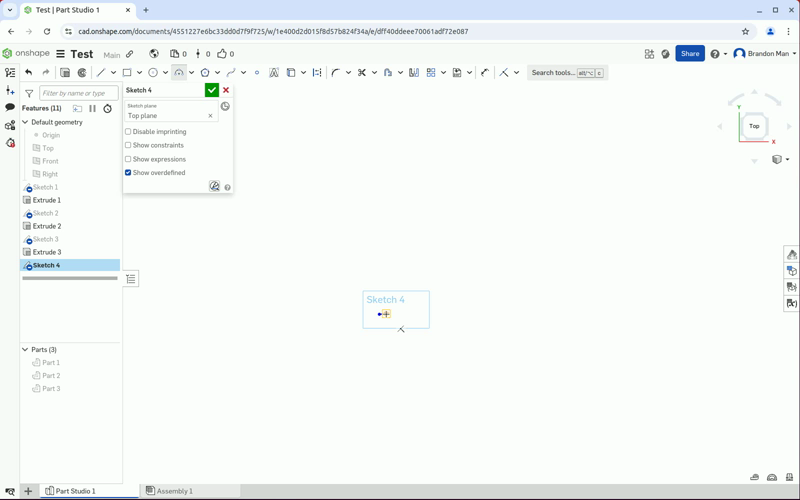
mouse_move(386, 250)
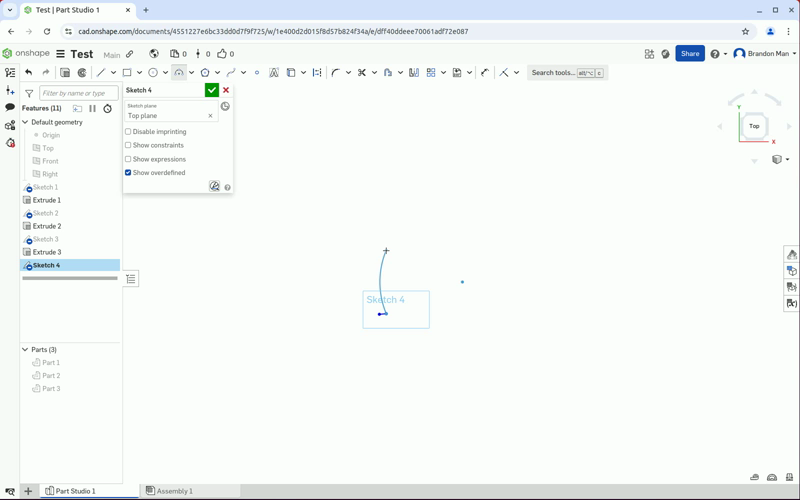
click(386, 250)
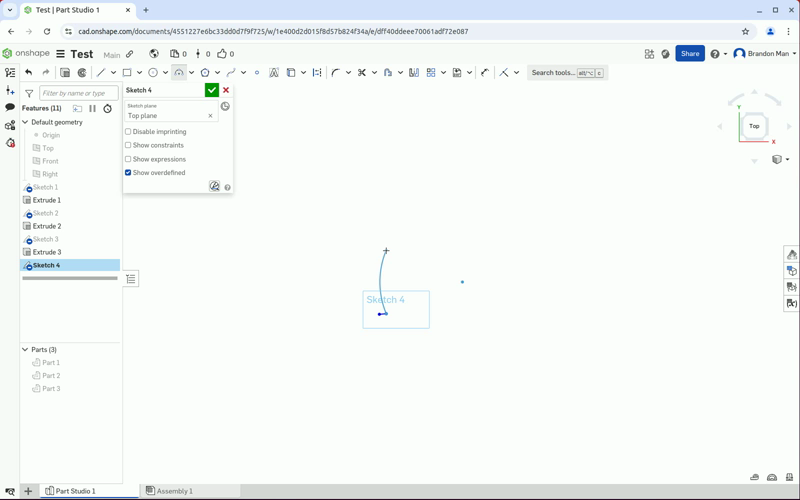
mouse_move(412, 282)
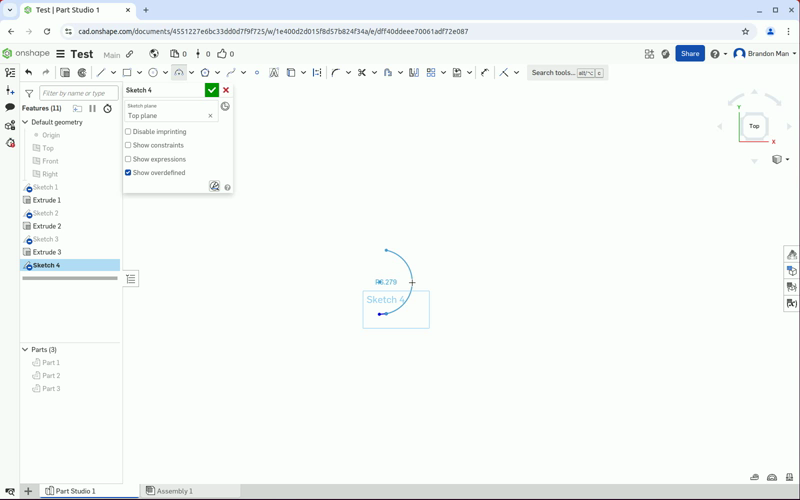
click(412, 282)
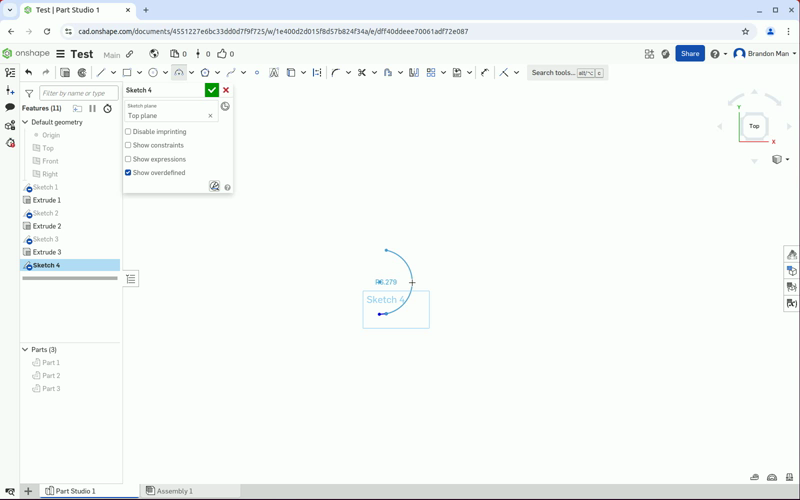
key_up(shift)
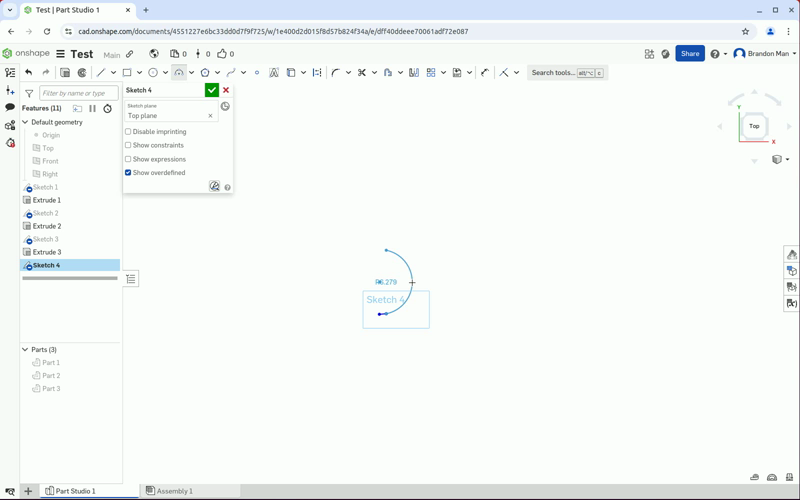
key(esc)
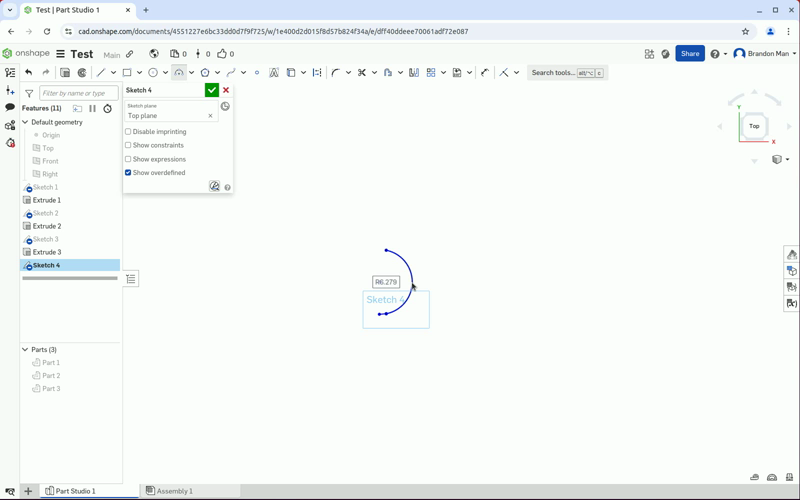
key(l)
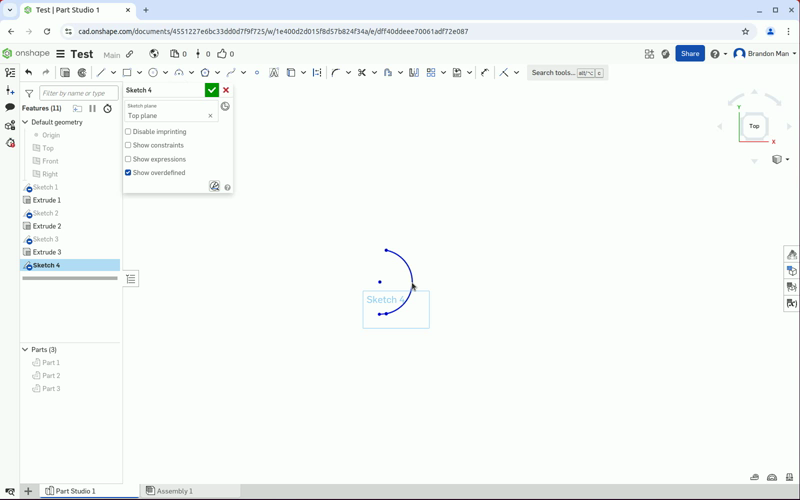
mouse_move(386, 250)
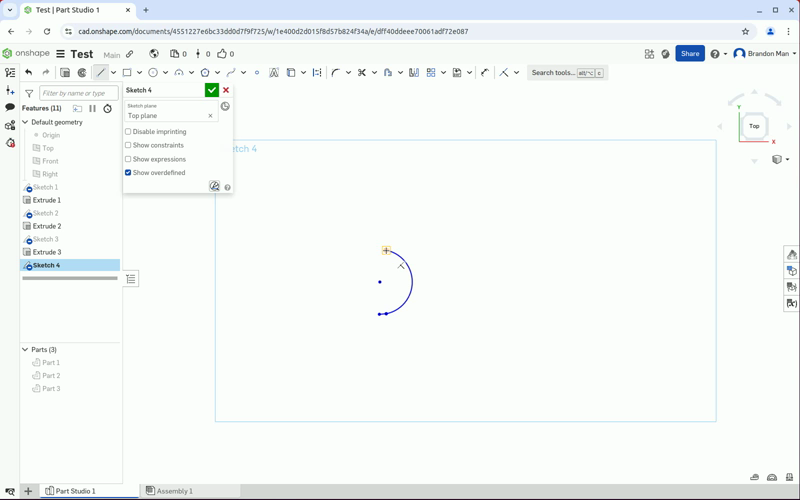
click(386, 250)
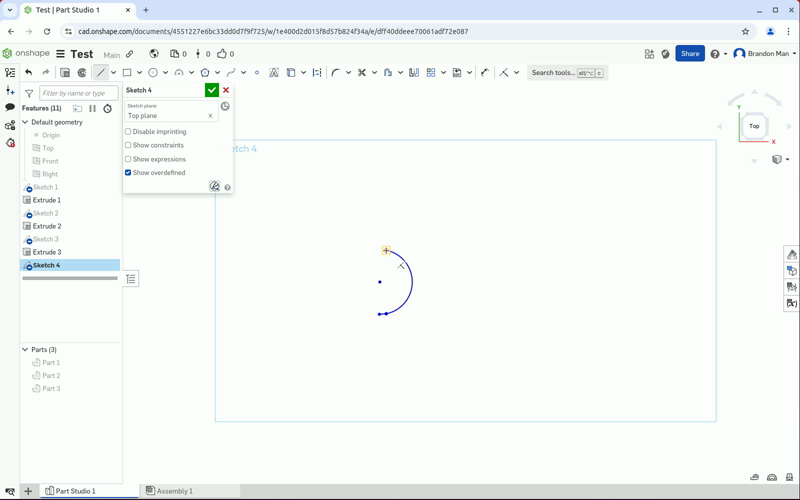
key_down(shift)
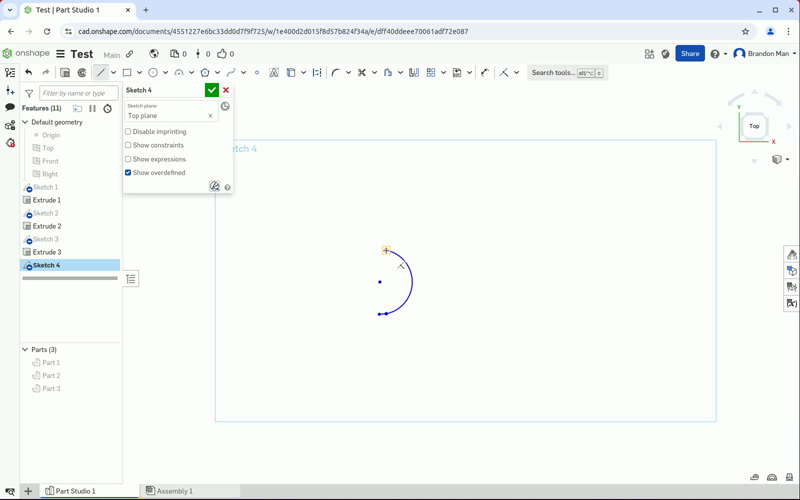
mouse_move(416, 250)
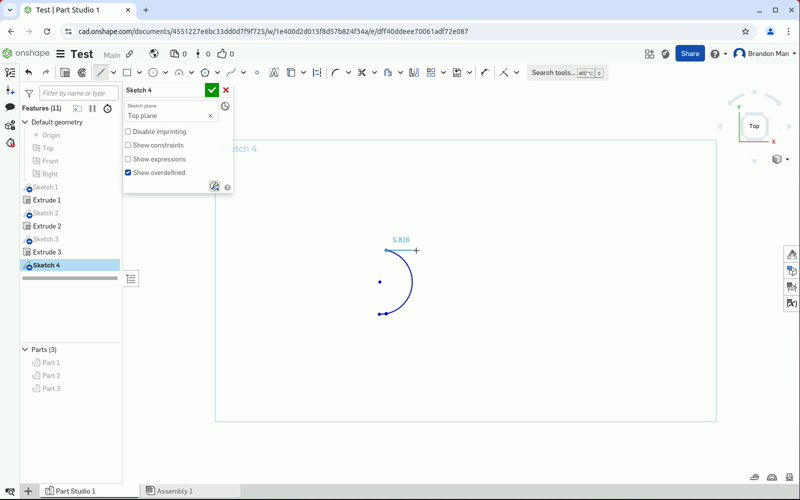
mouse_move(379, 249)
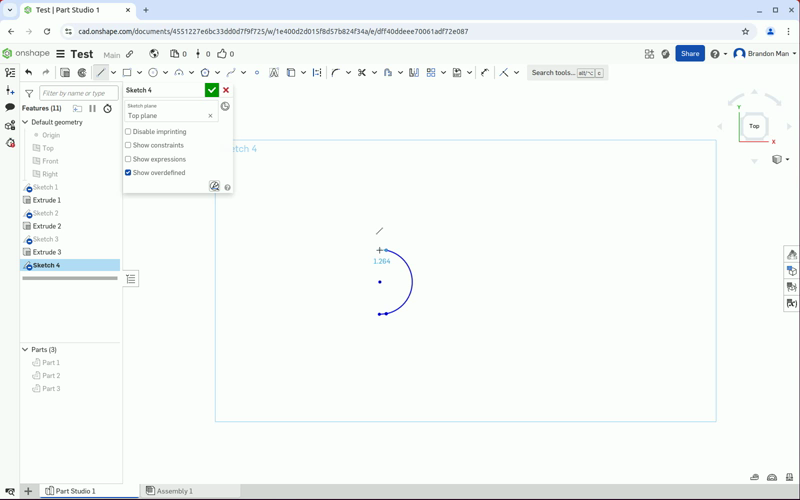
scroll(6)
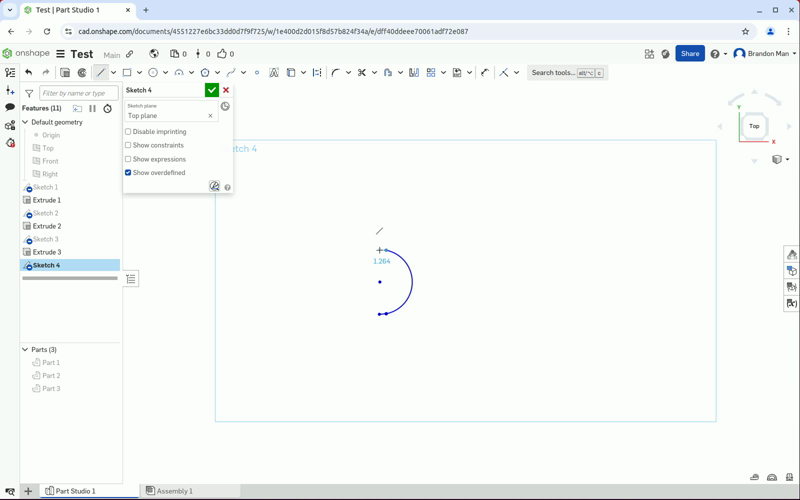
scroll(6)
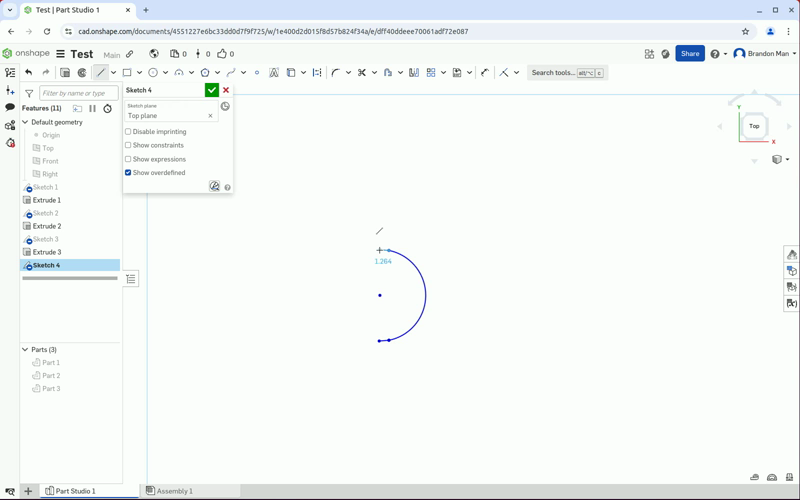
scroll(6)
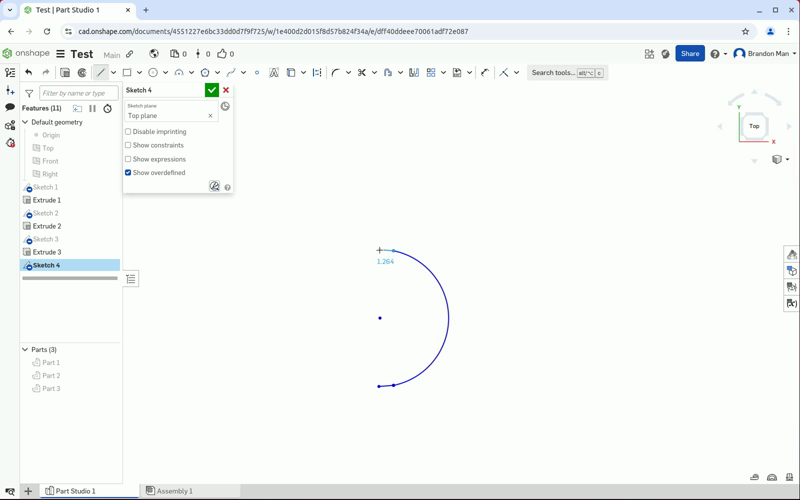
scroll(6)
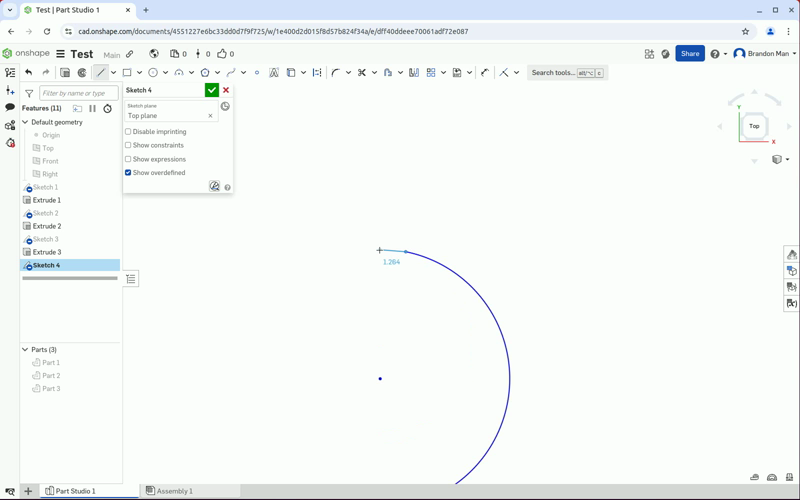
scroll(6)
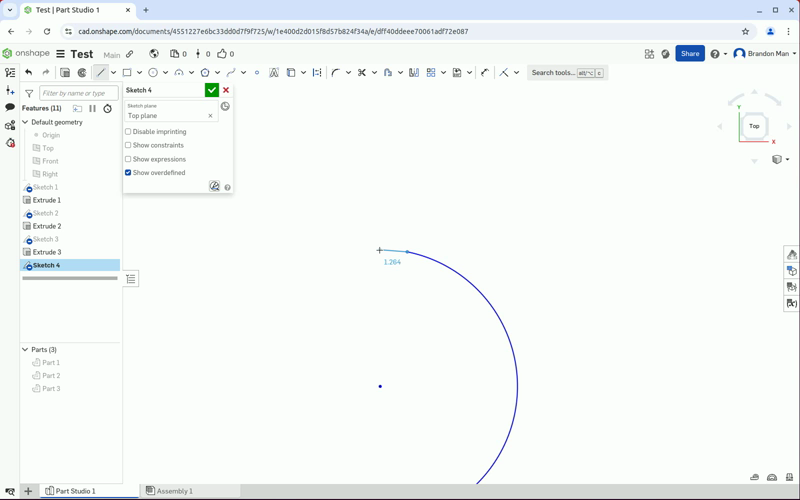
scroll(6)
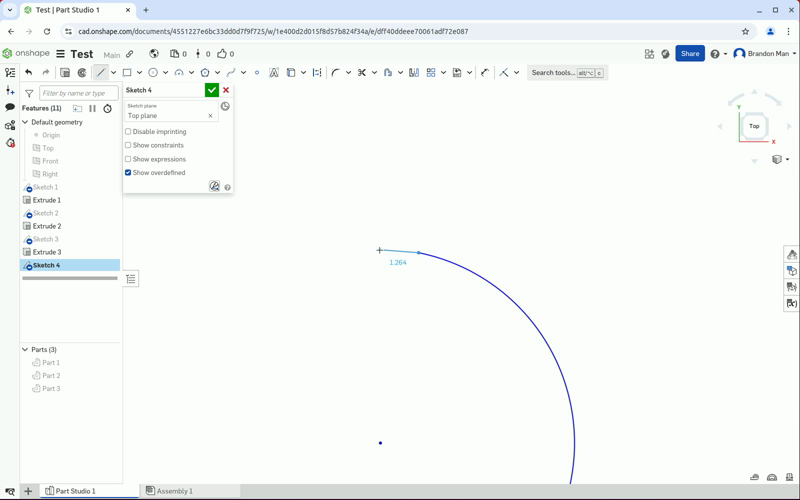
scroll(6)
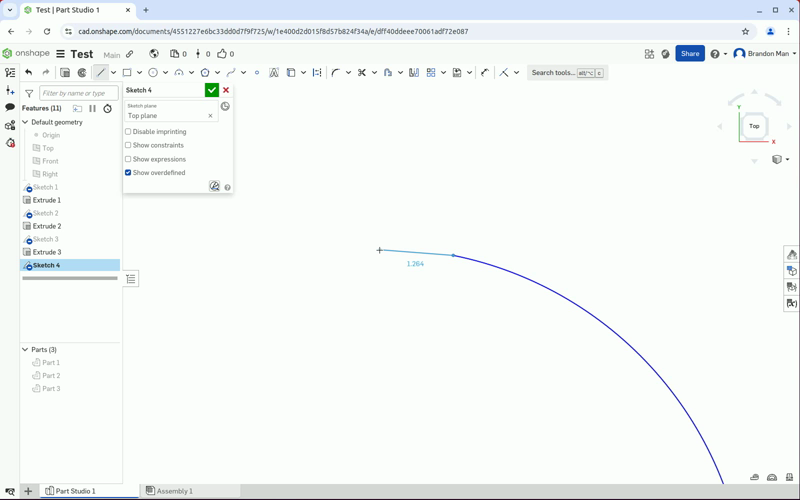
click(379, 249)
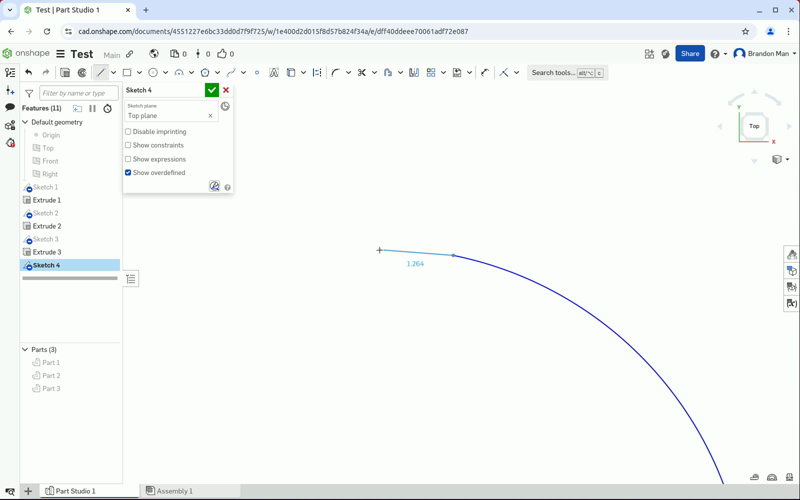
scroll(-6)
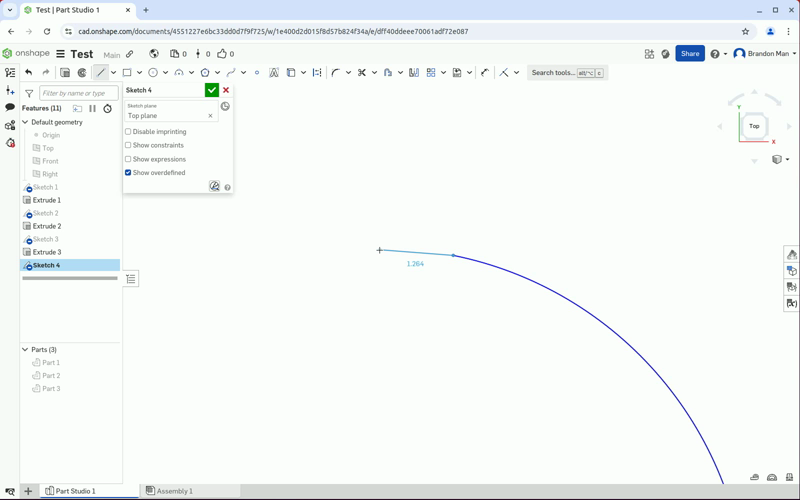
scroll(-6)
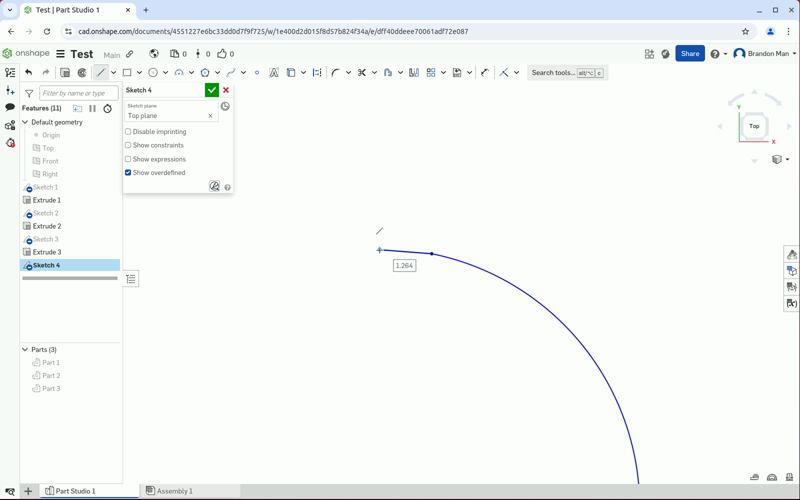
scroll(-6)
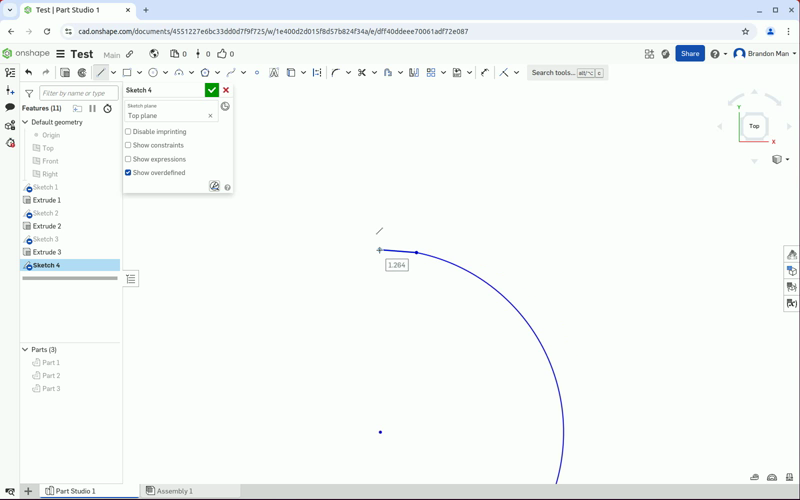
scroll(-6)
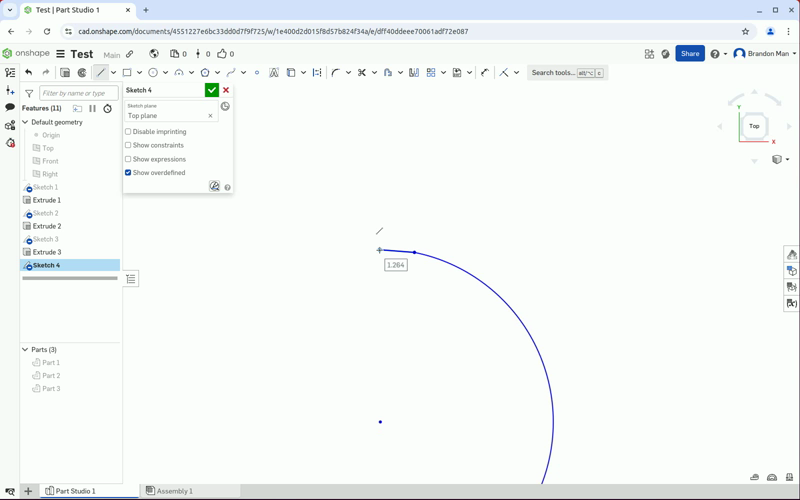
scroll(-6)
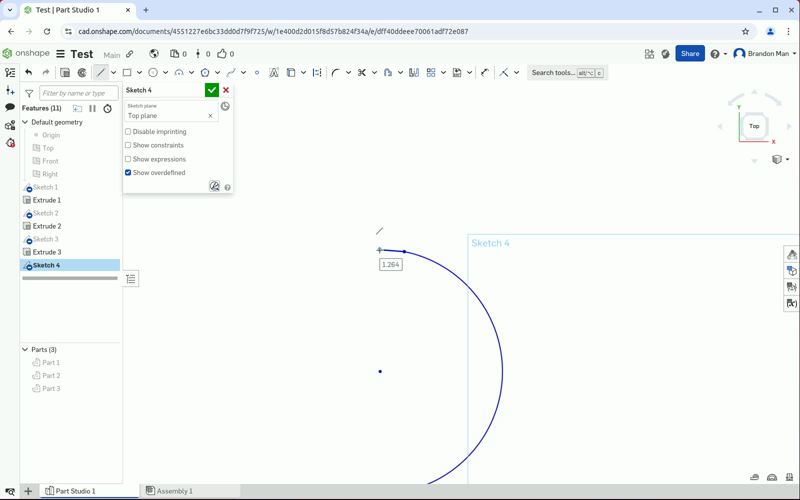
scroll(-6)
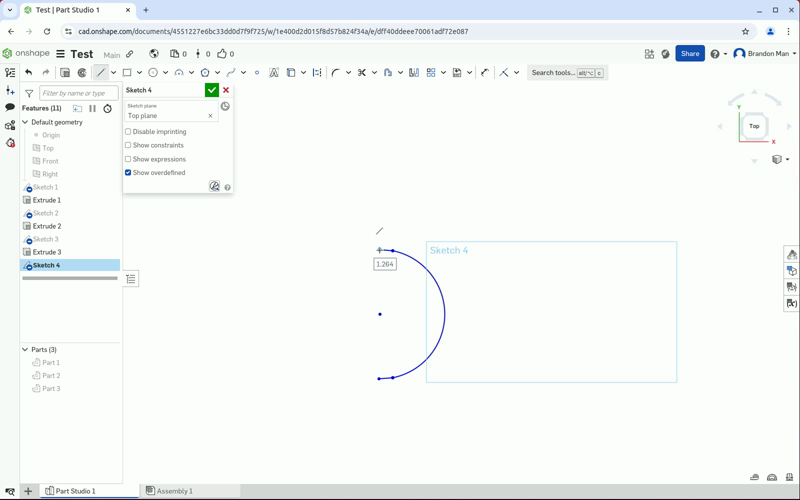
scroll(-6)
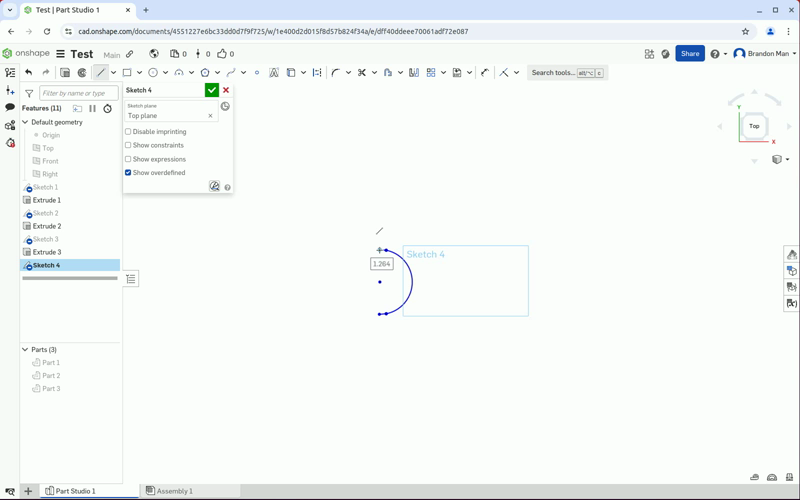
key_up(shift)
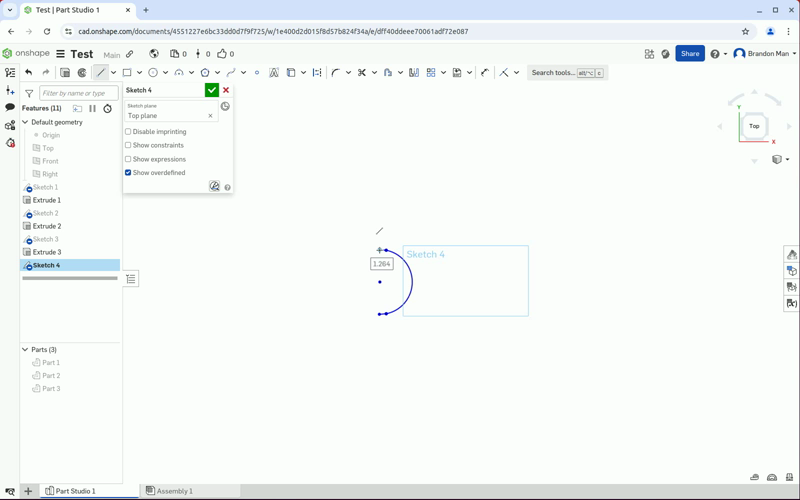
key(esc)
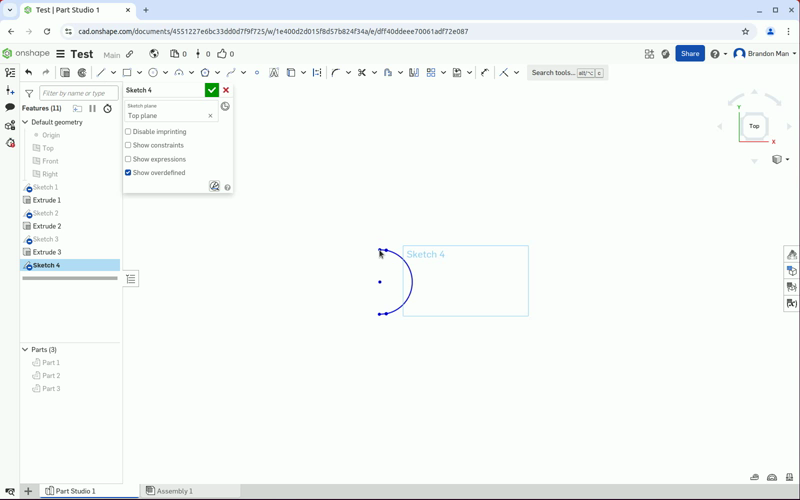
key(a)
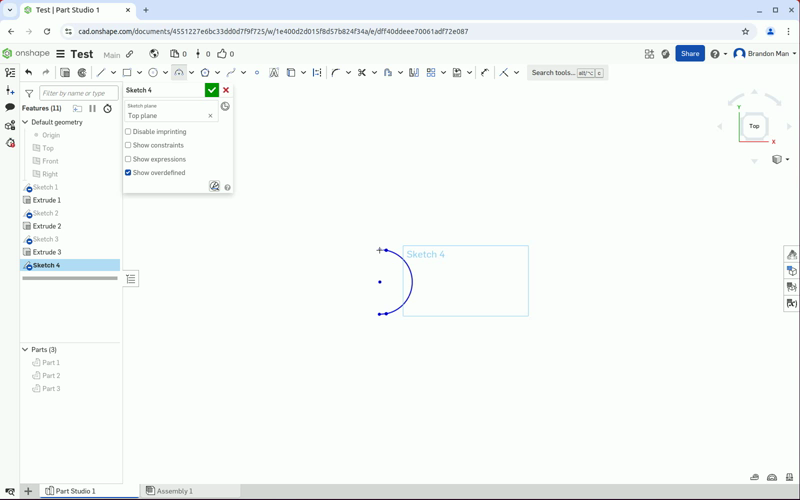
mouse_move(379, 249)
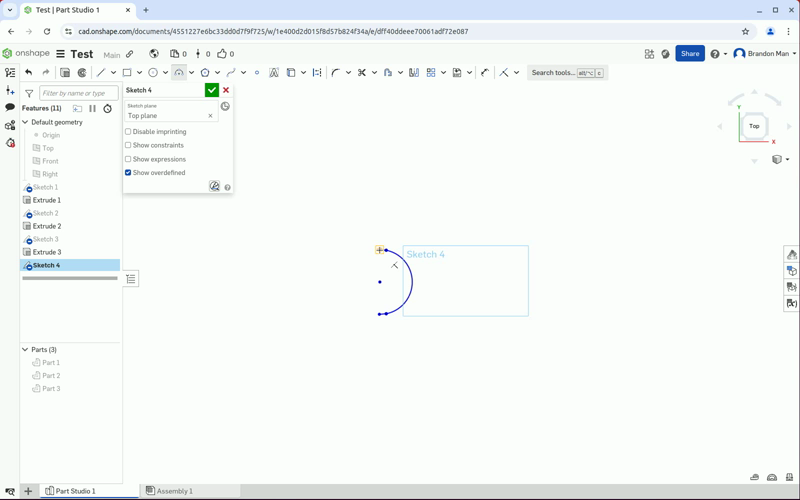
click(379, 249)
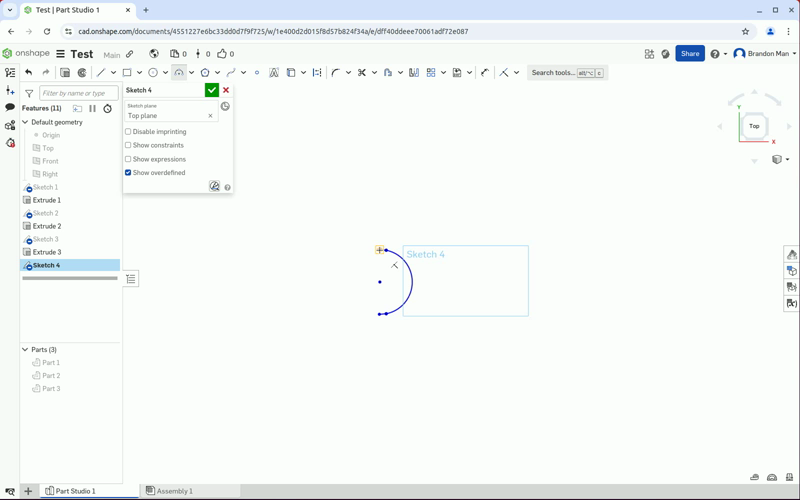
mouse_move(379, 314)
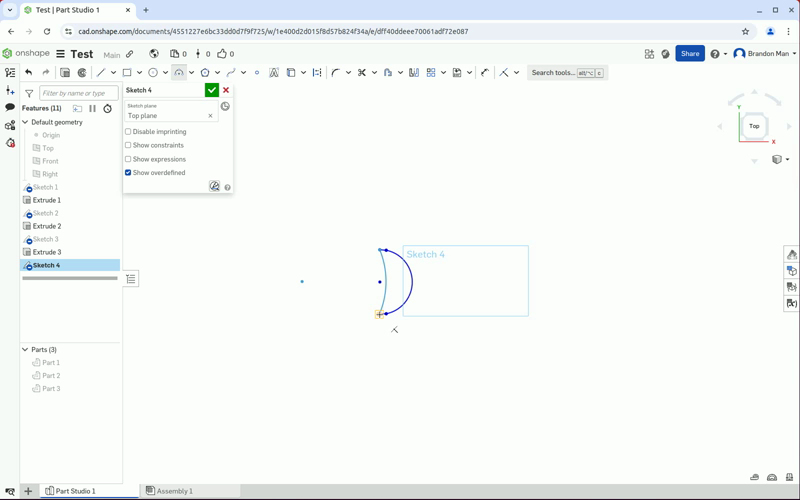
click(379, 314)
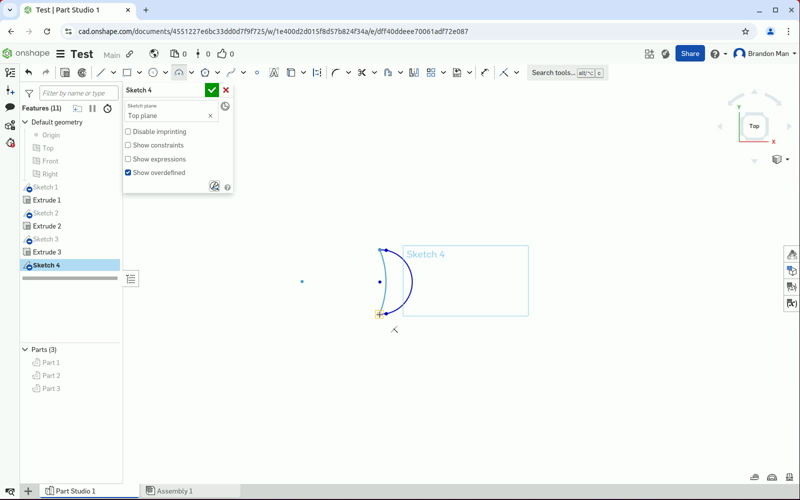
key_down(shift)
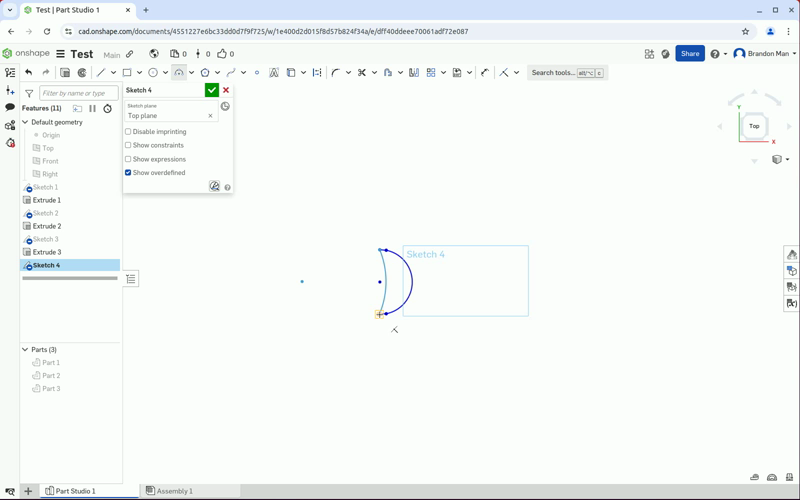
mouse_move(347, 282)
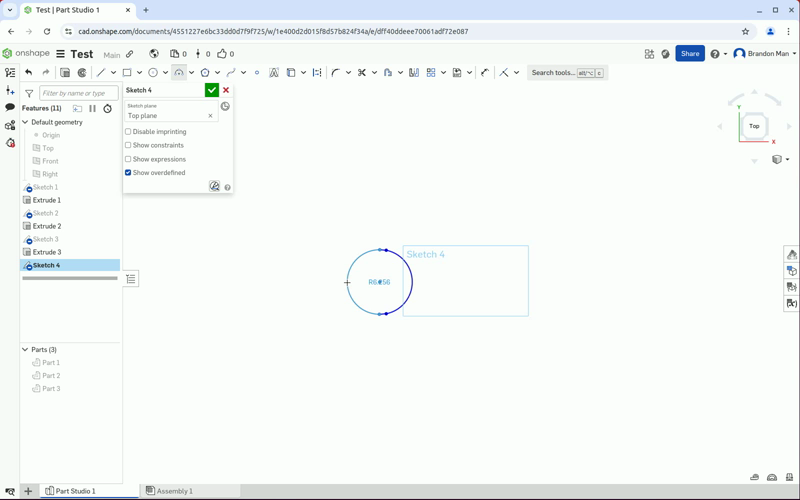
click(347, 282)
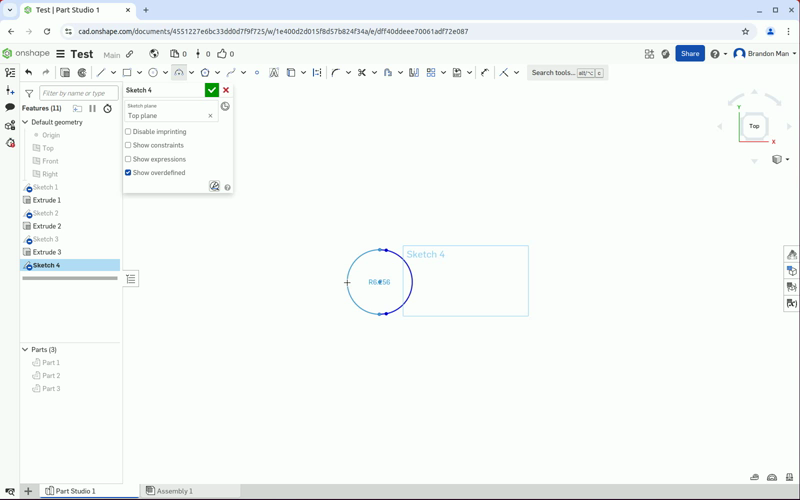
key_up(shift)
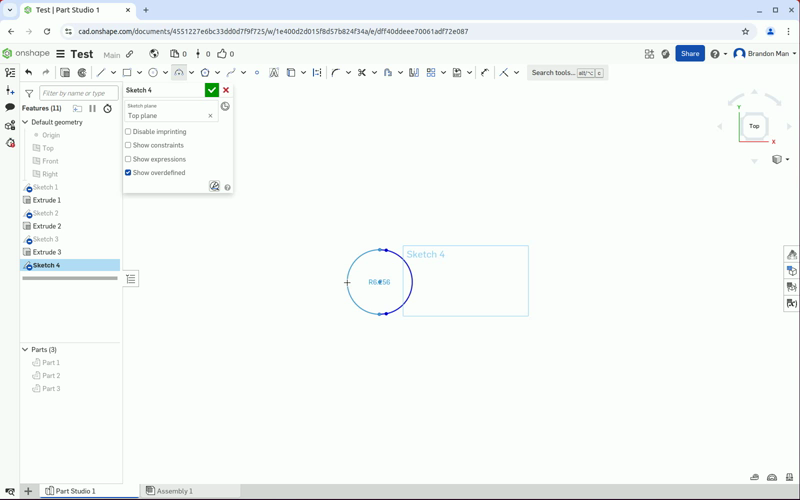
key(esc)
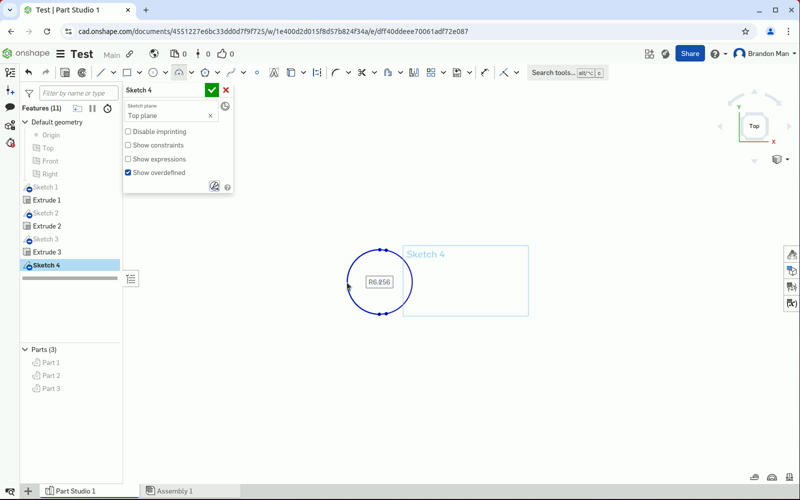
key(c)
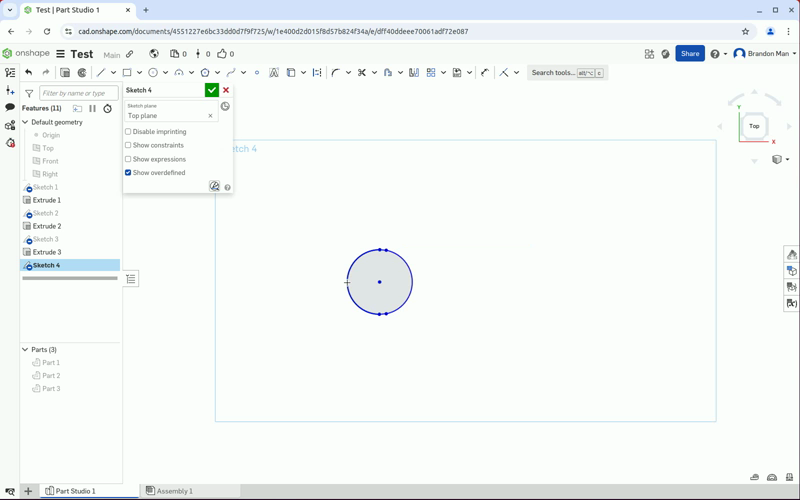
key_down(shift)
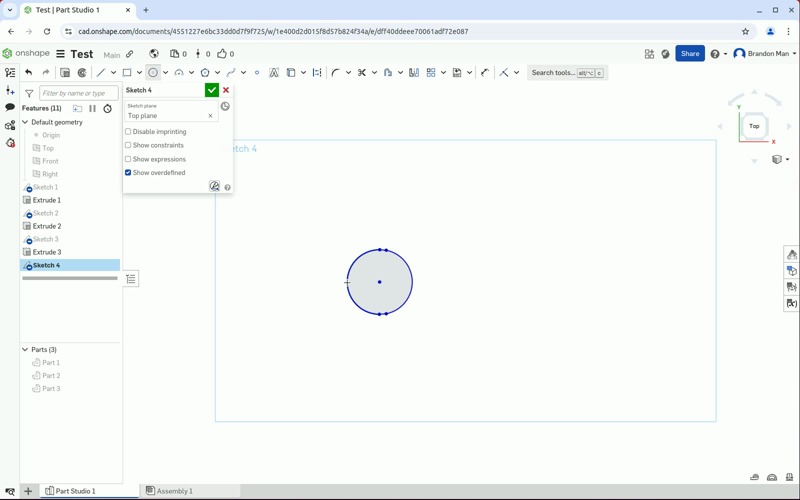
mouse_move(379, 281)
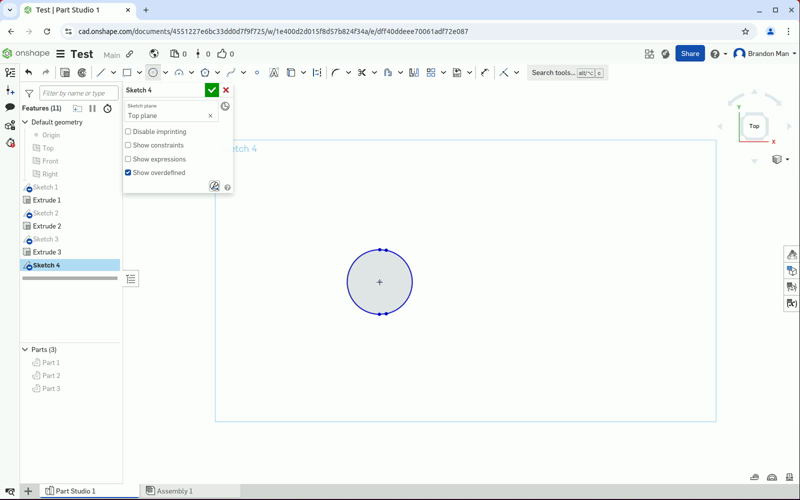
click(379, 281)
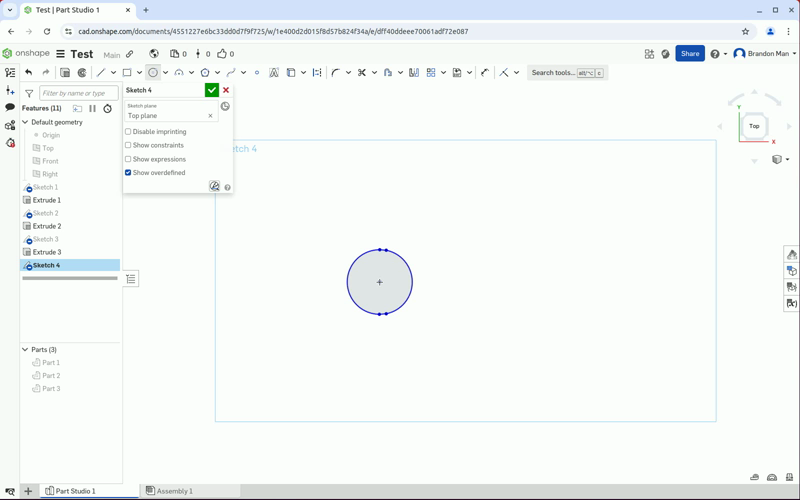
key_up(shift)
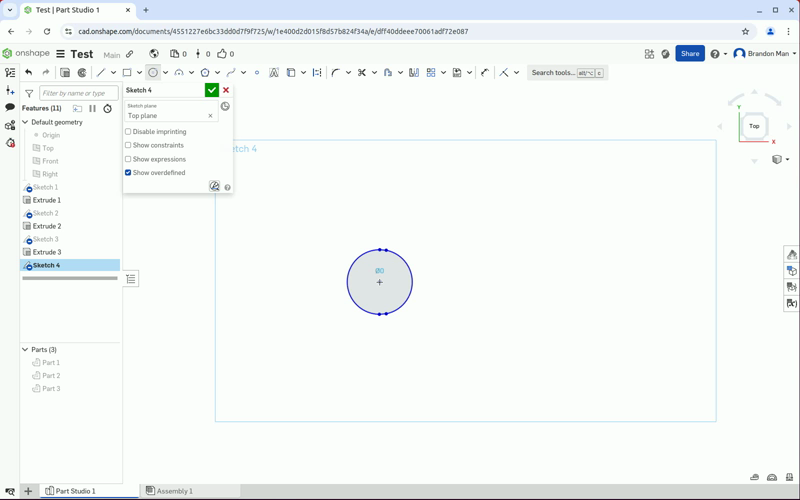
mouse_move(404, 281)
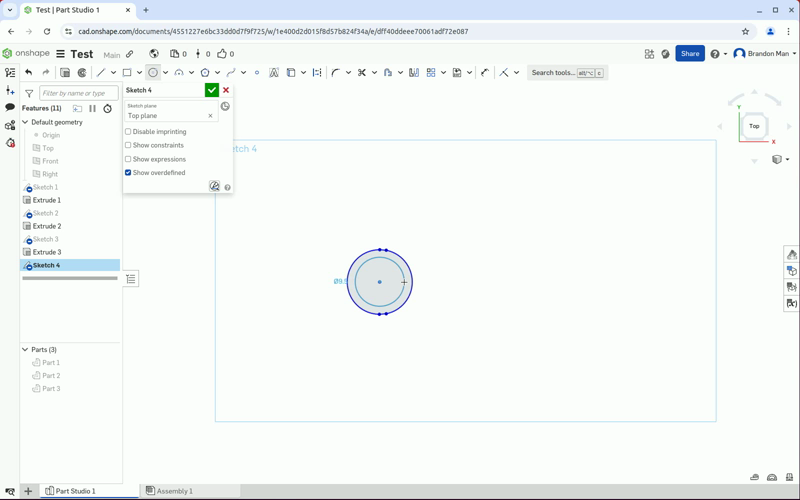
click(404, 281)
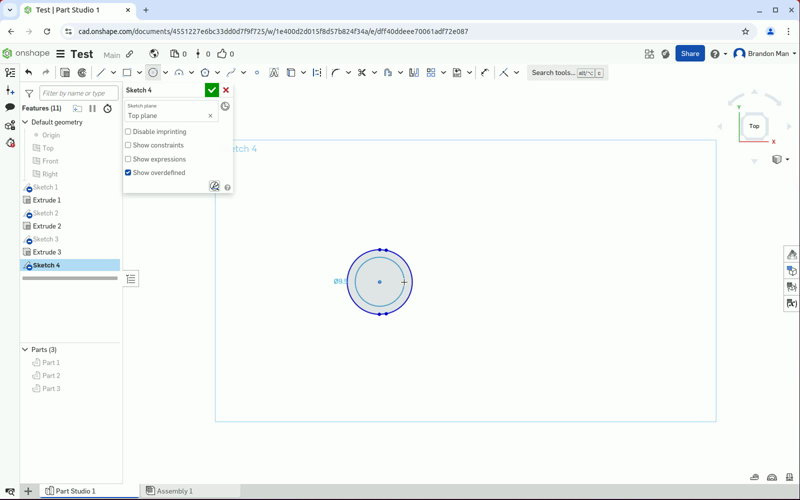
key(esc)
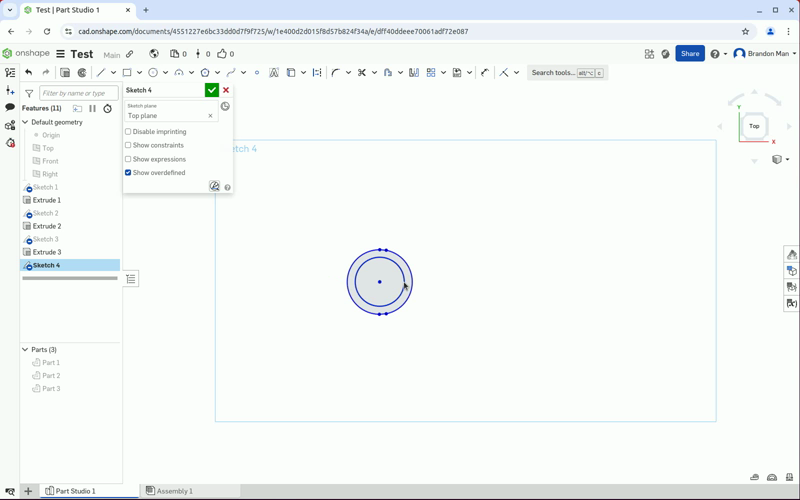
mouse_move(399, 304)
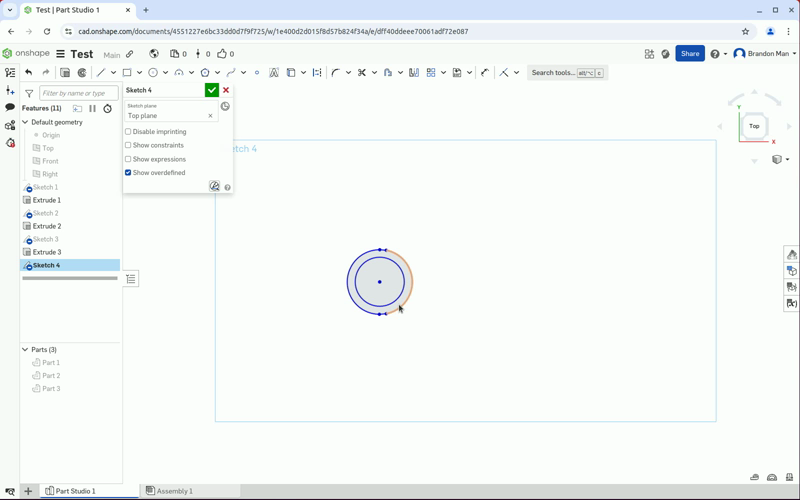
scroll(6)
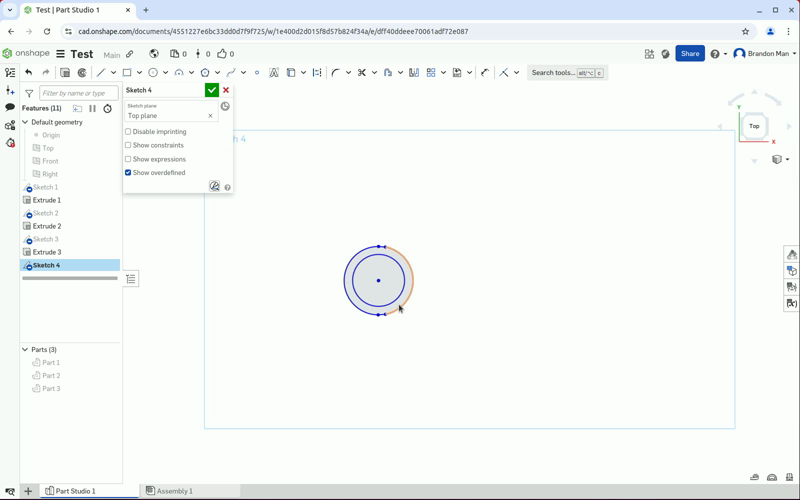
scroll(6)
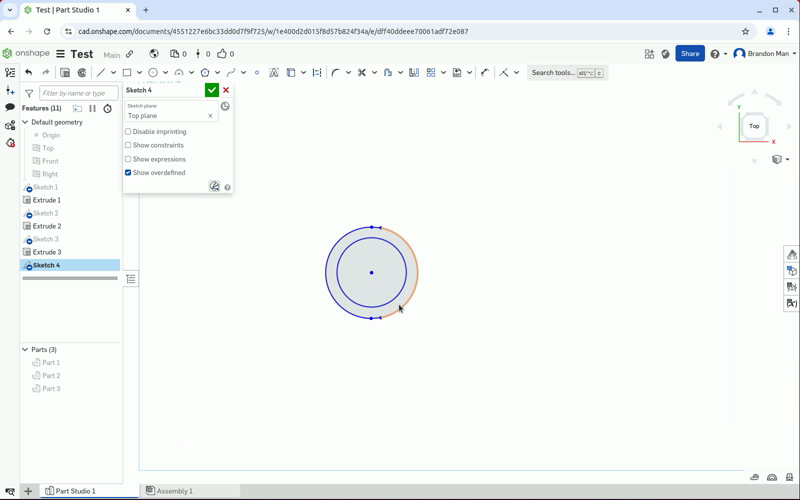
scroll(6)
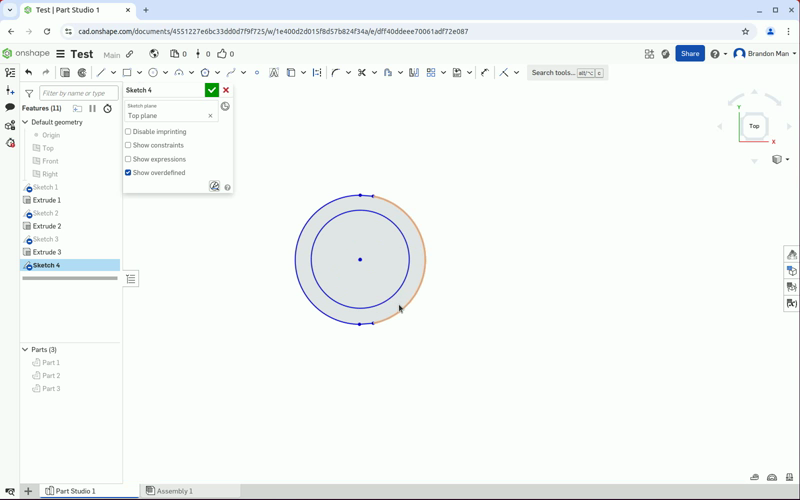
scroll(6)
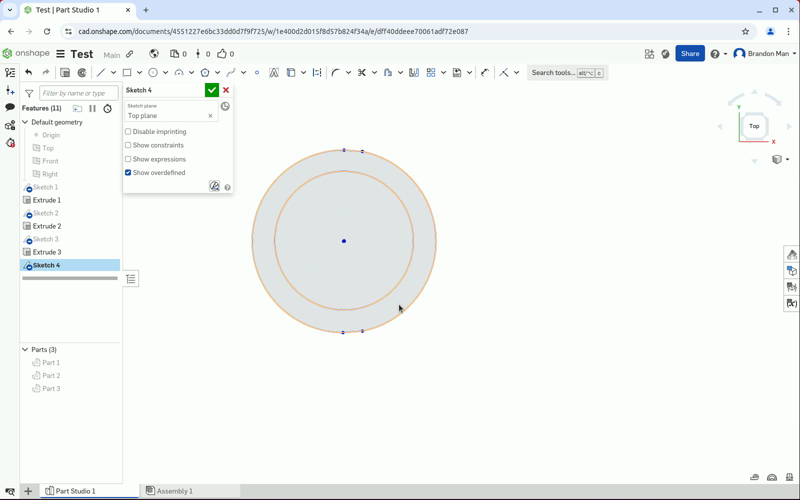
scroll(6)
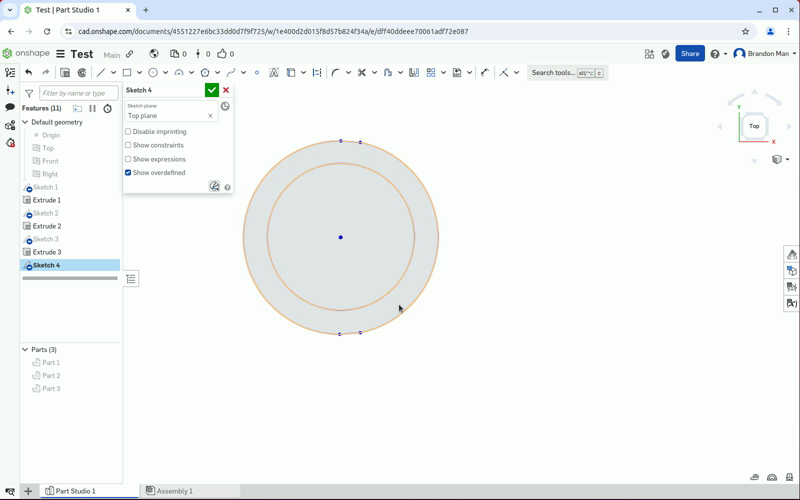
scroll(6)
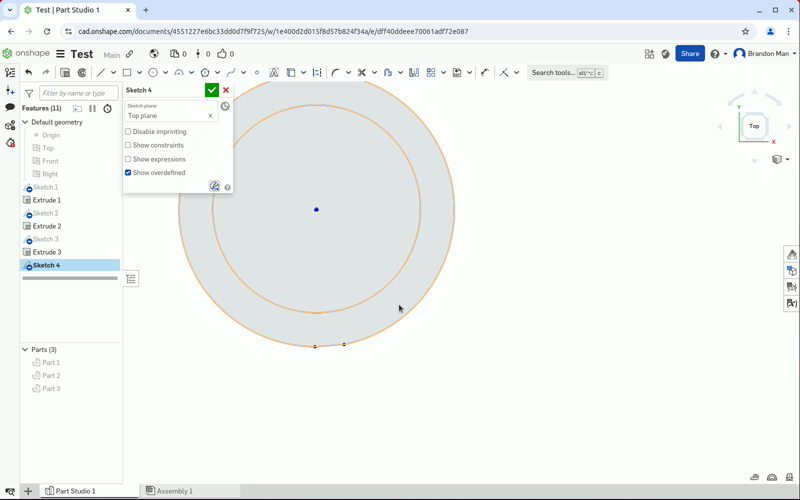
scroll(6)
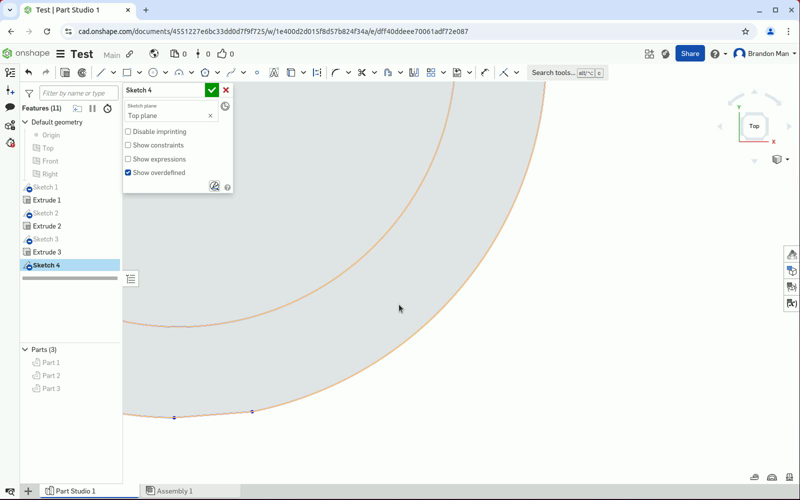
click(399, 304)
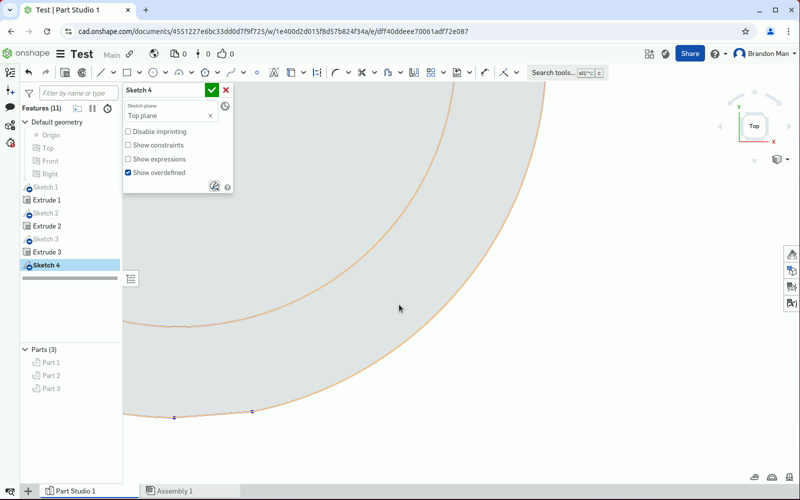
scroll(-6)
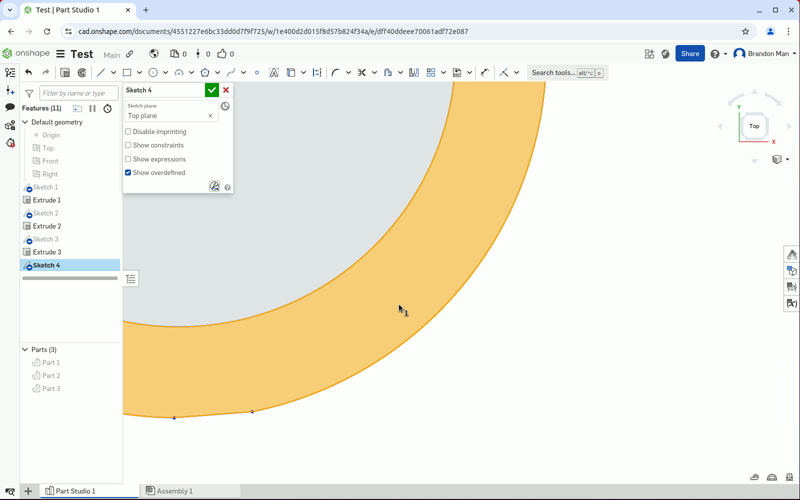
scroll(-6)
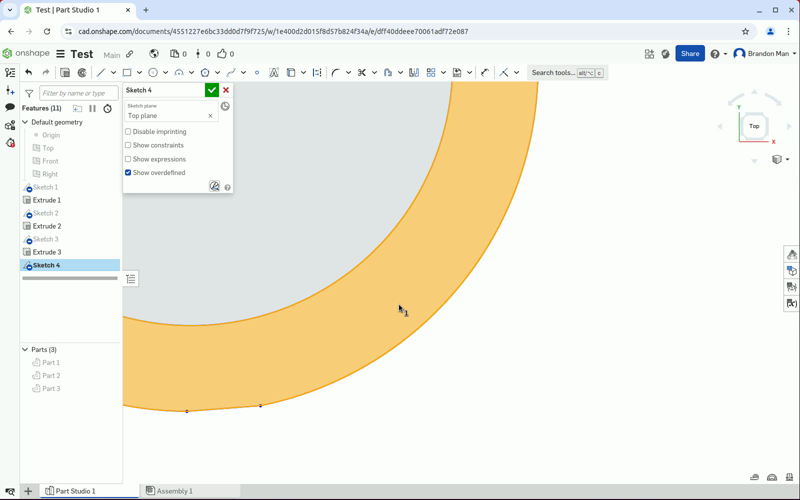
scroll(-6)
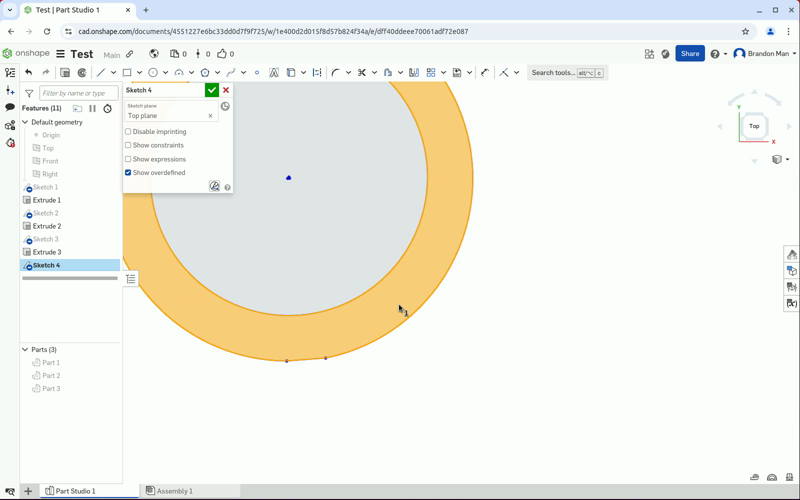
scroll(-6)
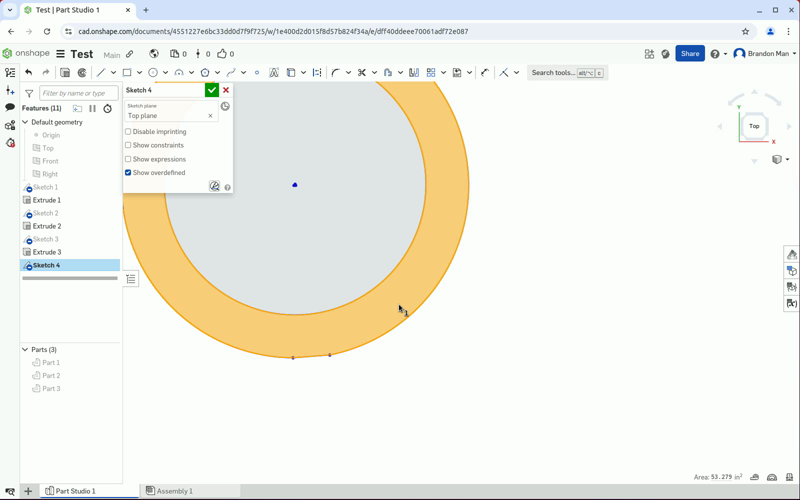
scroll(-6)
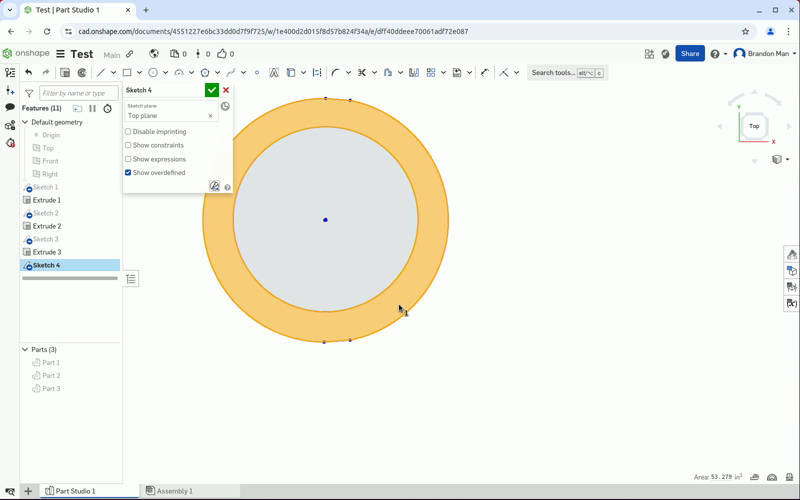
scroll(-6)
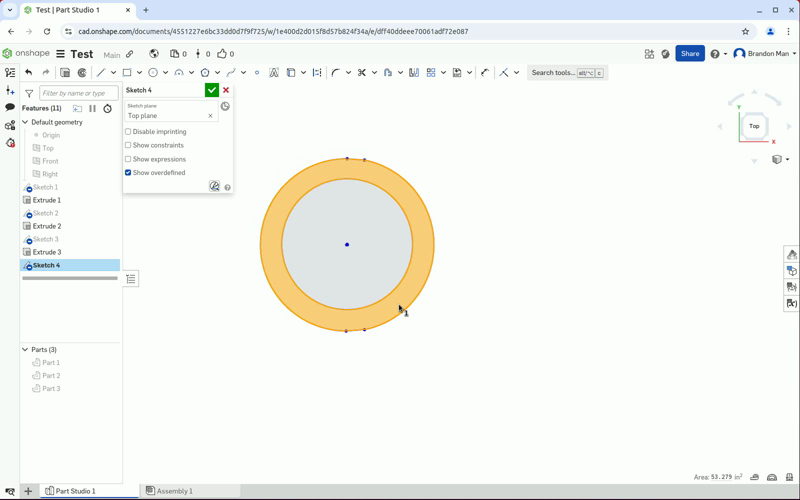
scroll(-6)
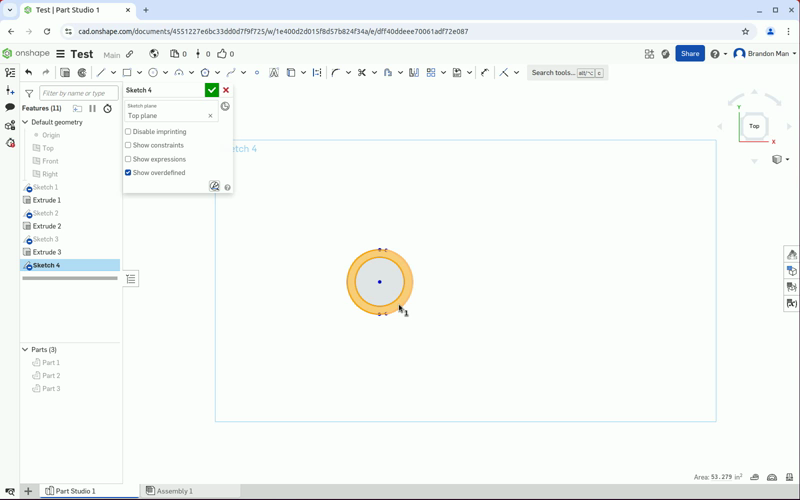
mouse_move(73, 352)
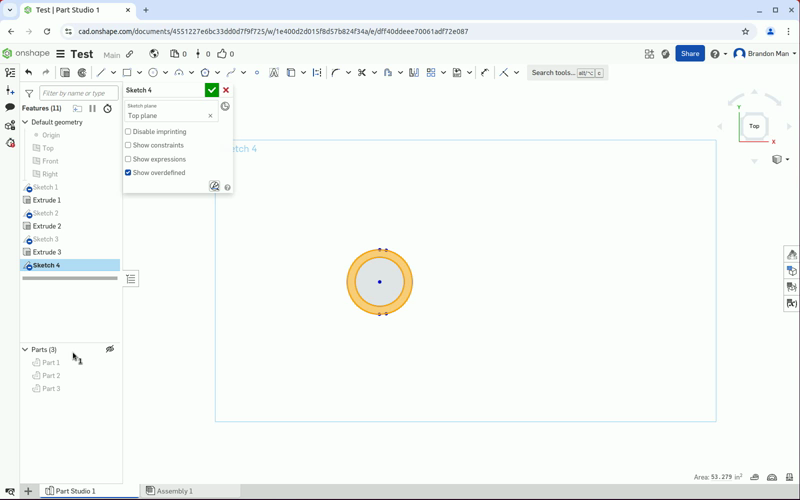
key(shift+y)
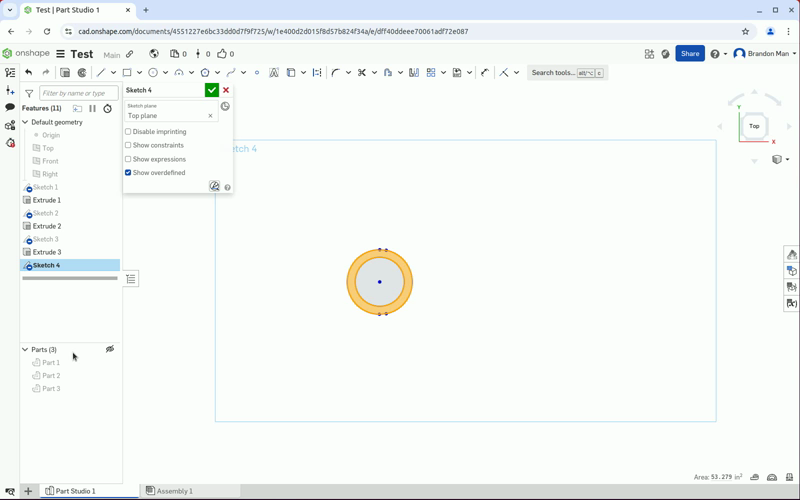
key(shift+e)
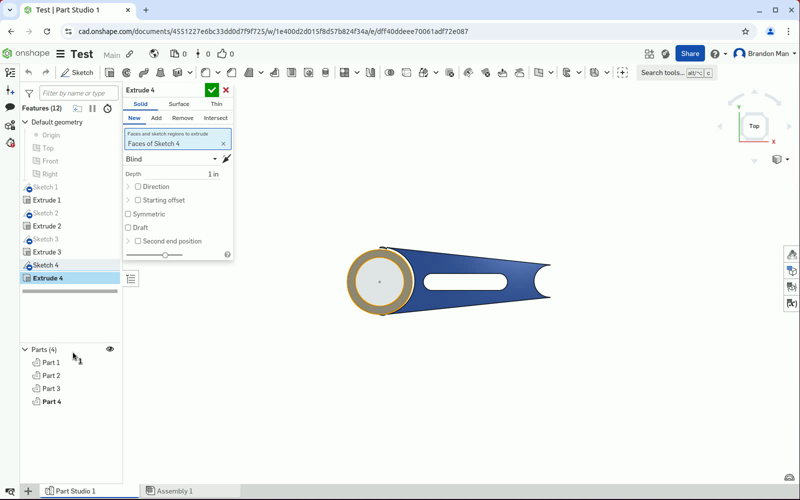
mouse_move(143, 106)
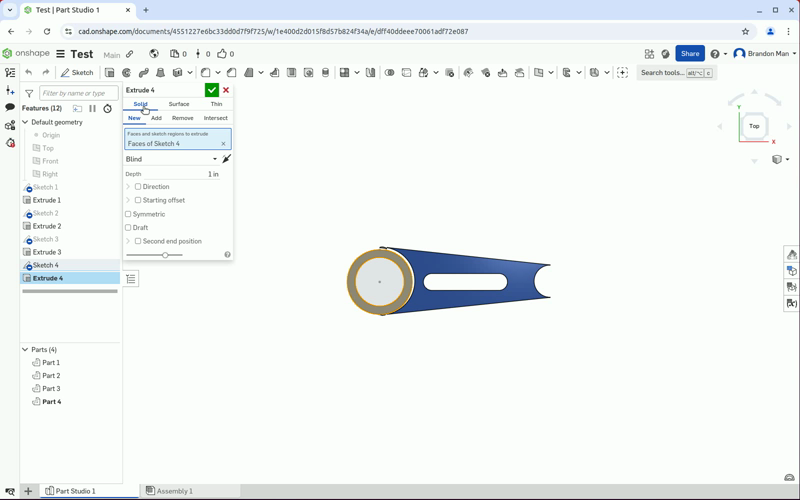
click(143, 106)
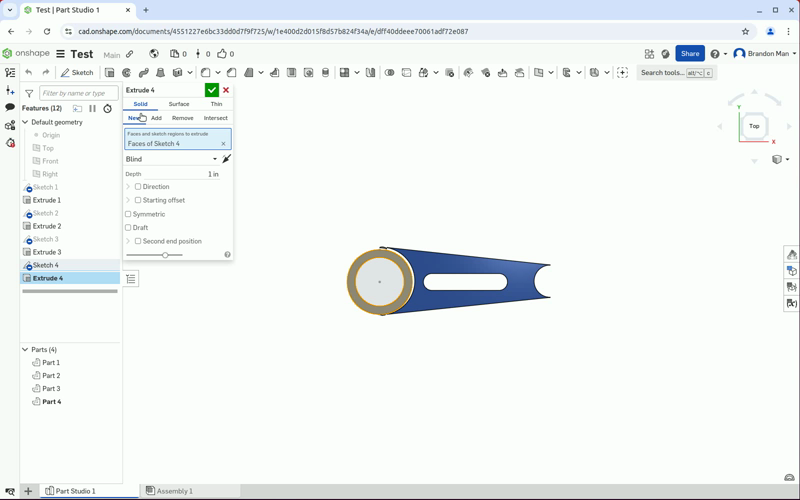
mouse_move(137, 120)
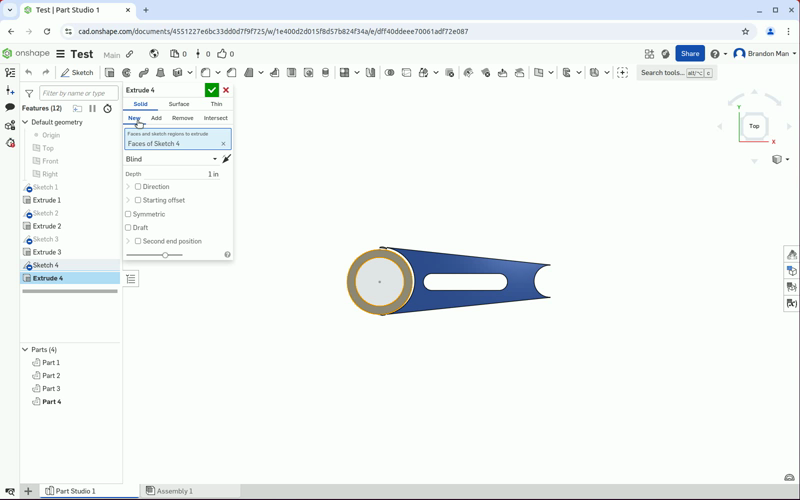
click(137, 120)
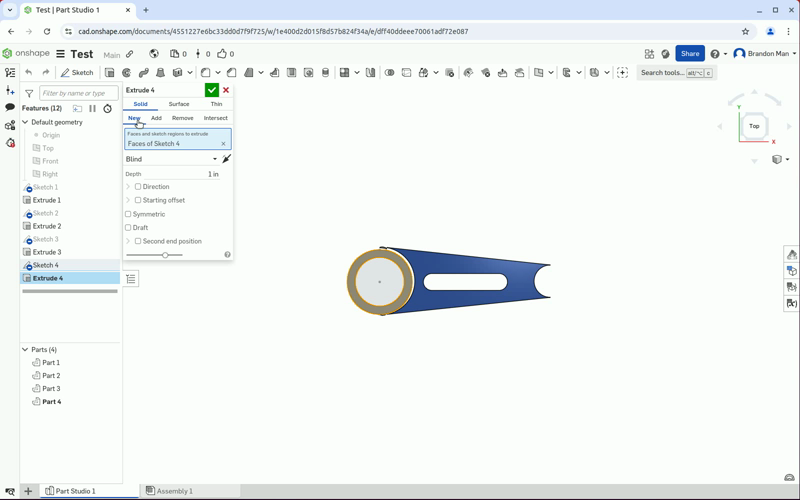
key(tab, 4)
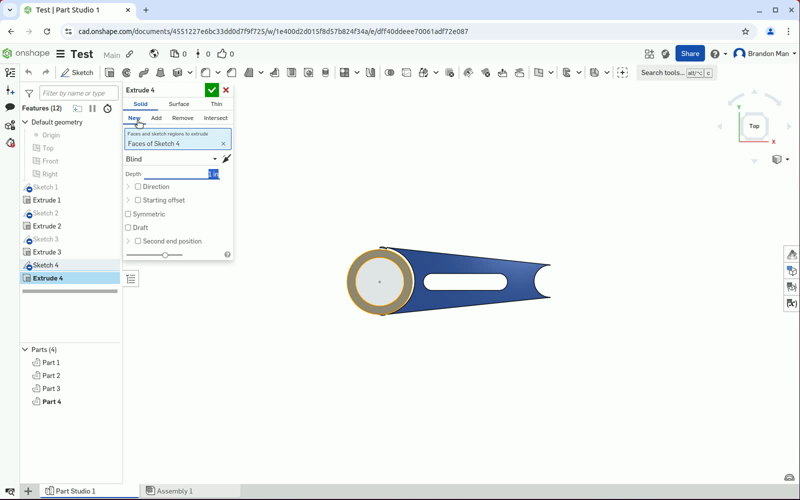
text(9.869)
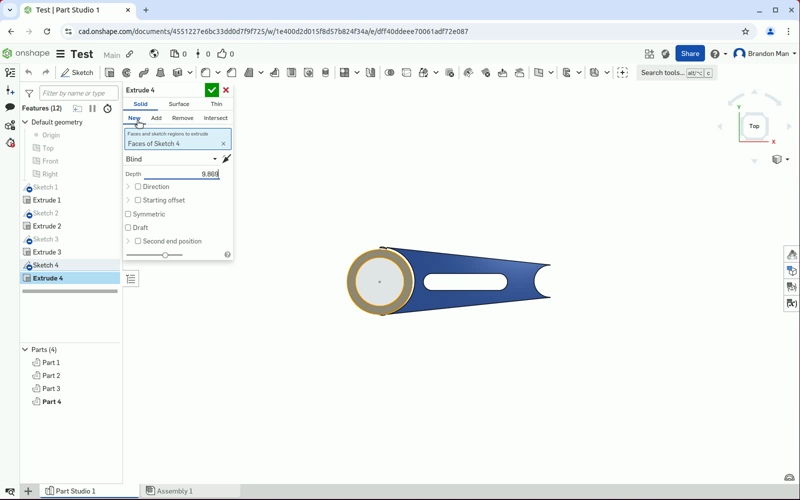
key(enter)
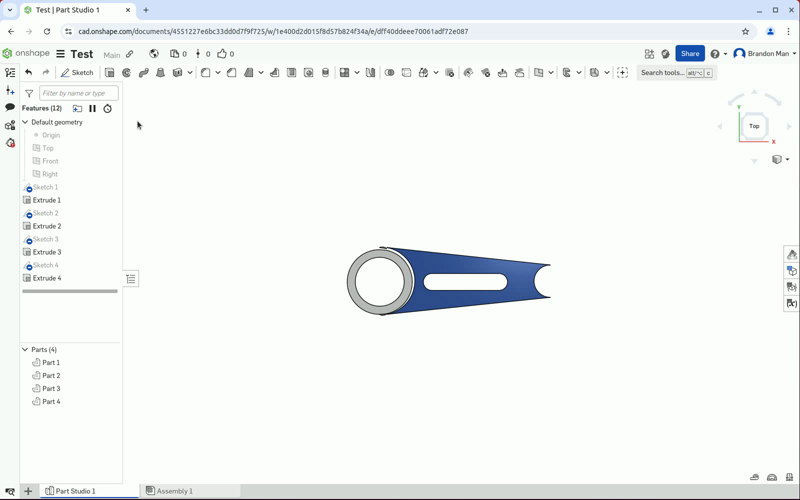
key(shift+h)
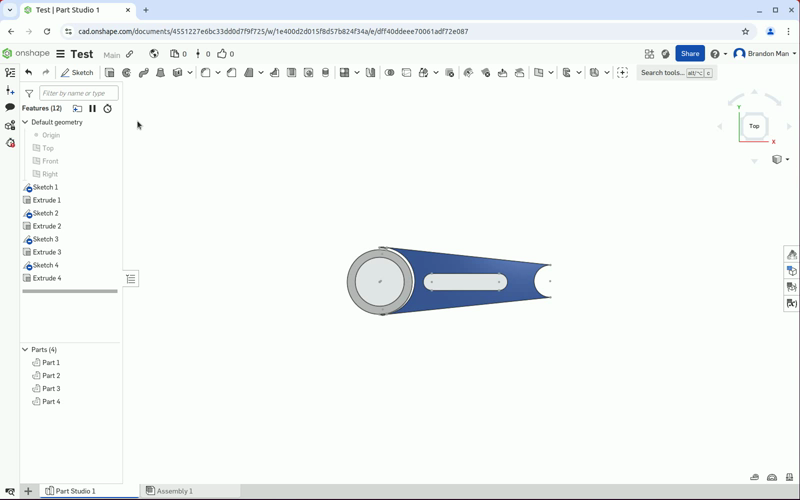
key(shift+h)
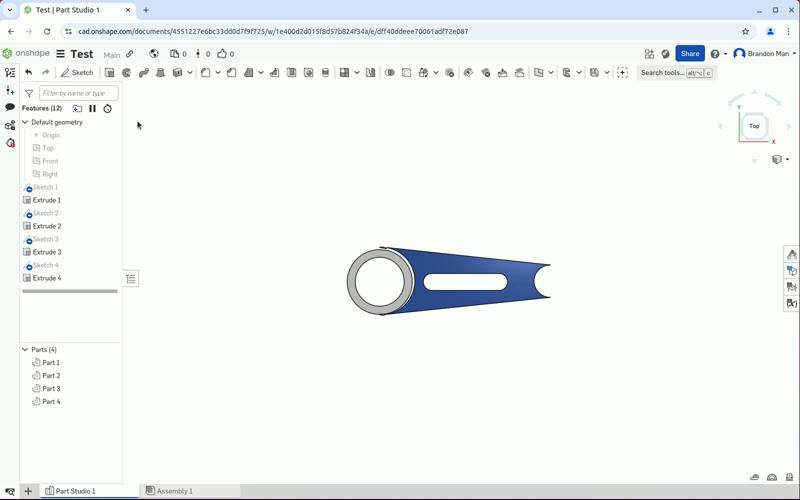
mouse_move(73, 189)
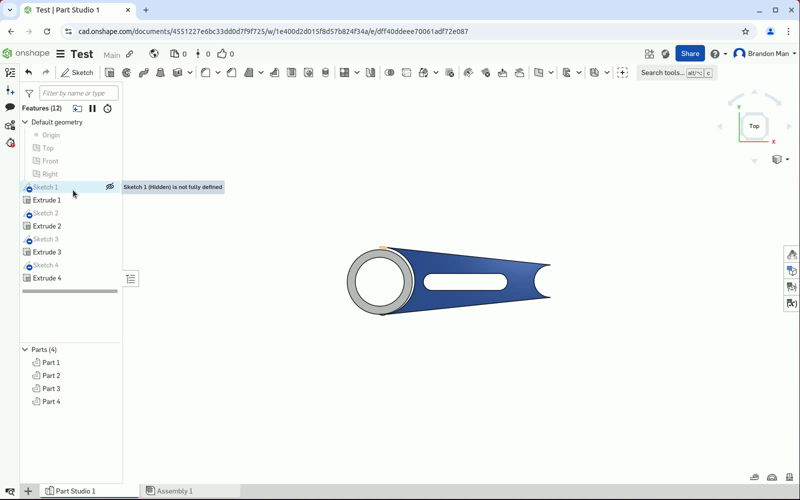
click(73, 189)
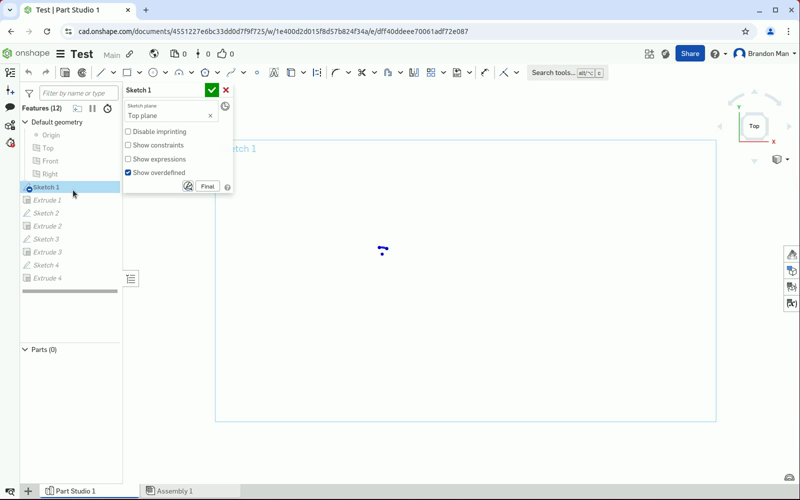
mouse_move(229, 92)
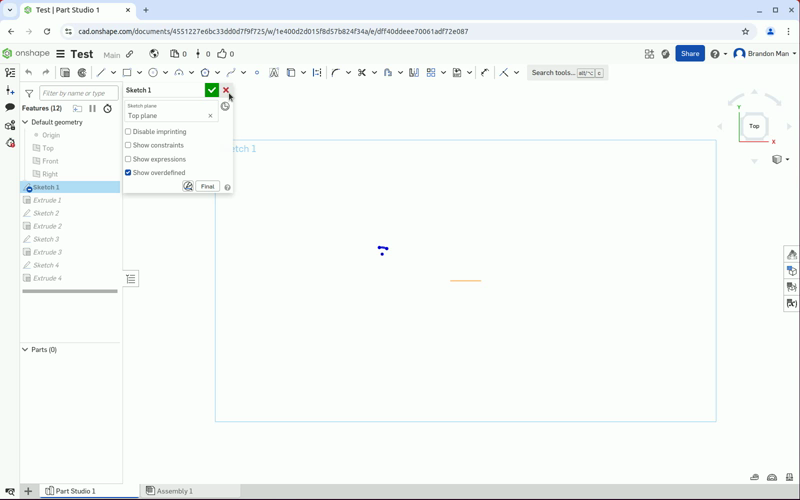
click(229, 92)
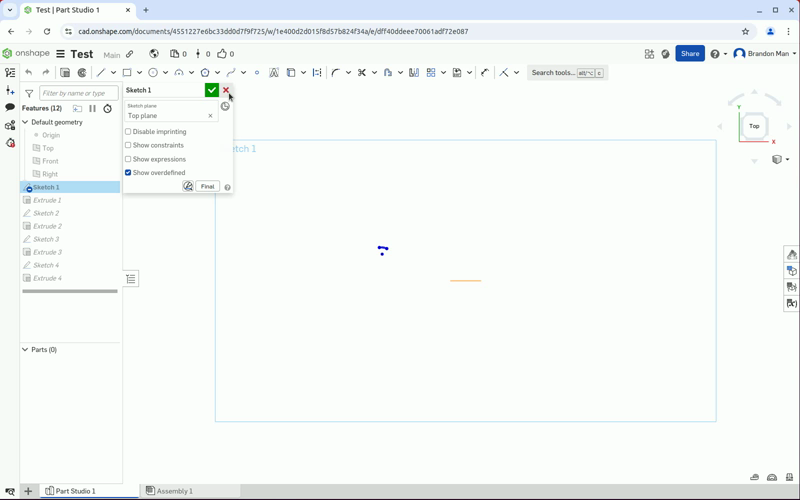
key(shift+s)
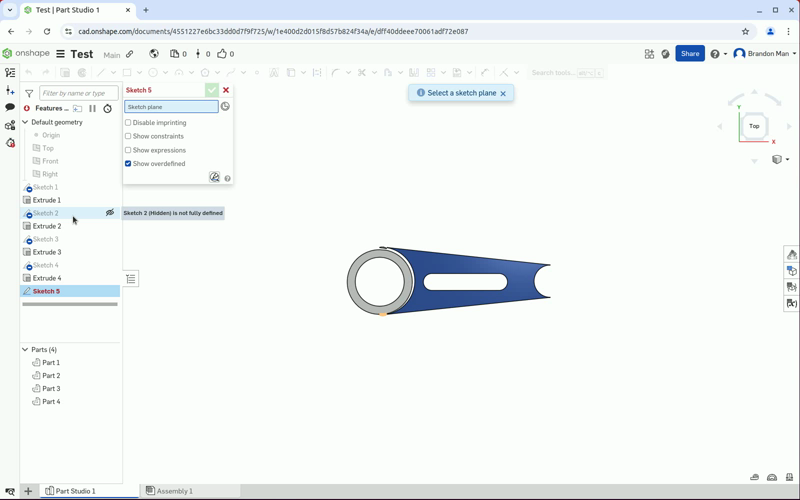
scroll(3)
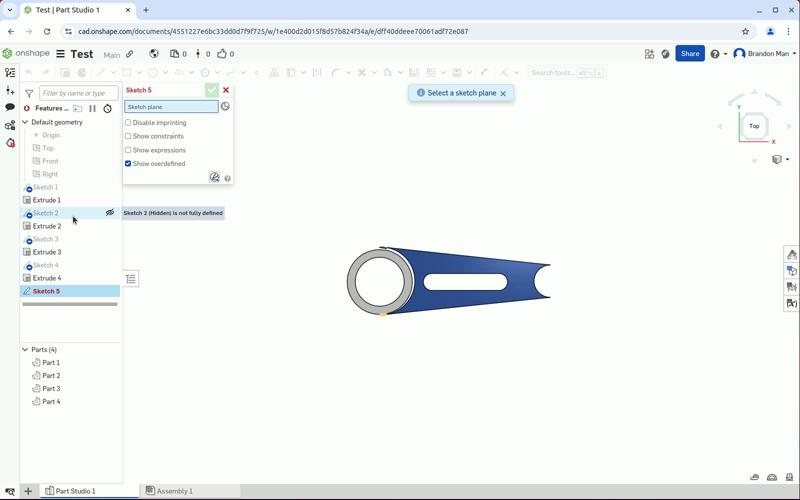
mouse_move(73, 150)
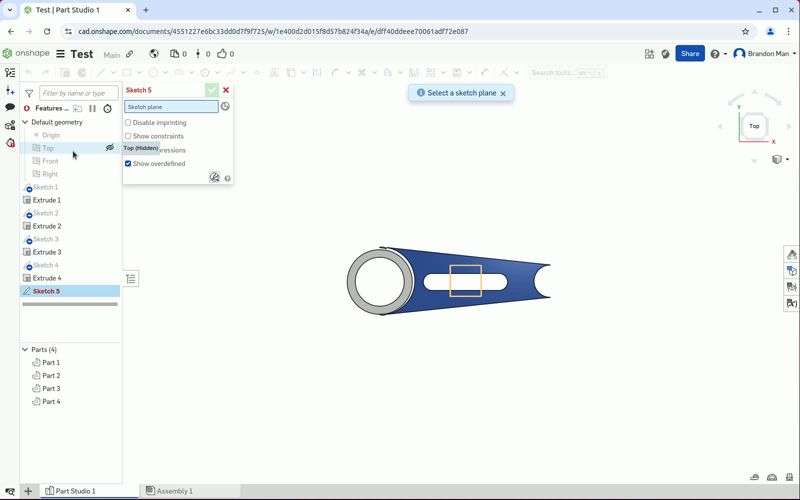
click(73, 150)
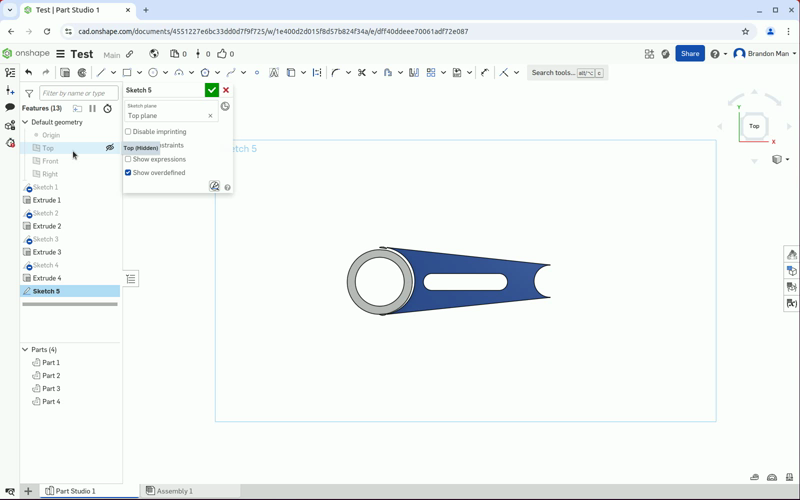
mouse_move(73, 352)
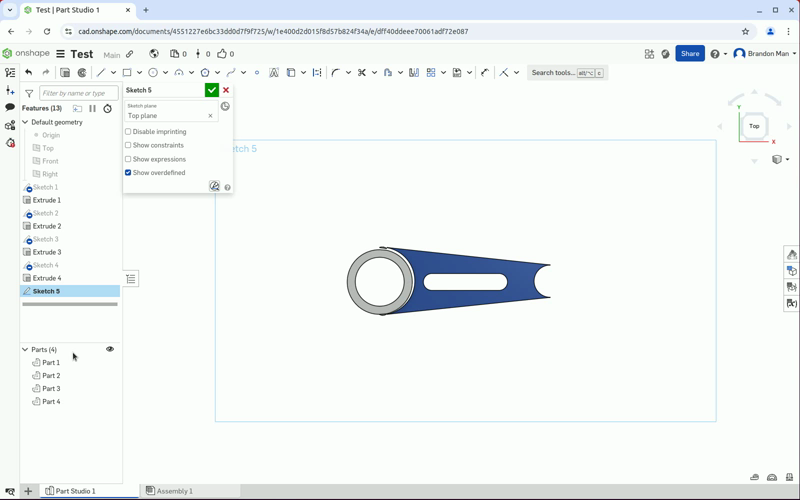
key(y)
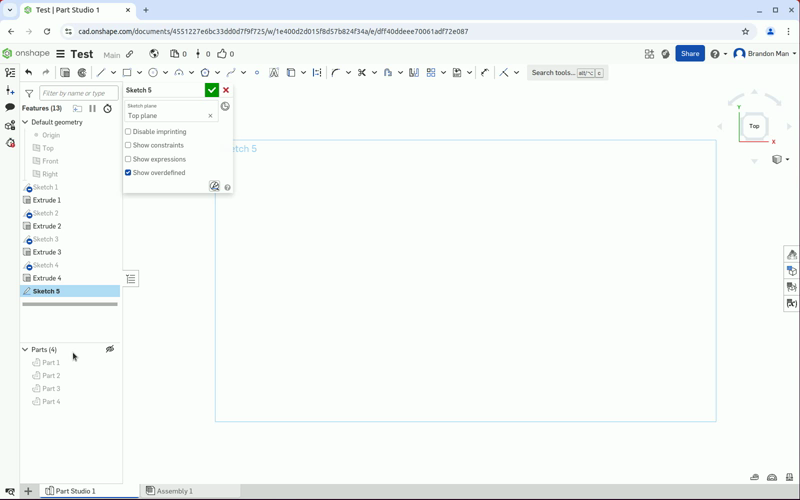
key(c)
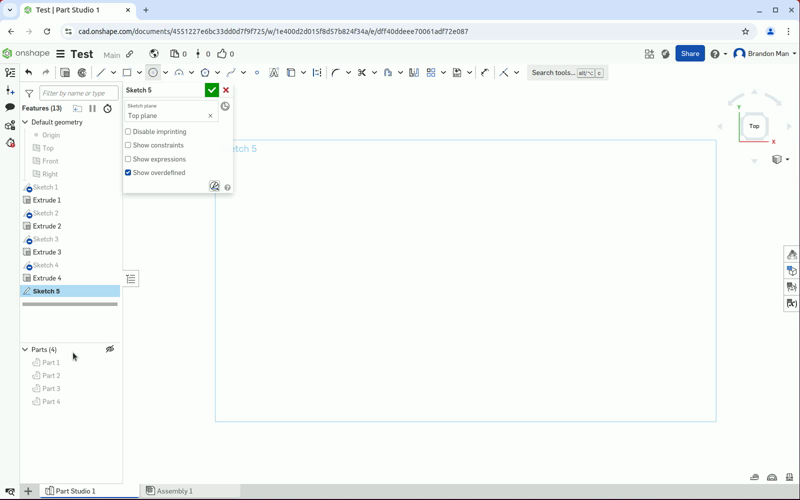
key_down(shift)
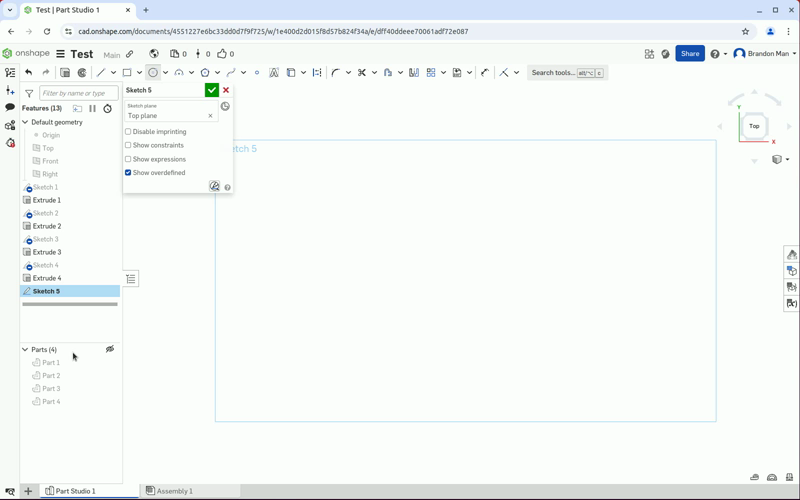
mouse_move(541, 282)
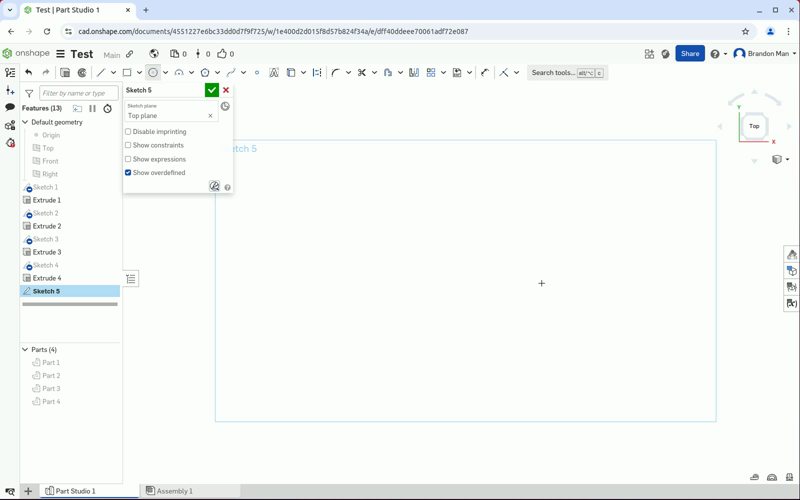
click(541, 282)
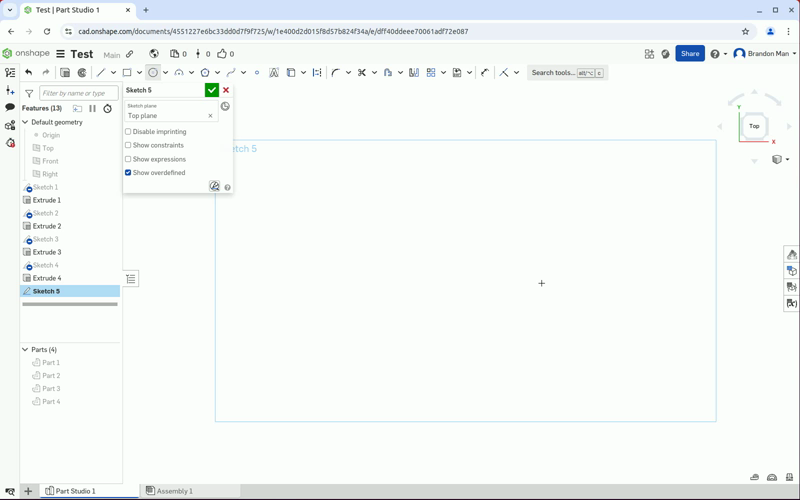
key_up(shift)
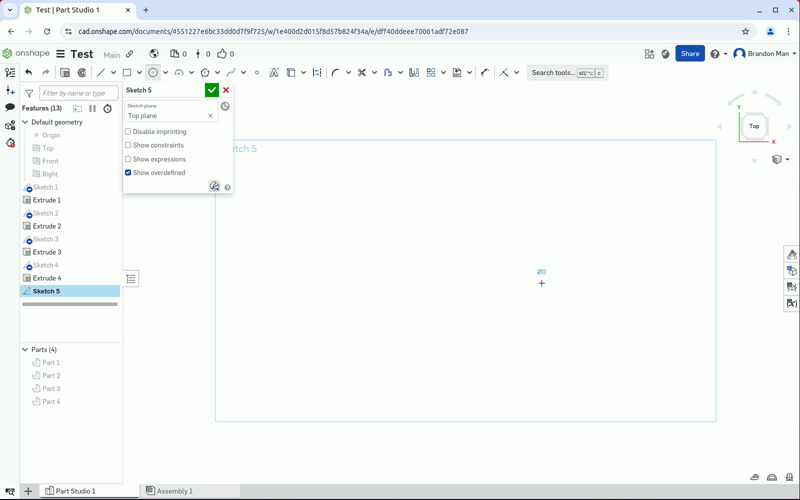
mouse_move(558, 282)
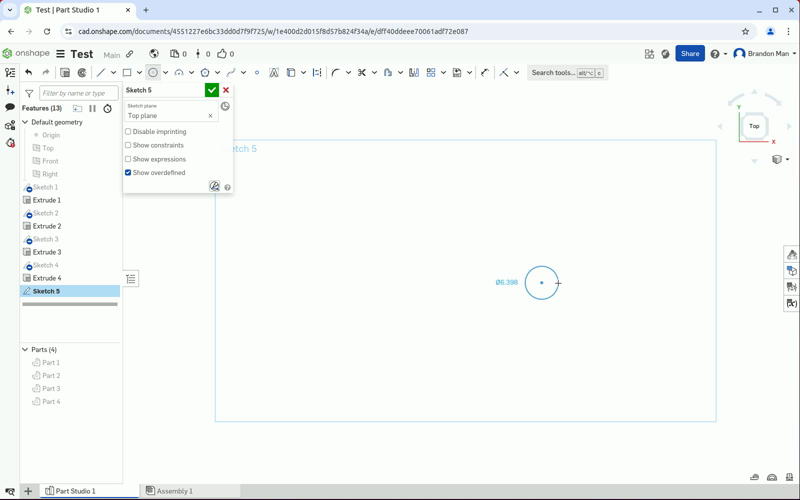
click(558, 282)
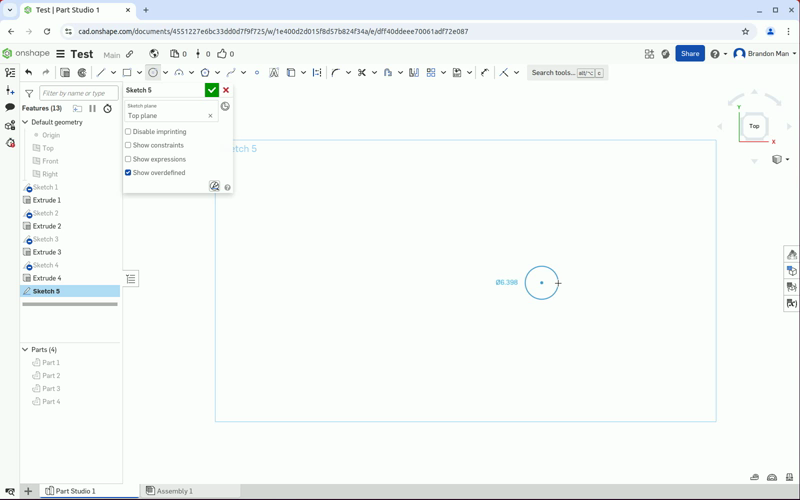
key(esc)
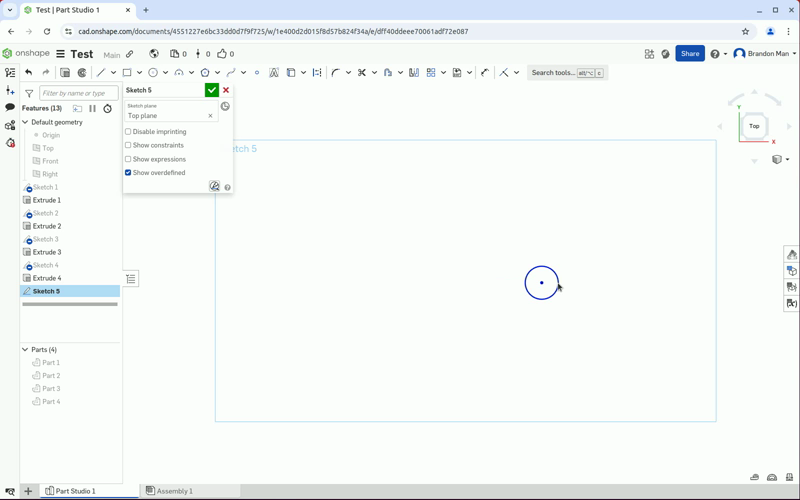
key(c)
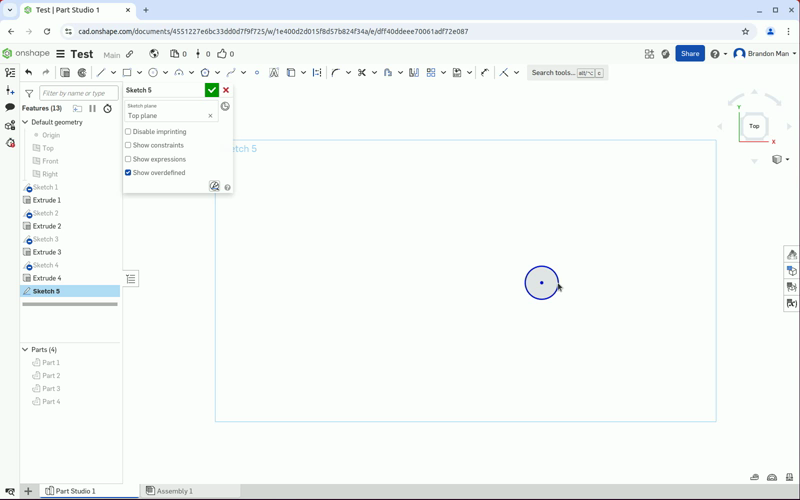
key_down(shift)
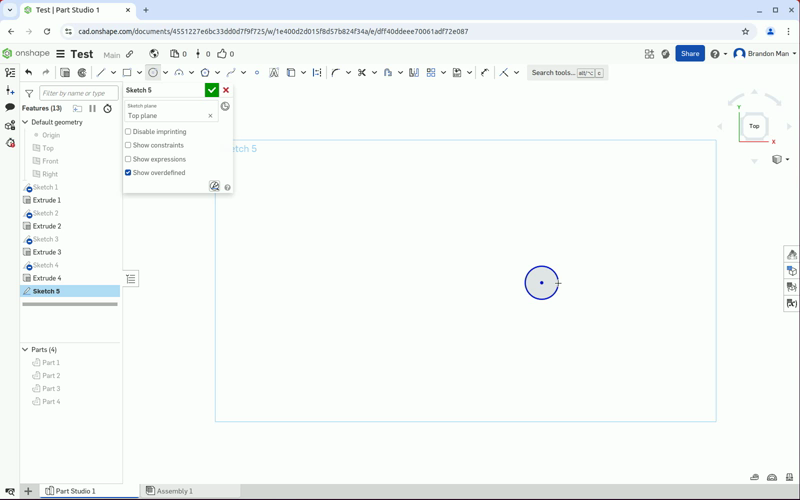
mouse_move(541, 282)
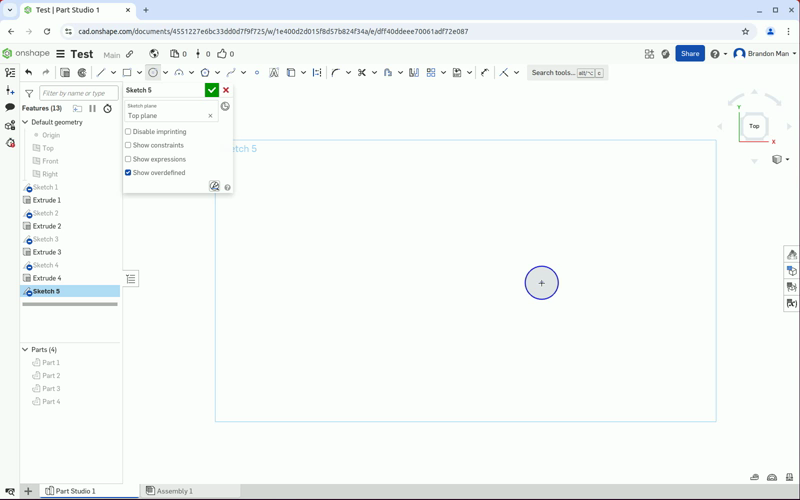
click(541, 282)
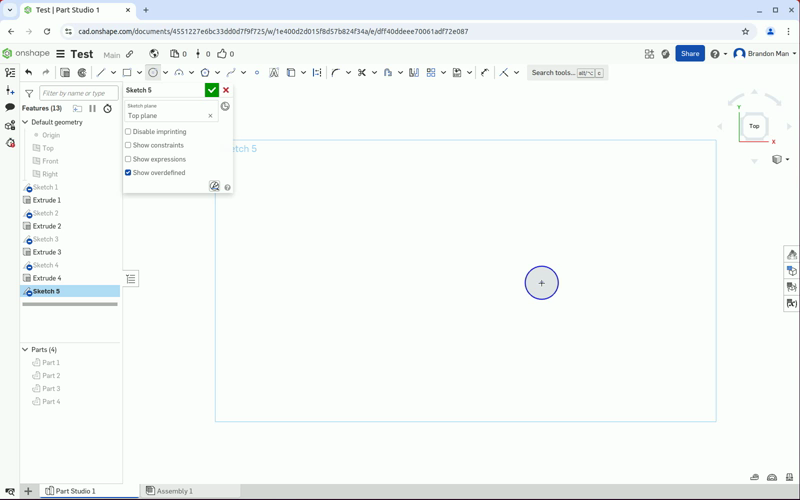
key_up(shift)
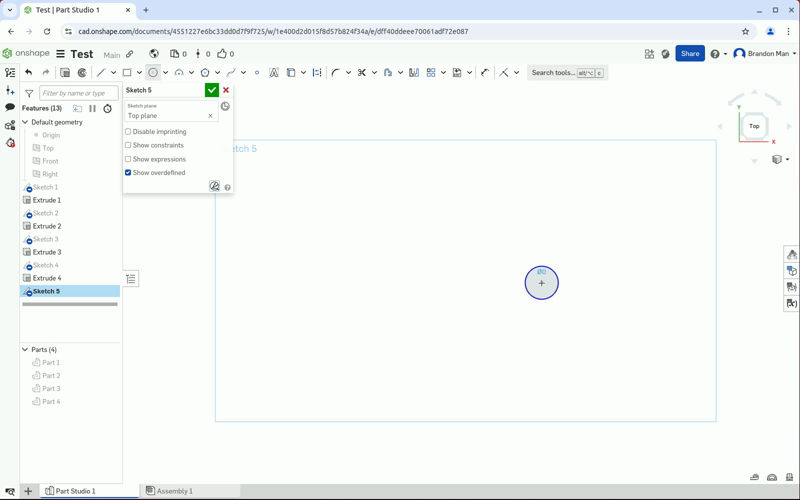
mouse_move(549, 282)
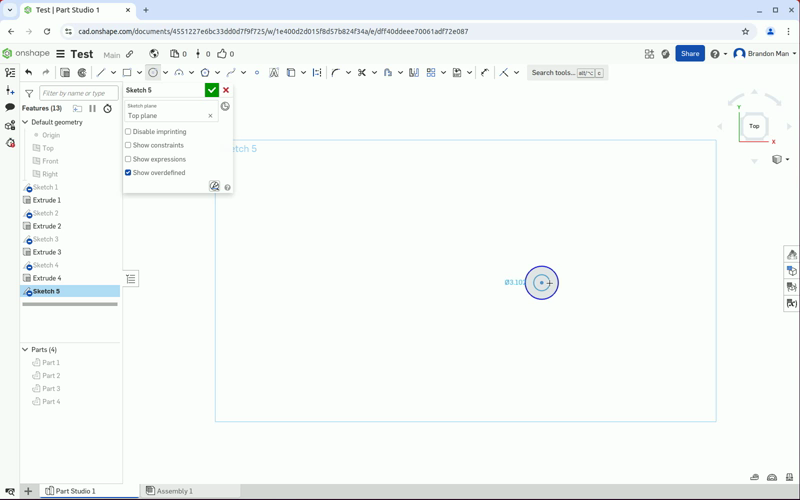
click(549, 282)
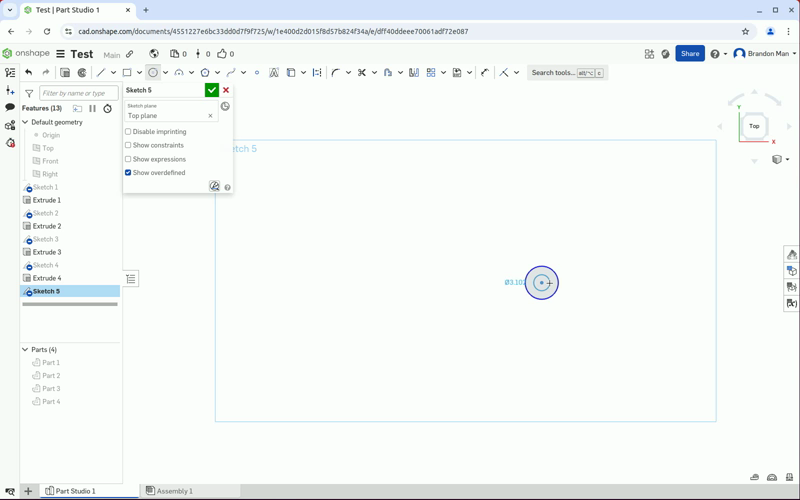
key(esc)
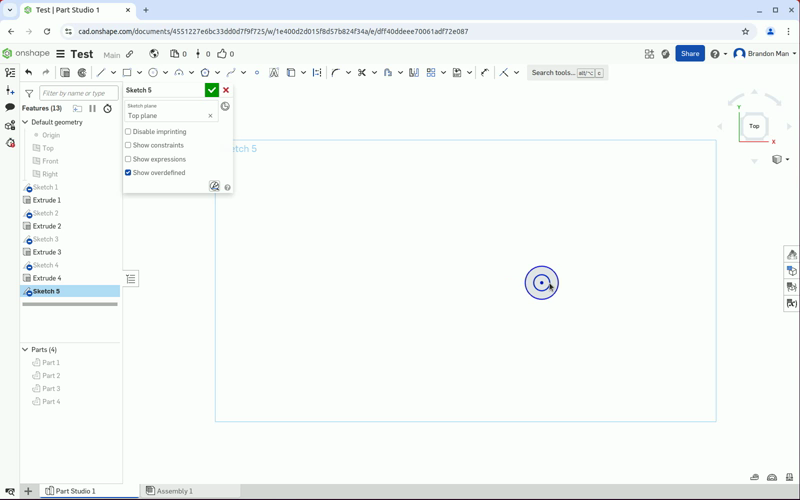
mouse_move(548, 270)
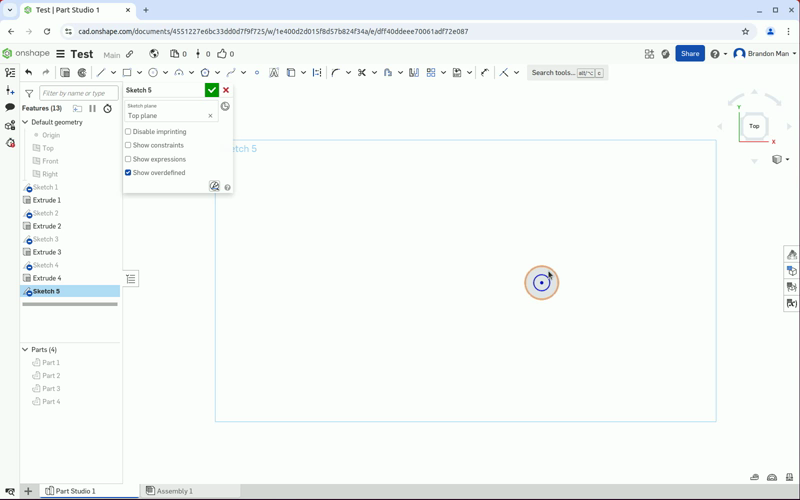
scroll(6)
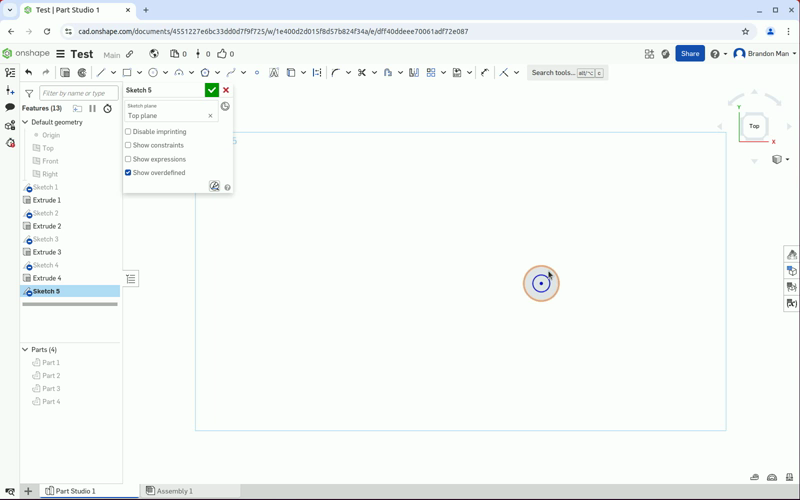
scroll(6)
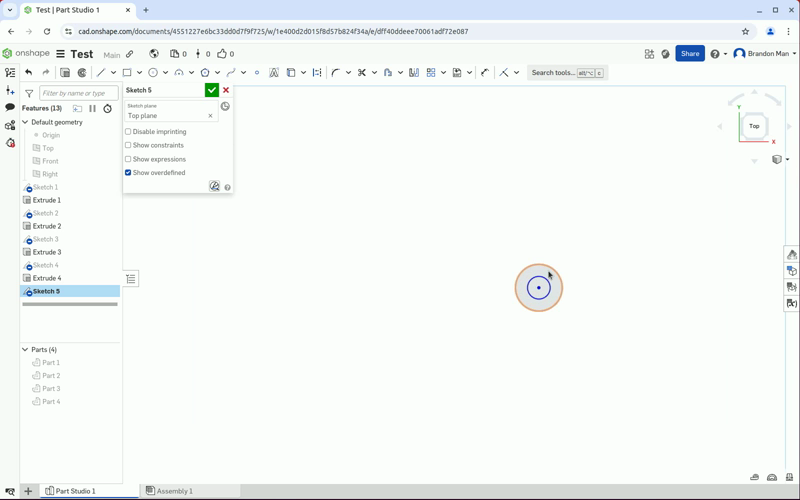
scroll(6)
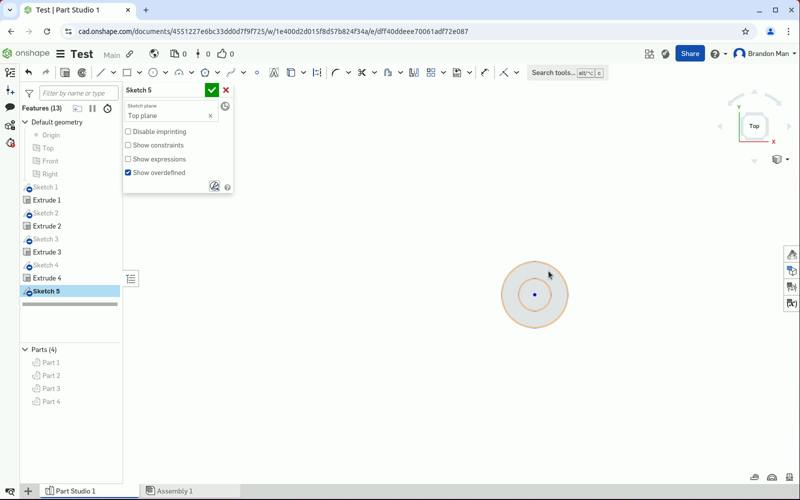
scroll(6)
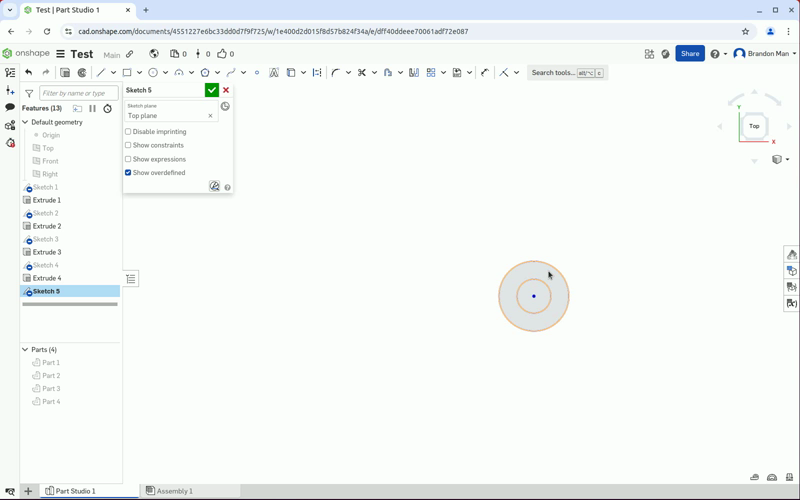
scroll(6)
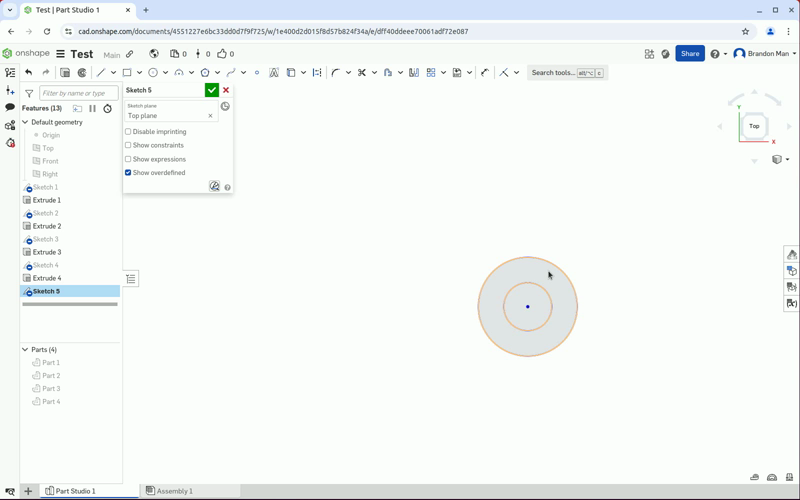
scroll(6)
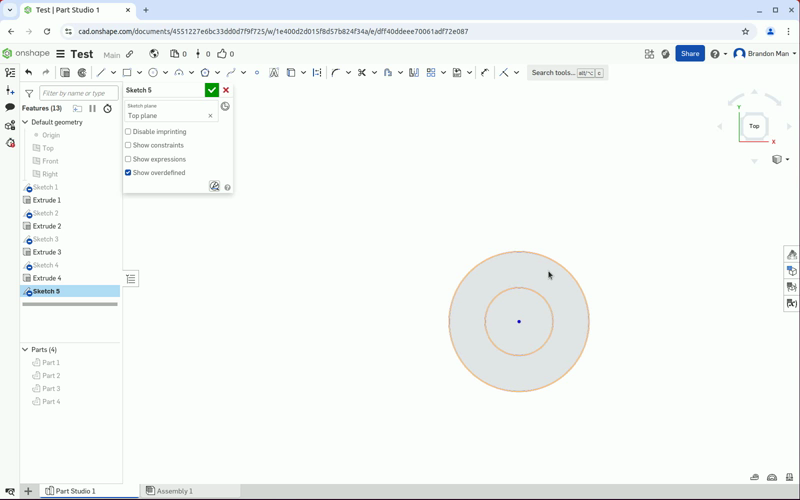
scroll(6)
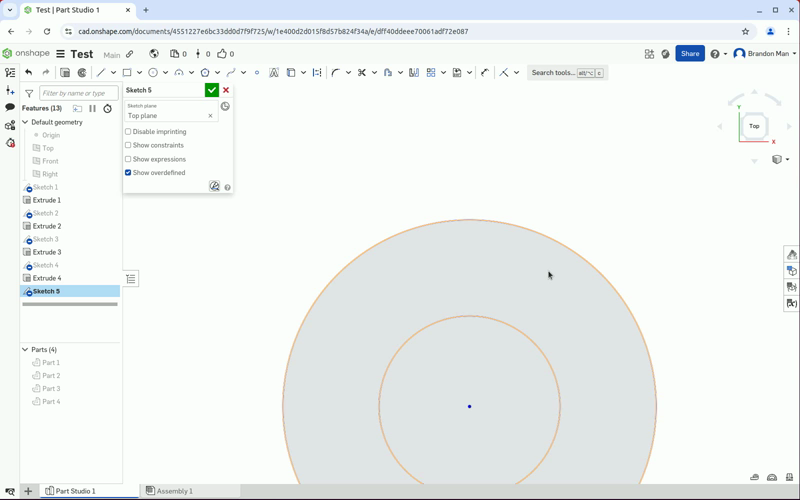
click(548, 270)
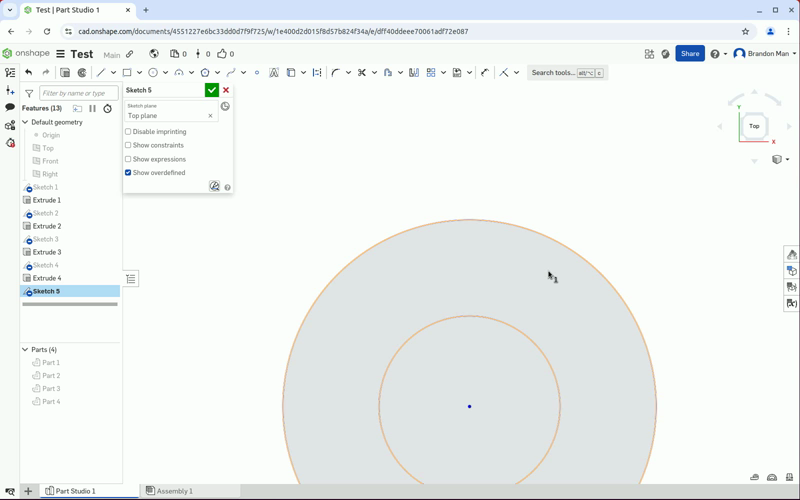
scroll(-6)
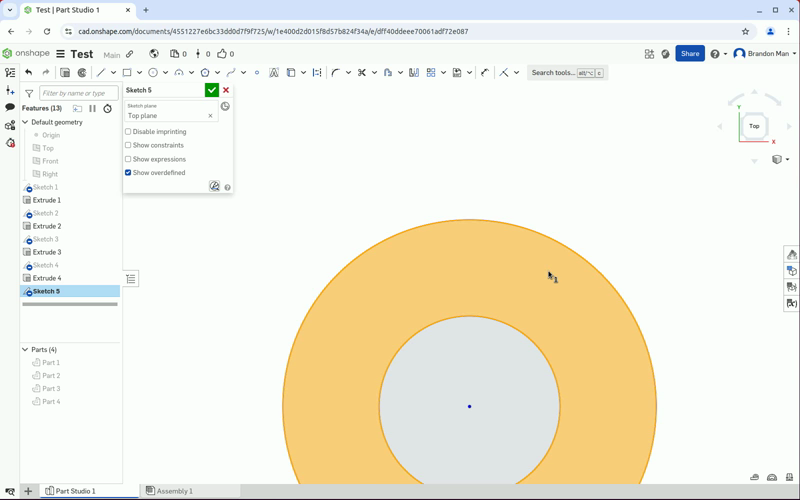
scroll(-6)
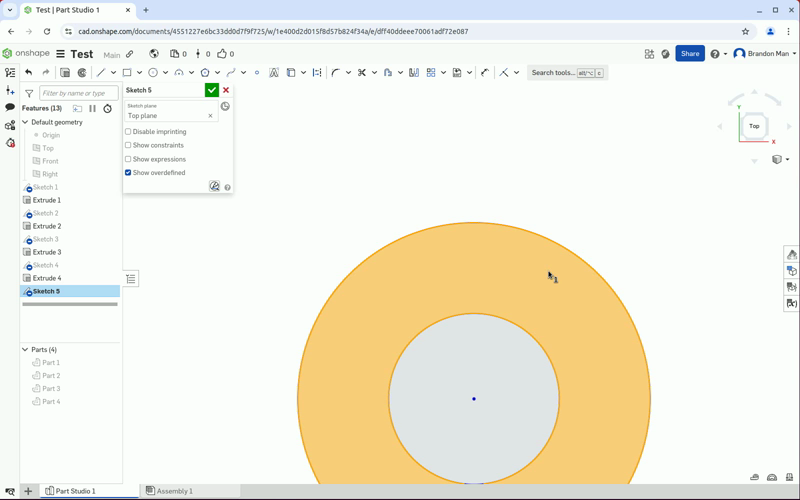
scroll(-6)
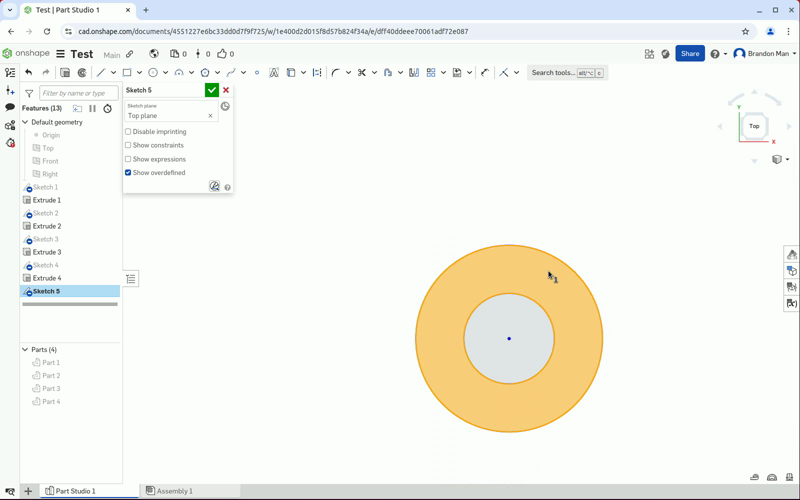
scroll(-6)
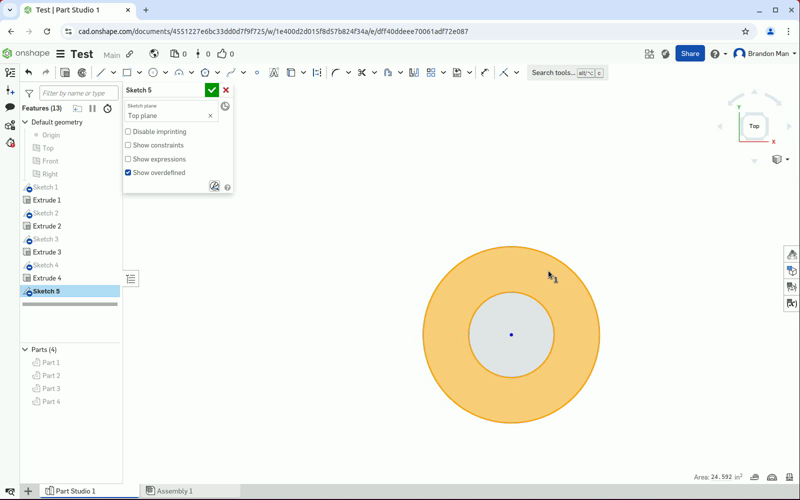
scroll(-6)
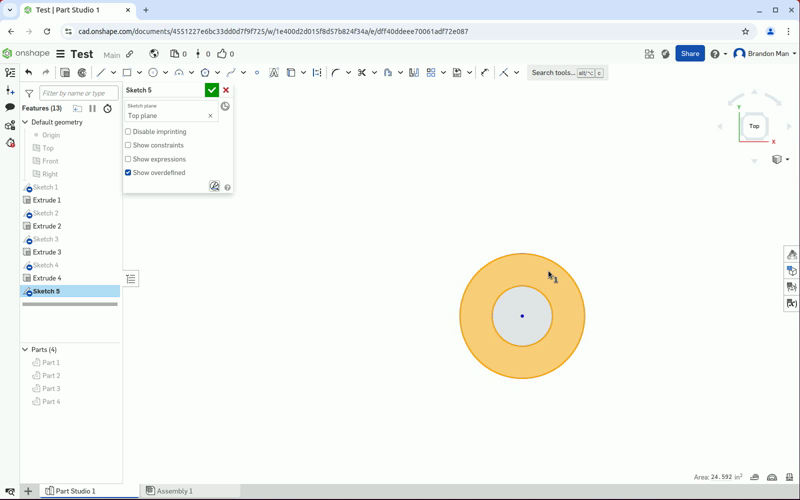
scroll(-6)
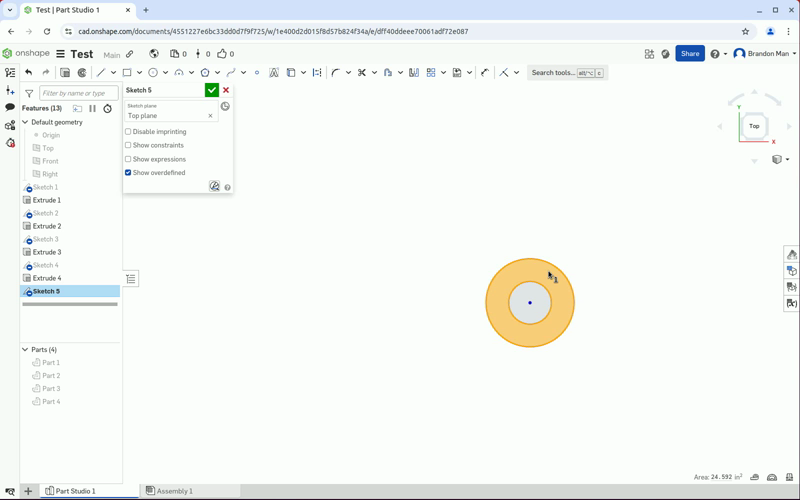
scroll(-6)
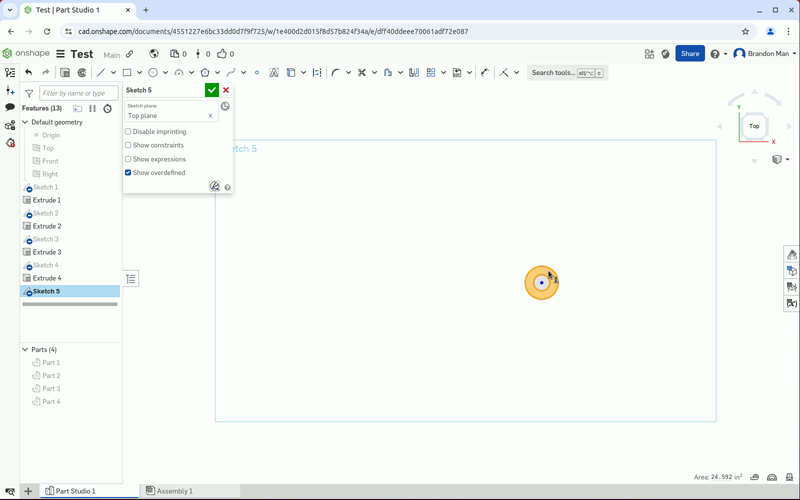
mouse_move(73, 352)
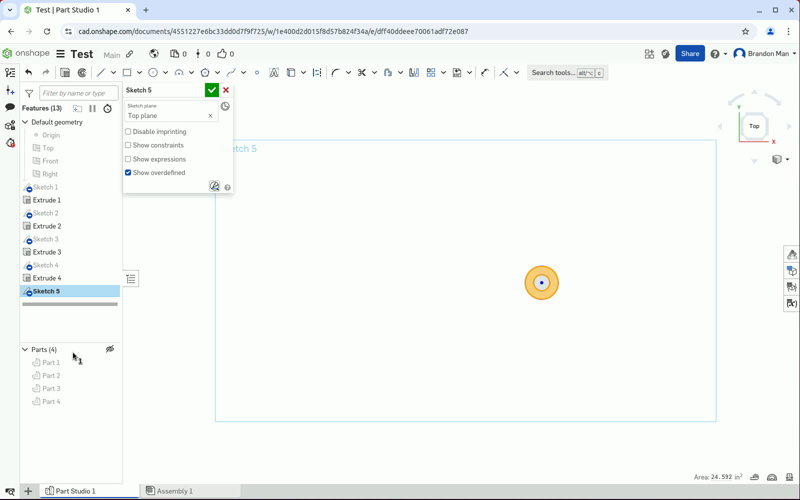
key(shift+y)
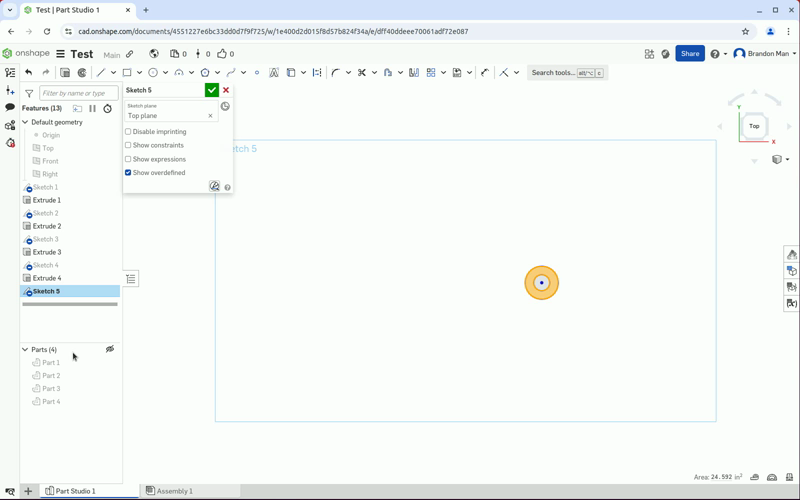
key(shift+e)
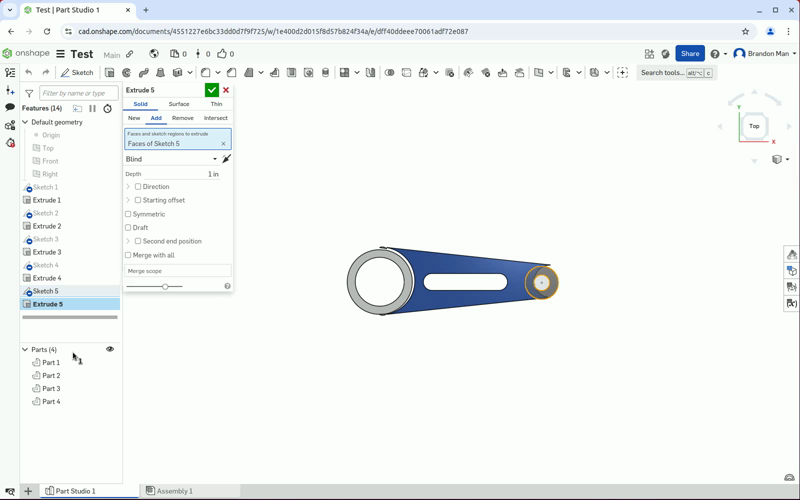
mouse_move(143, 106)
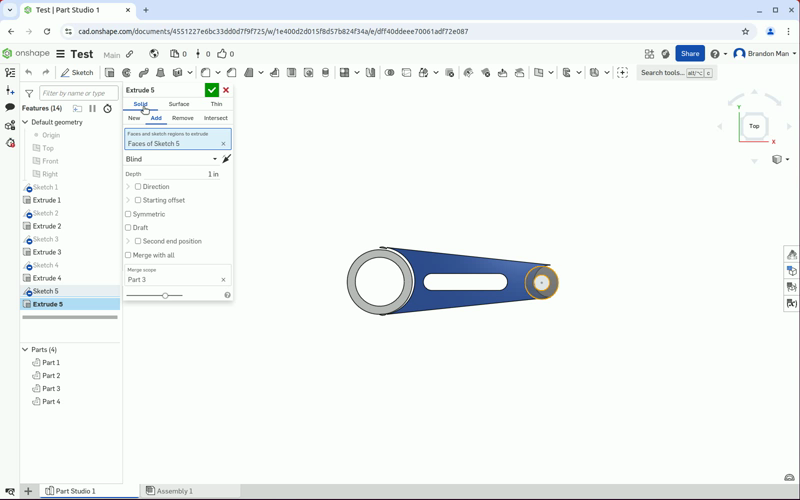
click(143, 106)
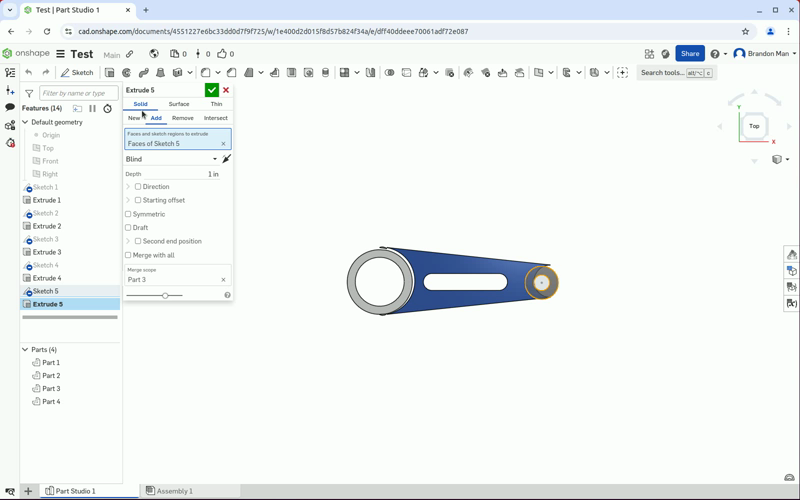
mouse_move(137, 120)
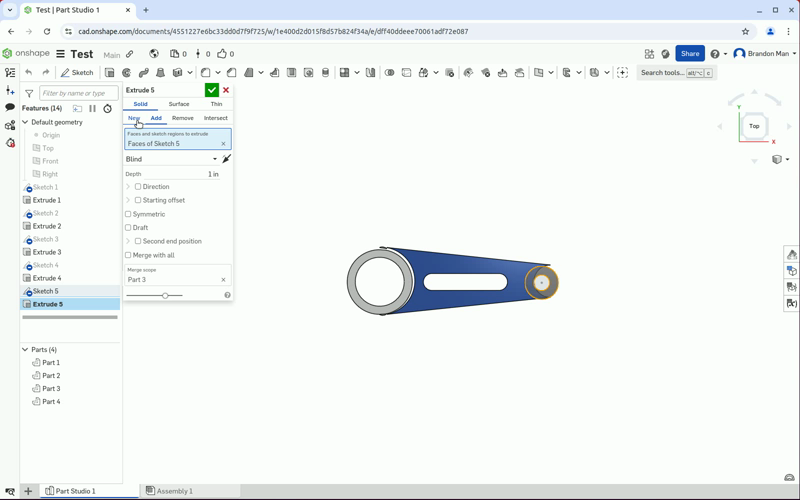
click(137, 120)
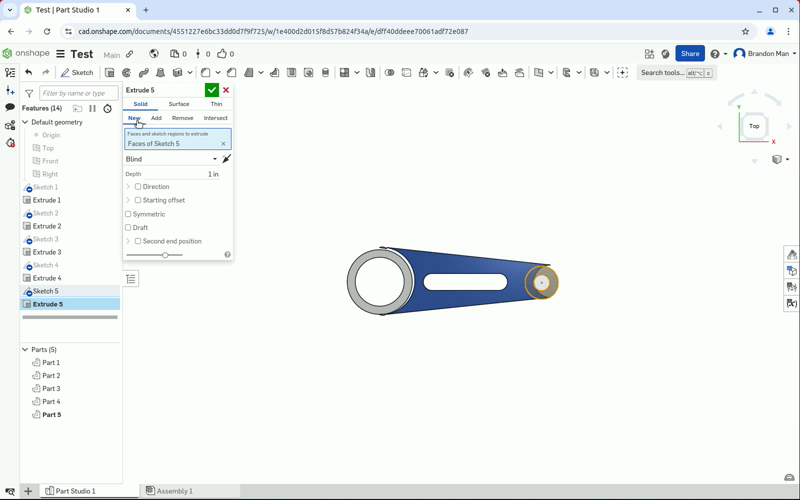
key(tab, 4)
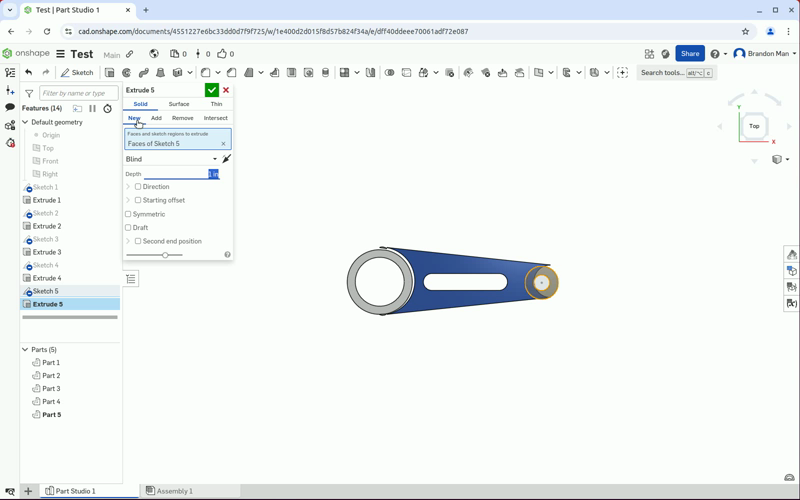
text(8.184)
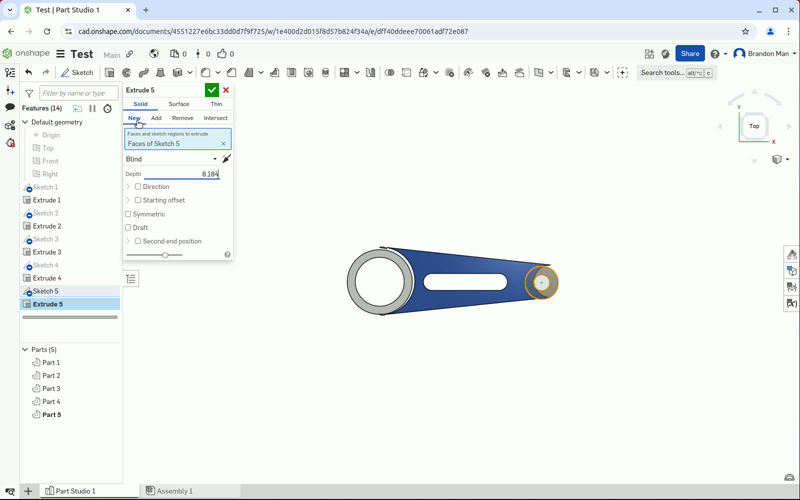
key(enter)
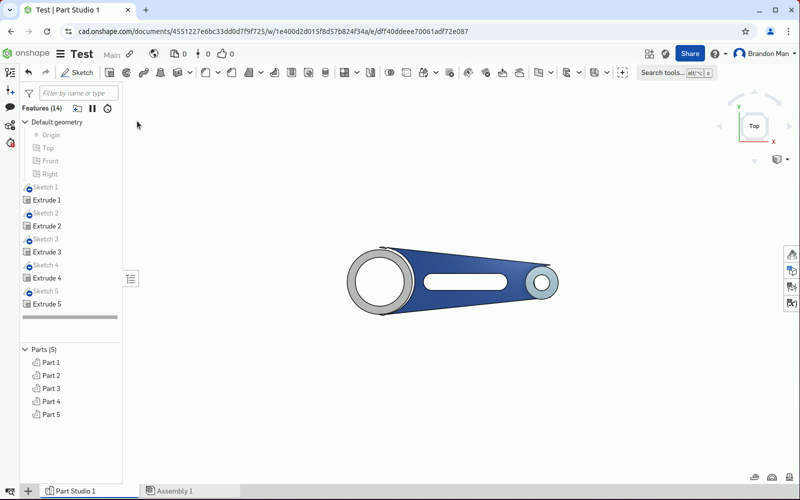
key(shift+h)
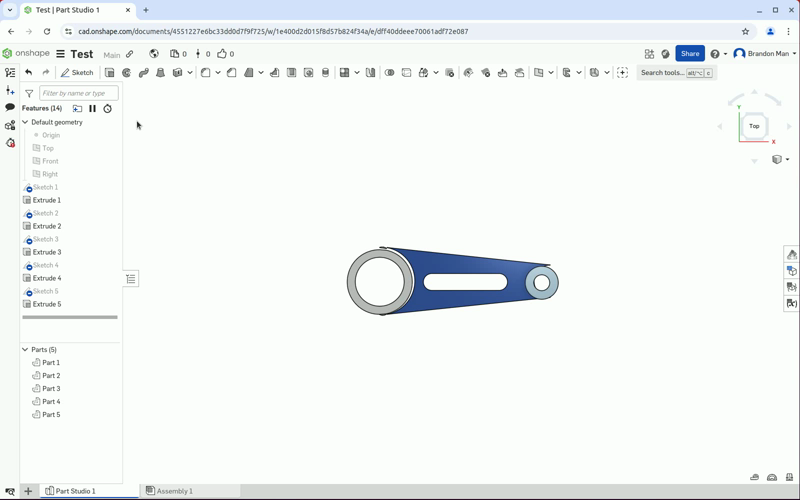
key(shift+h)
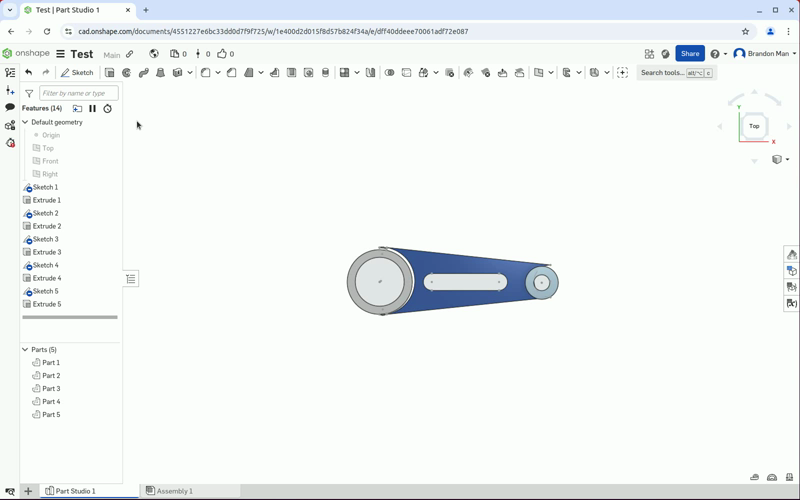
key(shift+7)
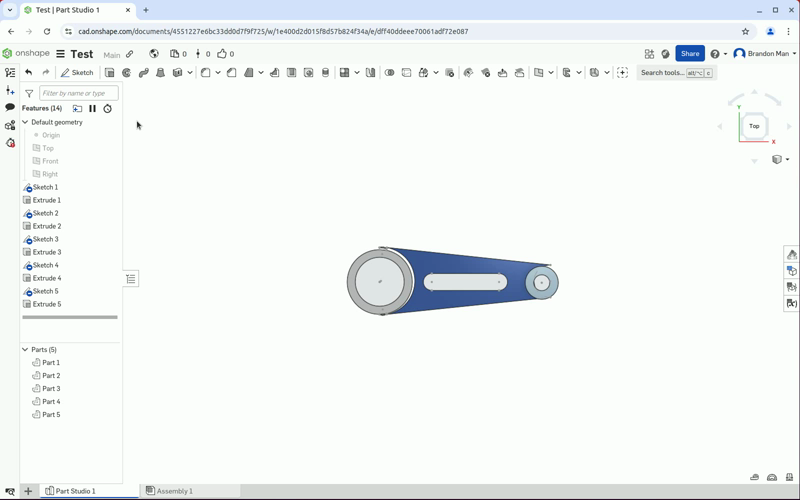
key(up, 3)
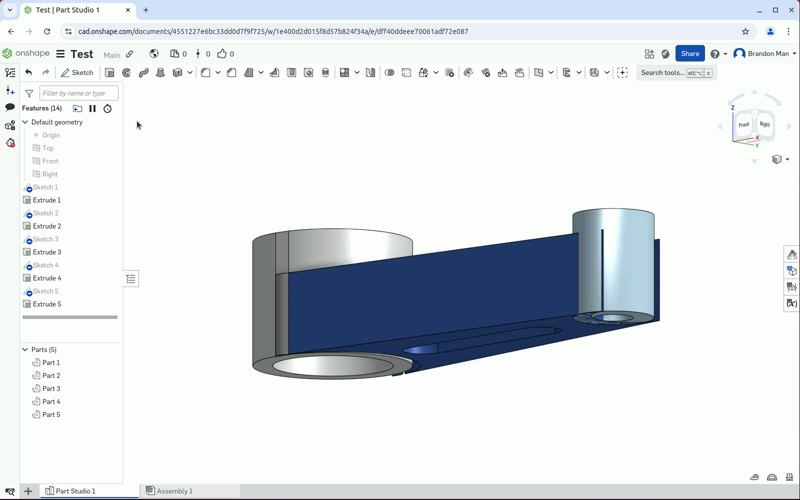
key(left, 3)
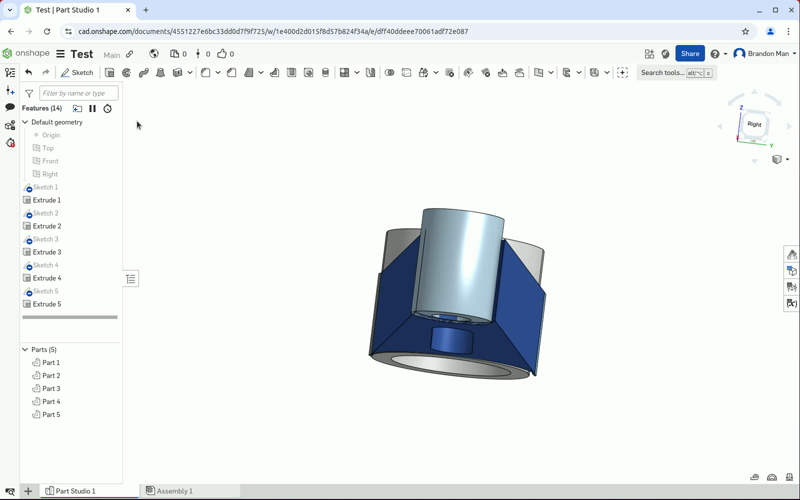
key(right, 3)
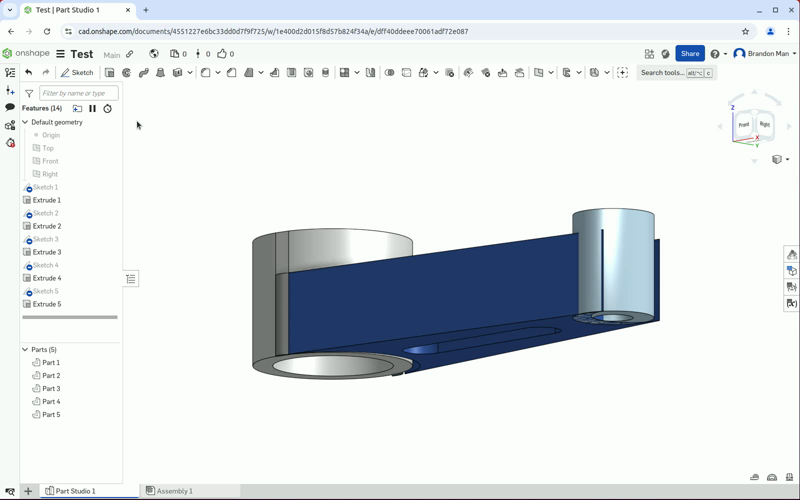
key(down, 3)
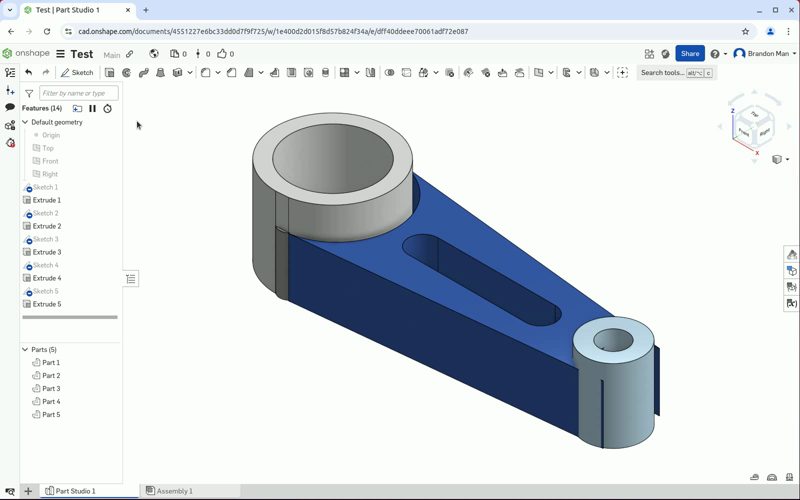
mouse_move(73, 189)
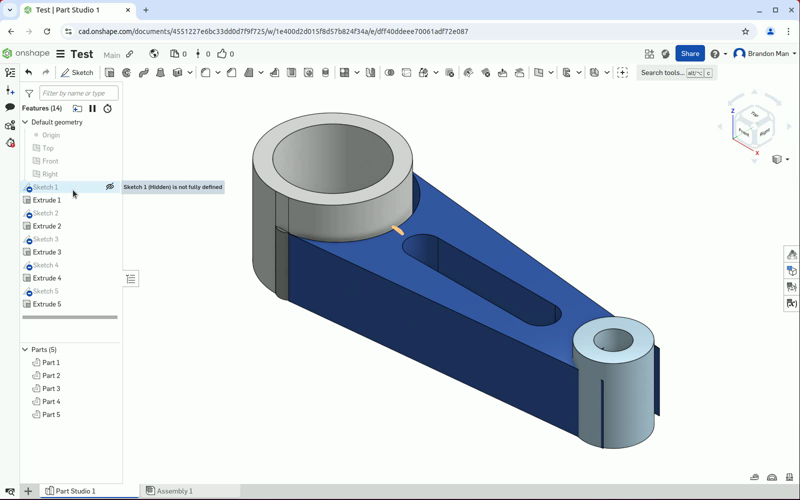
click(73, 189)